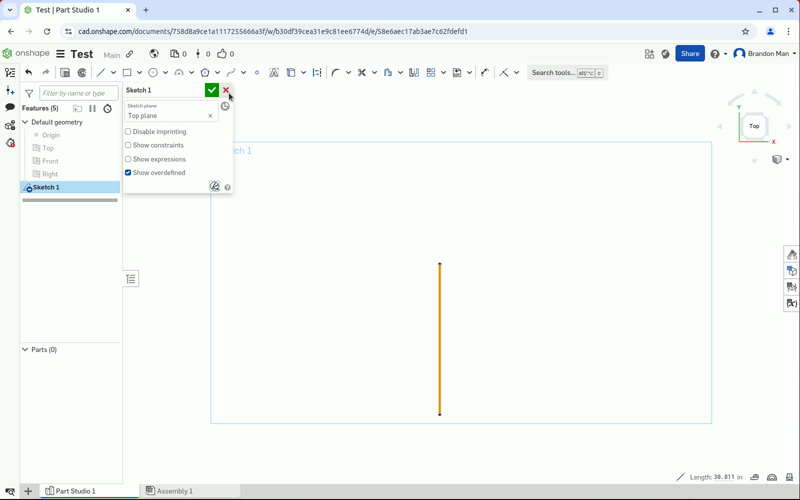
key(shift+h)
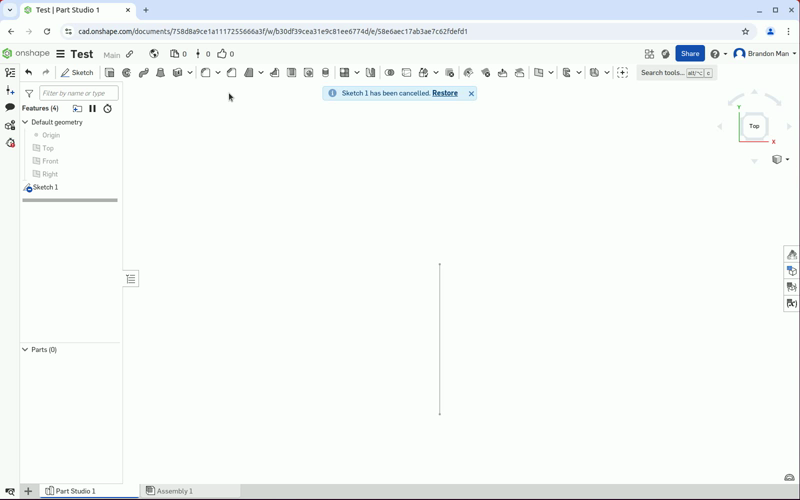
mouse_move(73, 352)
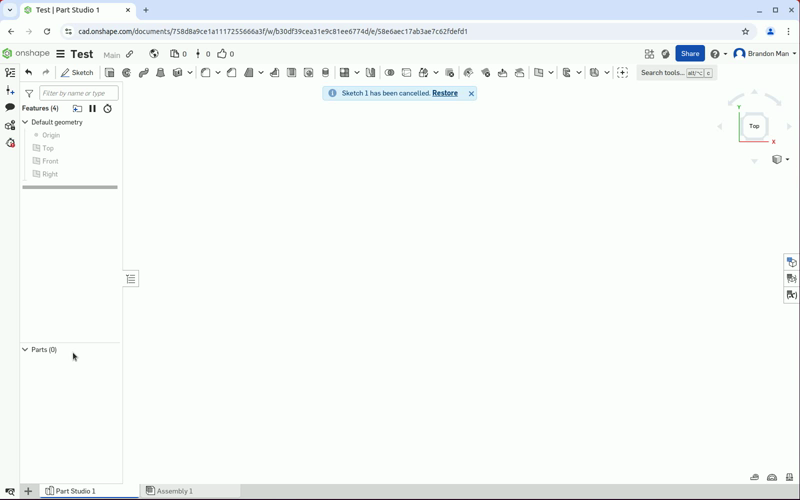
key(y)
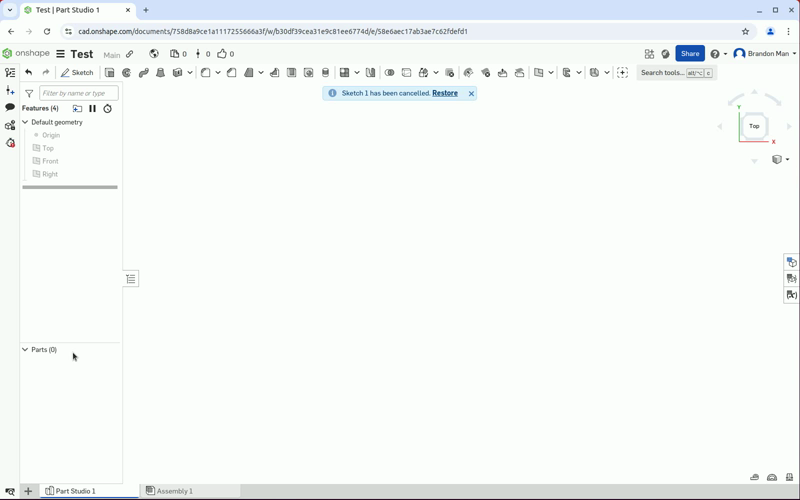
key(shift+p)
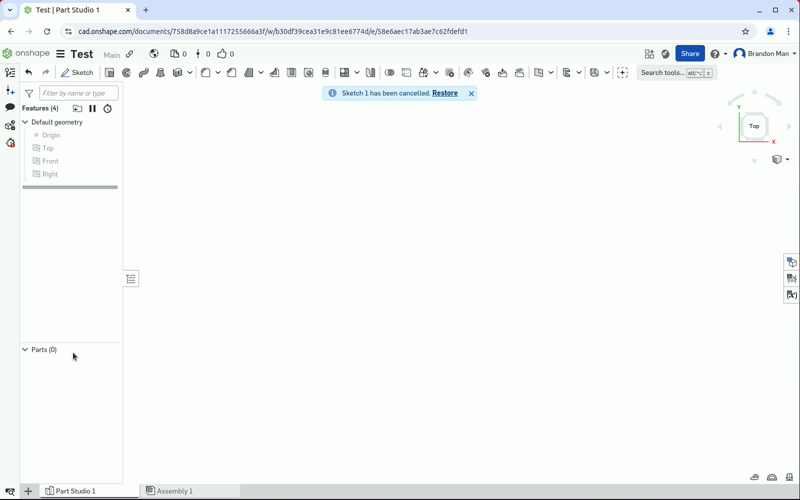
key(space)
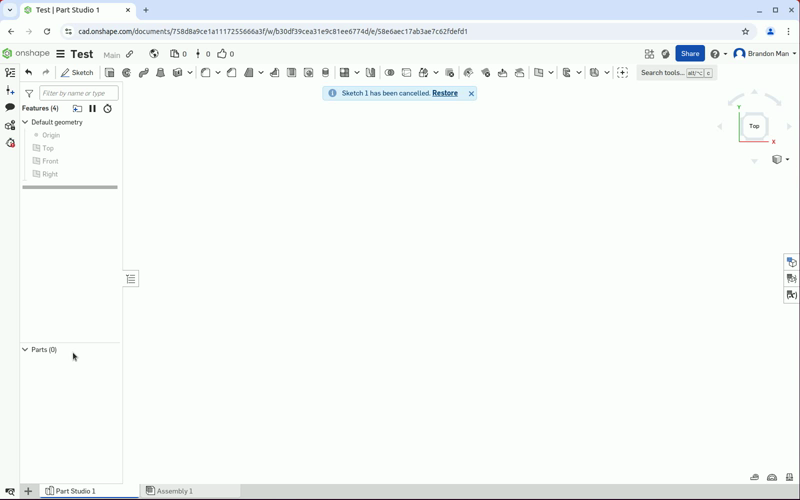
key_down(shift)
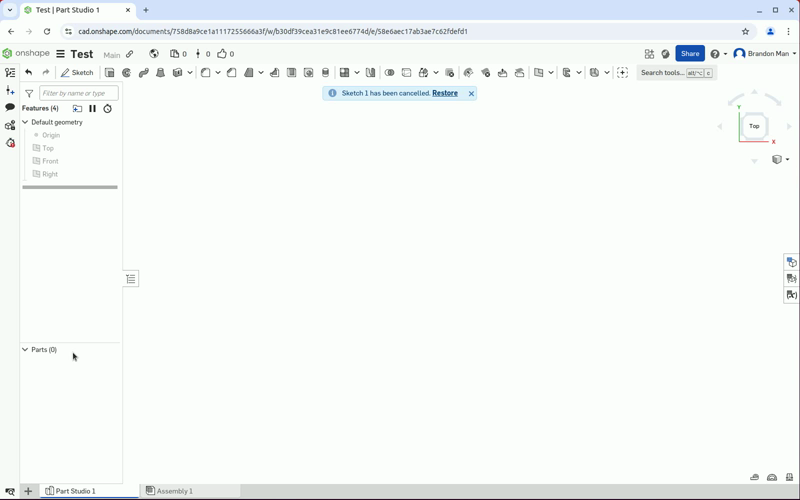
key(up)
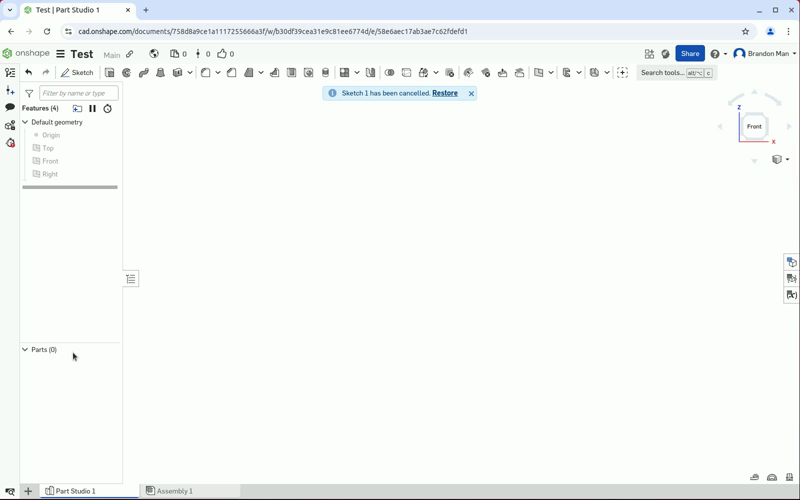
key_up(shift)
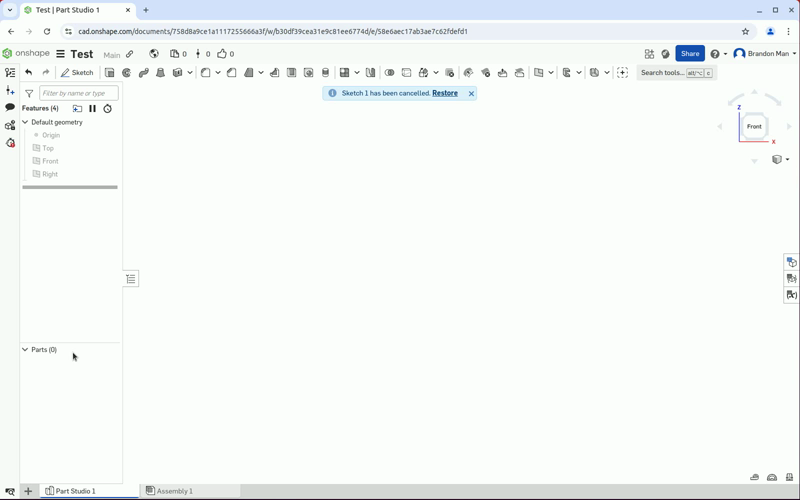
mouse_move(73, 352)
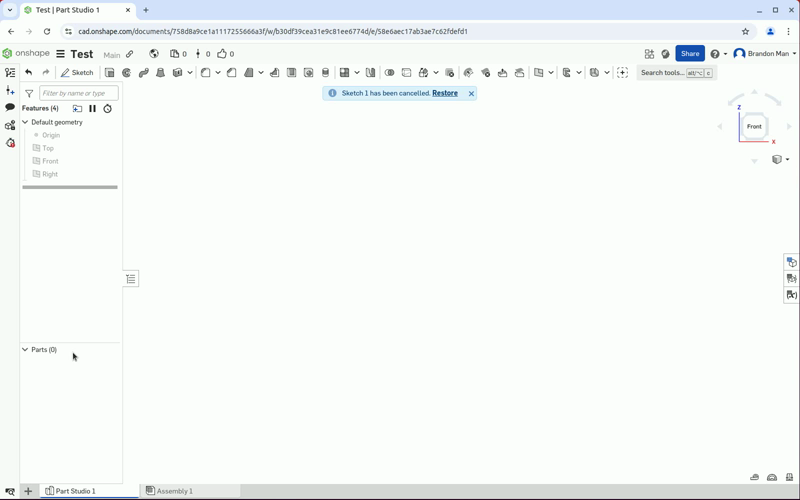
key(shift+y)
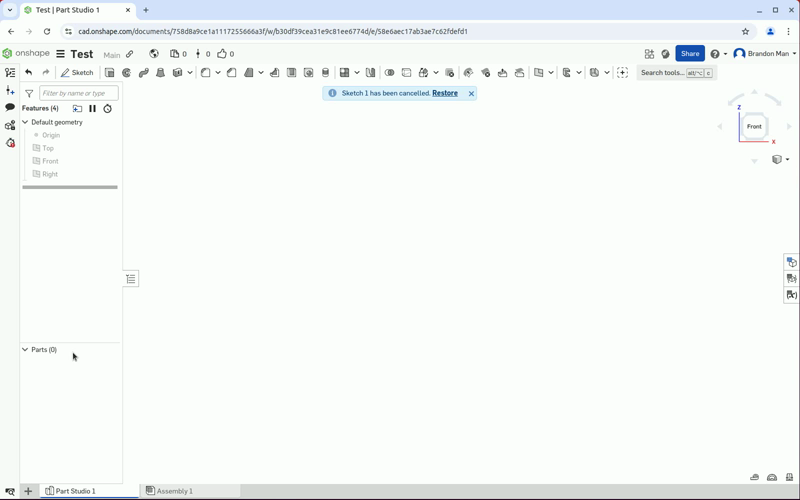
key(shift+s)
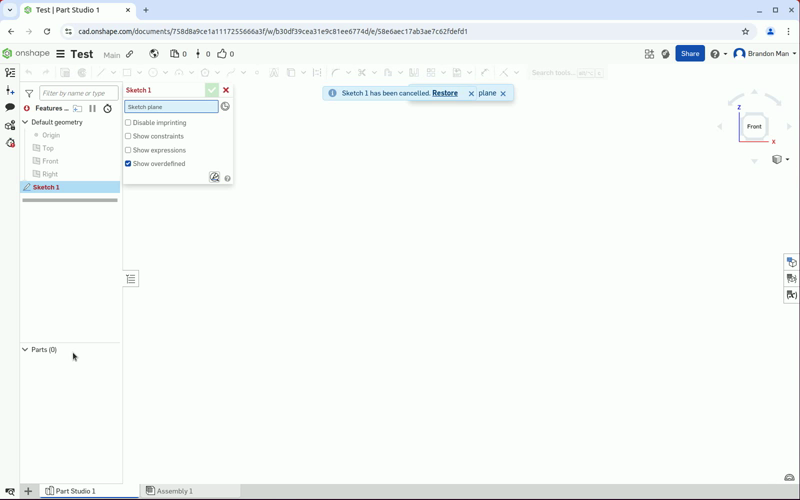
mouse_move(73, 163)
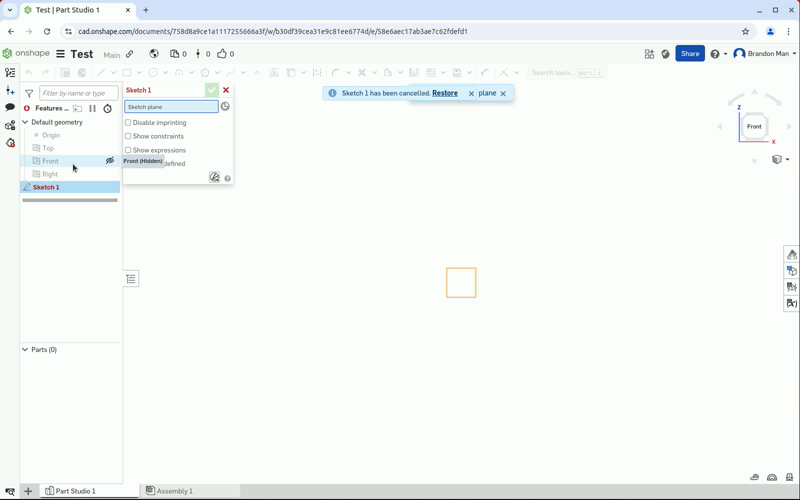
click(73, 163)
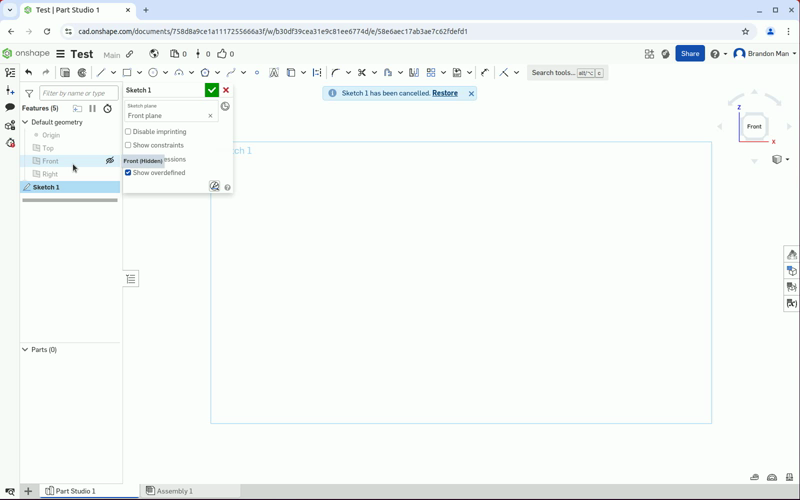
mouse_move(73, 352)
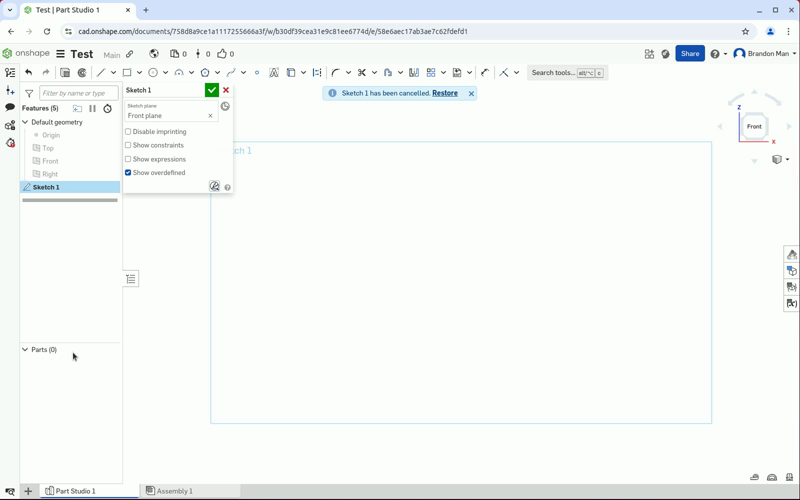
key(y)
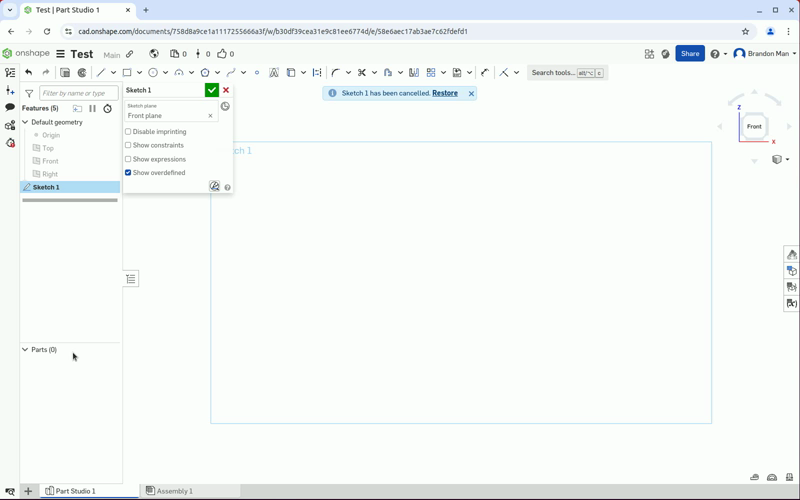
key(l)
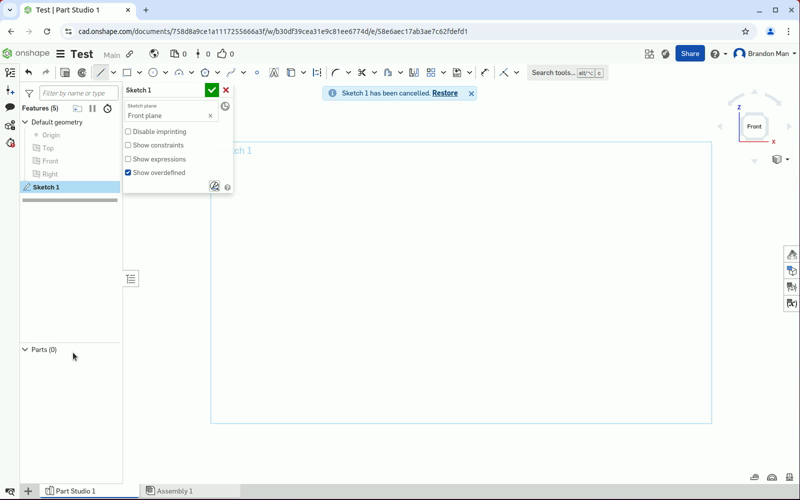
key_down(shift)
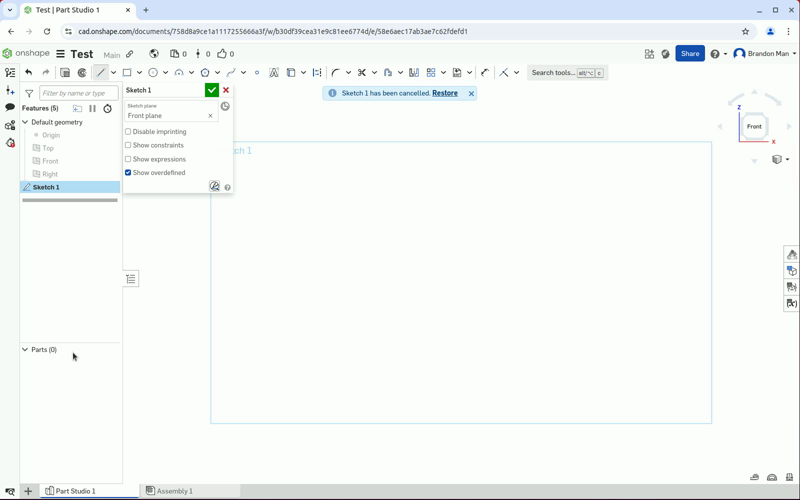
mouse_move(567, 293)
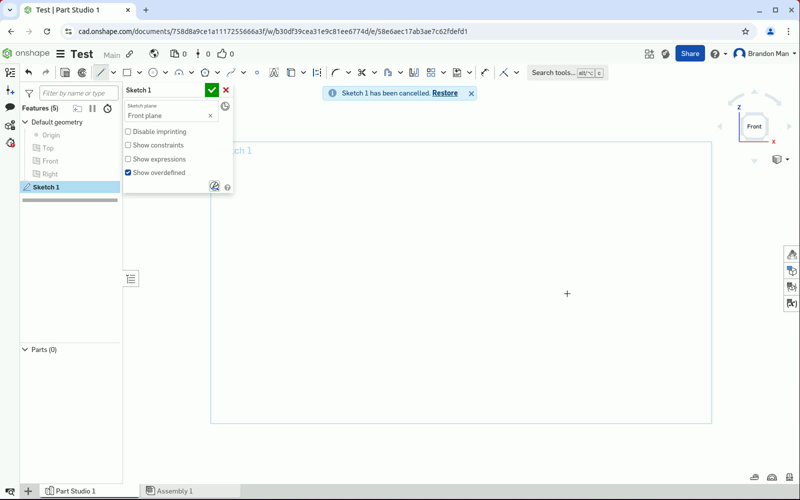
click(567, 293)
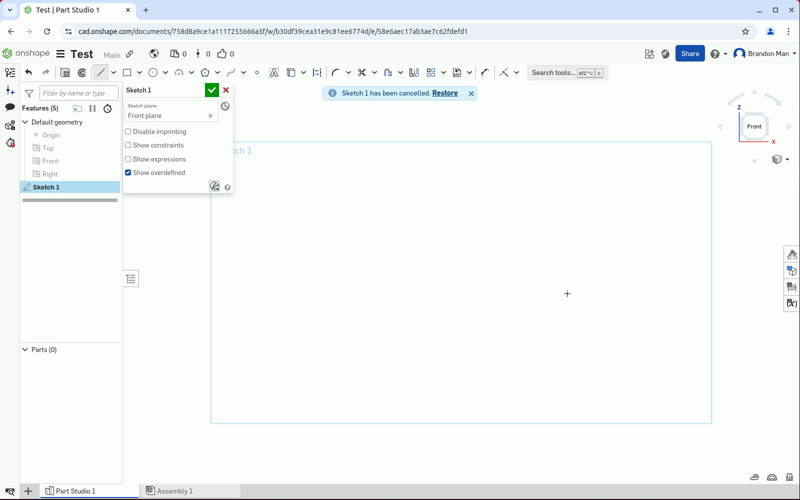
key_up(shift)
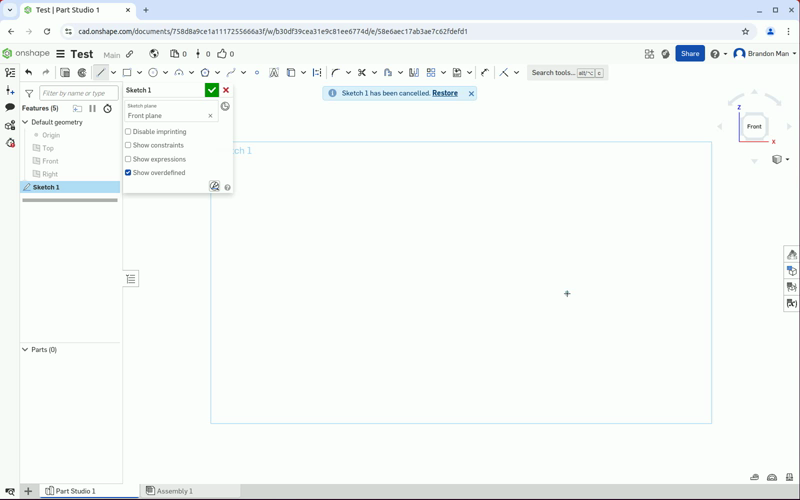
key_down(shift)
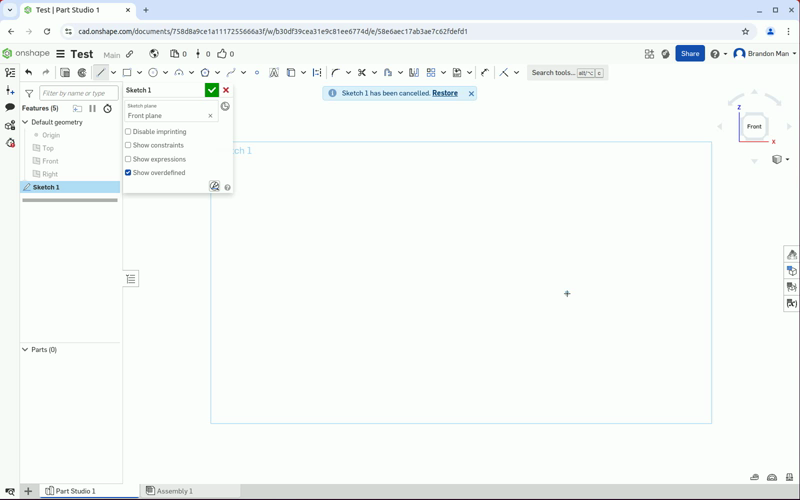
mouse_move(589, 293)
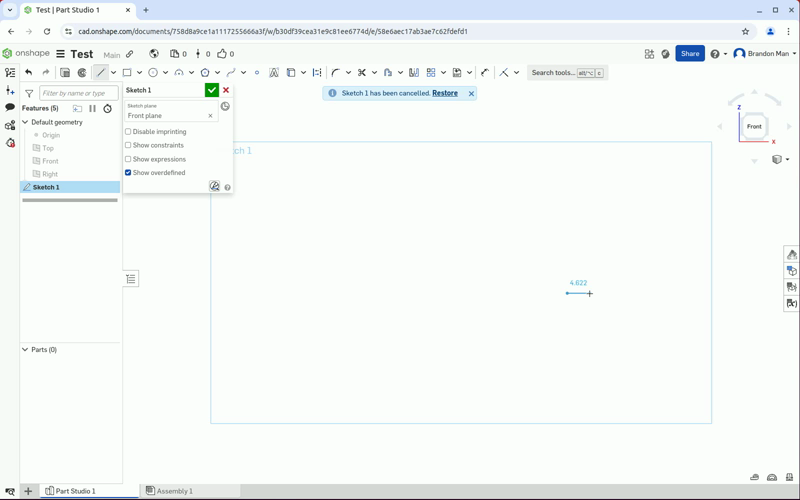
mouse_move(573, 293)
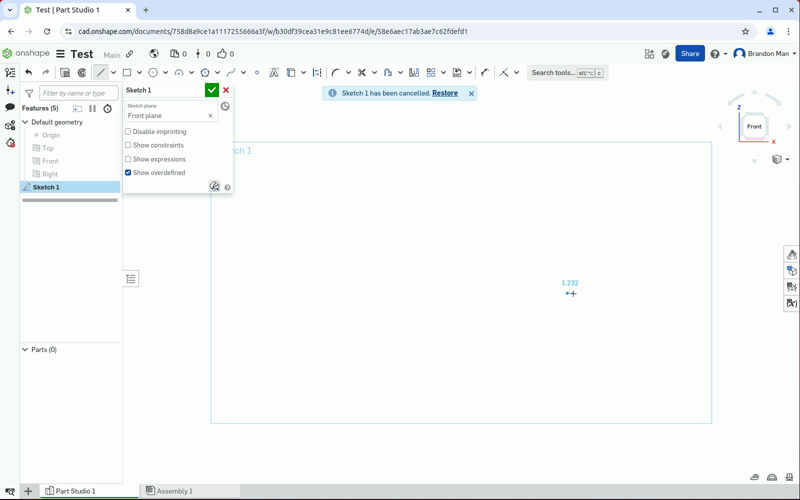
scroll(6)
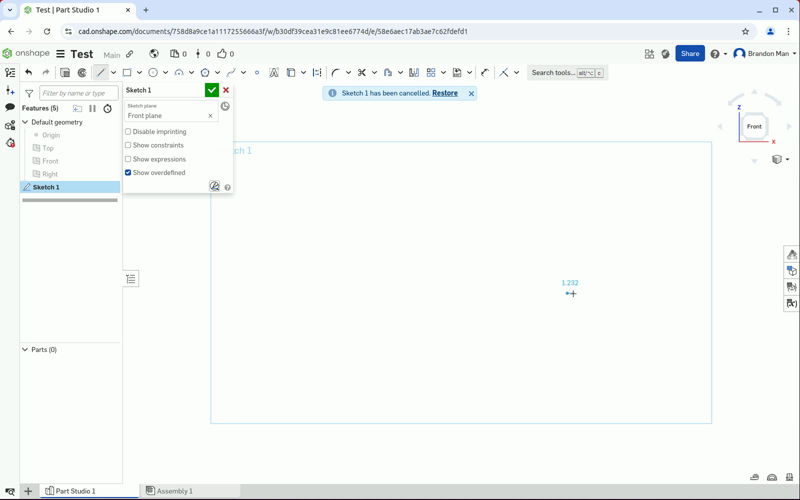
scroll(6)
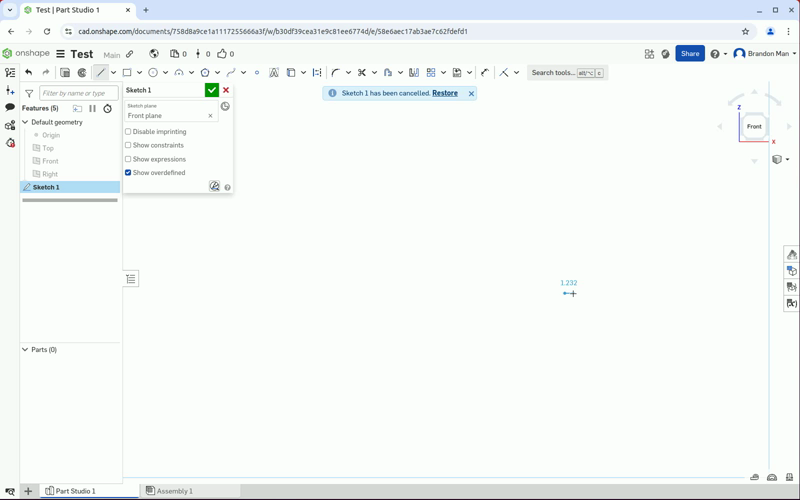
scroll(6)
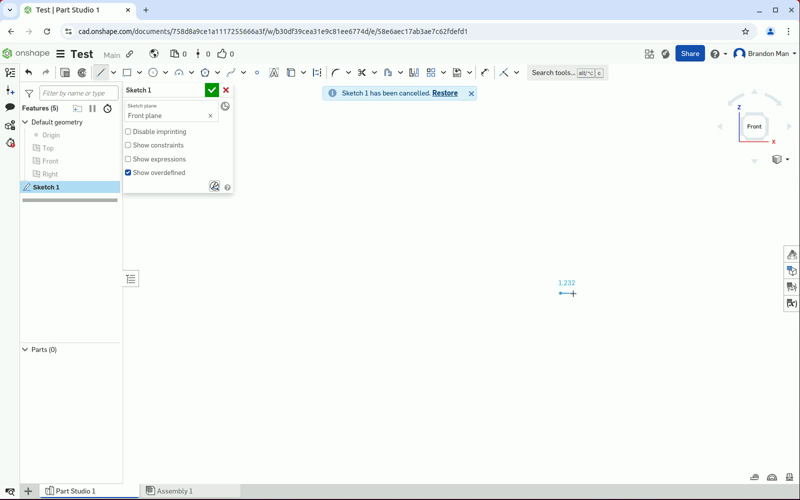
scroll(6)
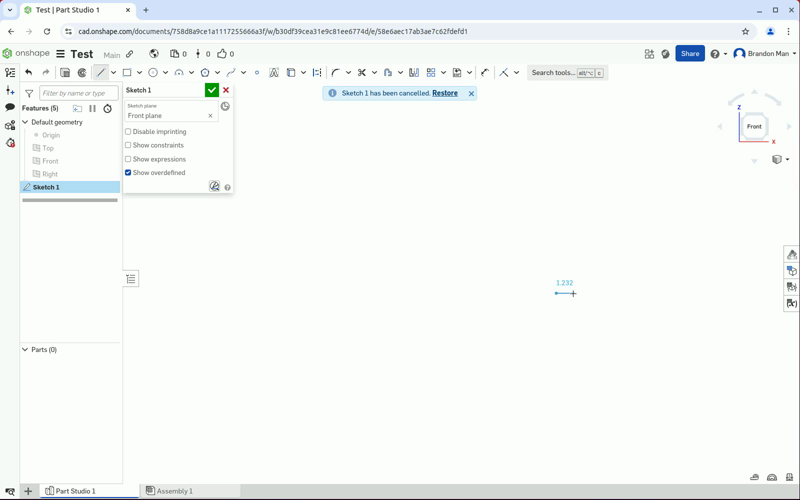
scroll(6)
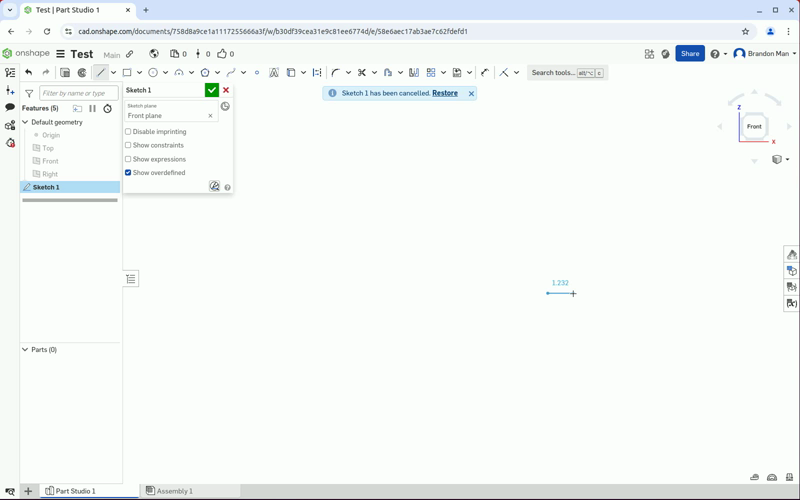
scroll(6)
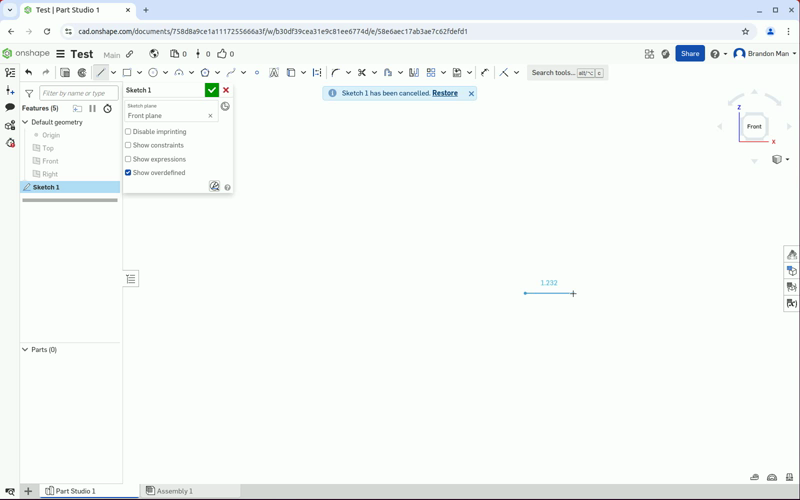
scroll(6)
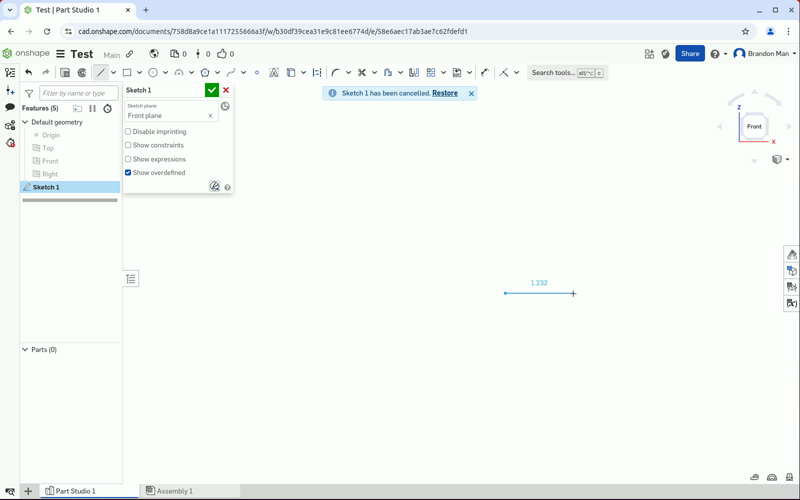
click(573, 293)
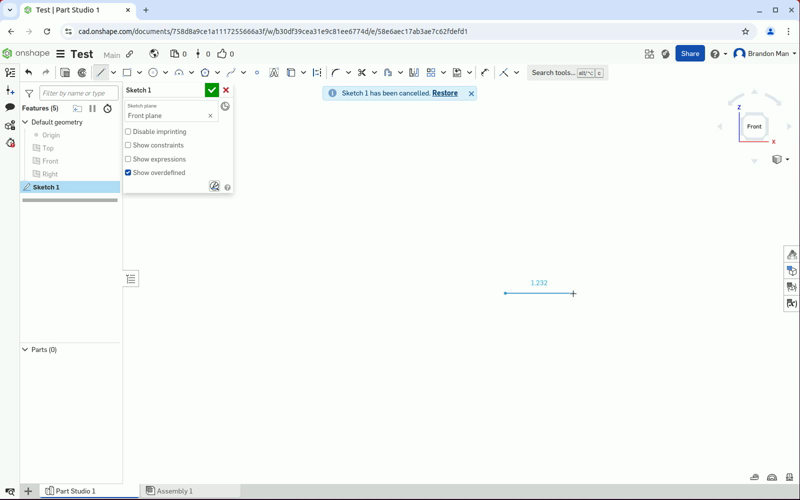
scroll(-6)
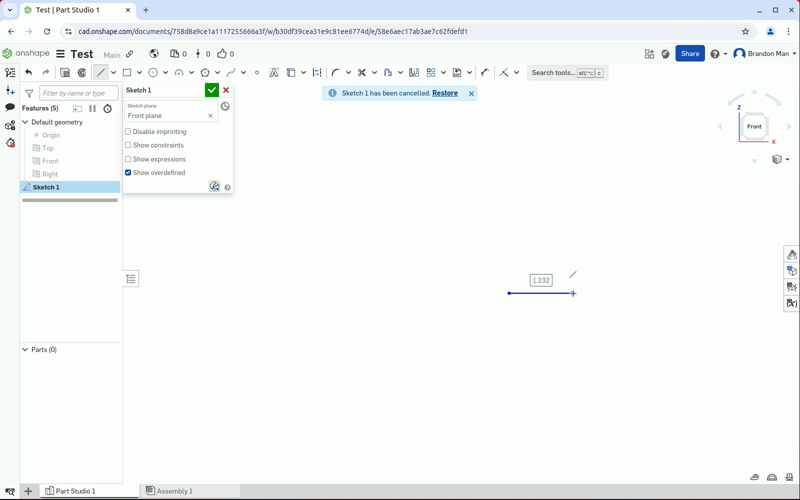
scroll(-6)
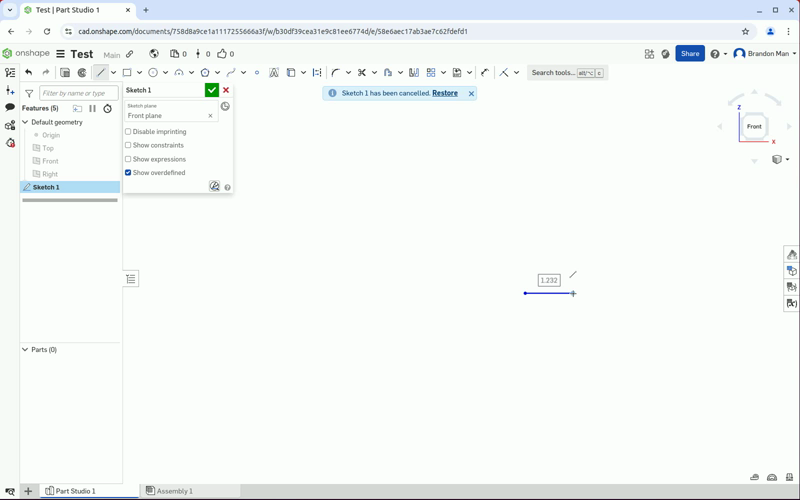
scroll(-6)
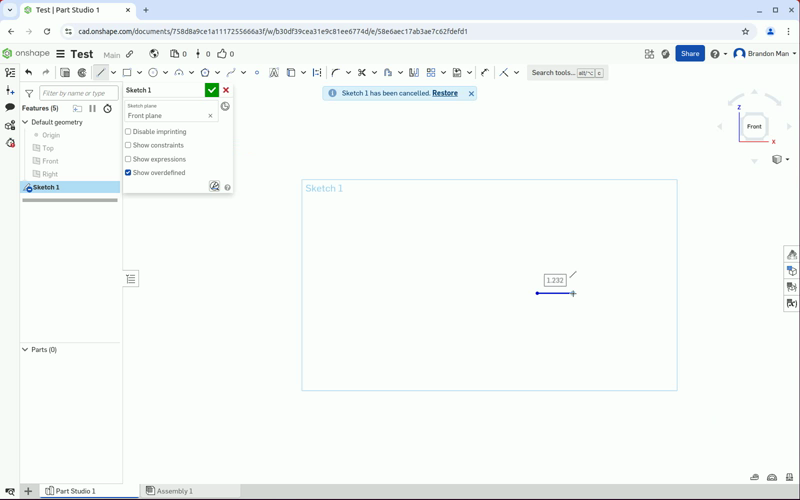
scroll(-6)
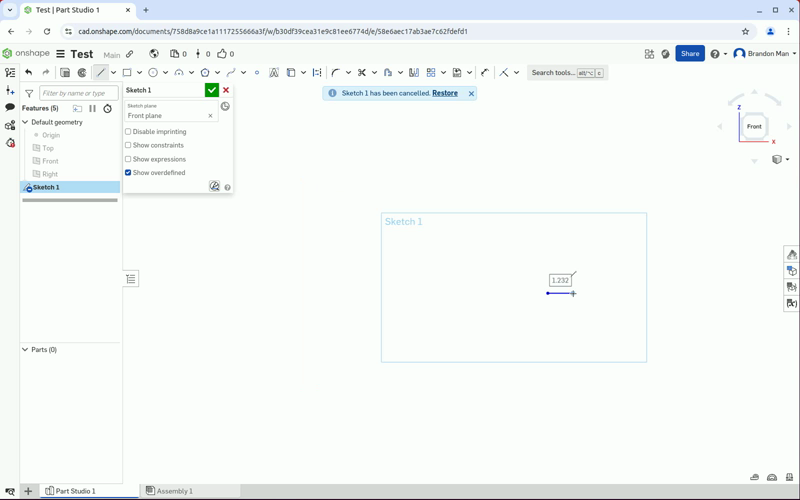
scroll(-6)
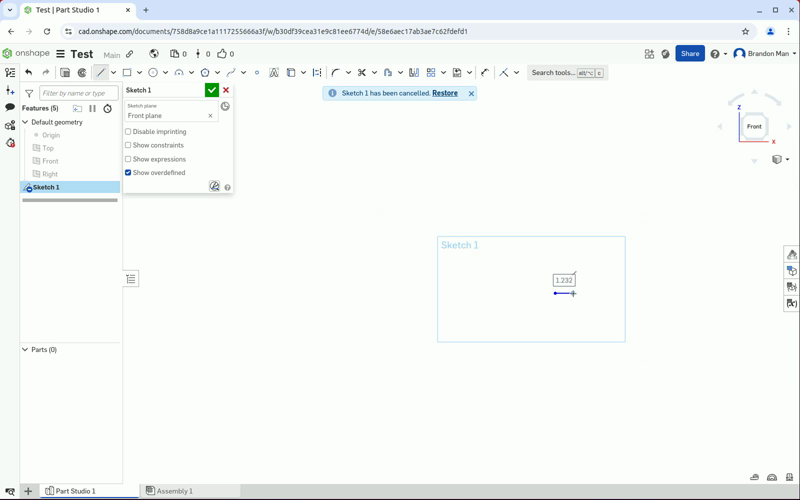
scroll(-6)
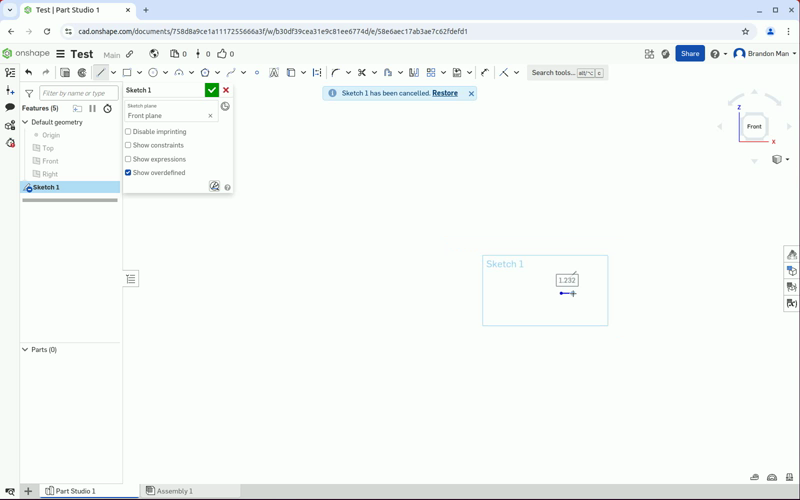
scroll(-6)
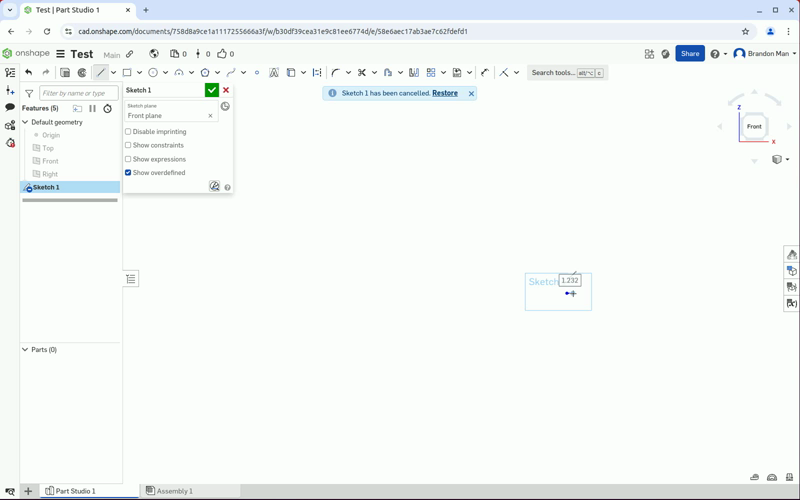
key_up(shift)
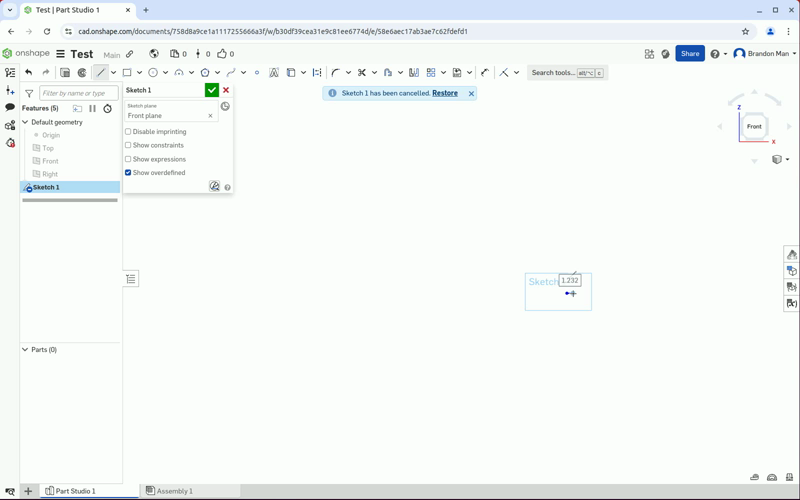
key_down(shift)
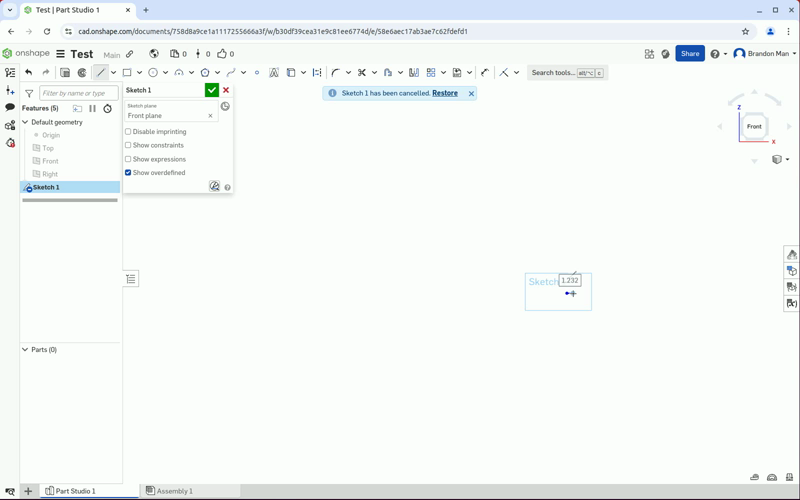
mouse_move(573, 225)
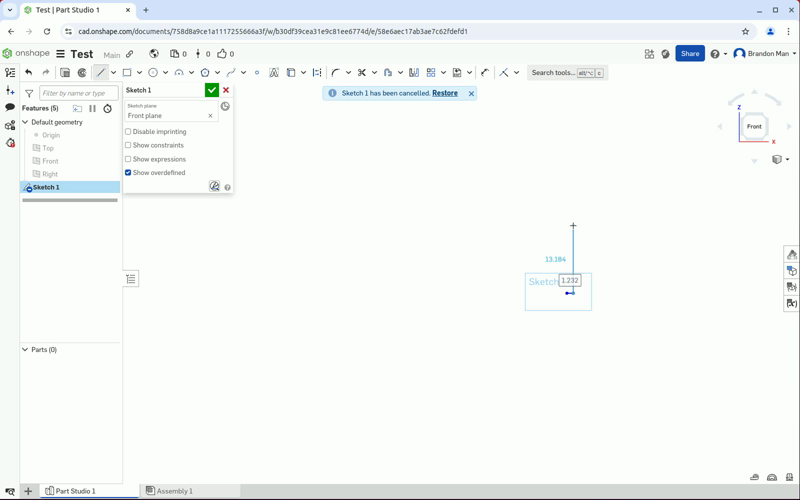
click(573, 225)
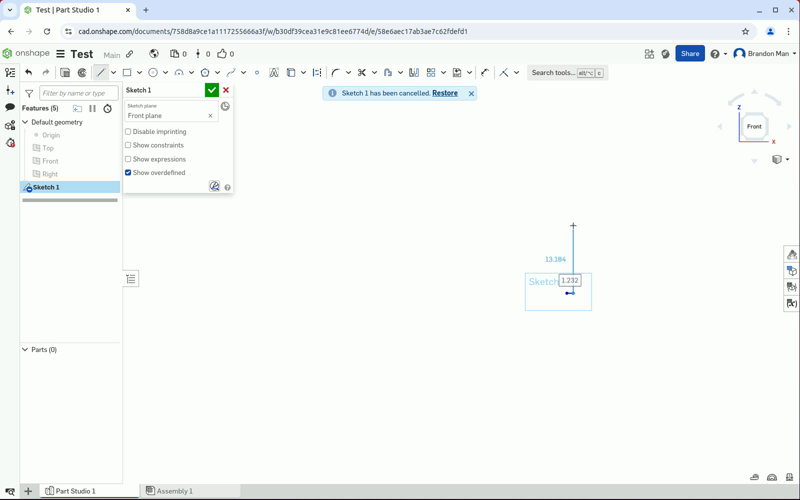
key_up(shift)
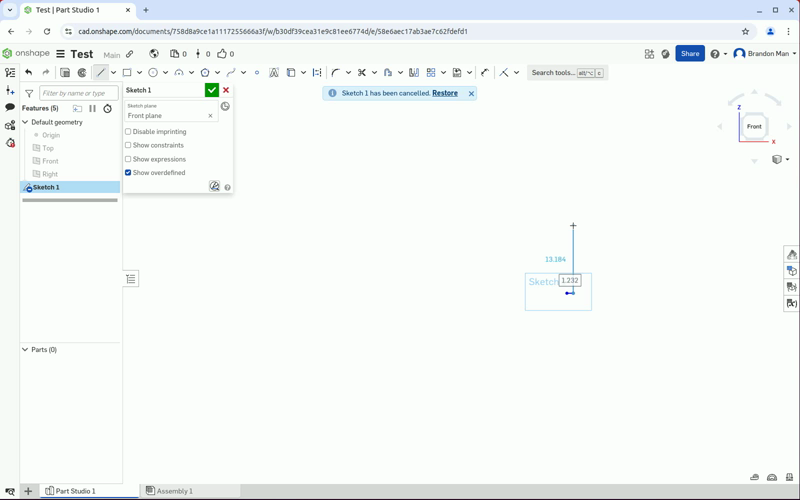
key_down(shift)
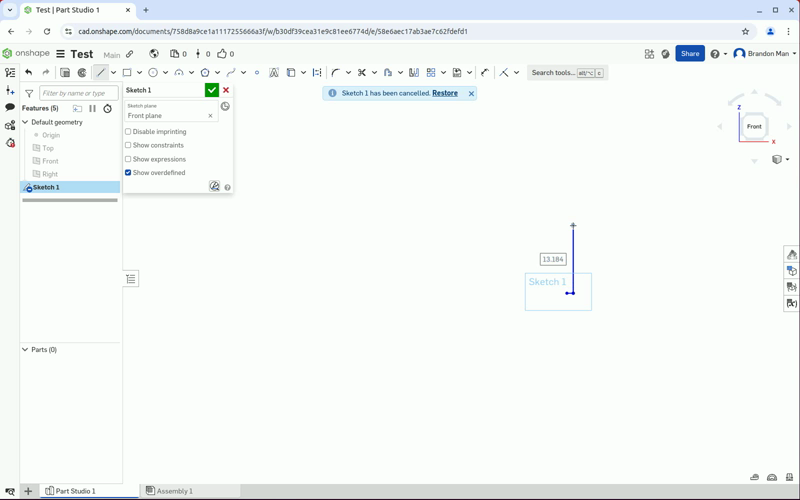
mouse_move(589, 225)
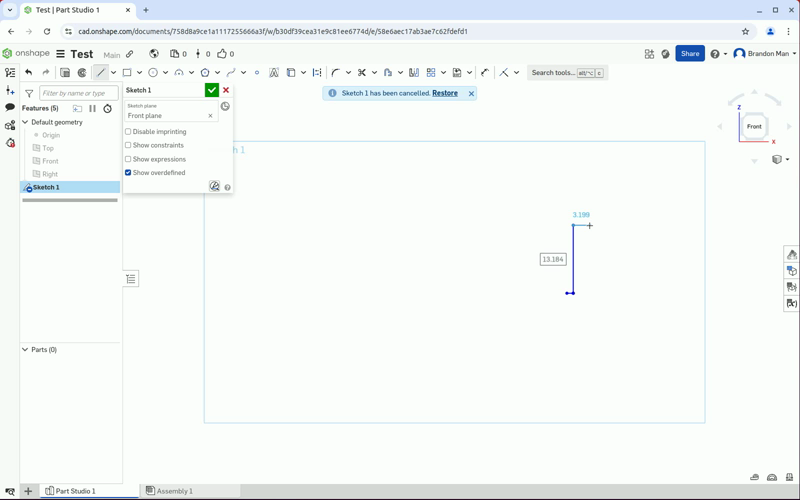
mouse_move(567, 225)
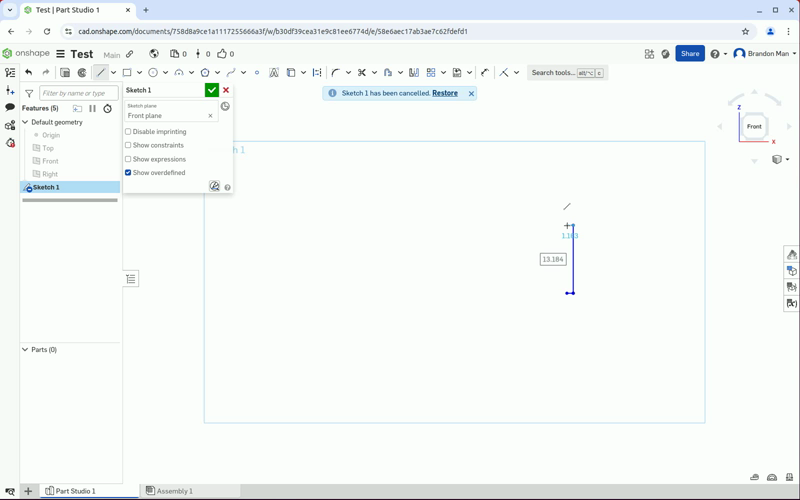
scroll(6)
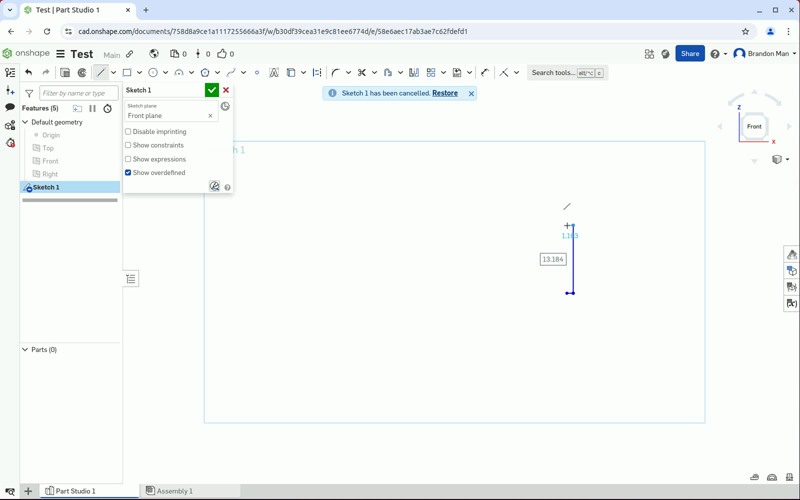
scroll(6)
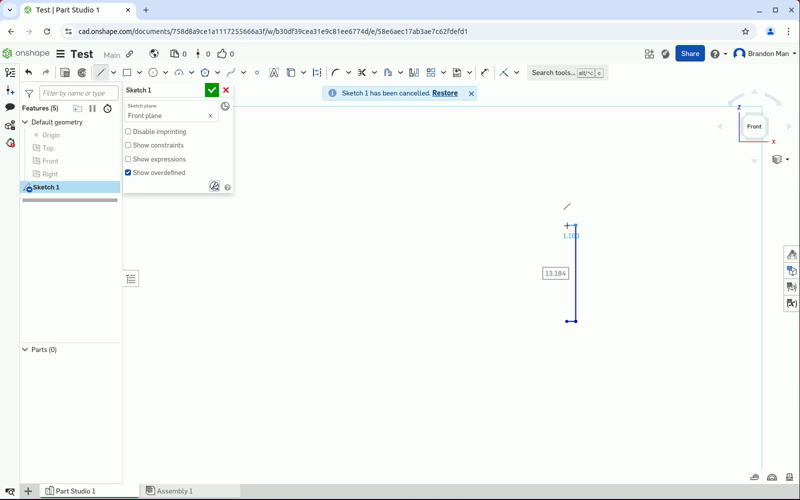
scroll(6)
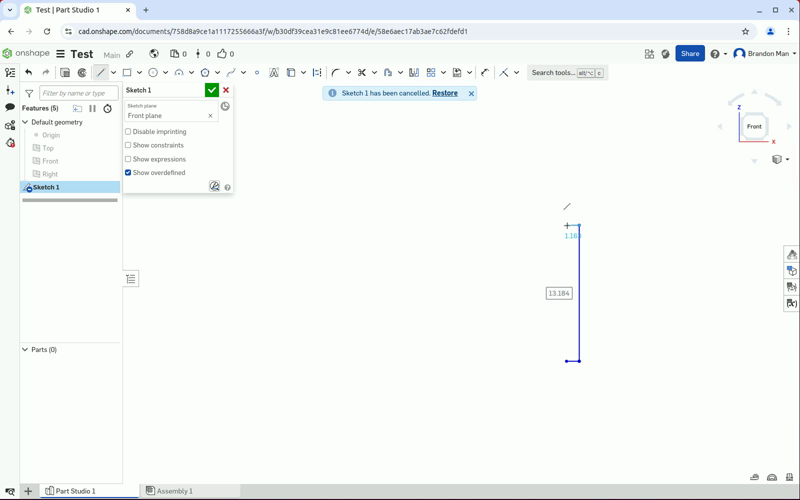
scroll(6)
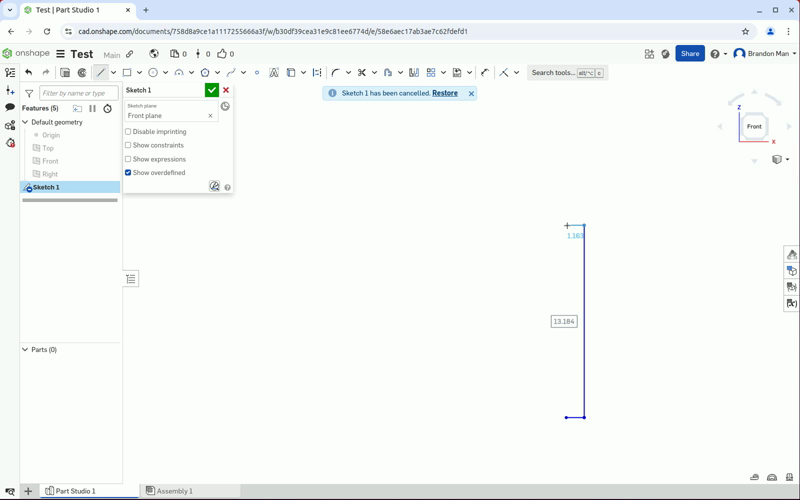
scroll(6)
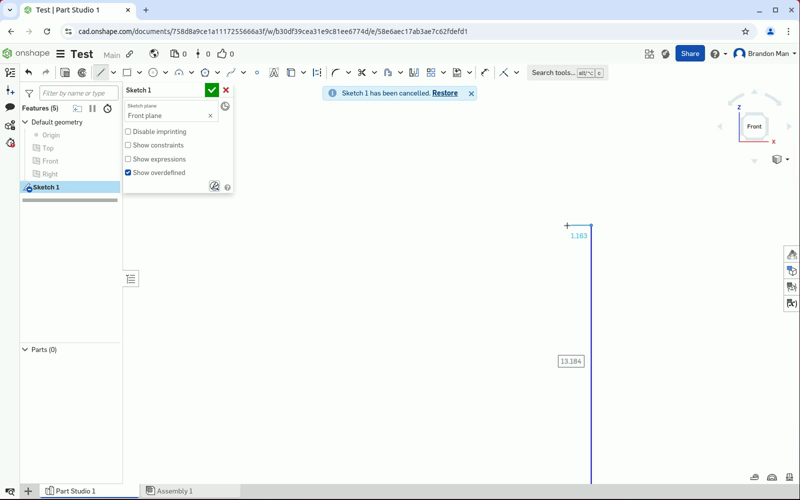
scroll(6)
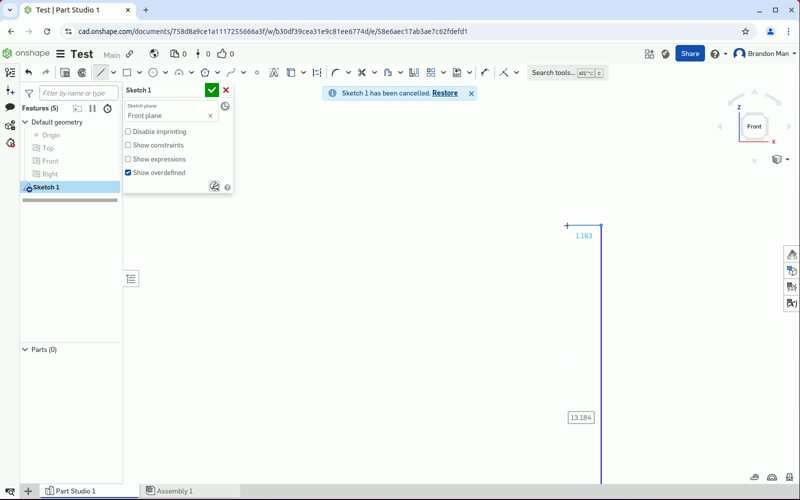
scroll(6)
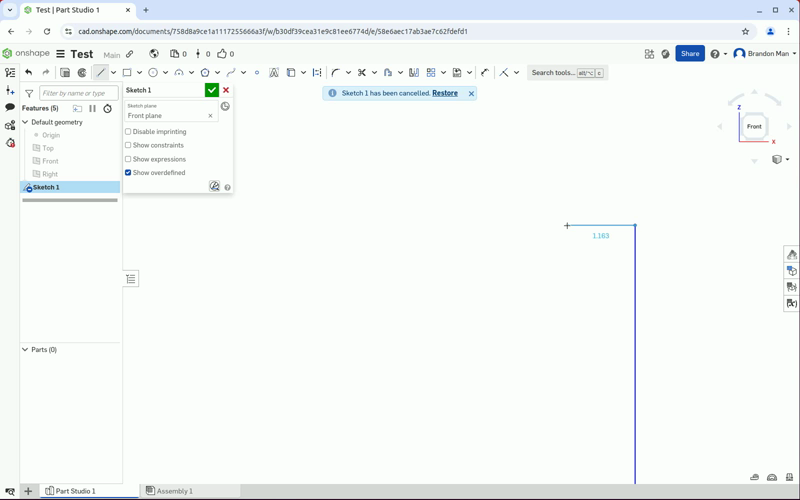
click(567, 225)
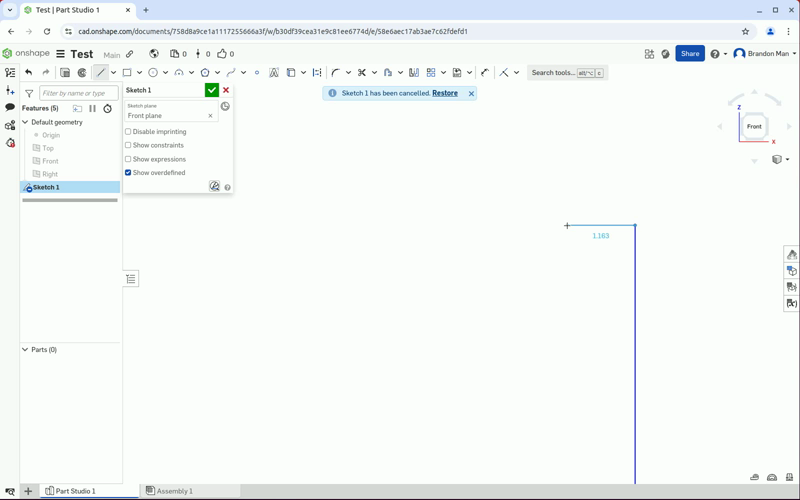
scroll(-6)
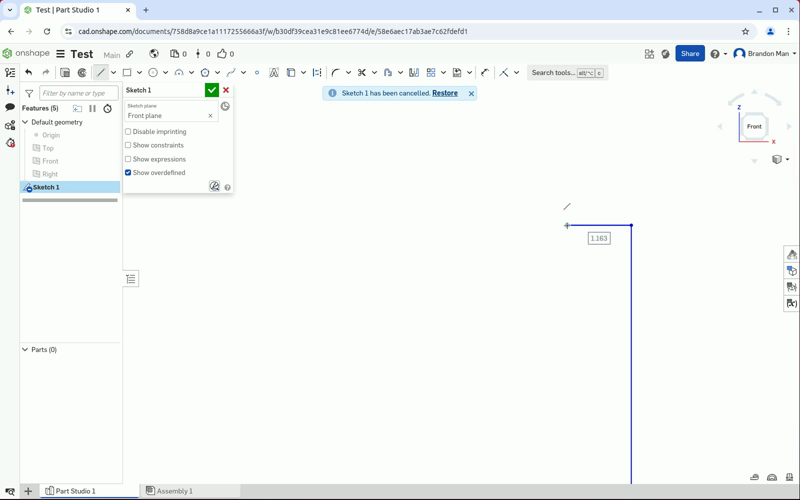
scroll(-6)
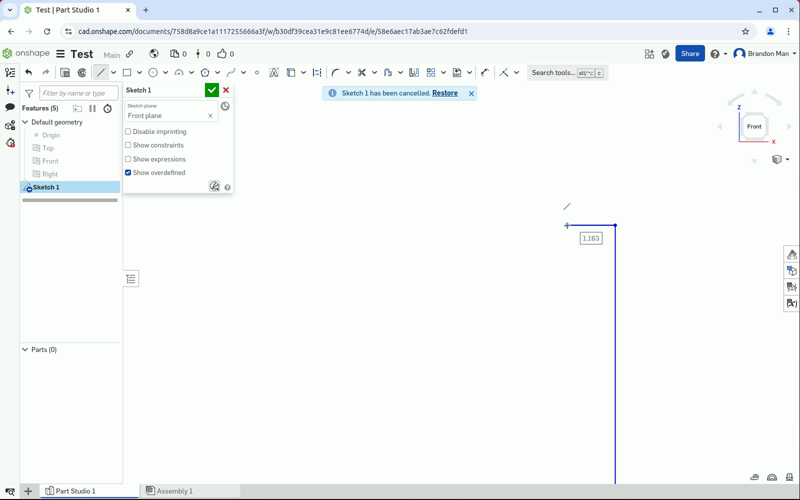
scroll(-6)
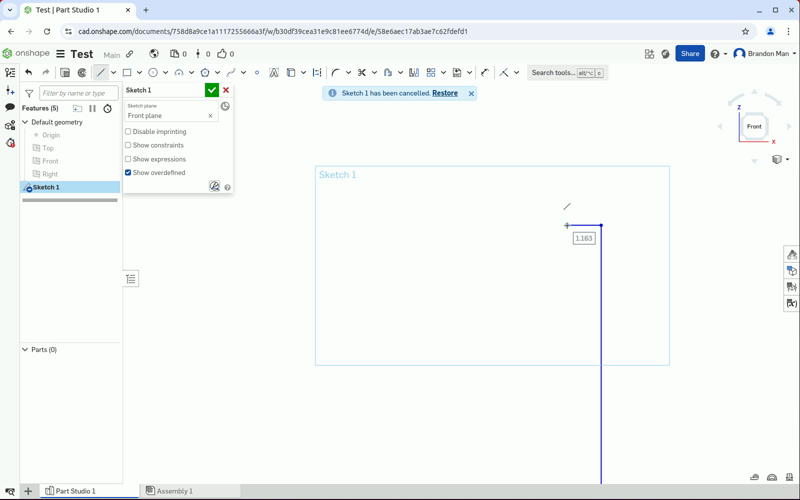
scroll(-6)
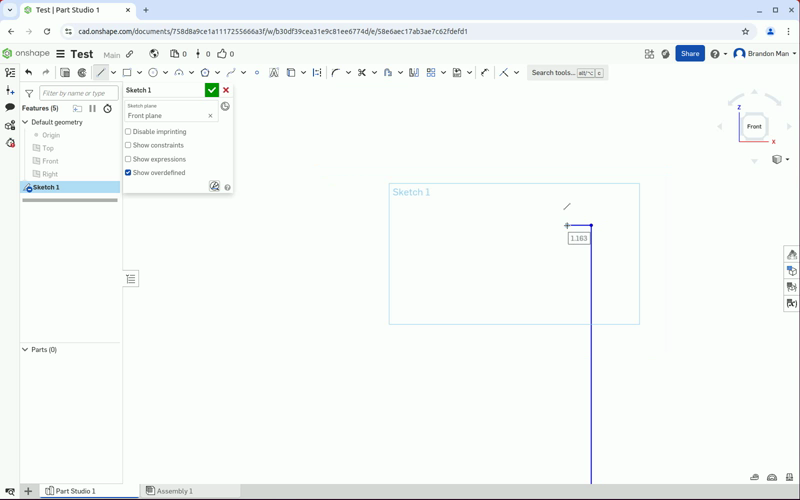
scroll(-6)
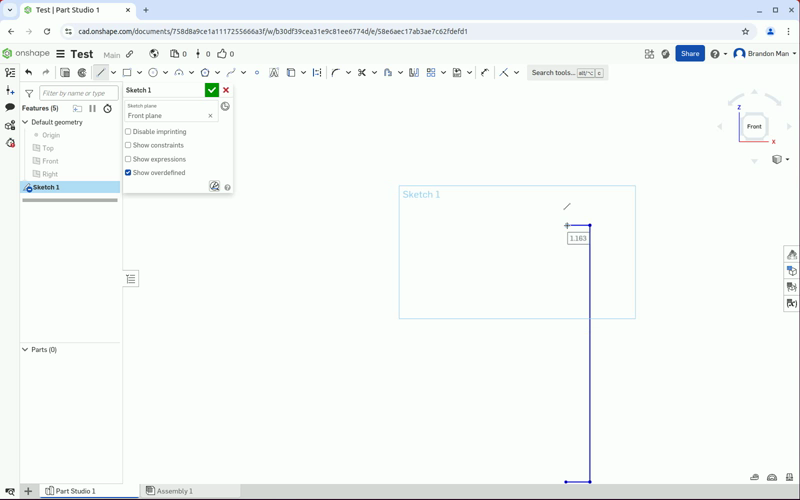
scroll(-6)
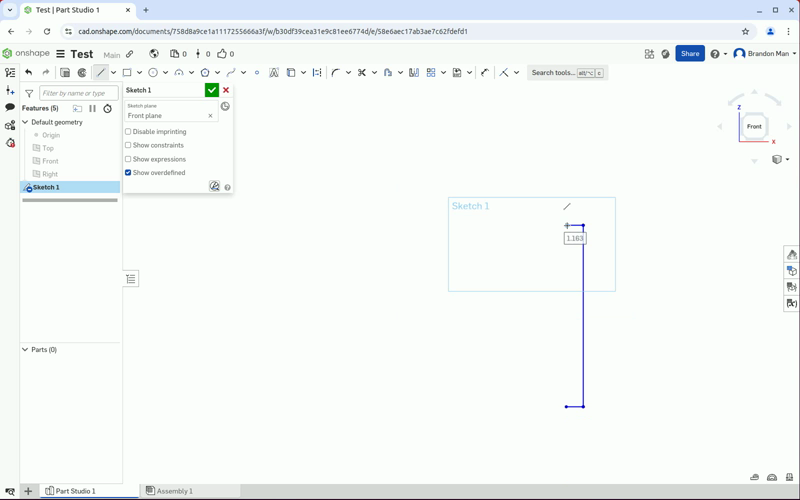
scroll(-6)
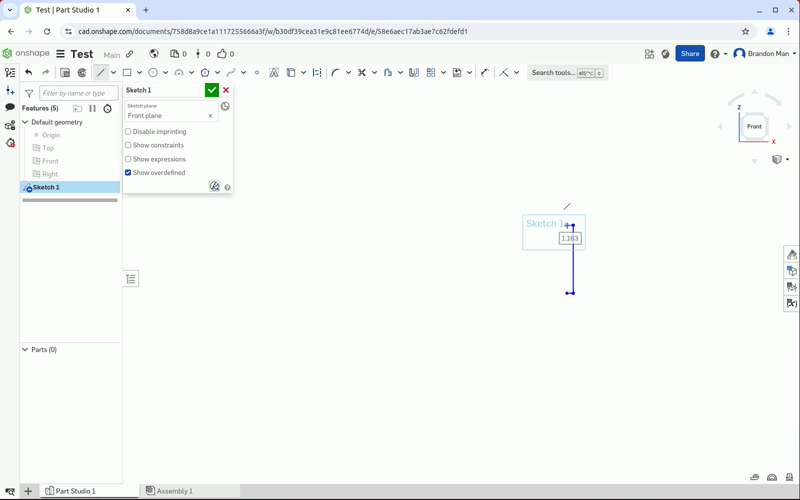
key_up(shift)
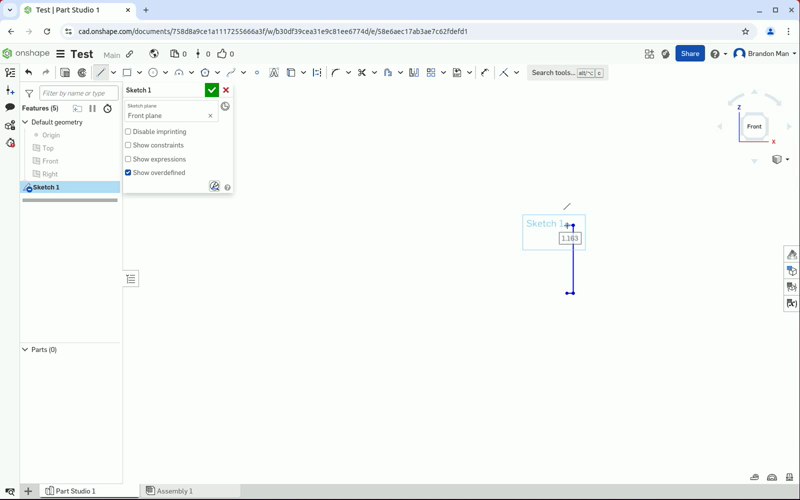
key_down(shift)
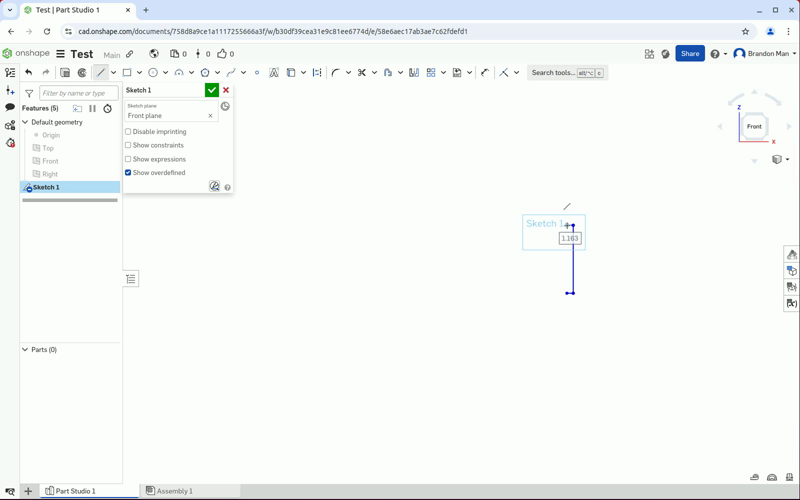
mouse_move(589, 225)
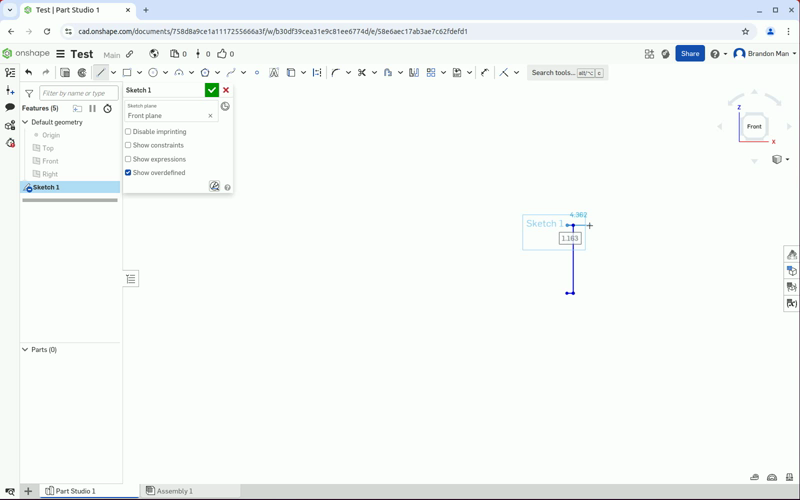
mouse_move(567, 230)
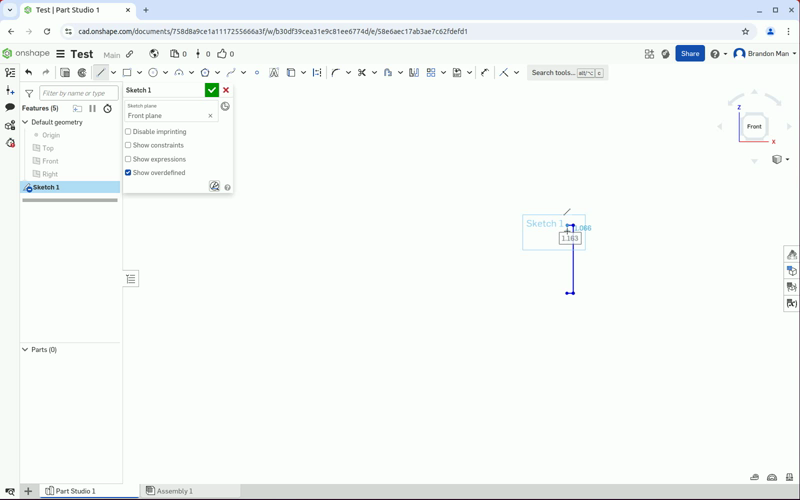
scroll(6)
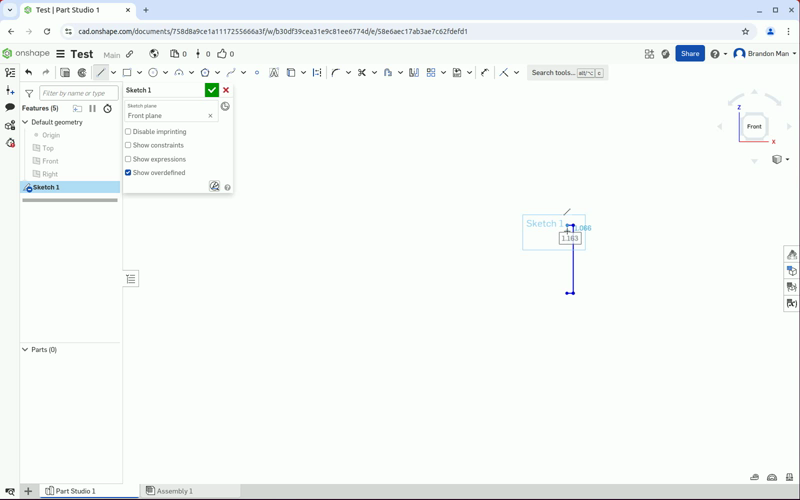
scroll(6)
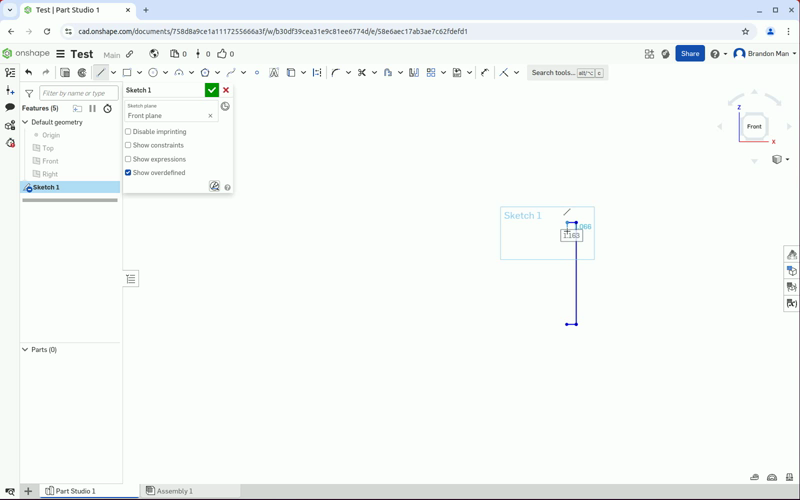
scroll(6)
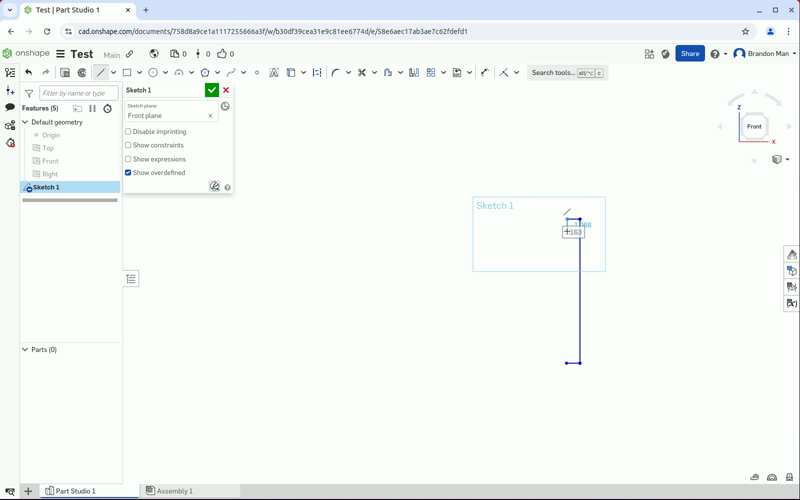
scroll(6)
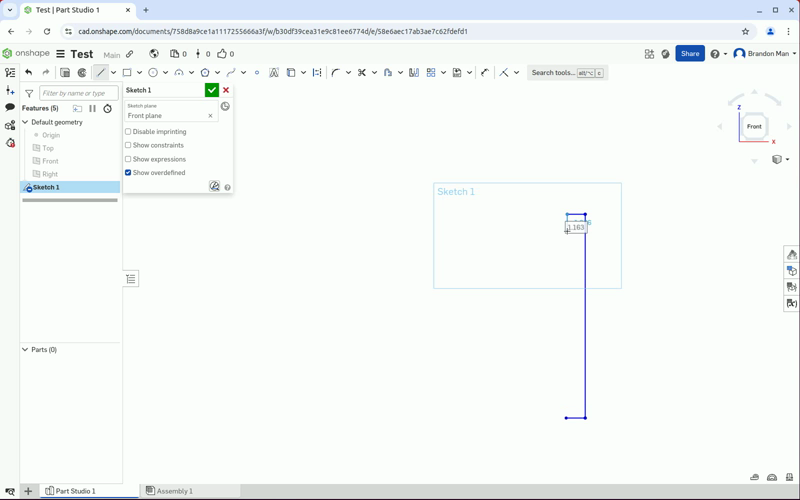
scroll(6)
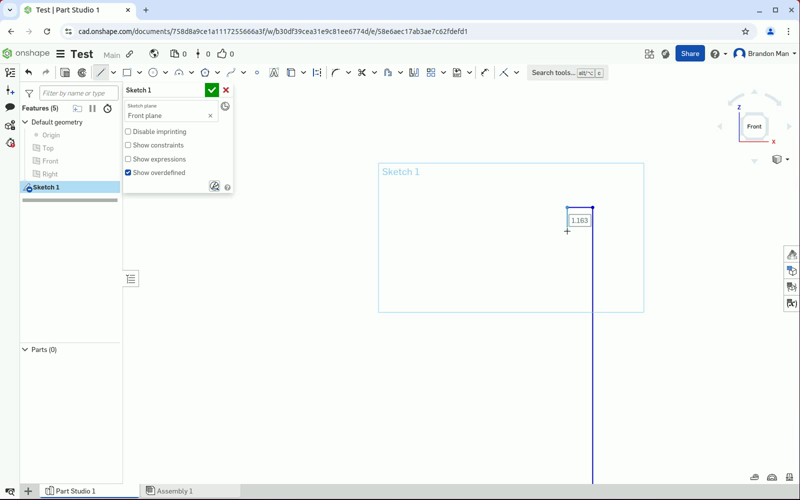
scroll(6)
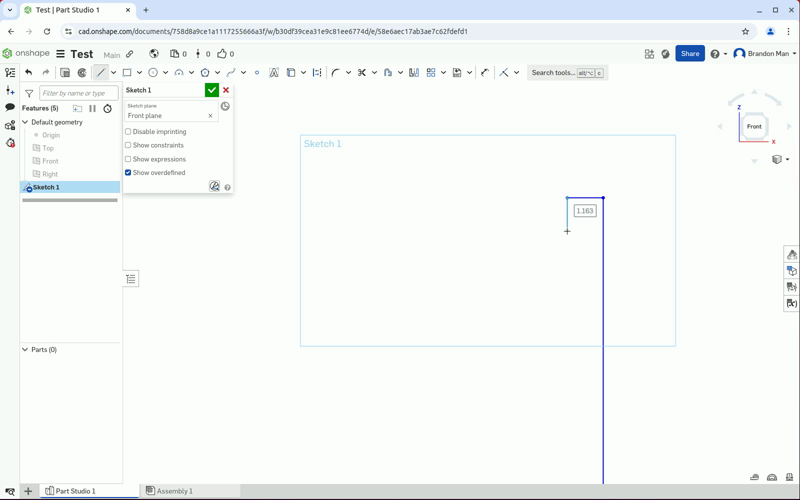
scroll(6)
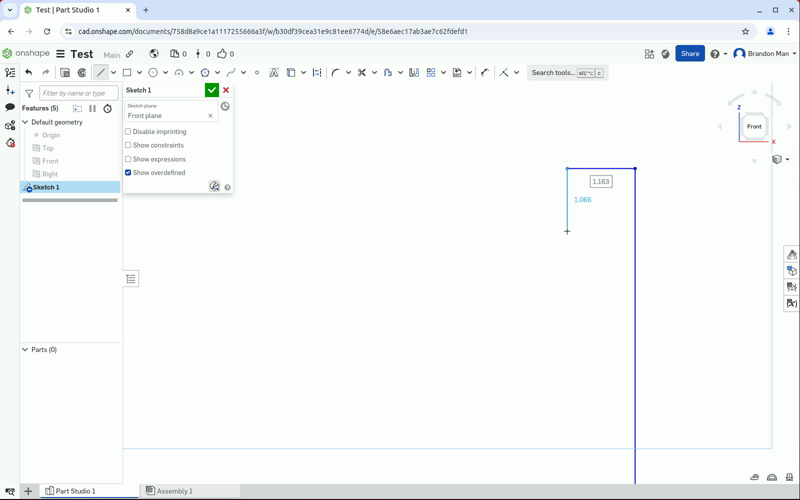
click(567, 230)
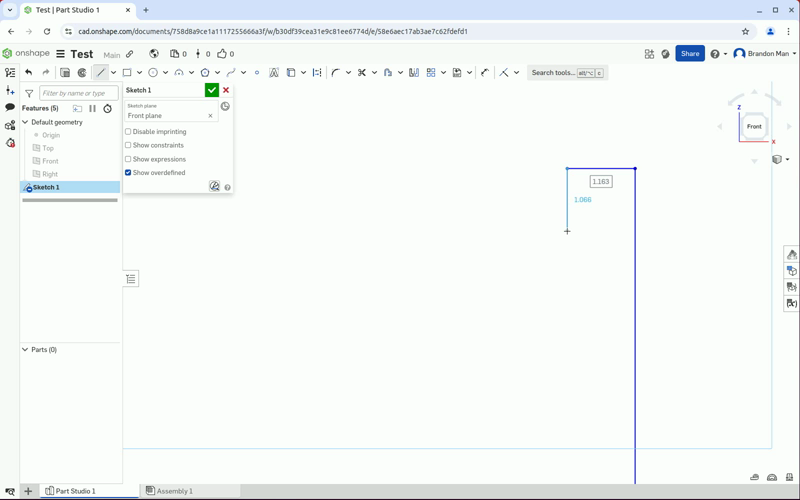
scroll(-6)
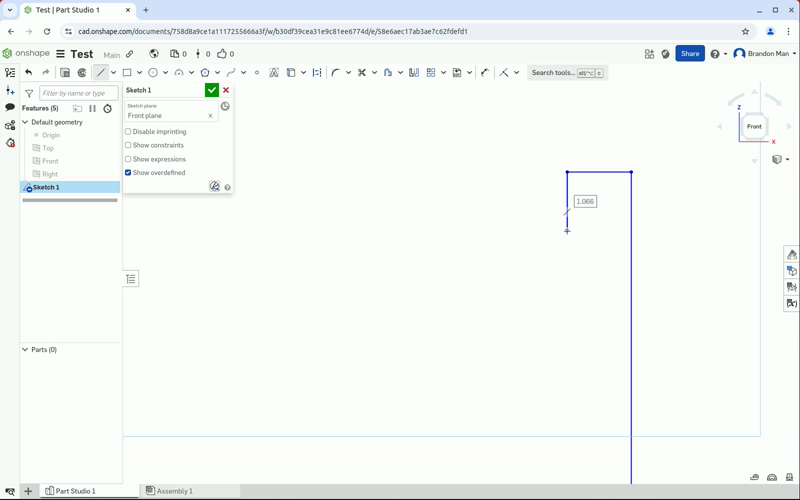
scroll(-6)
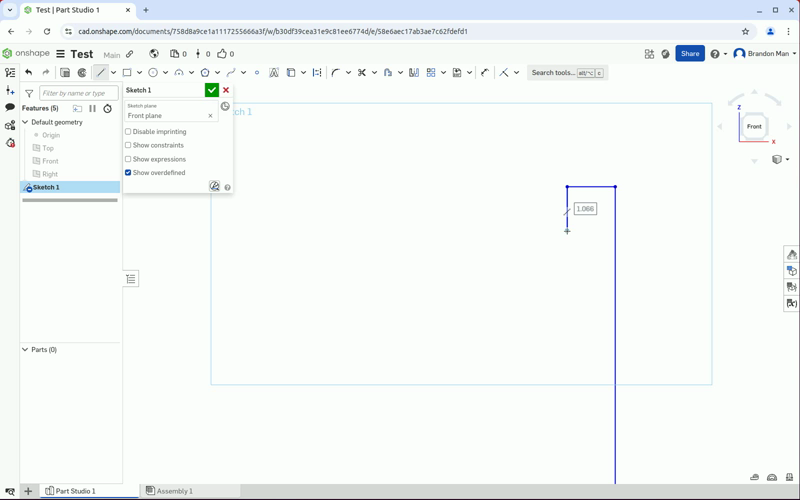
scroll(-6)
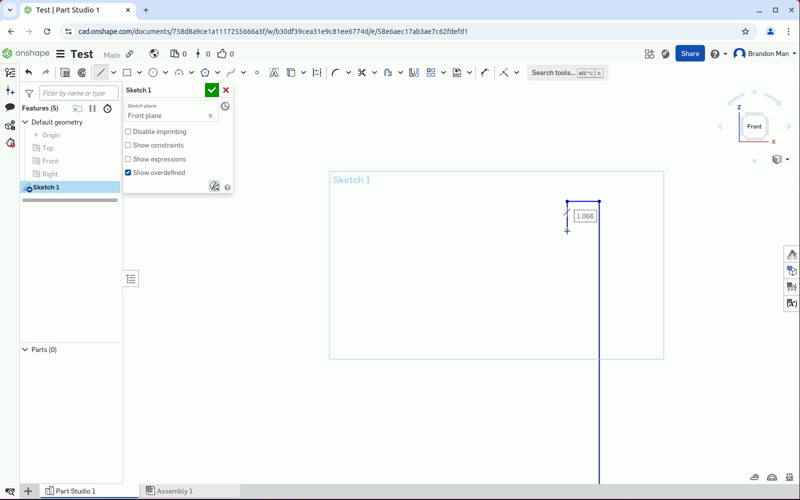
scroll(-6)
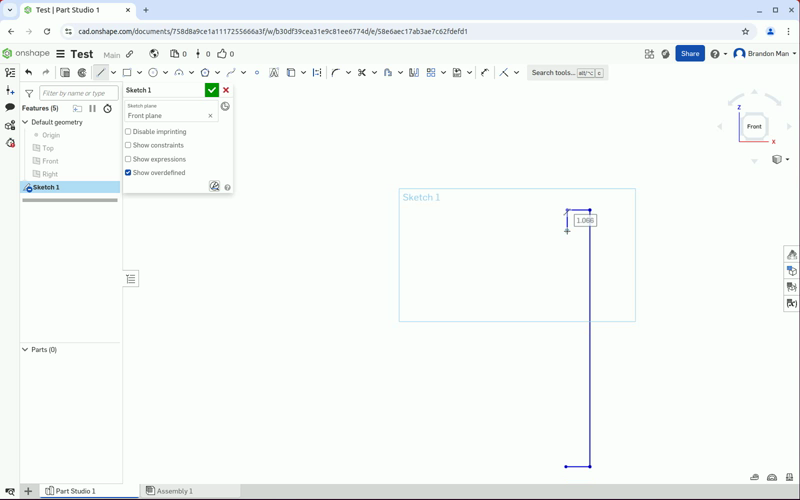
scroll(-6)
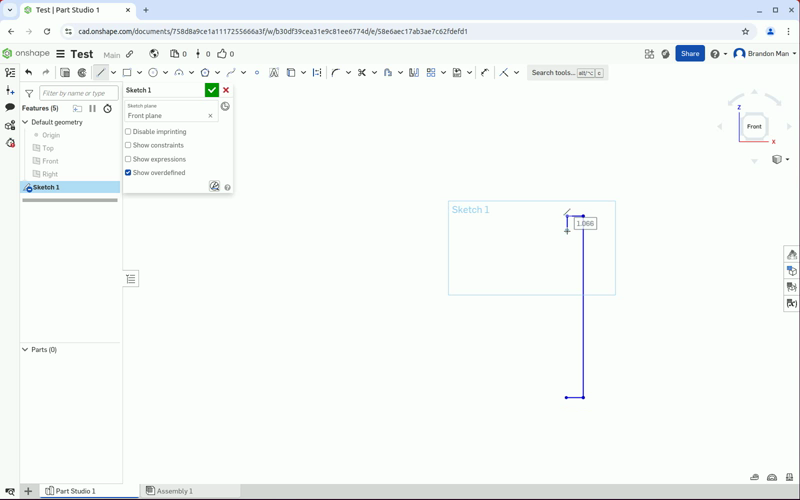
scroll(-6)
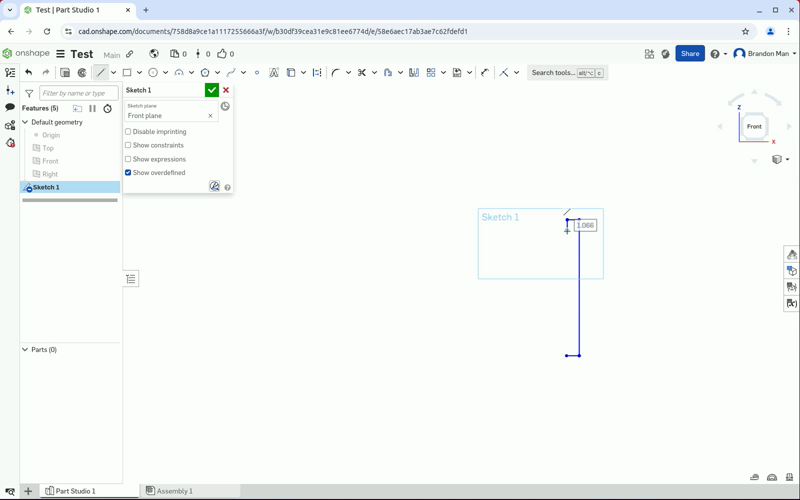
scroll(-6)
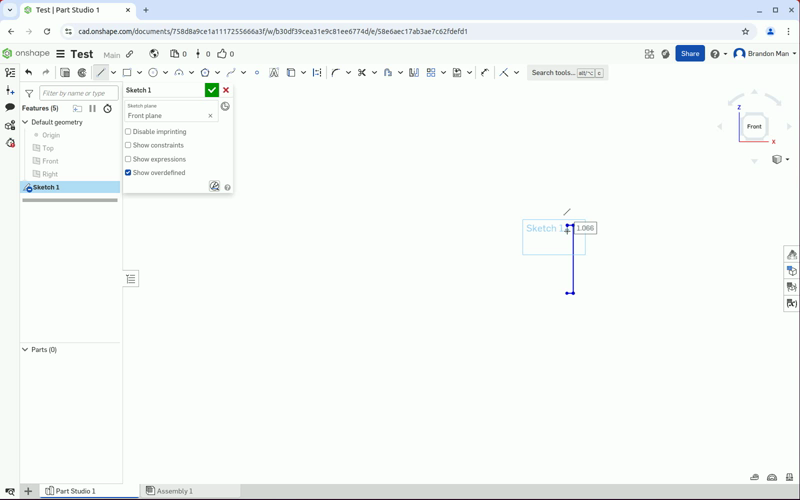
key_up(shift)
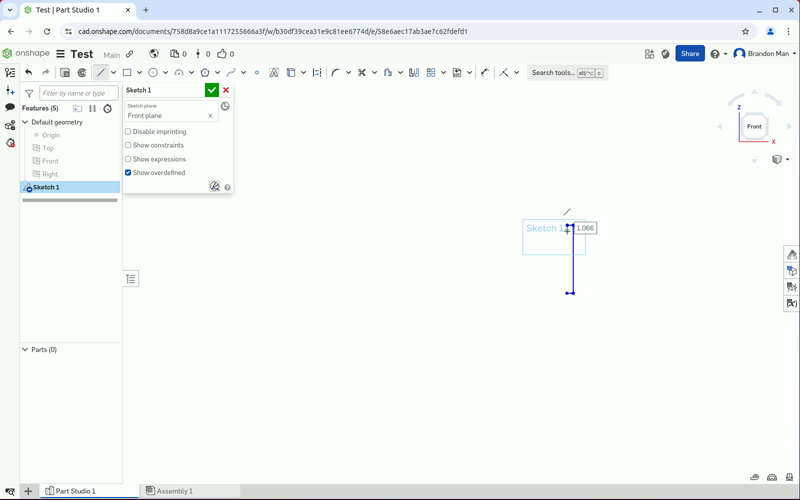
key_down(shift)
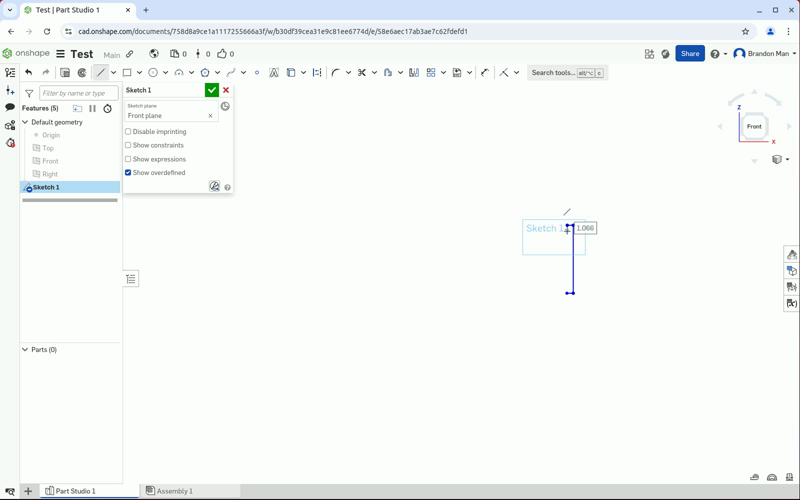
mouse_move(567, 293)
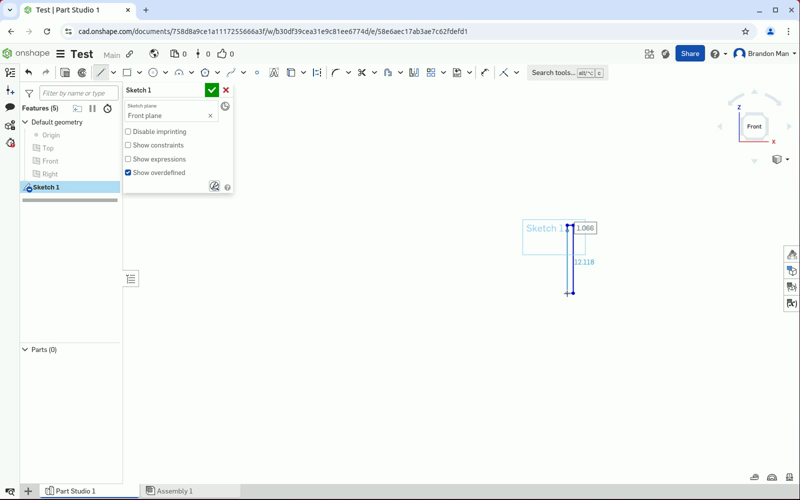
key_up(shift)
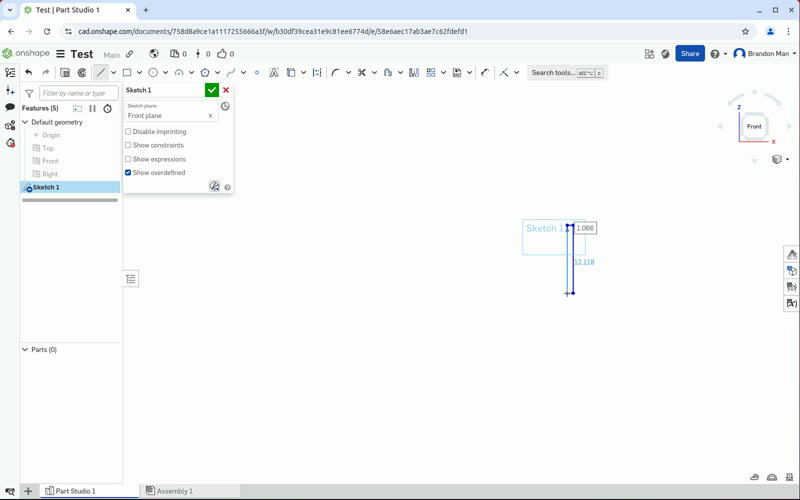
click(567, 293)
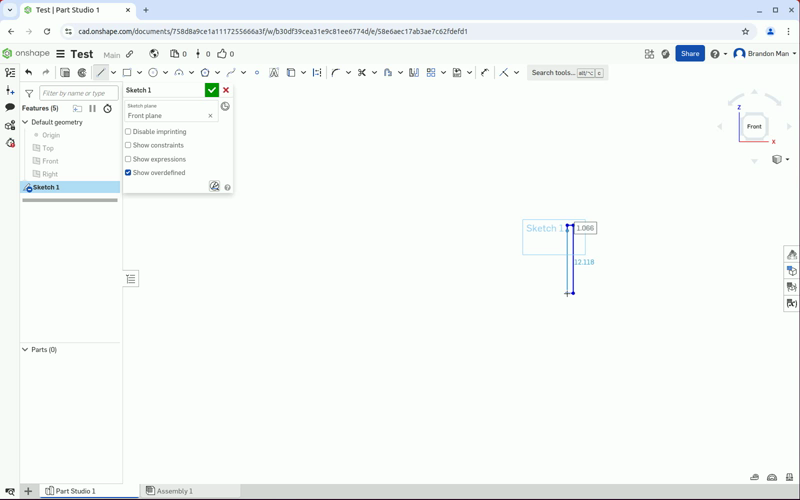
key(esc)
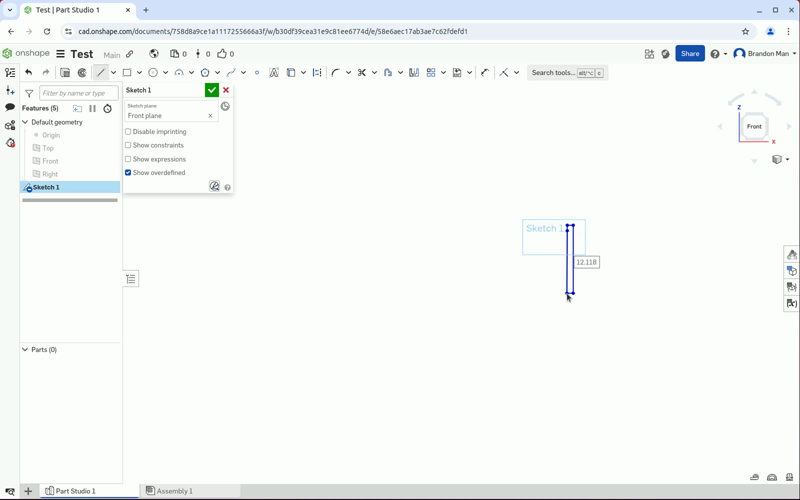
mouse_move(572, 270)
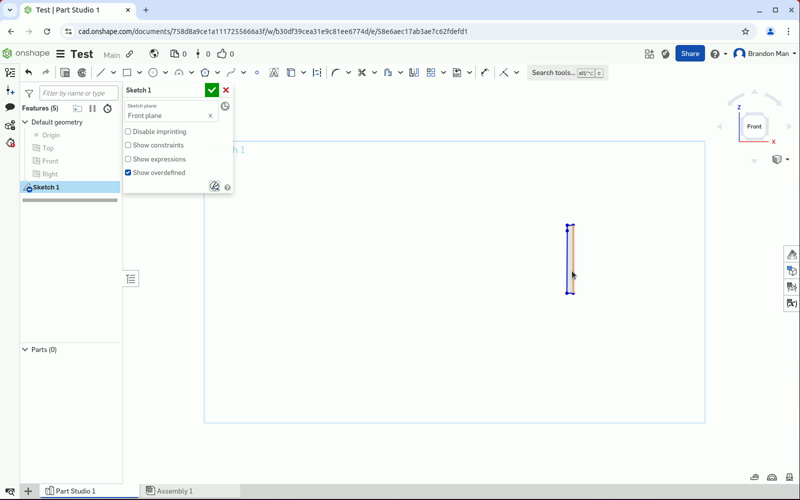
scroll(6)
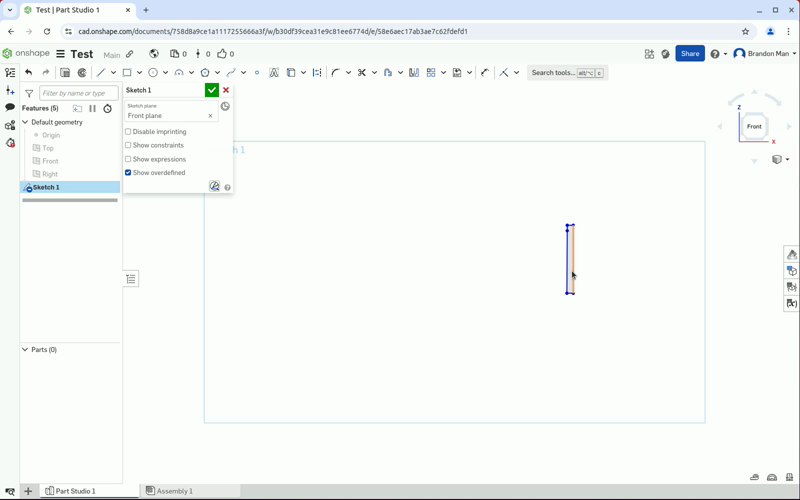
scroll(6)
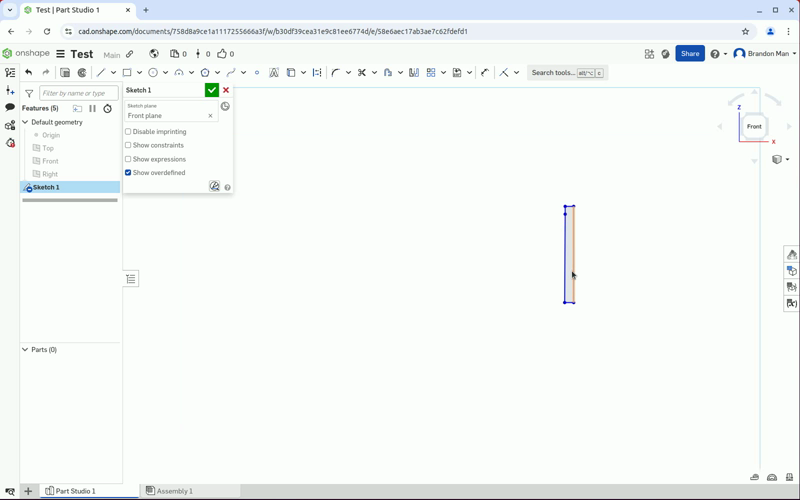
scroll(6)
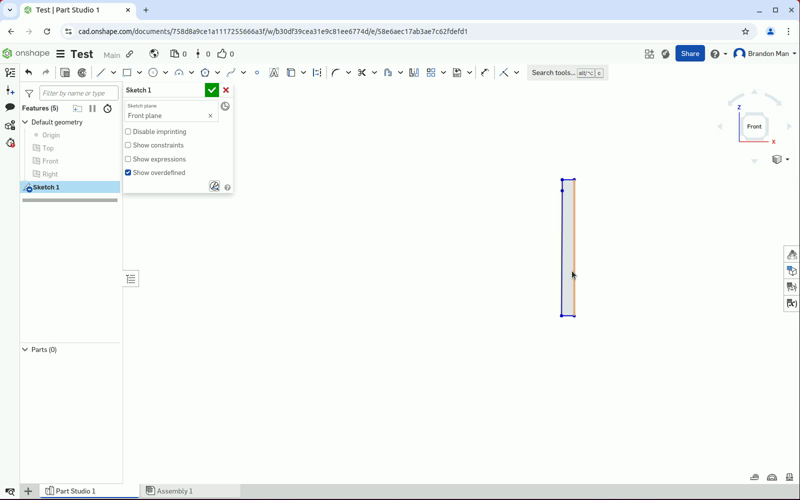
scroll(6)
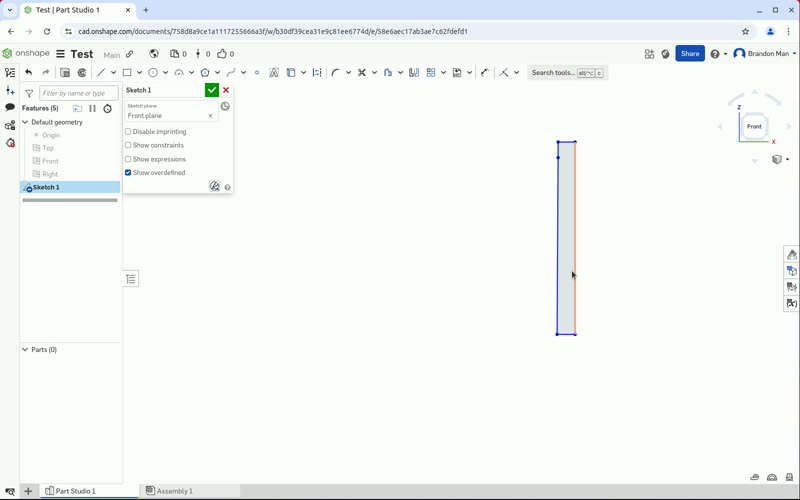
scroll(6)
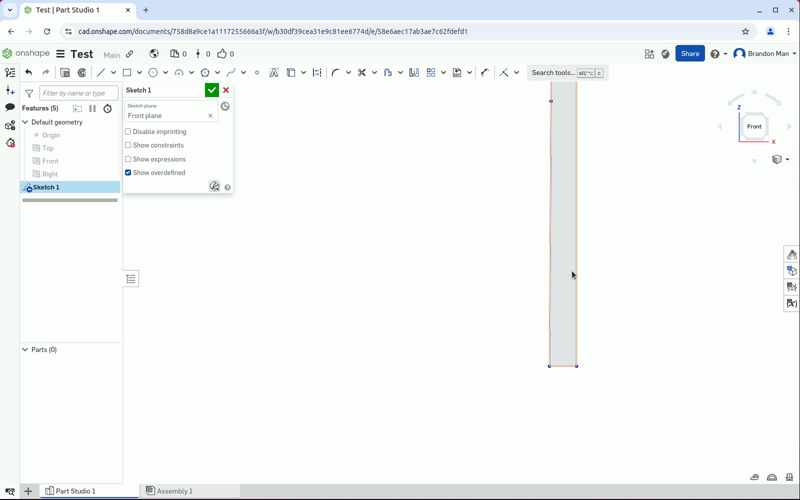
scroll(6)
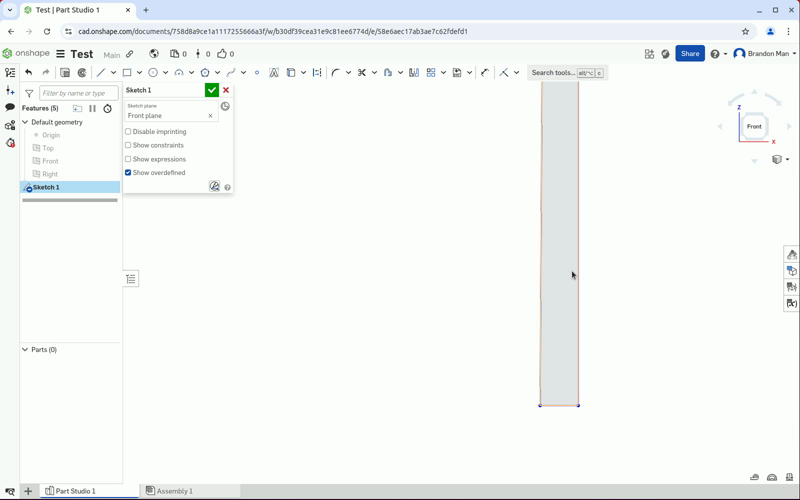
scroll(6)
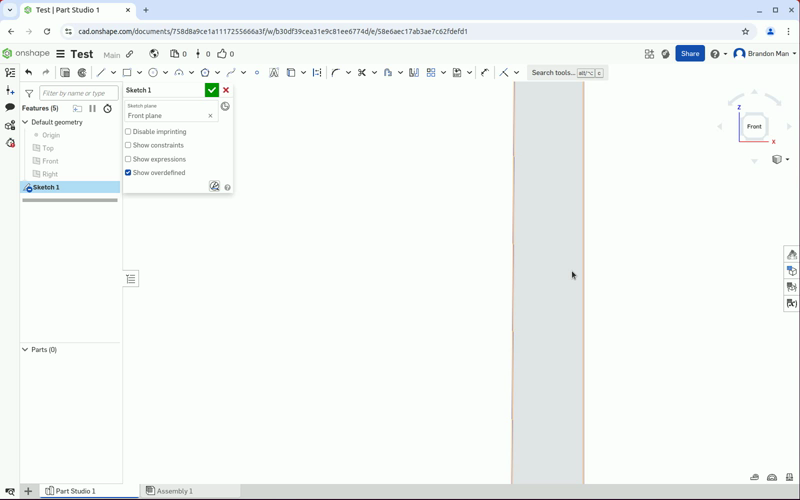
click(572, 270)
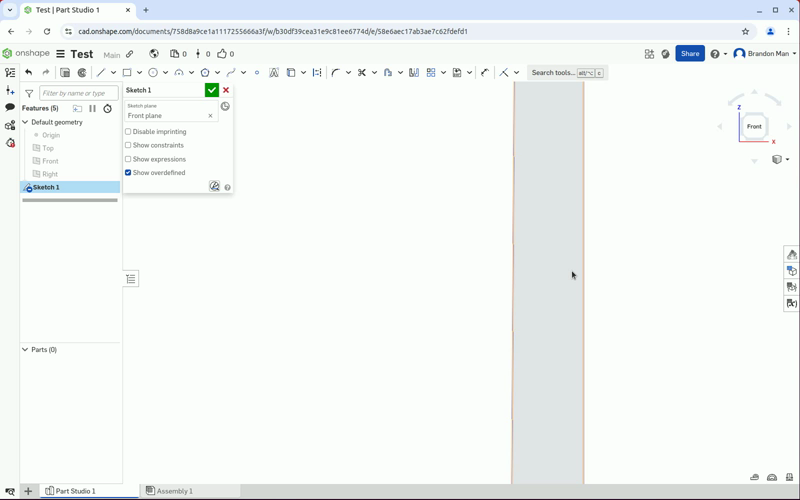
scroll(-6)
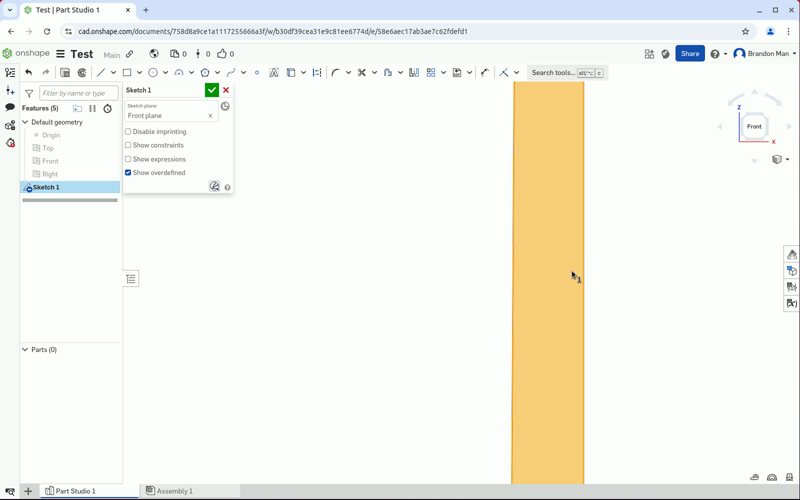
scroll(-6)
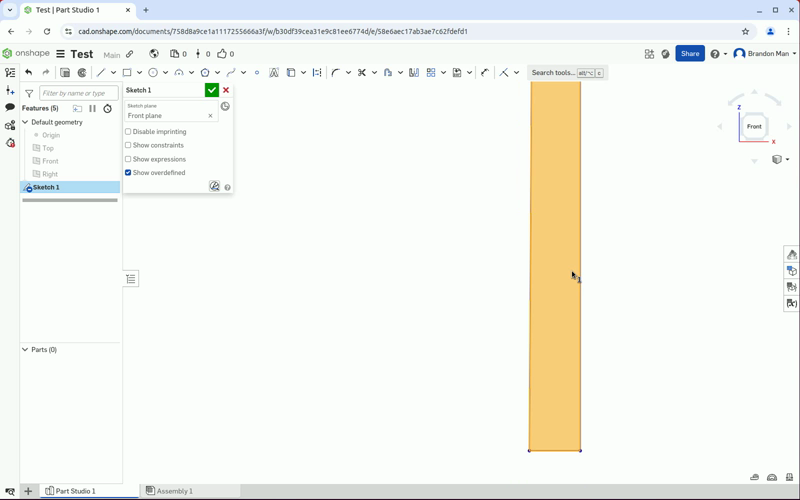
scroll(-6)
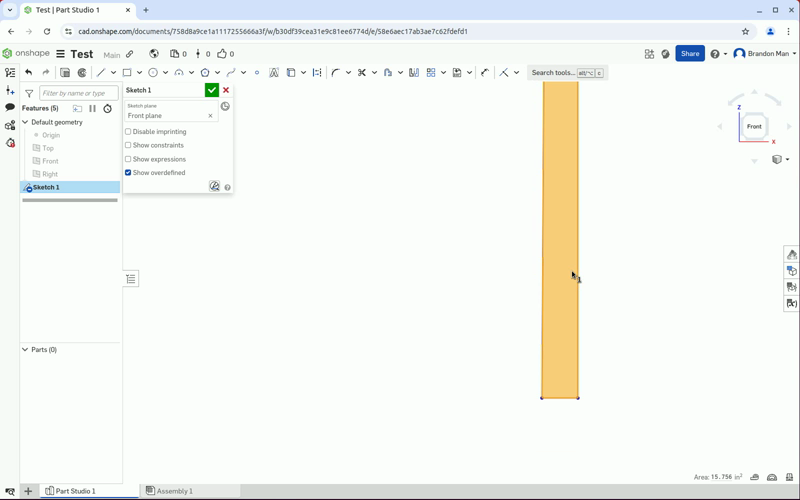
scroll(-6)
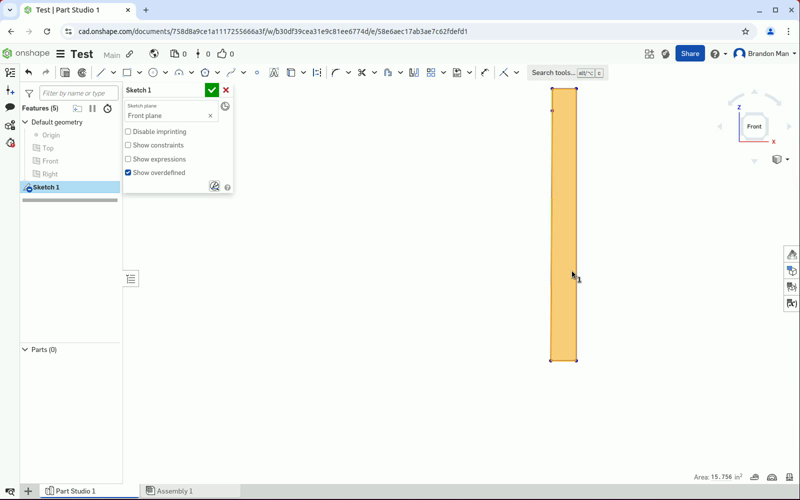
scroll(-6)
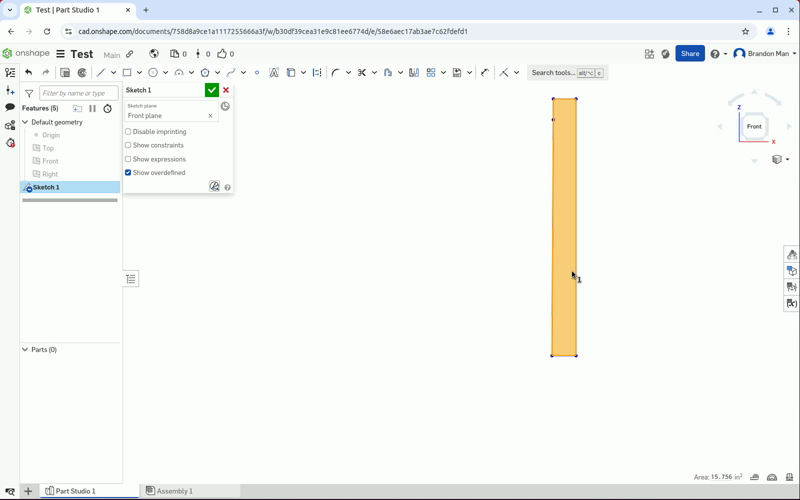
scroll(-6)
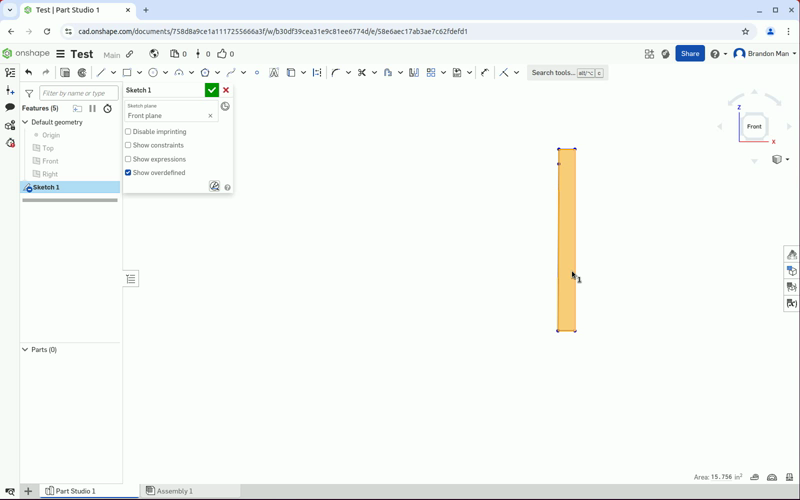
scroll(-6)
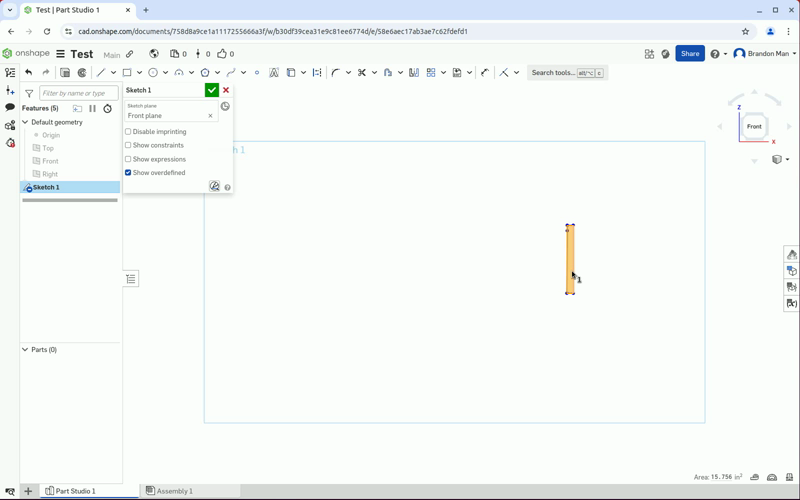
mouse_move(73, 352)
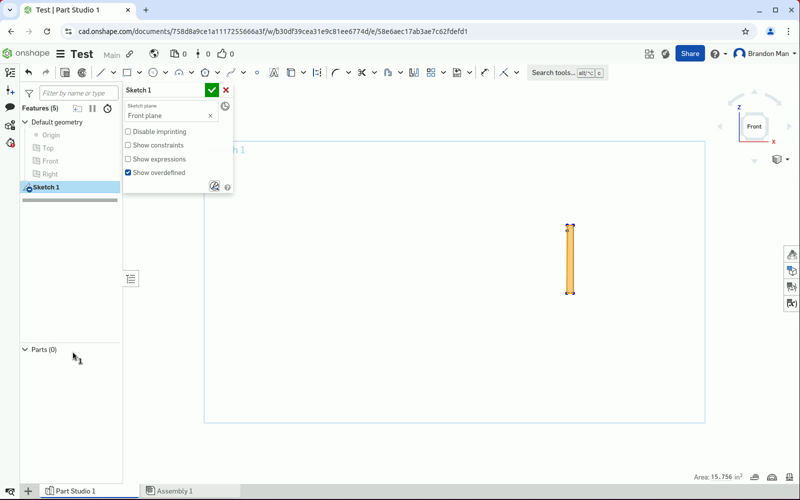
key(shift+y)
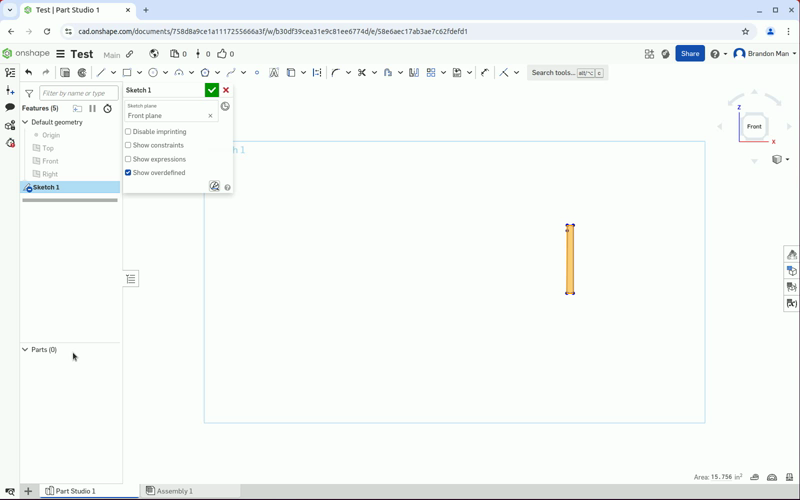
key(shift+e)
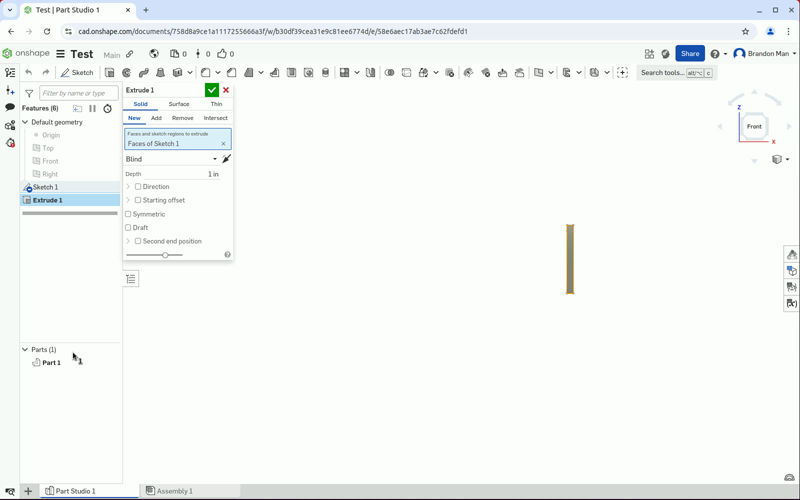
mouse_move(143, 106)
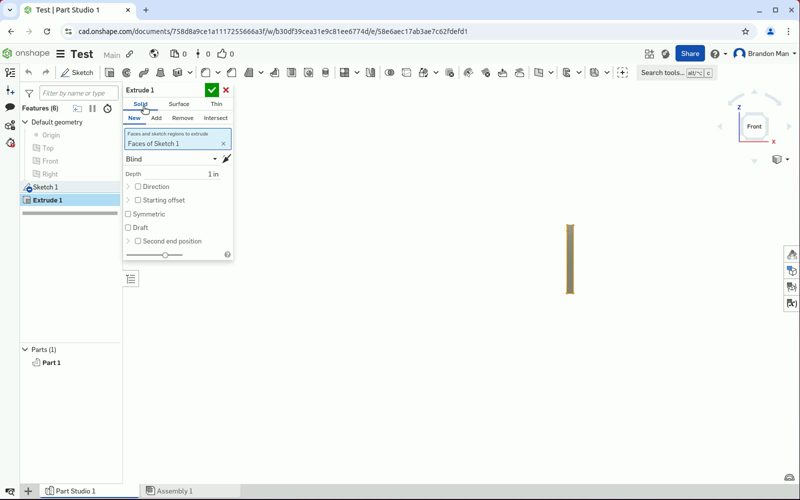
click(143, 106)
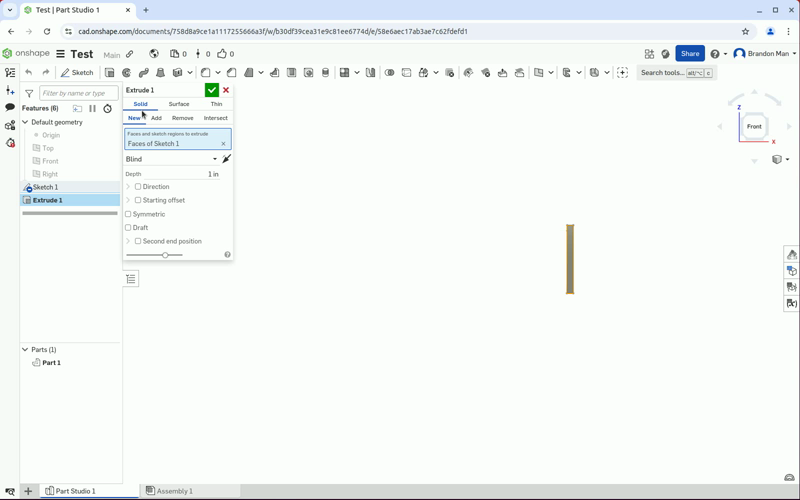
mouse_move(137, 120)
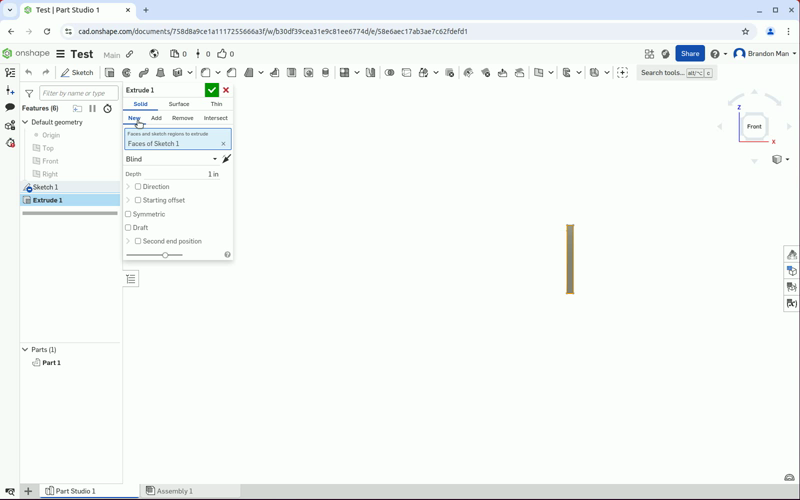
click(137, 120)
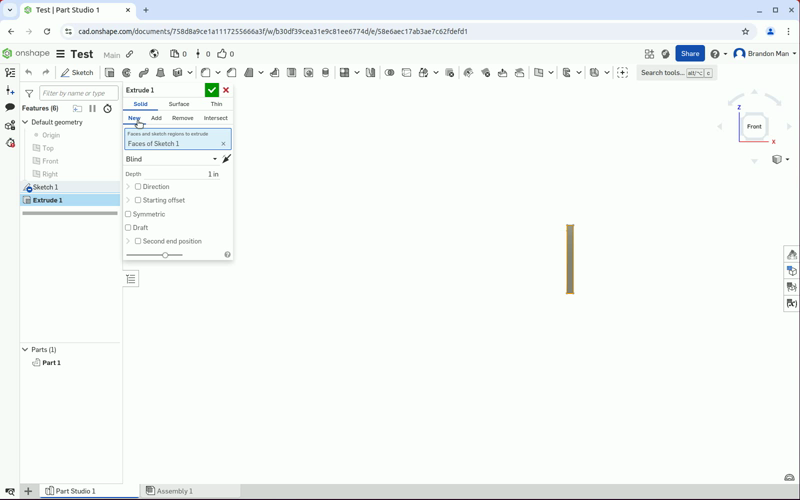
key(tab, 4)
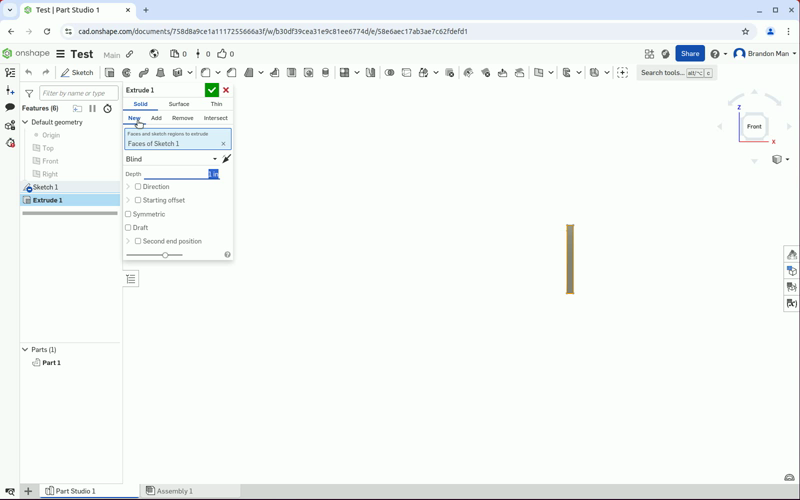
text(3.37)
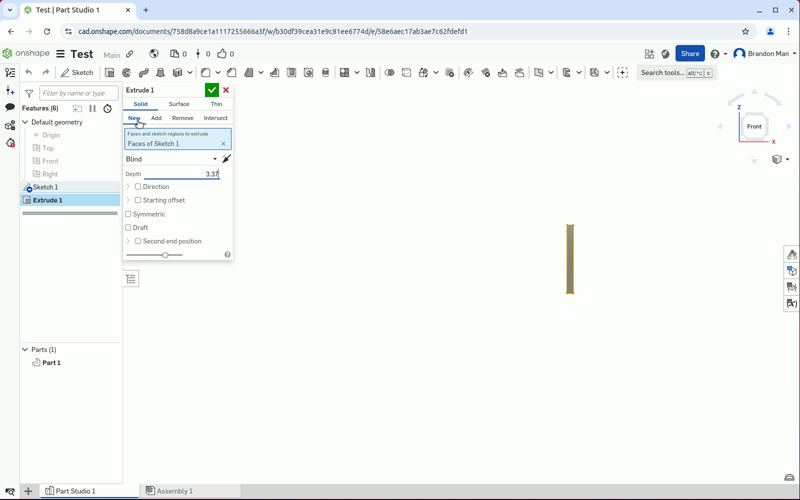
key(enter)
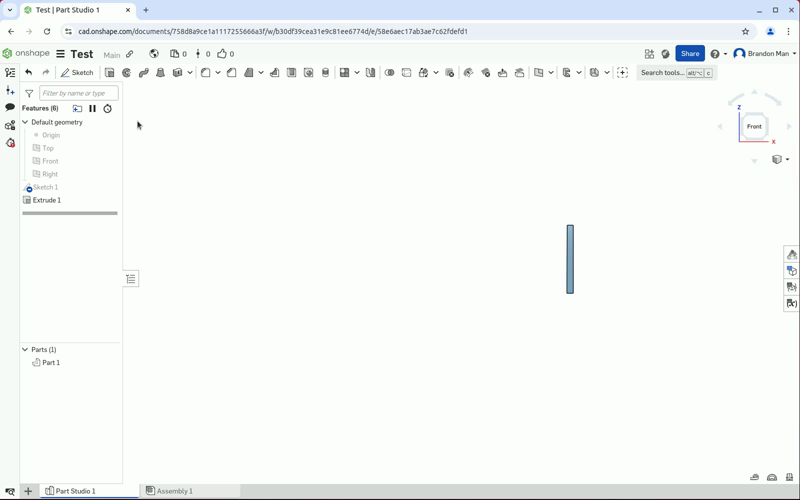
key(shift+h)
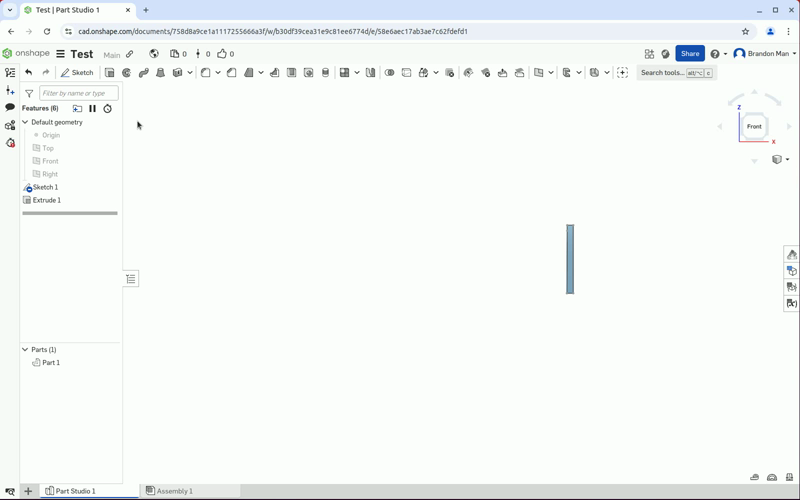
key(shift+h)
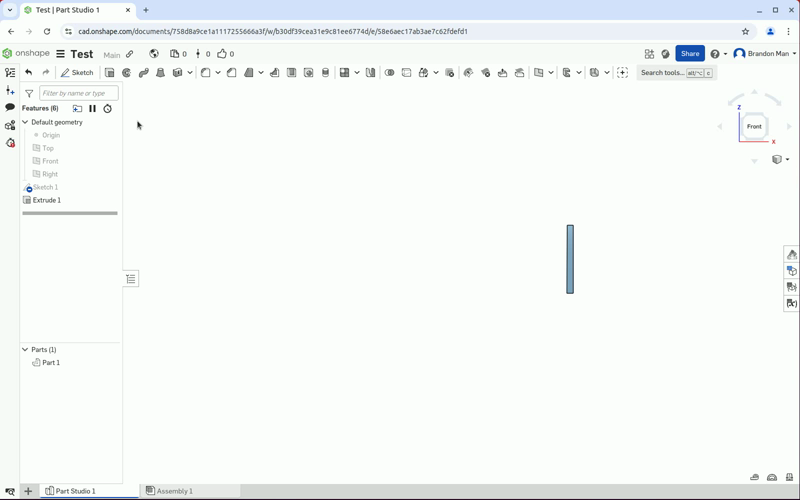
mouse_move(73, 189)
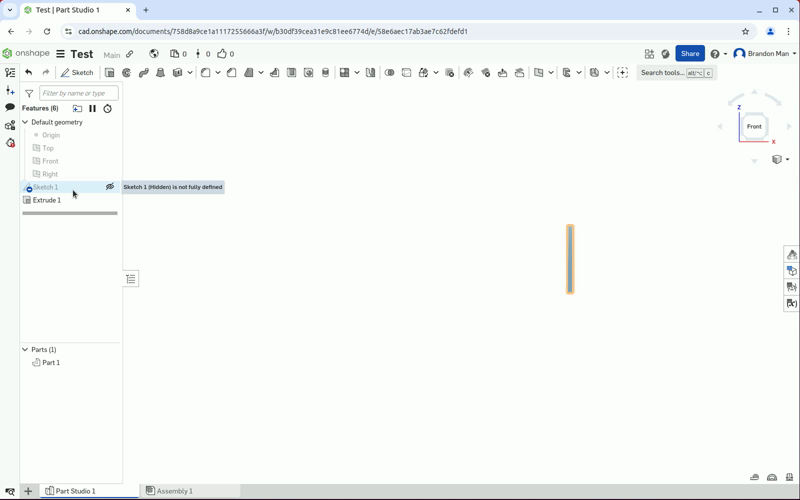
click(73, 189)
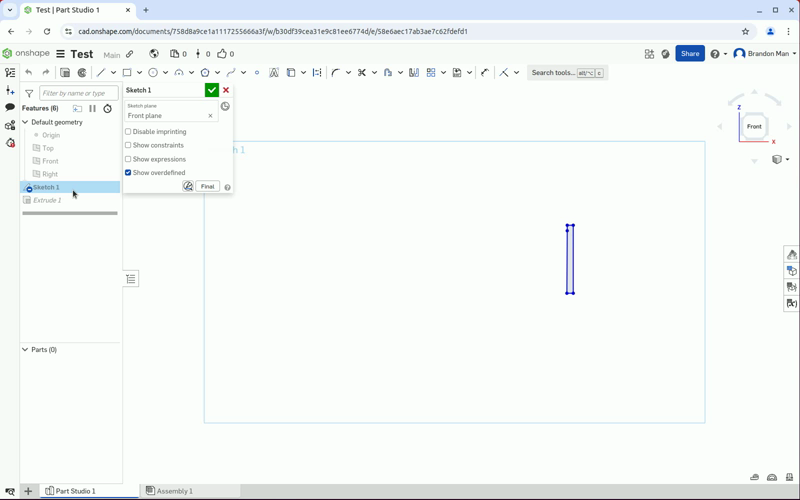
mouse_move(229, 92)
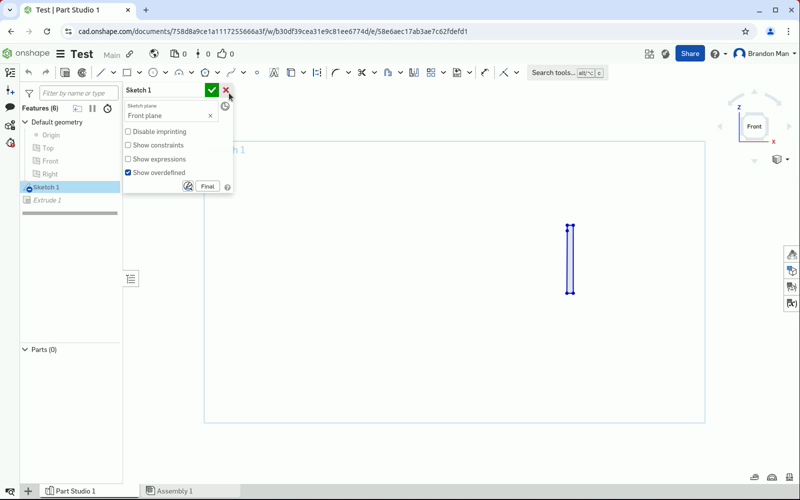
click(229, 92)
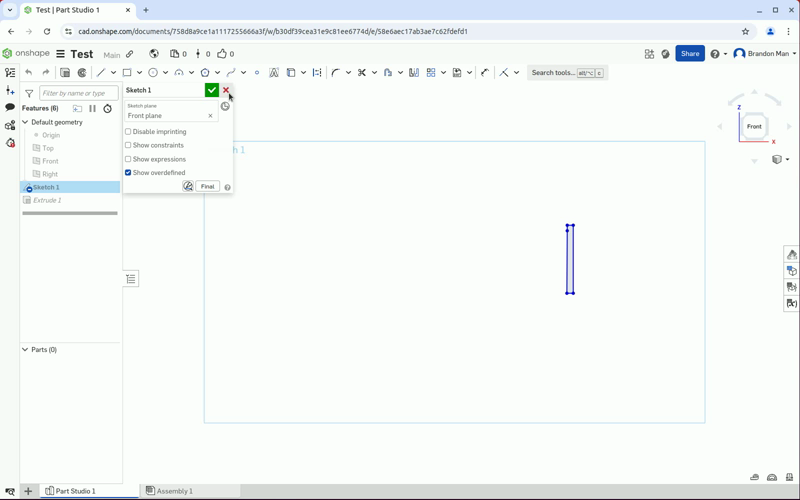
key(shift+s)
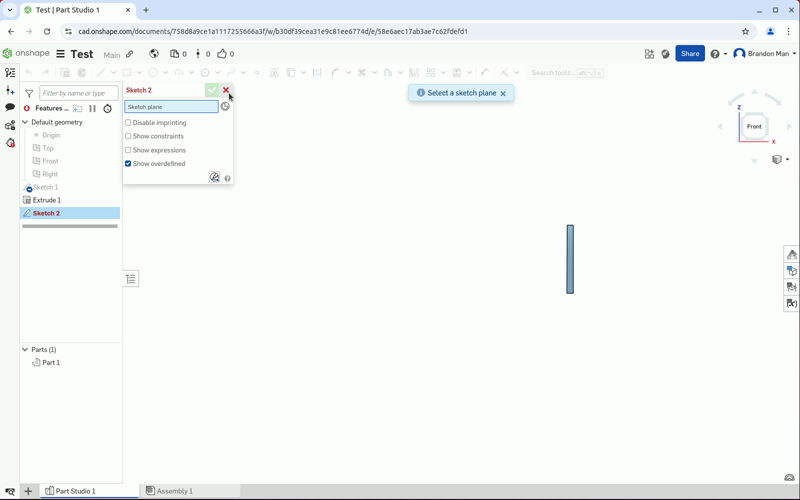
mouse_move(73, 163)
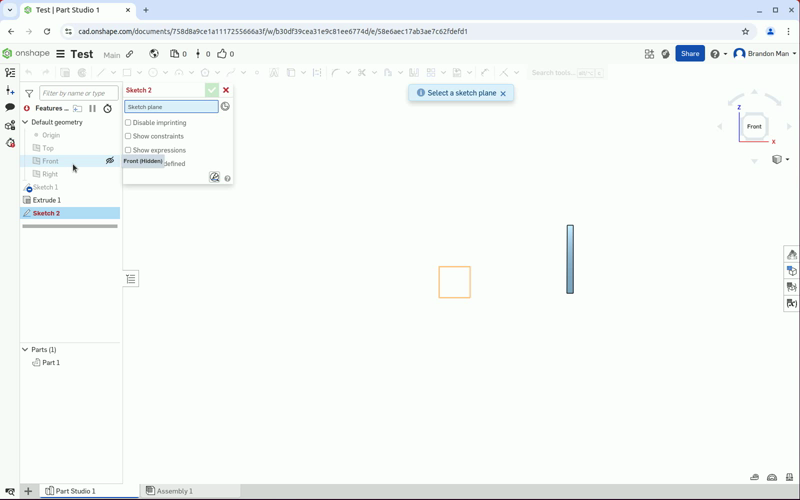
click(73, 163)
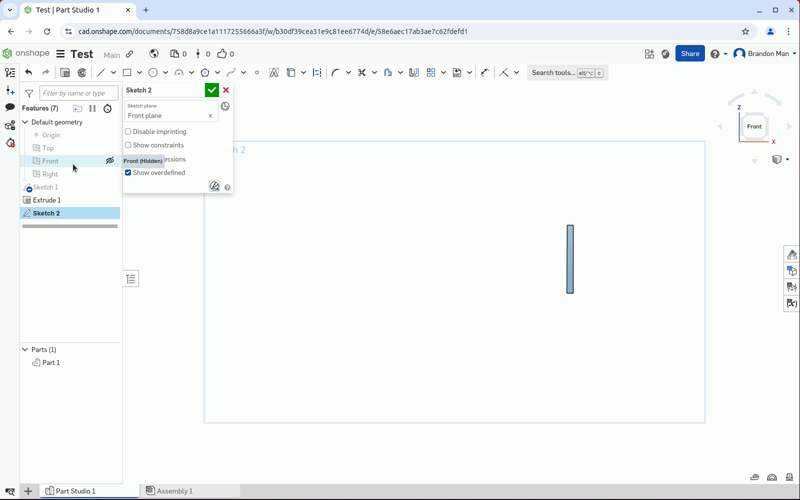
mouse_move(73, 352)
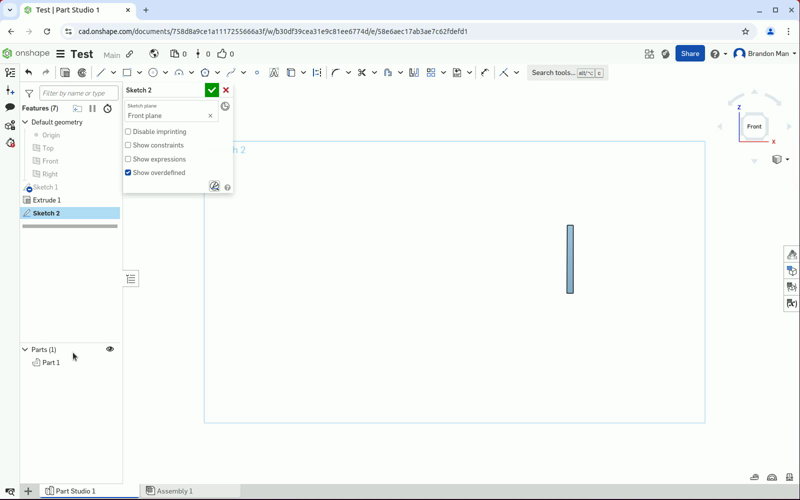
key(y)
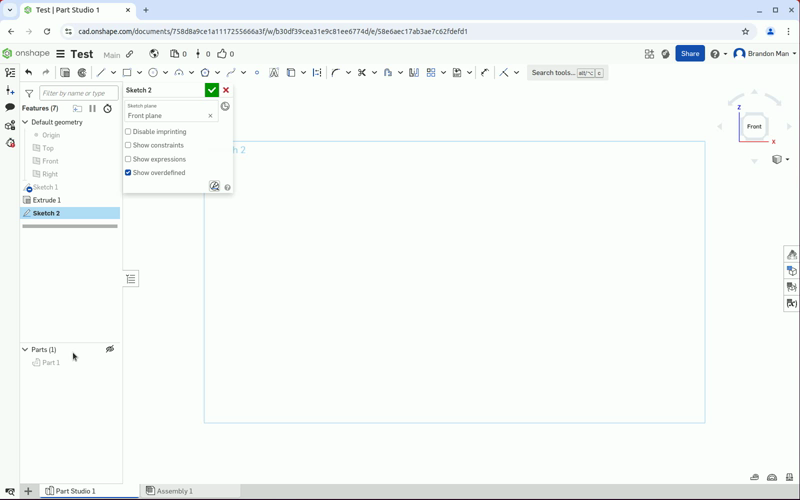
key(l)
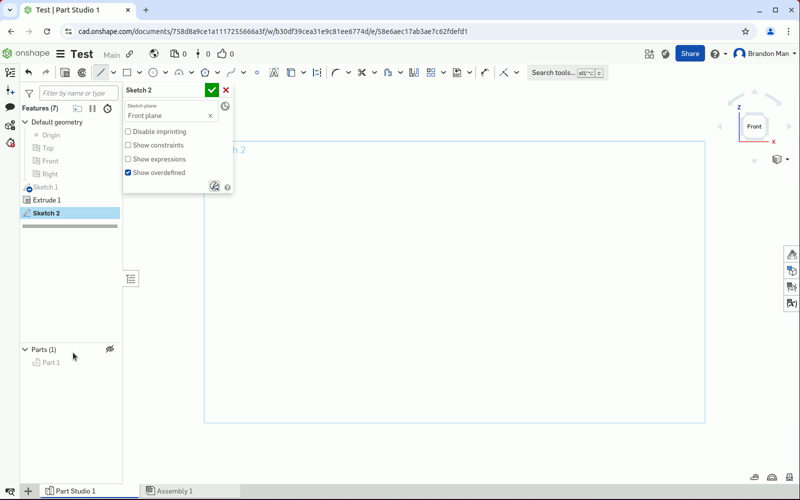
key_down(shift)
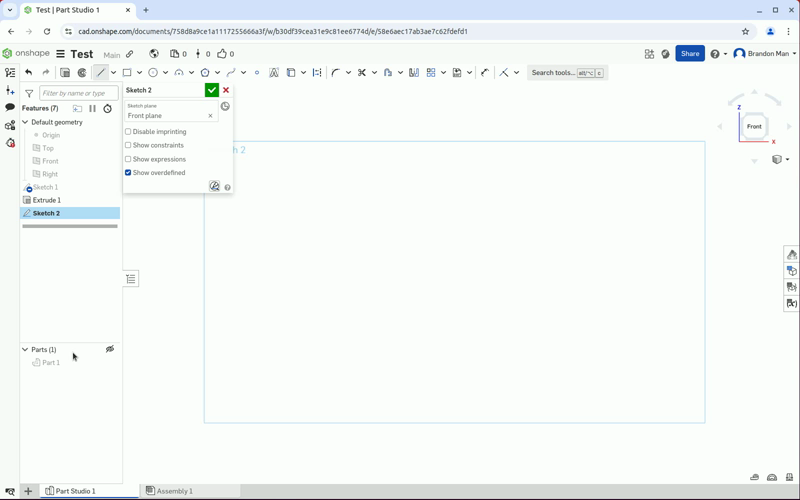
mouse_move(426, 349)
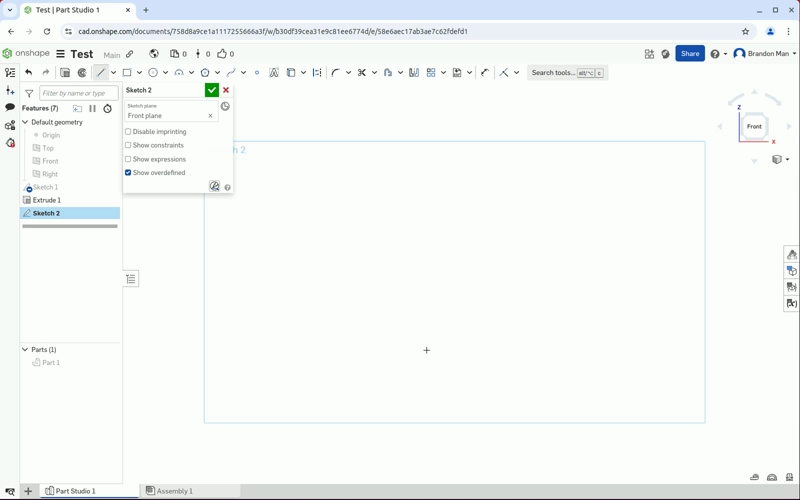
click(426, 349)
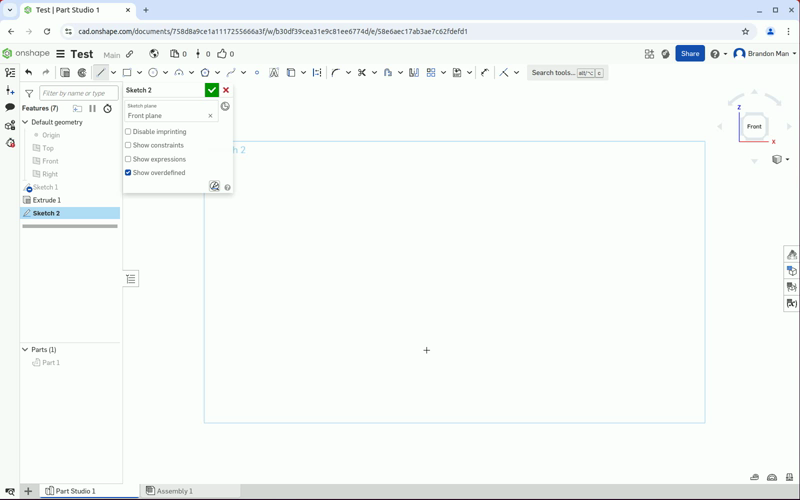
key_up(shift)
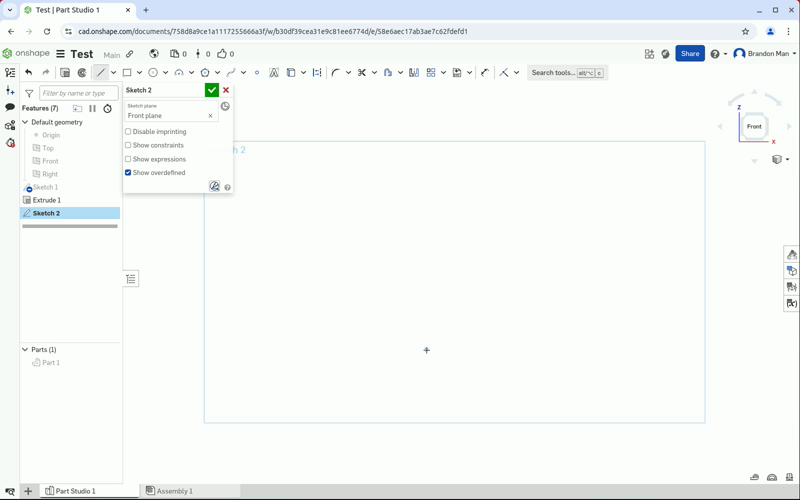
key_down(shift)
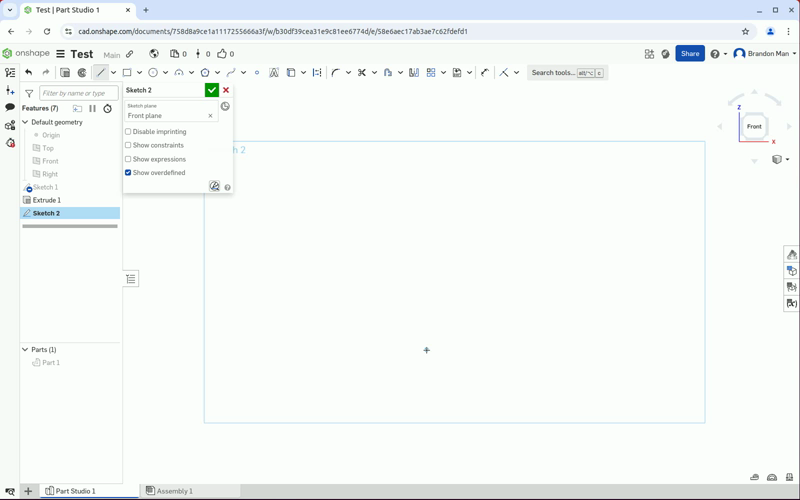
mouse_move(573, 349)
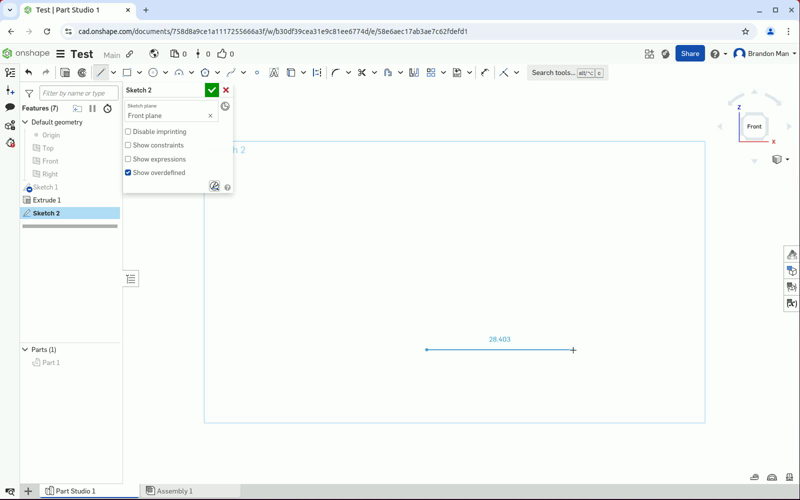
click(573, 349)
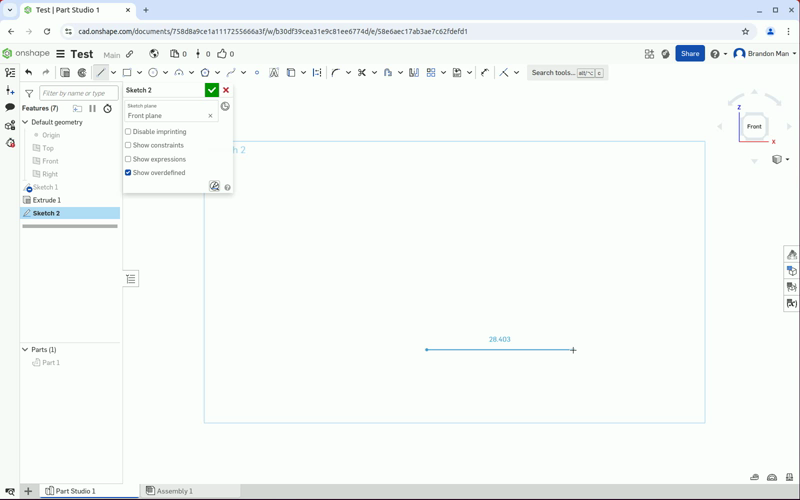
key_up(shift)
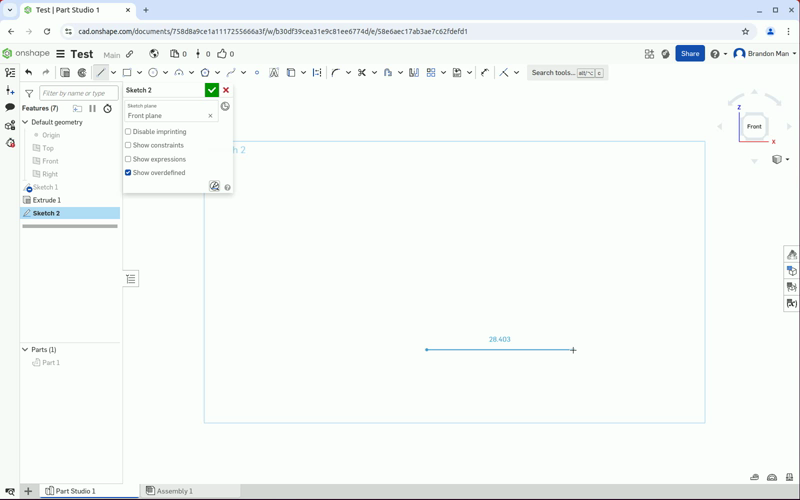
key_down(shift)
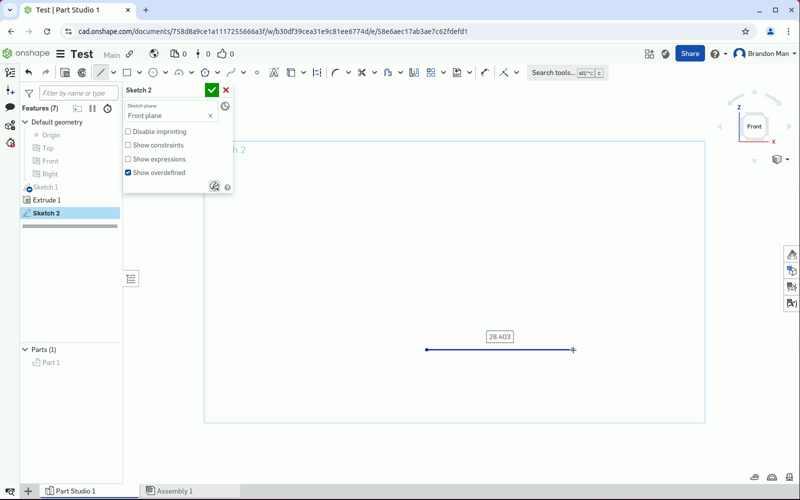
mouse_move(589, 349)
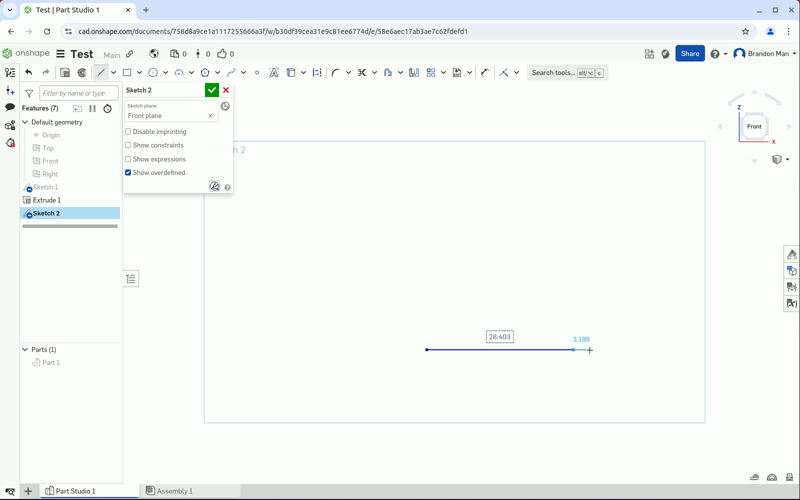
mouse_move(573, 292)
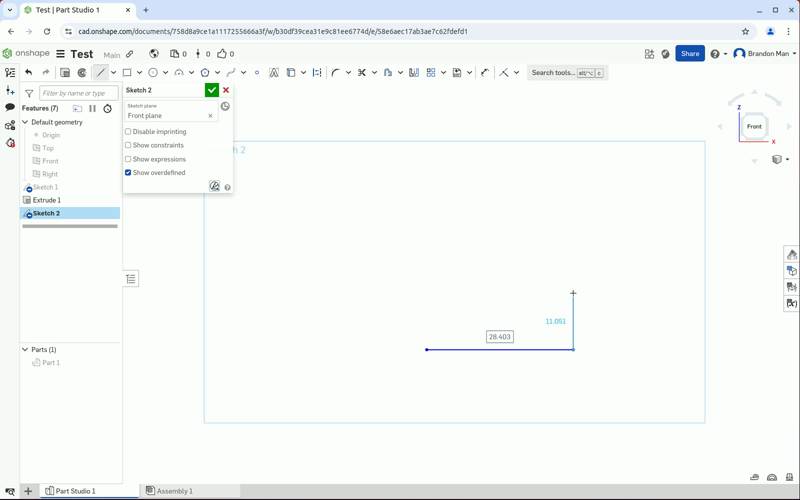
click(573, 292)
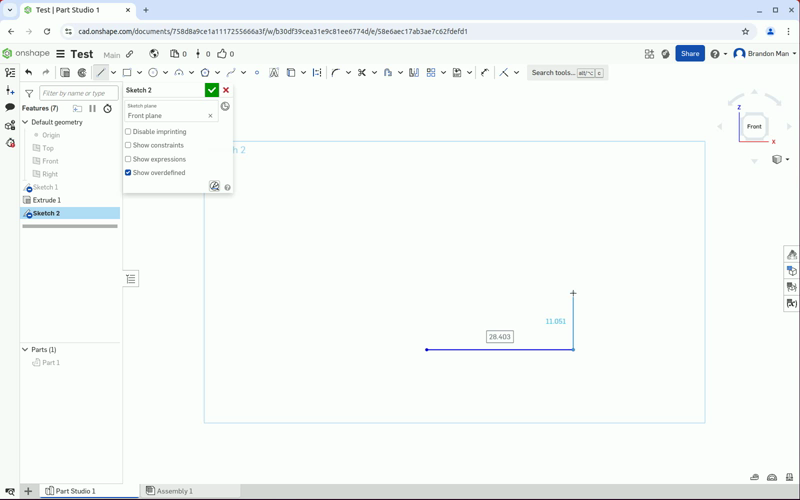
key_up(shift)
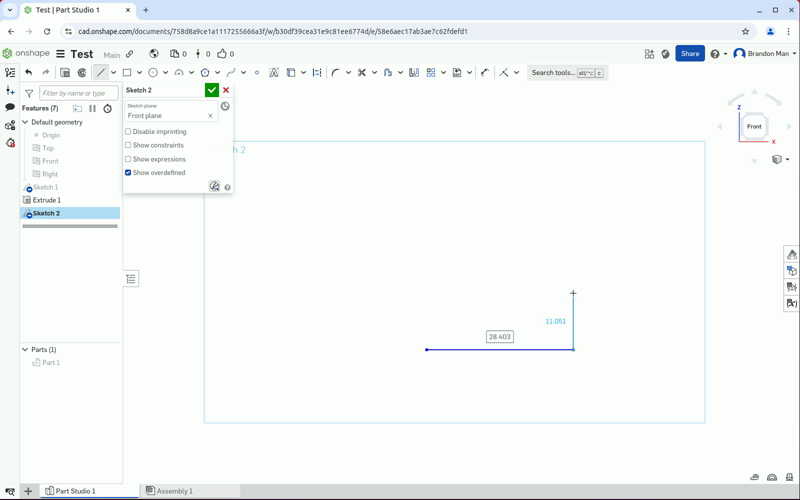
key_down(shift)
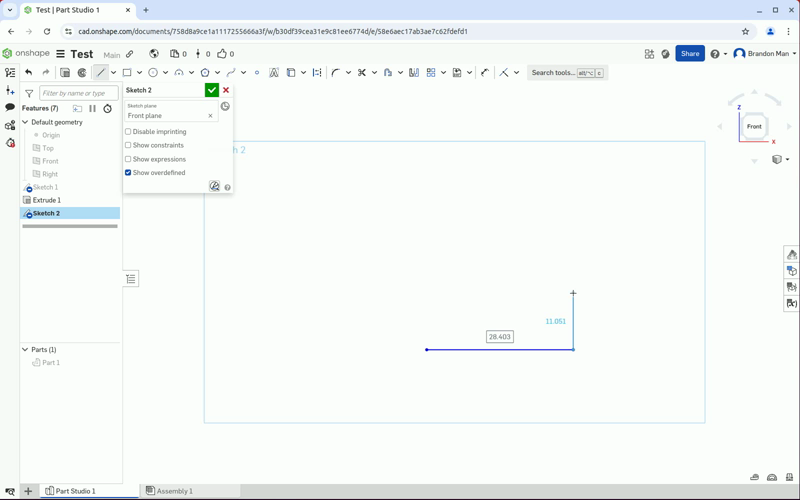
mouse_move(589, 292)
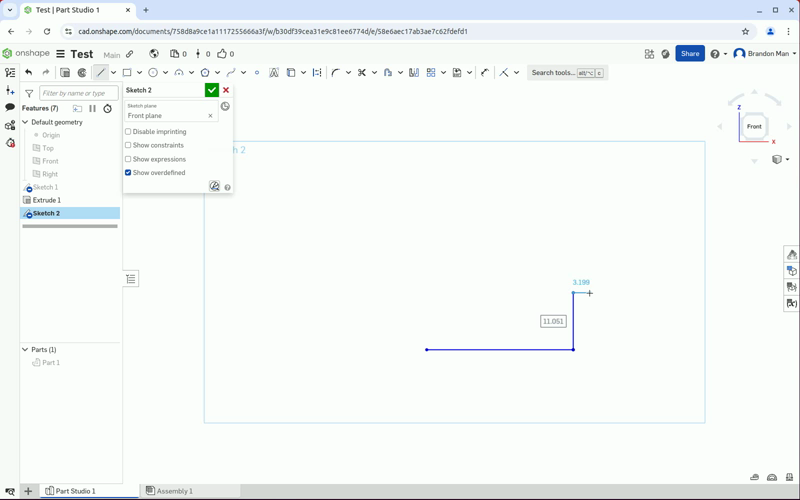
mouse_move(566, 292)
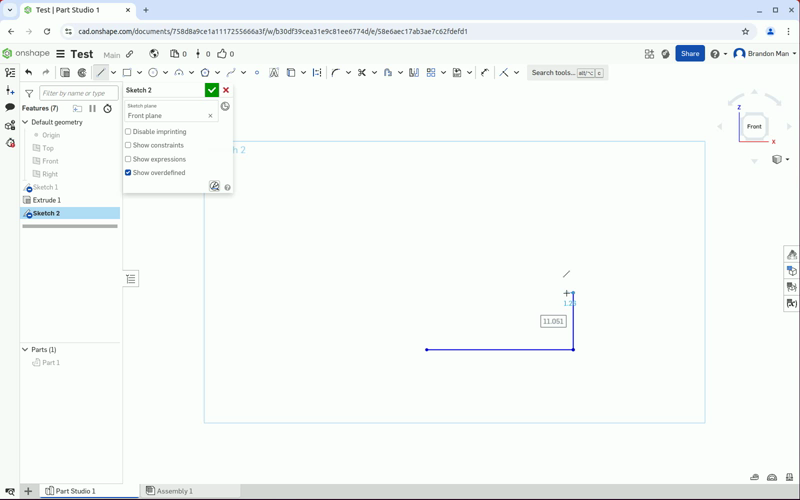
scroll(6)
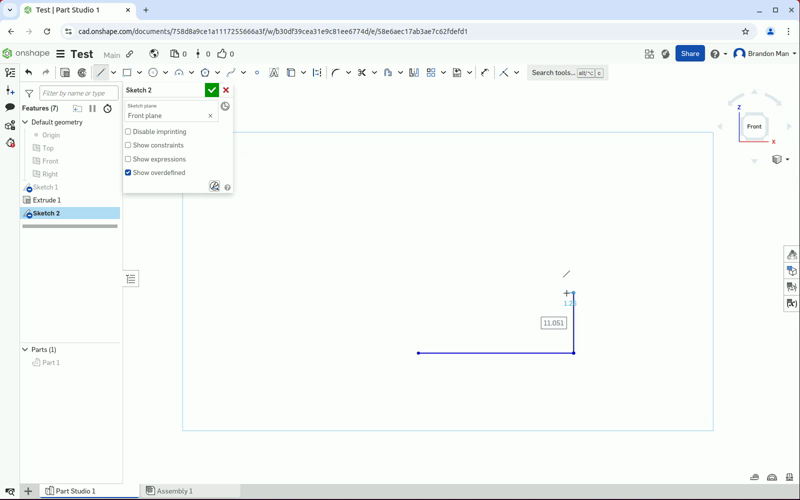
scroll(6)
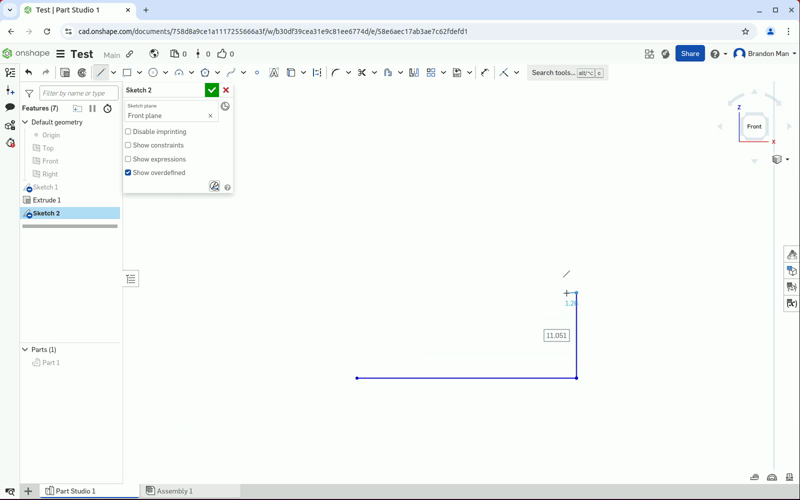
scroll(6)
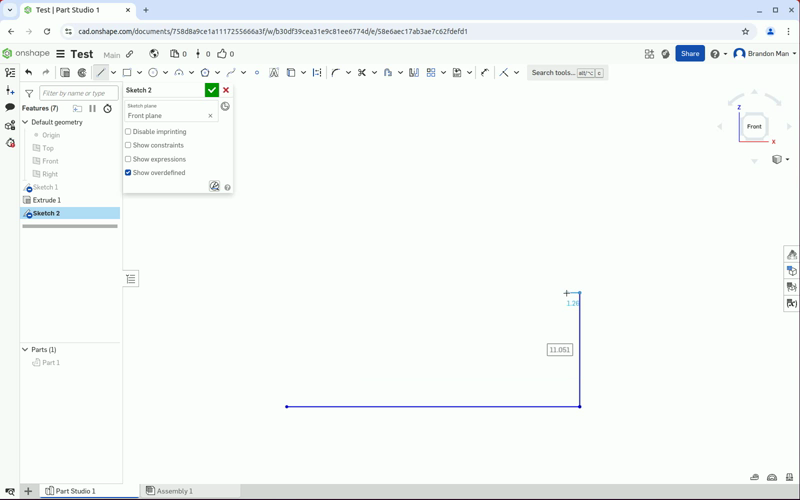
scroll(6)
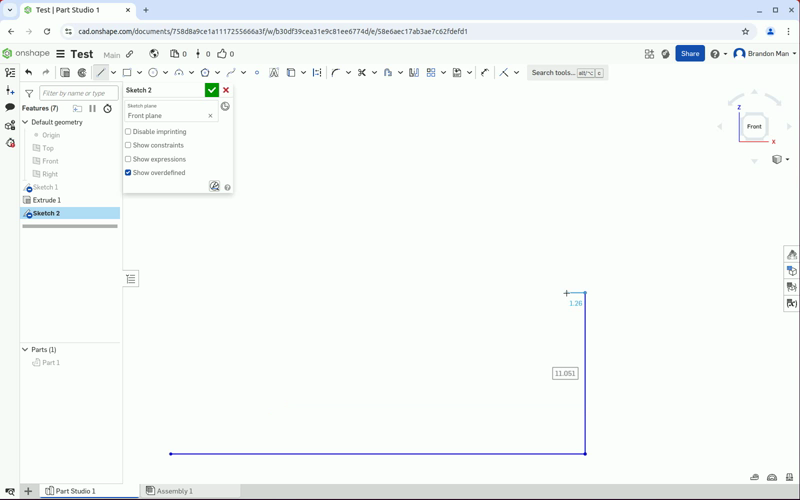
scroll(6)
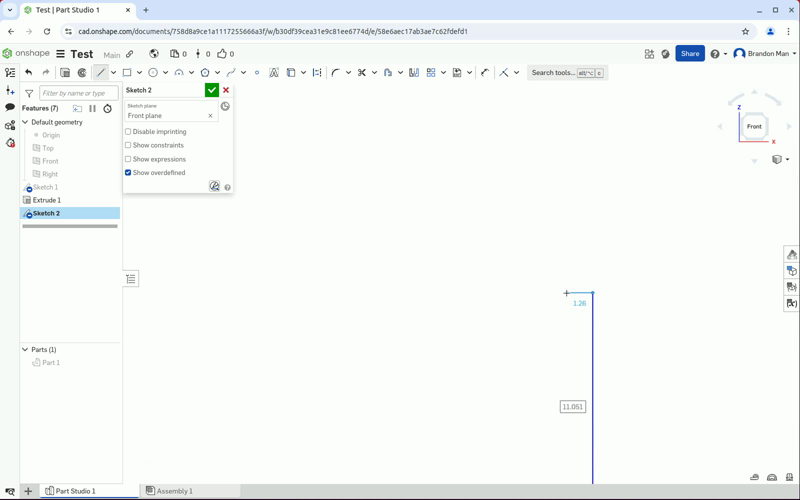
scroll(6)
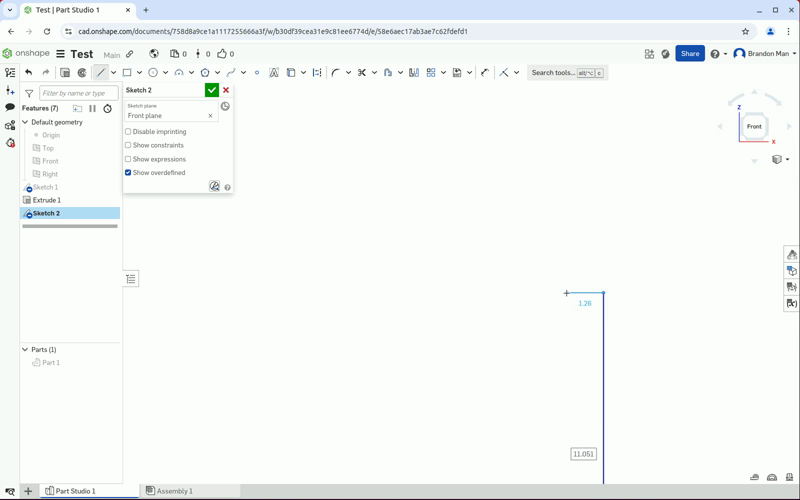
scroll(6)
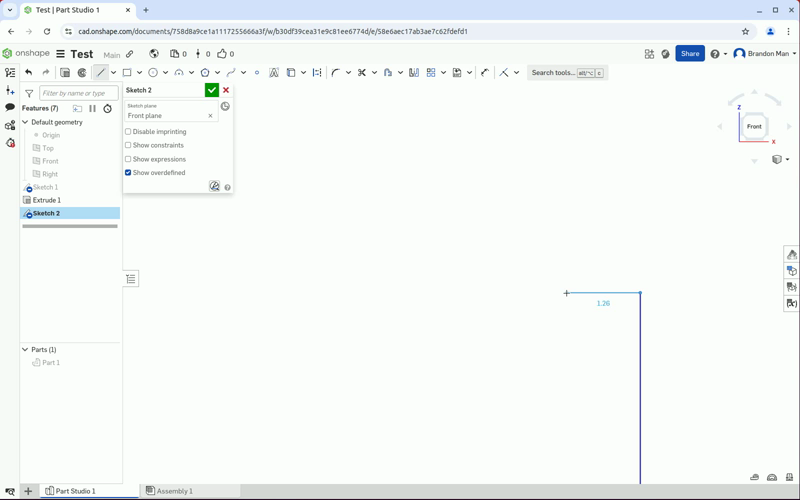
click(566, 292)
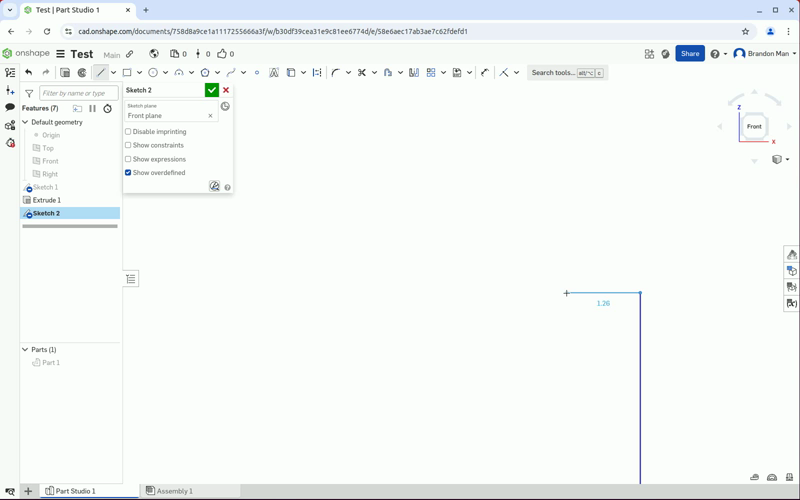
scroll(-6)
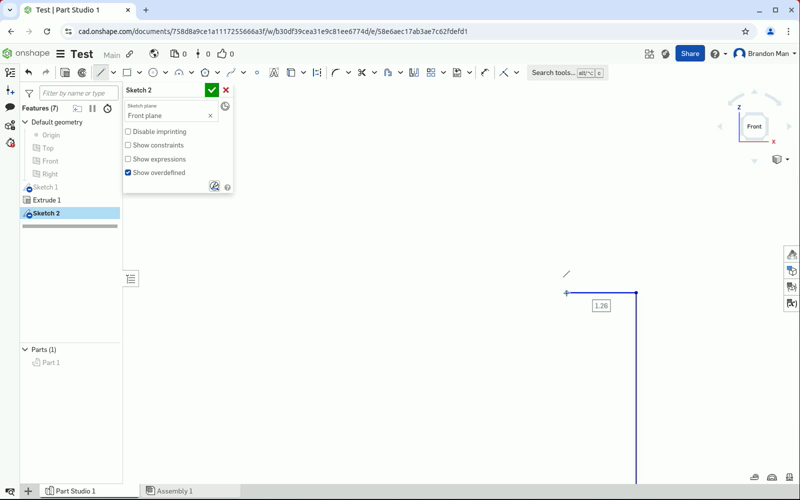
scroll(-6)
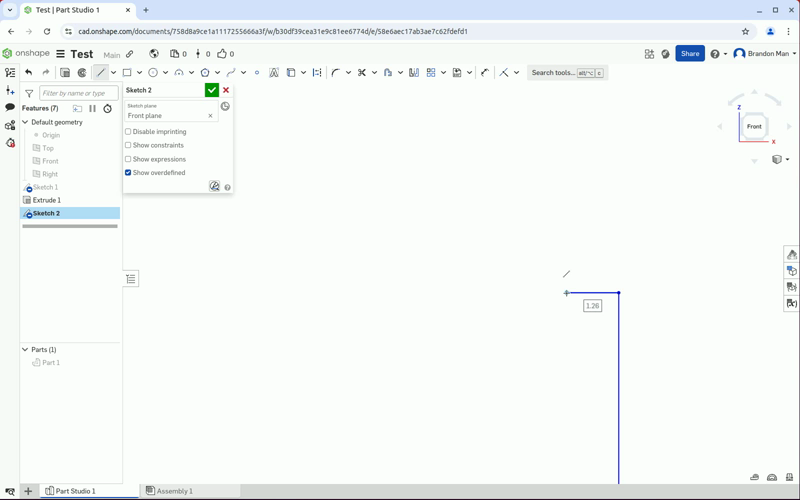
scroll(-6)
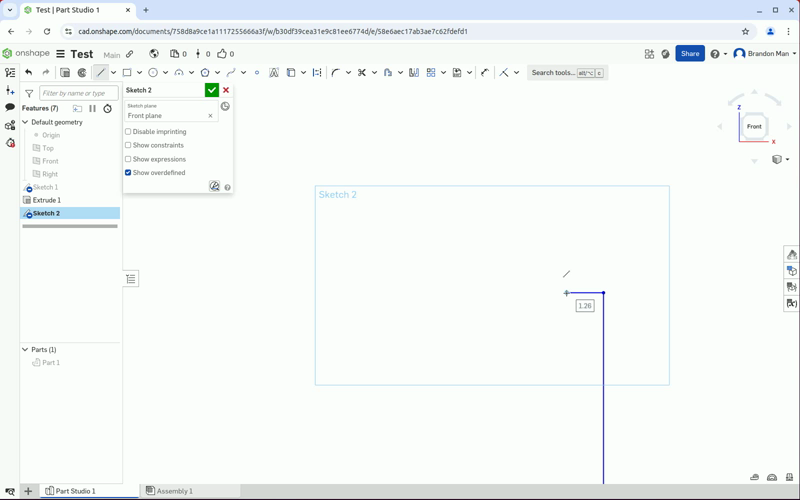
scroll(-6)
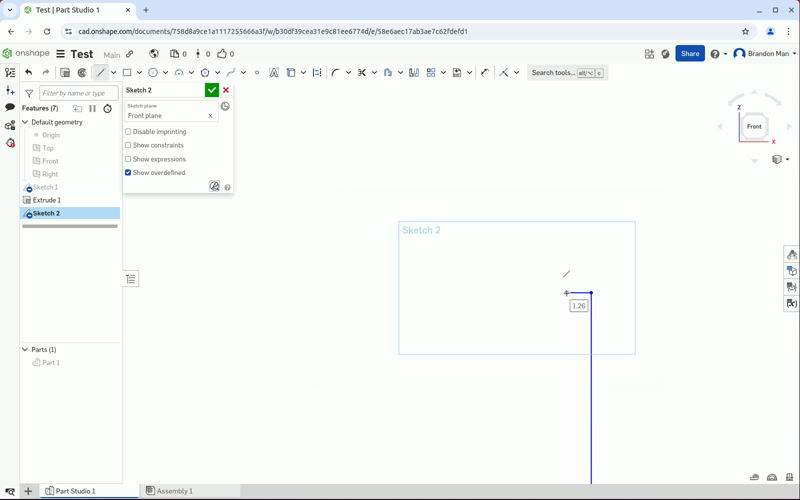
scroll(-6)
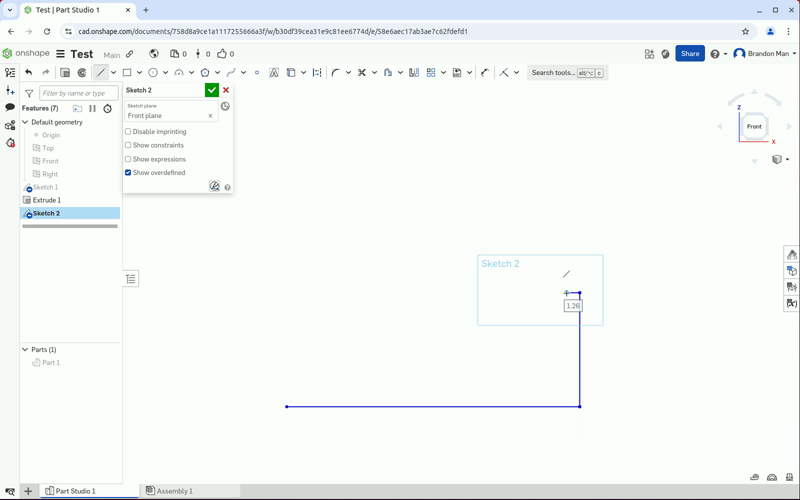
scroll(-6)
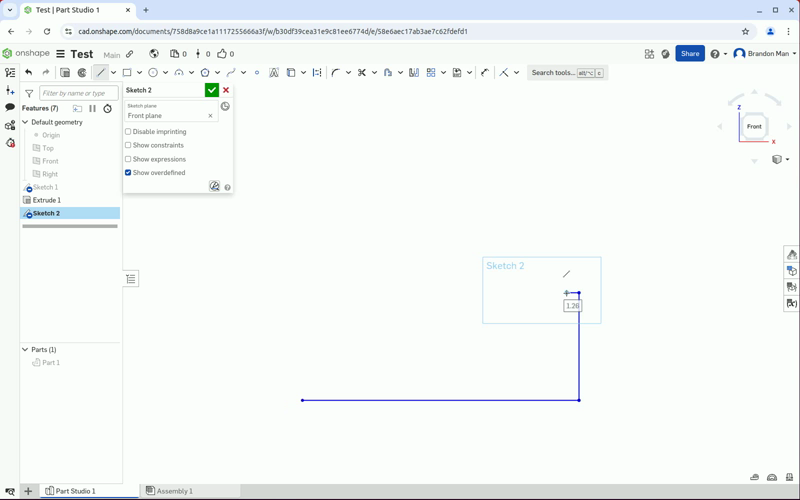
scroll(-6)
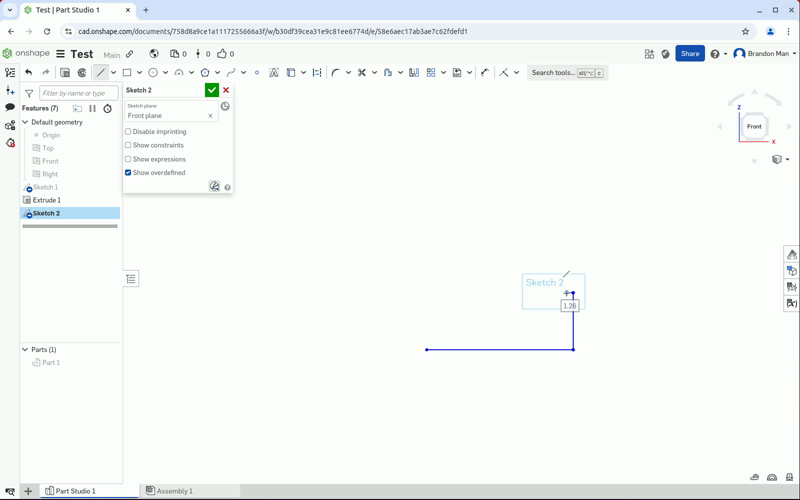
key_up(shift)
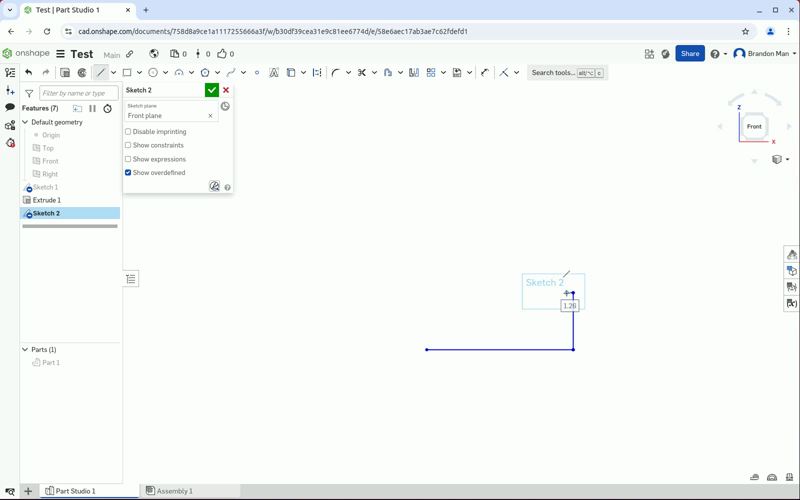
key_down(shift)
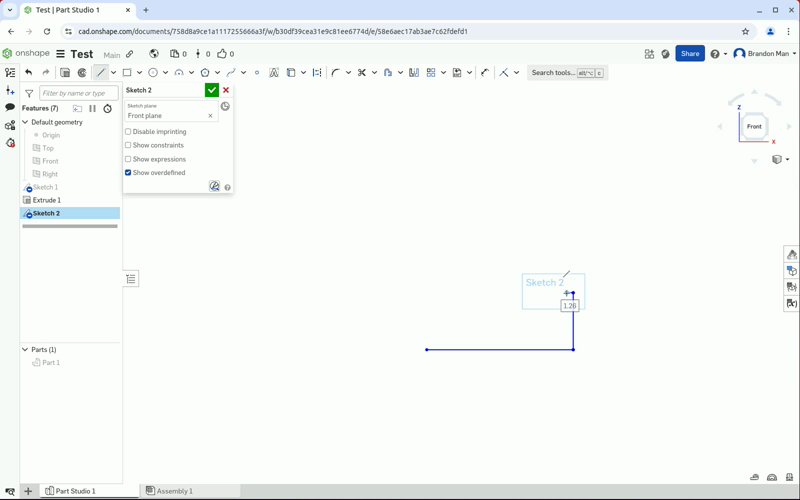
mouse_move(432, 292)
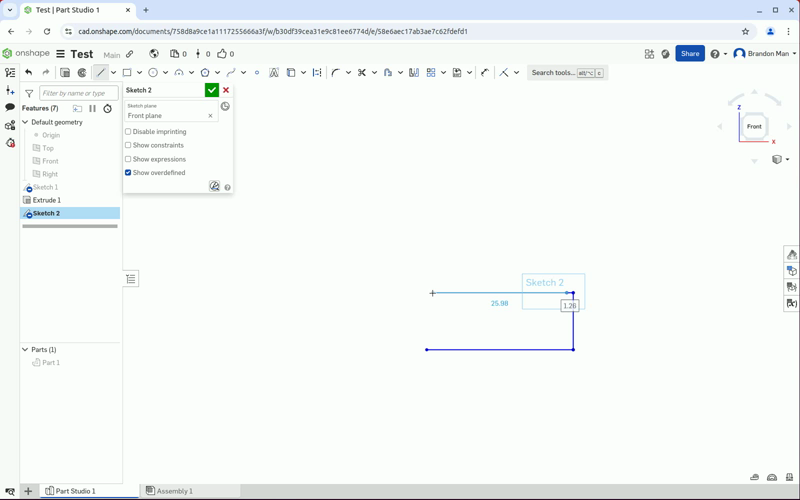
click(432, 292)
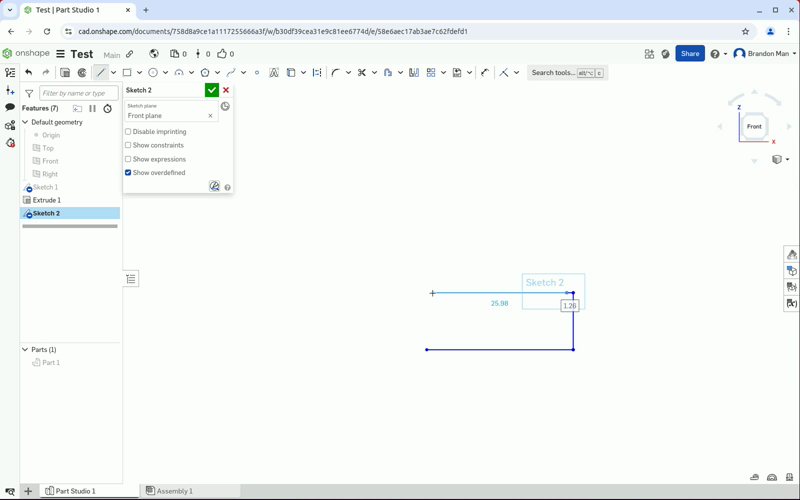
key_up(shift)
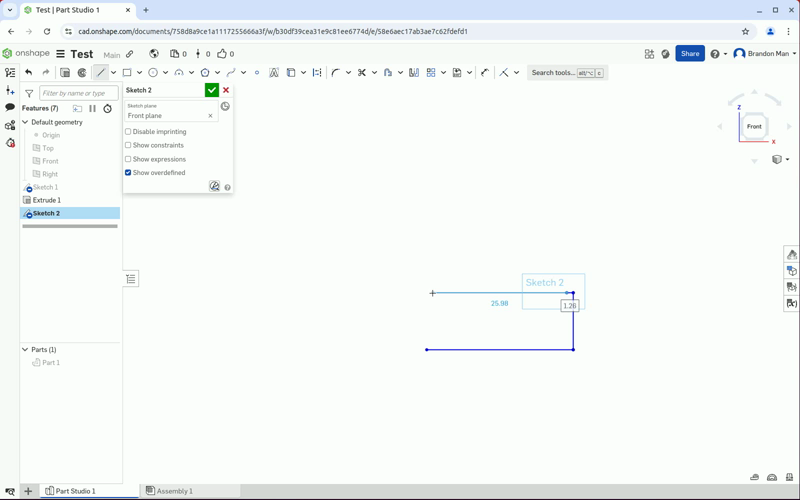
key_down(shift)
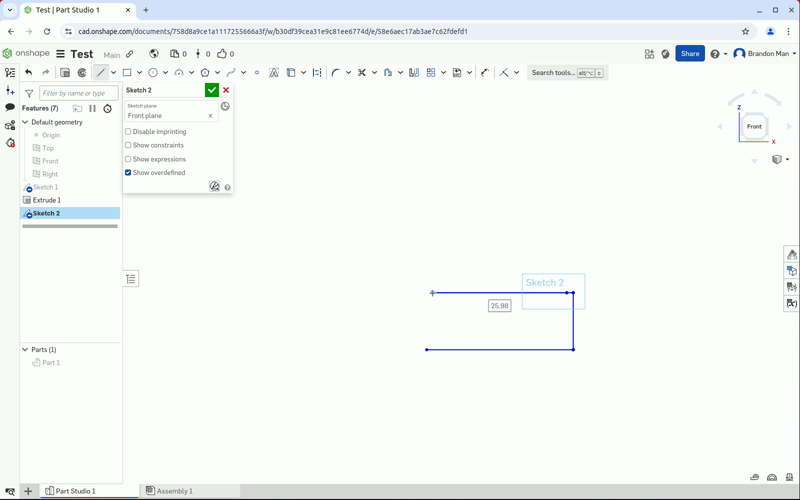
mouse_move(462, 292)
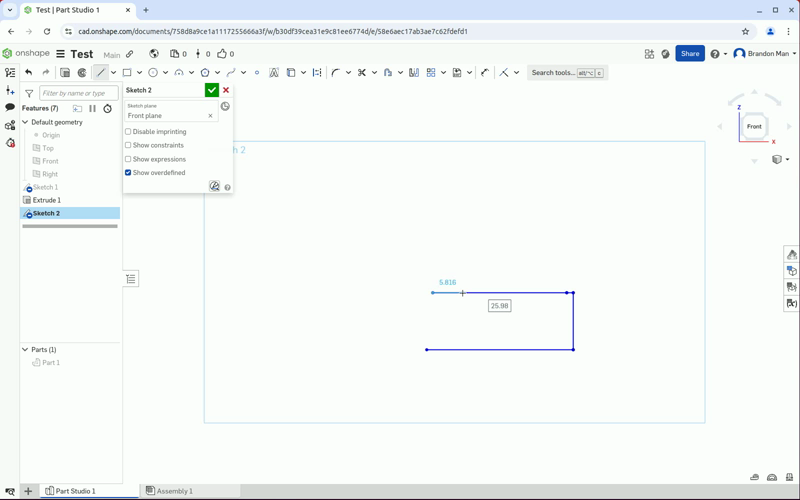
mouse_move(426, 292)
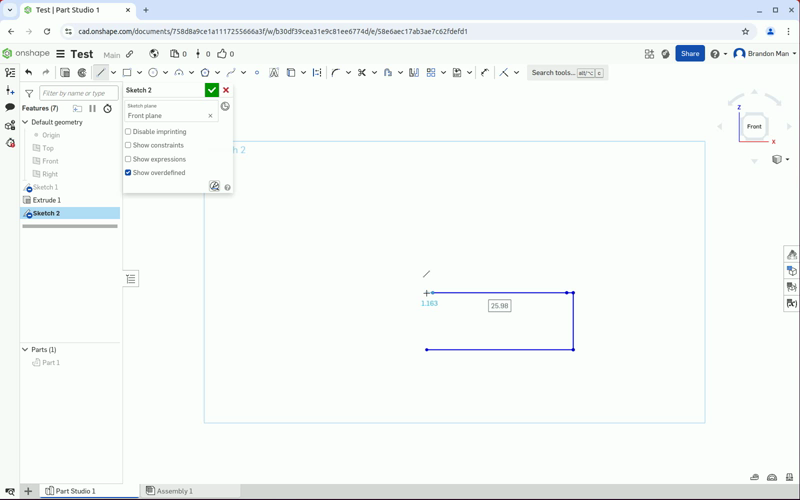
scroll(6)
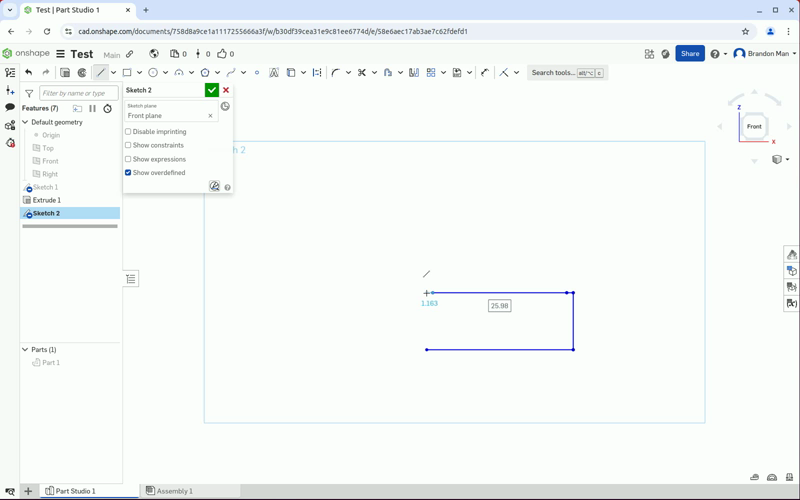
scroll(6)
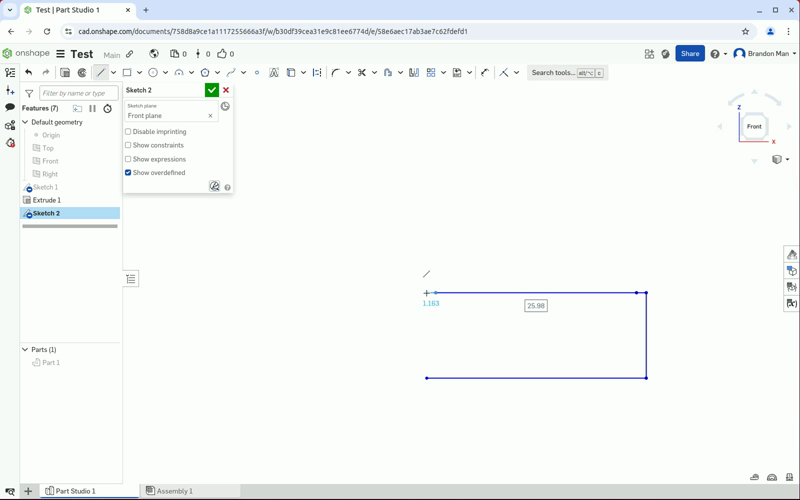
scroll(6)
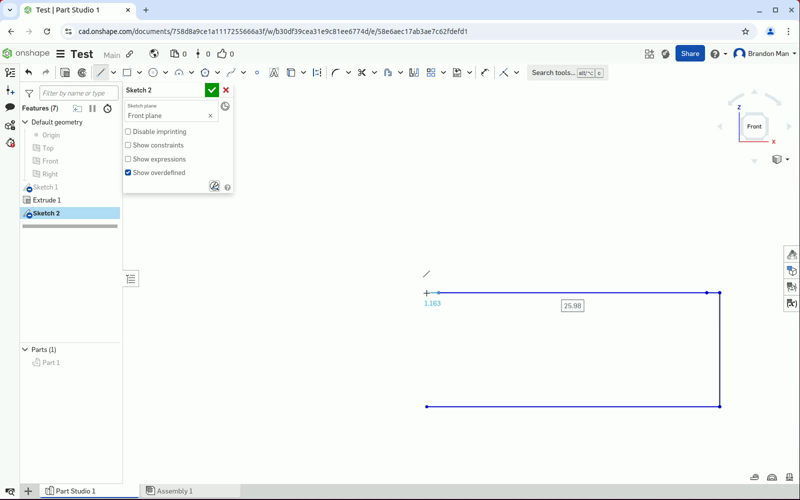
scroll(6)
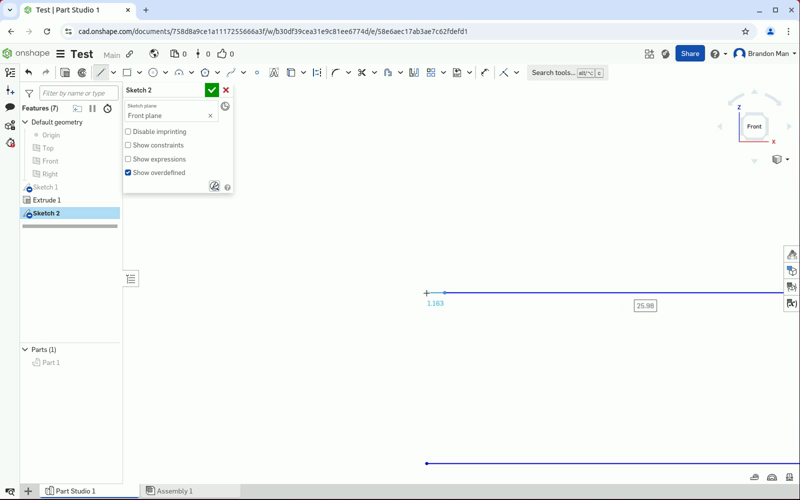
scroll(6)
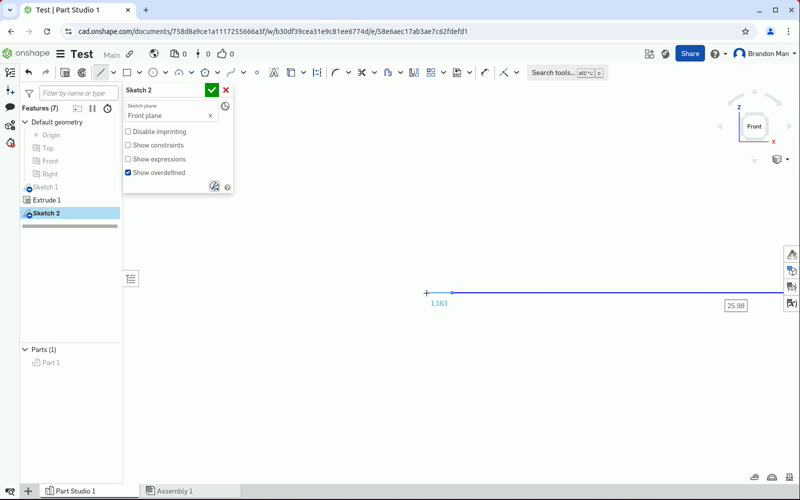
scroll(6)
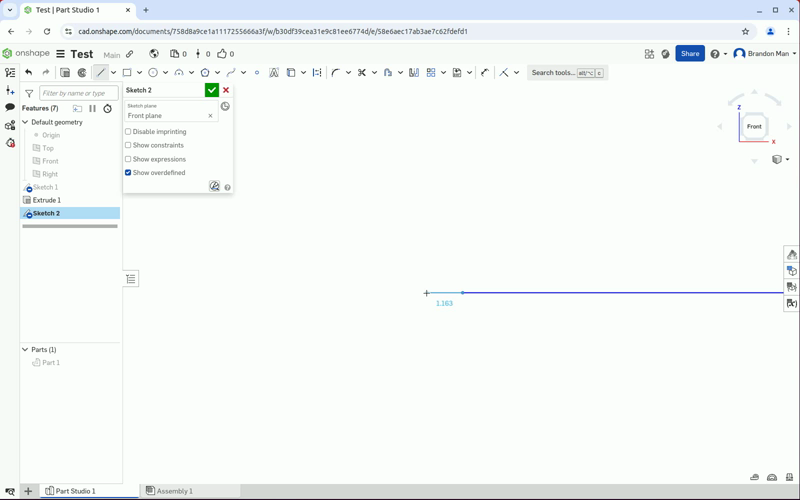
scroll(6)
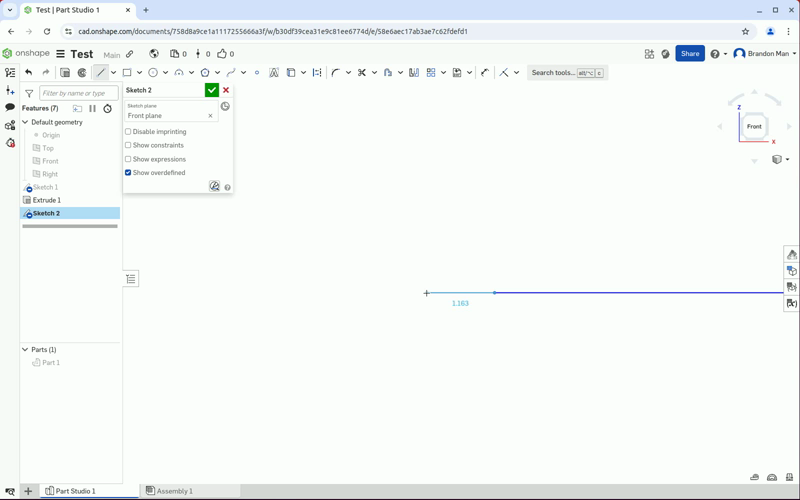
click(426, 292)
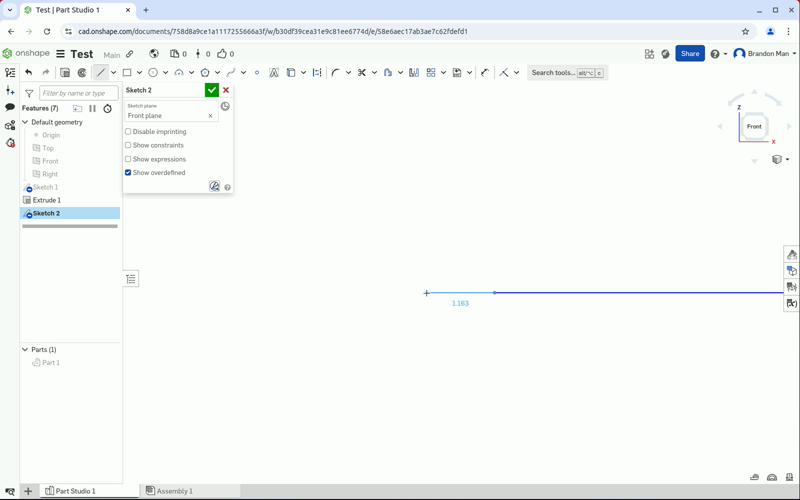
scroll(-6)
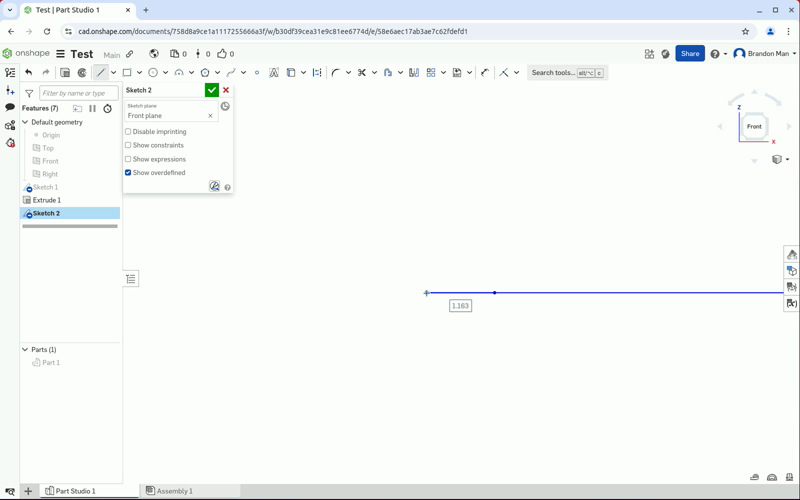
scroll(-6)
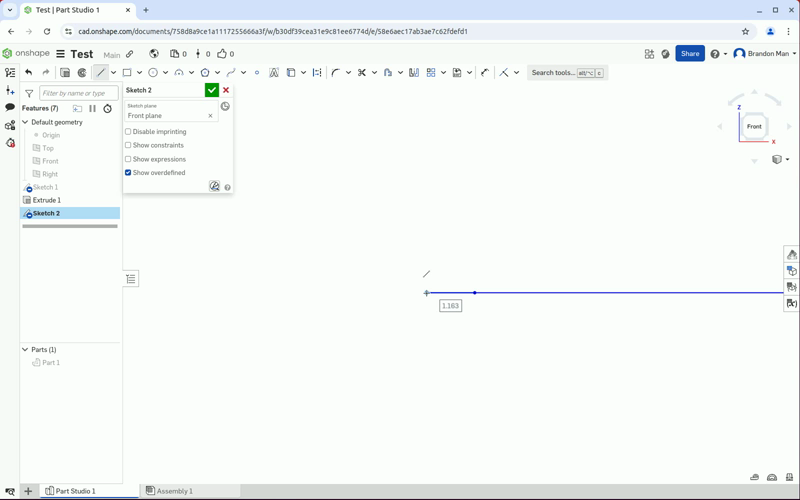
scroll(-6)
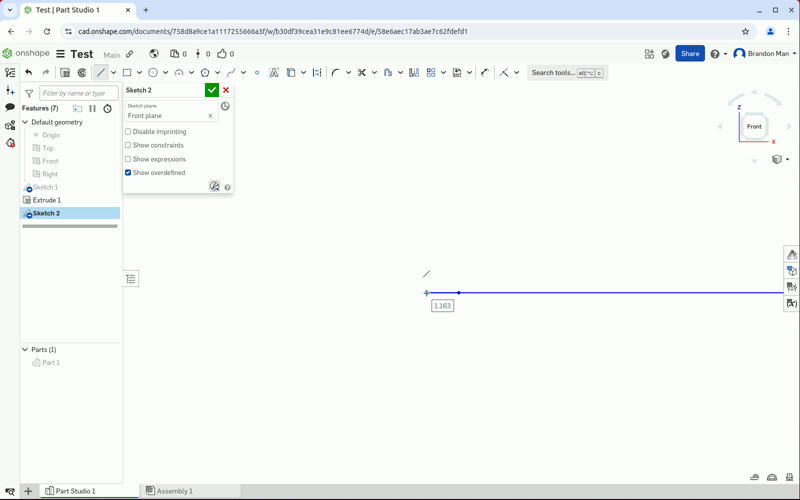
scroll(-6)
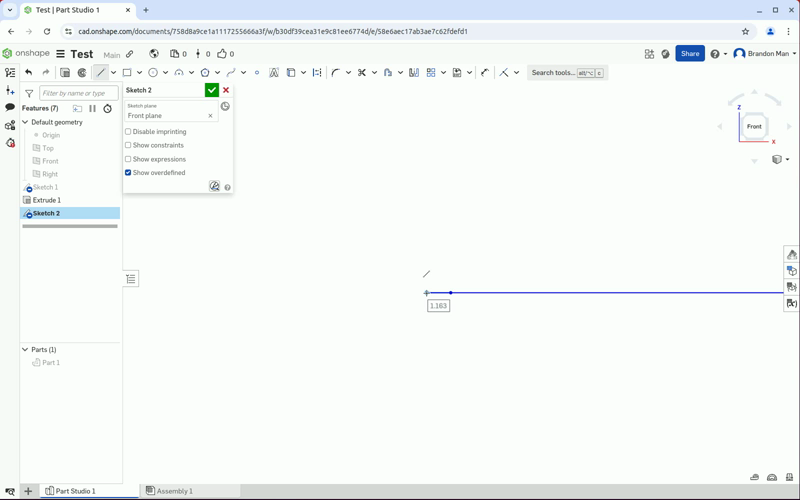
scroll(-6)
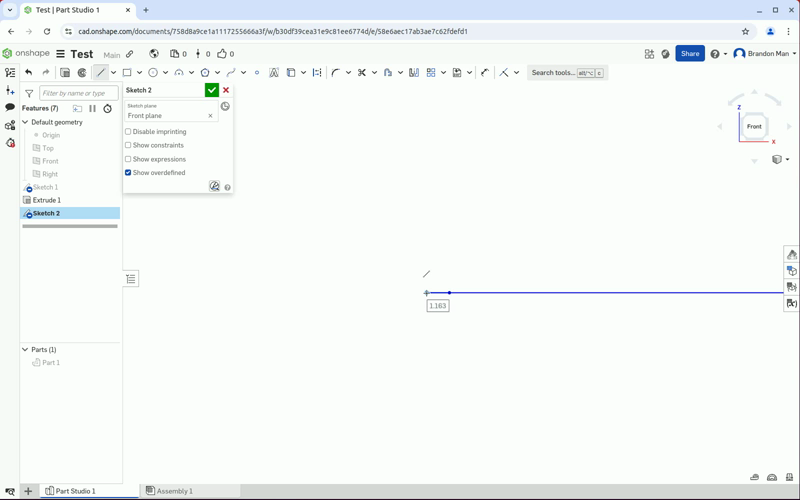
scroll(-6)
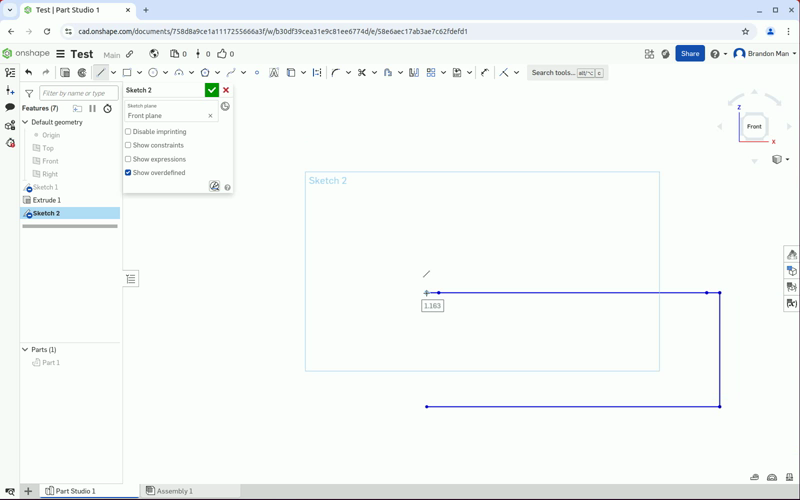
scroll(-6)
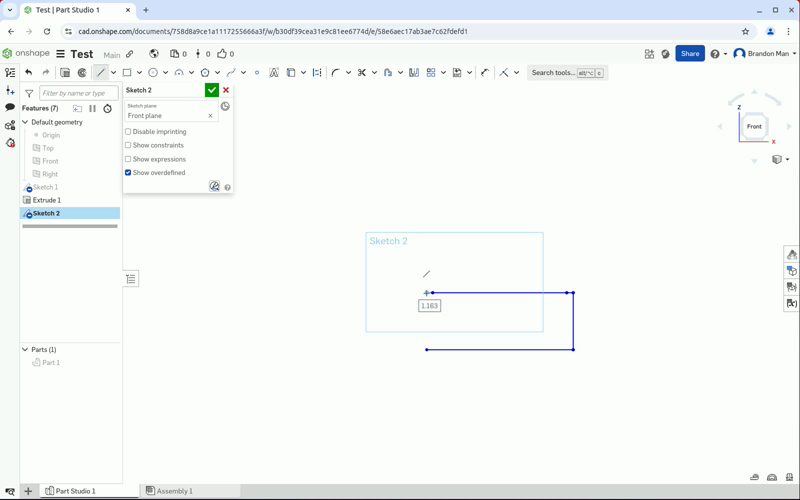
key_up(shift)
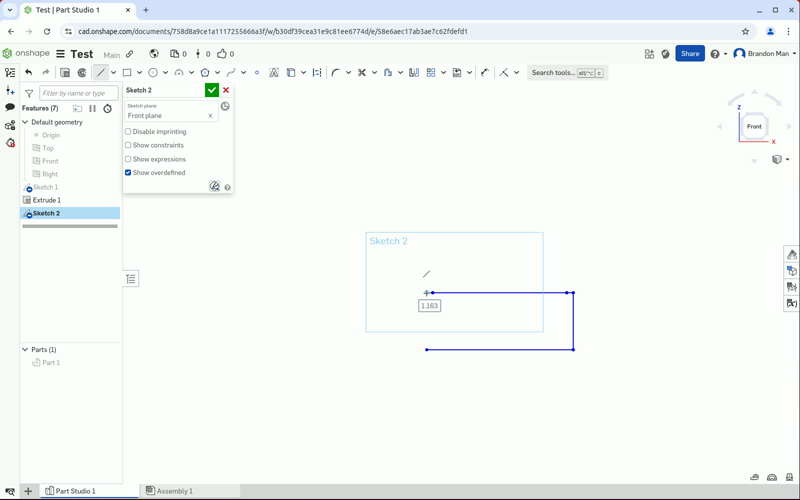
mouse_move(456, 292)
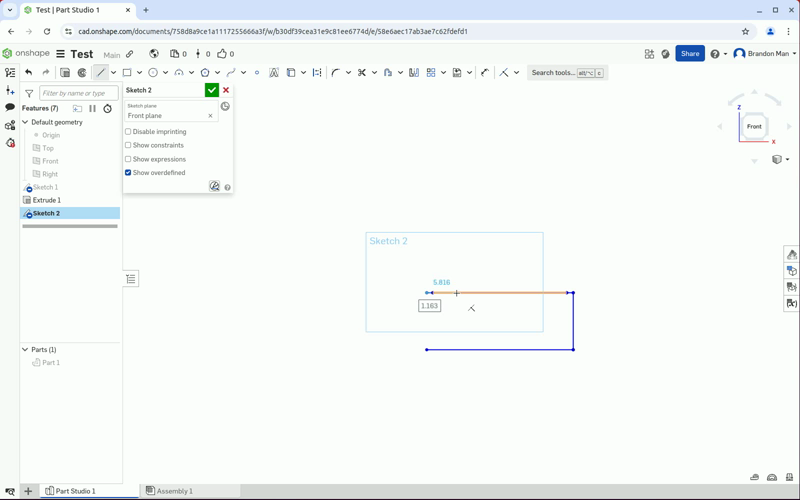
key_down(shift)
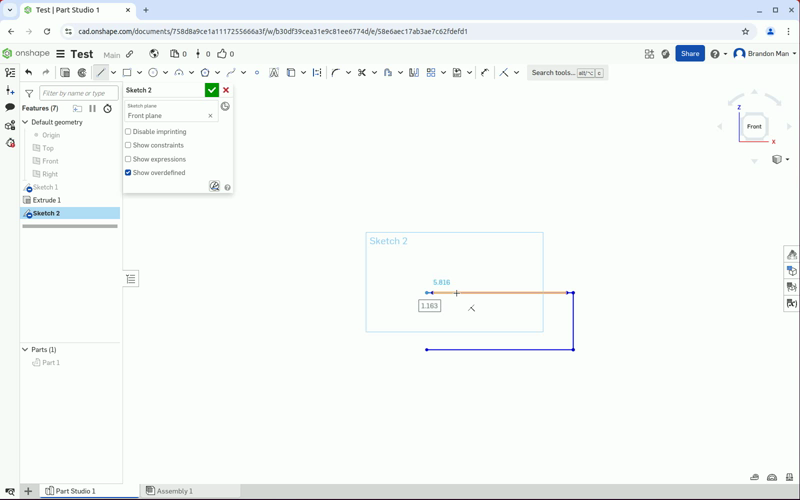
mouse_move(426, 349)
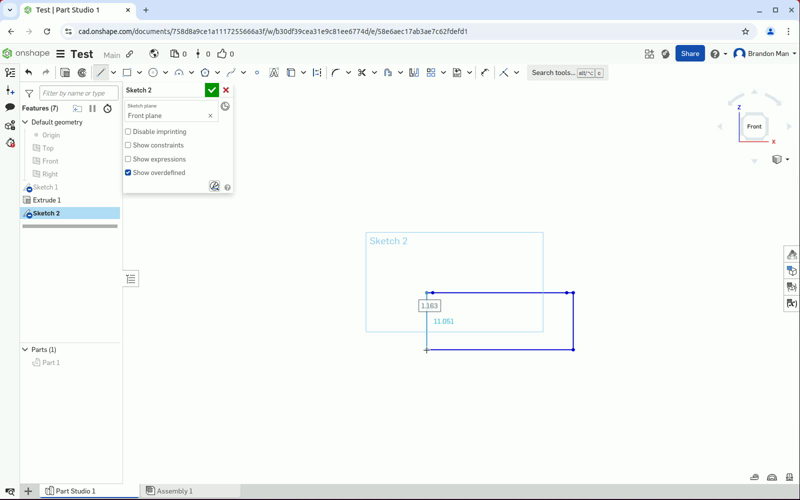
key_up(shift)
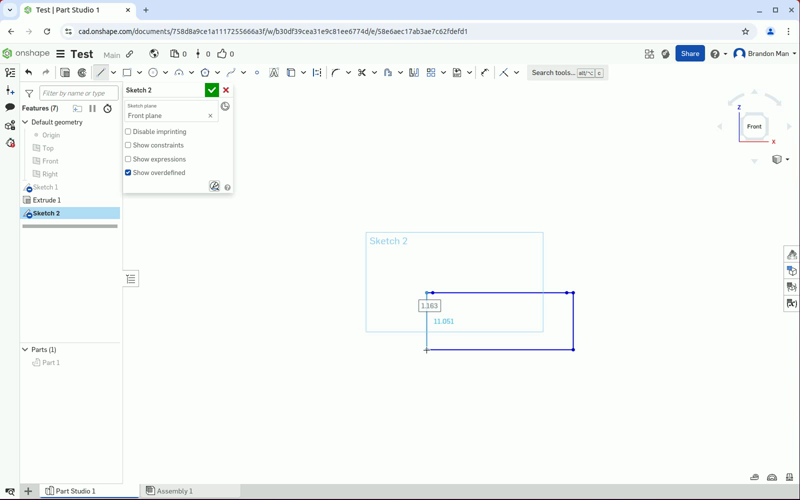
click(426, 349)
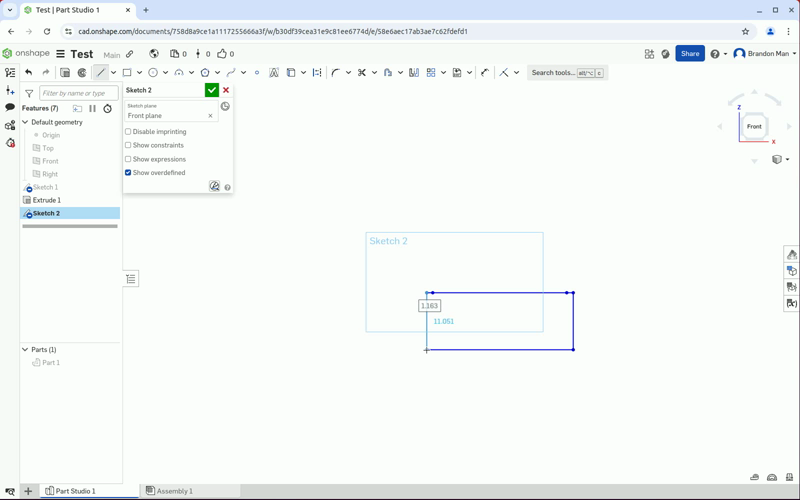
key(esc)
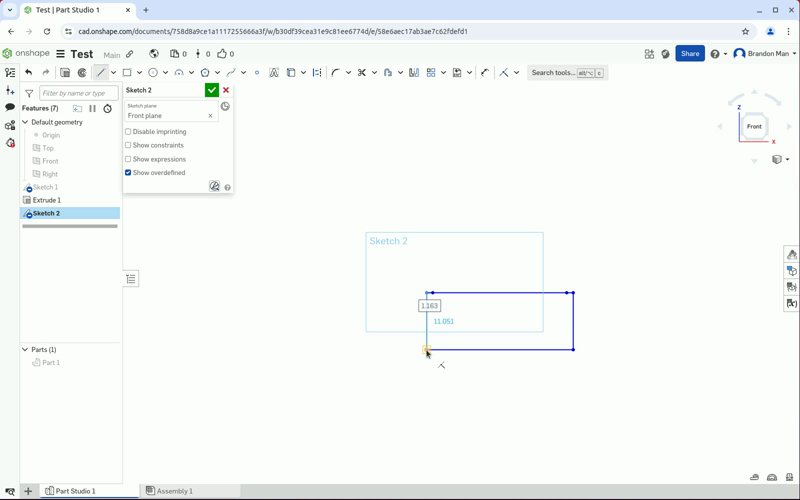
mouse_move(482, 334)
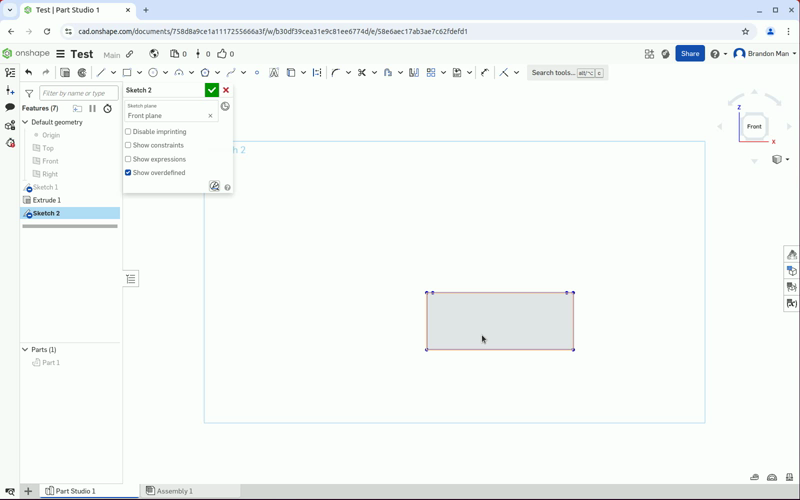
click(482, 334)
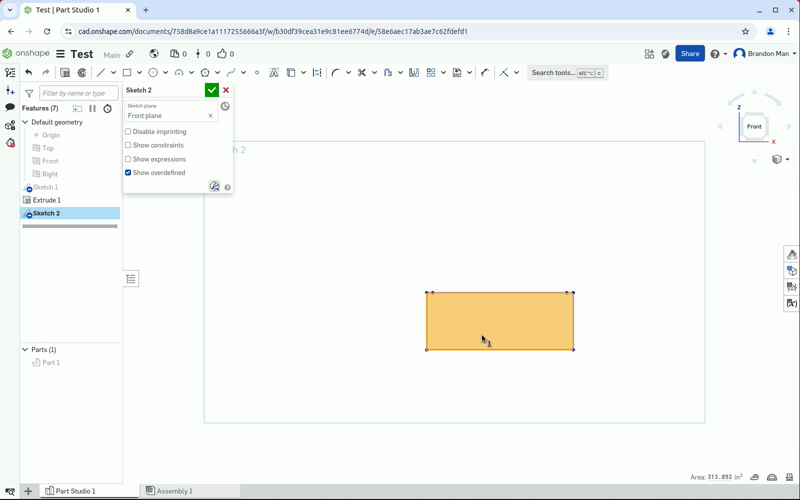
mouse_move(73, 352)
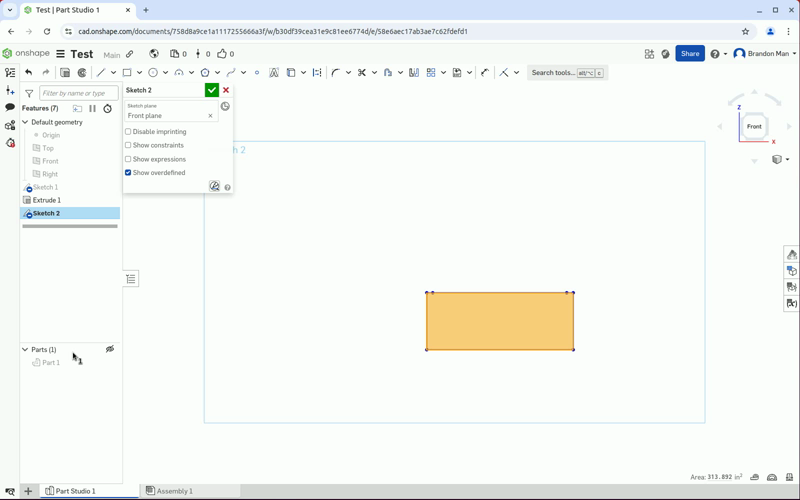
key(shift+y)
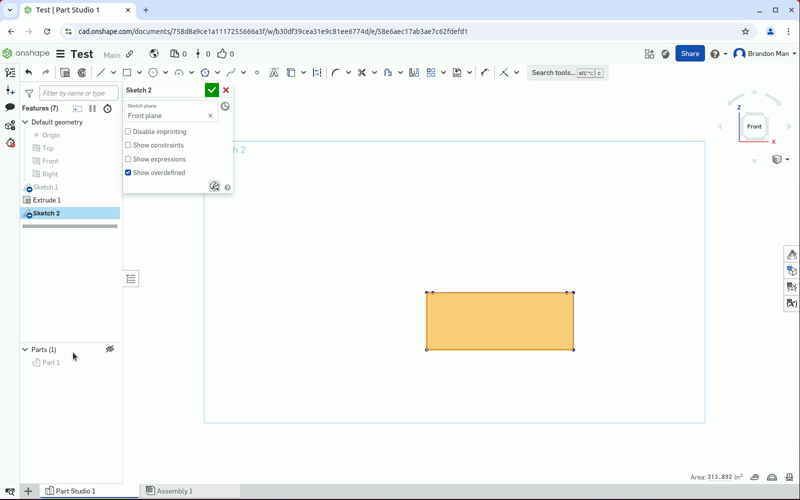
key(shift+e)
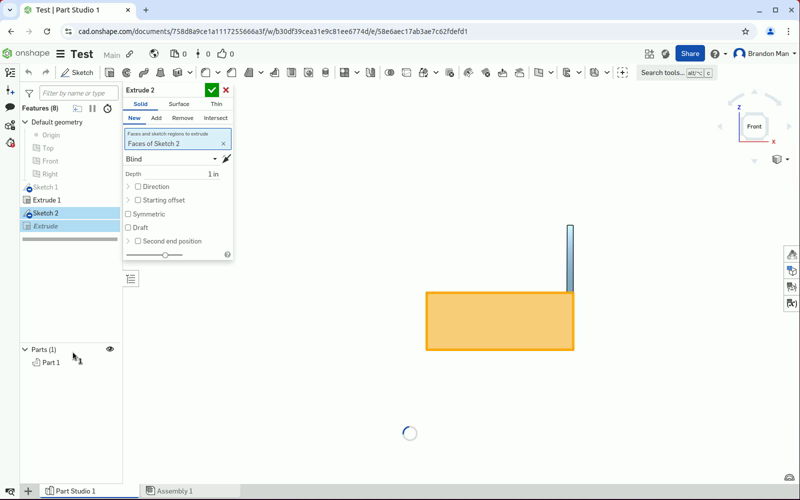
mouse_move(143, 106)
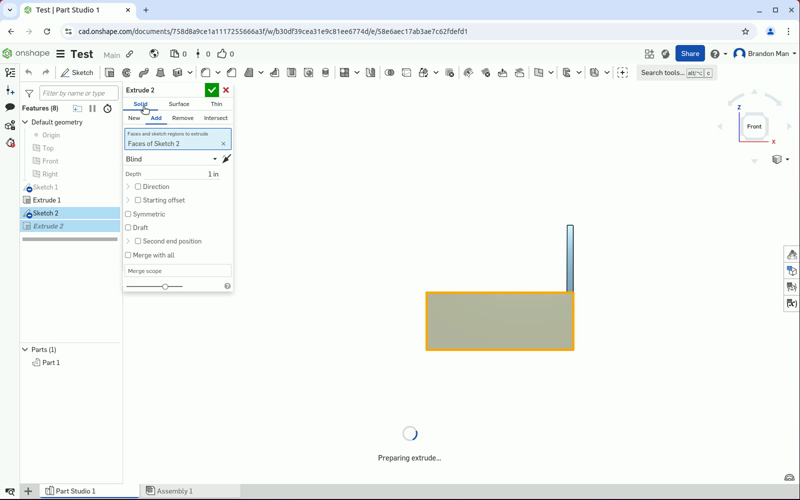
click(143, 106)
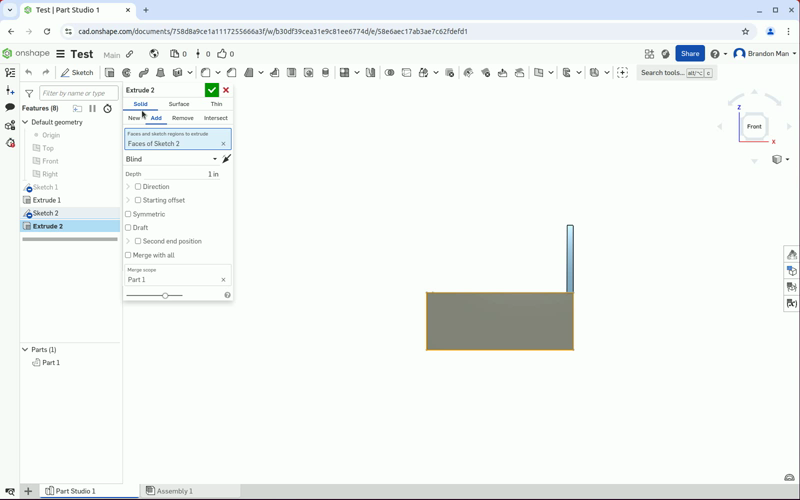
mouse_move(137, 120)
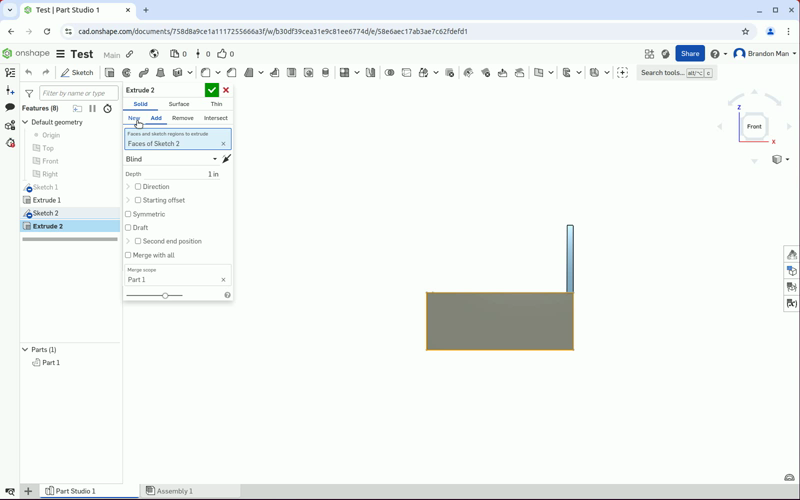
click(137, 120)
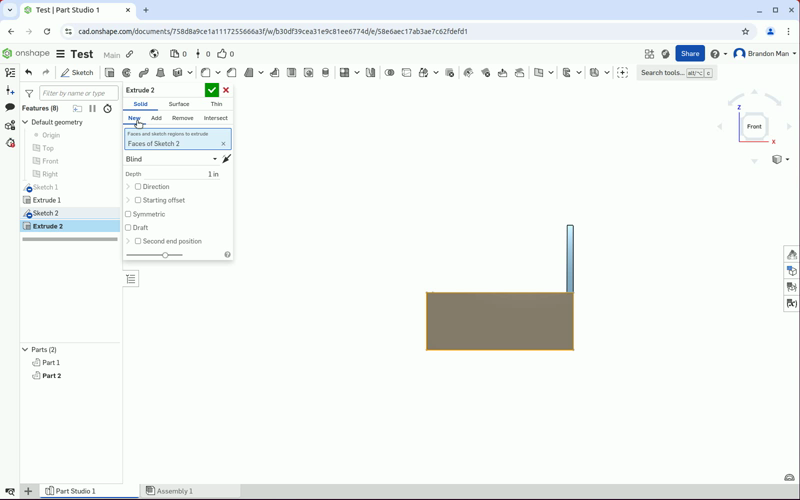
key(tab, 4)
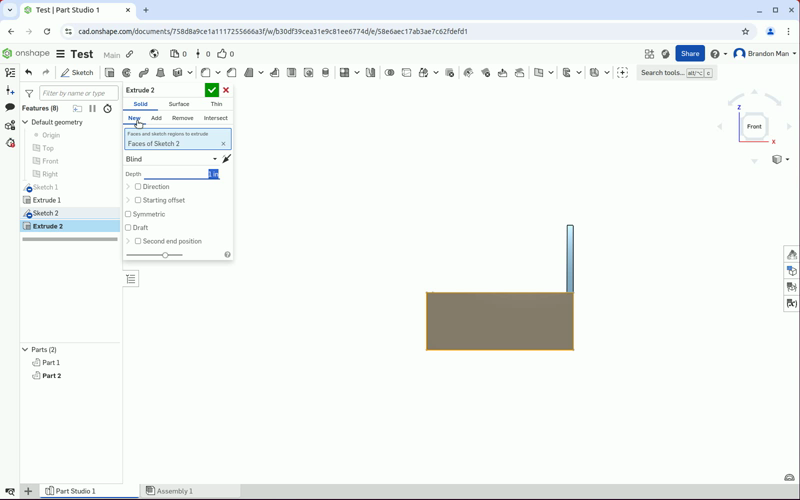
text(3.37)
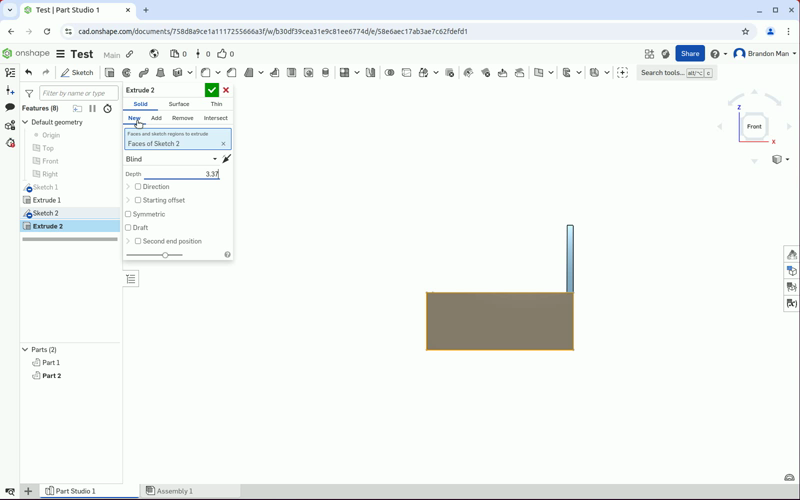
key(enter)
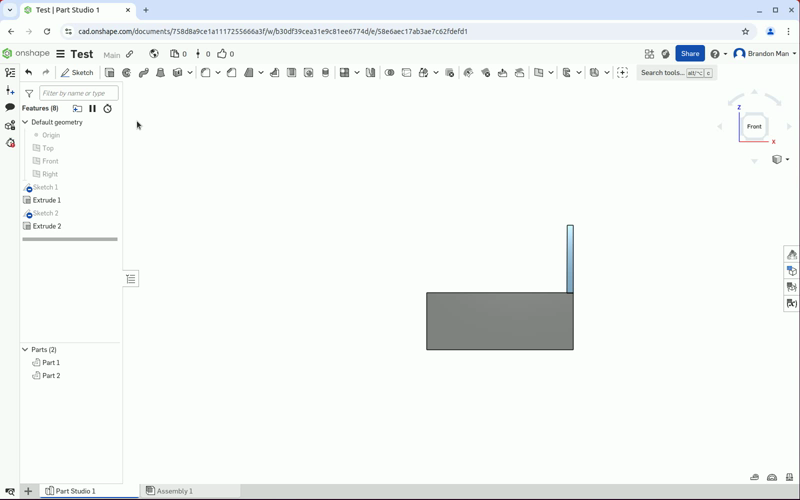
key(shift+h)
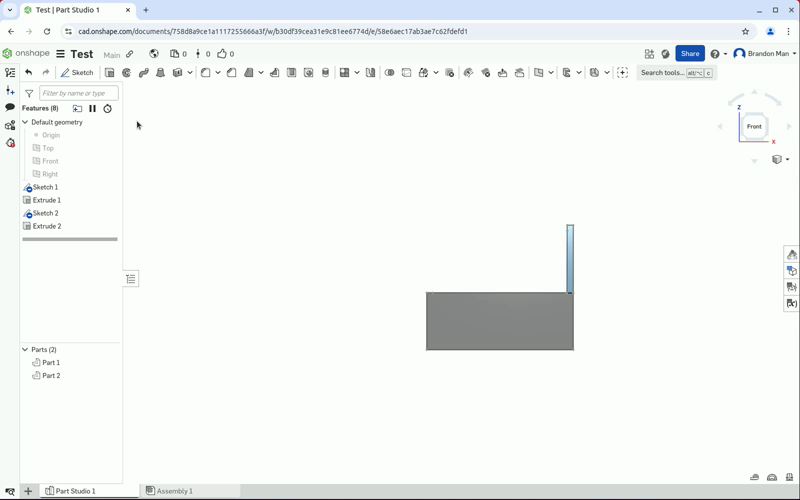
key(shift+h)
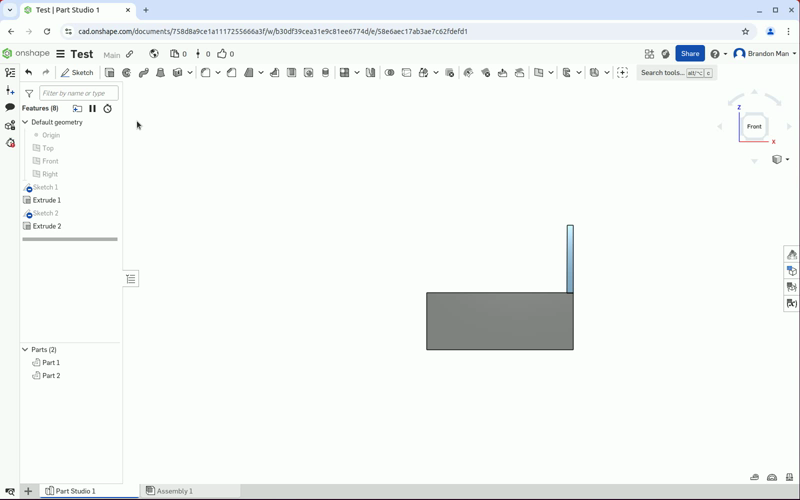
mouse_move(73, 189)
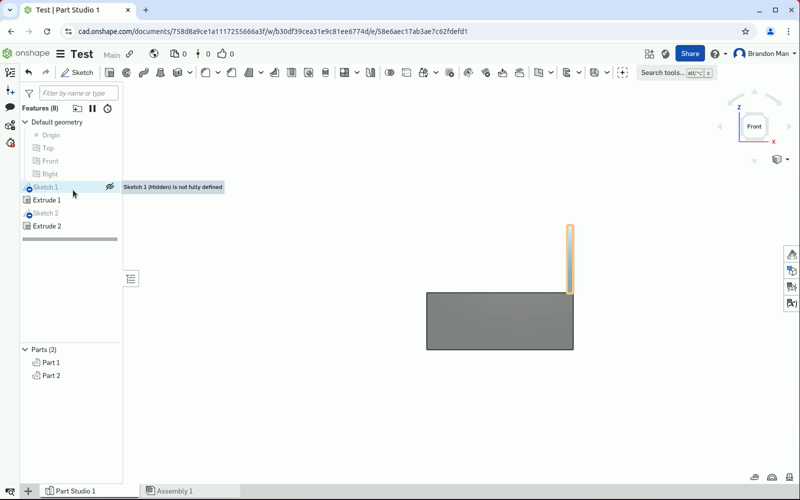
click(73, 189)
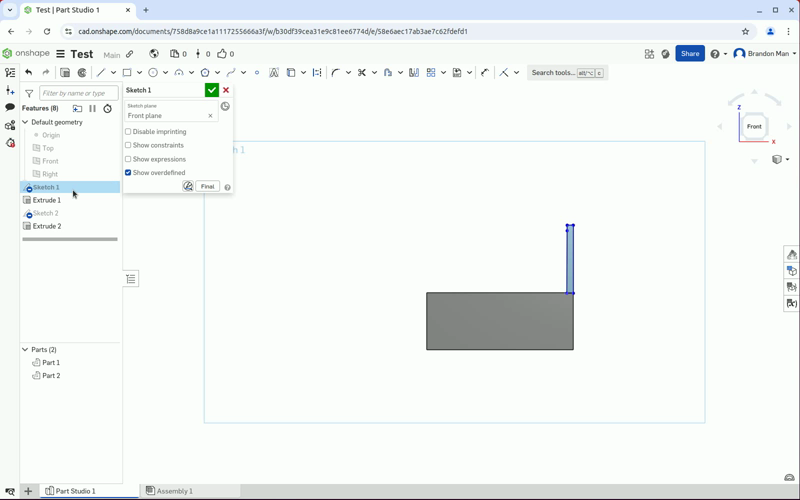
mouse_move(229, 92)
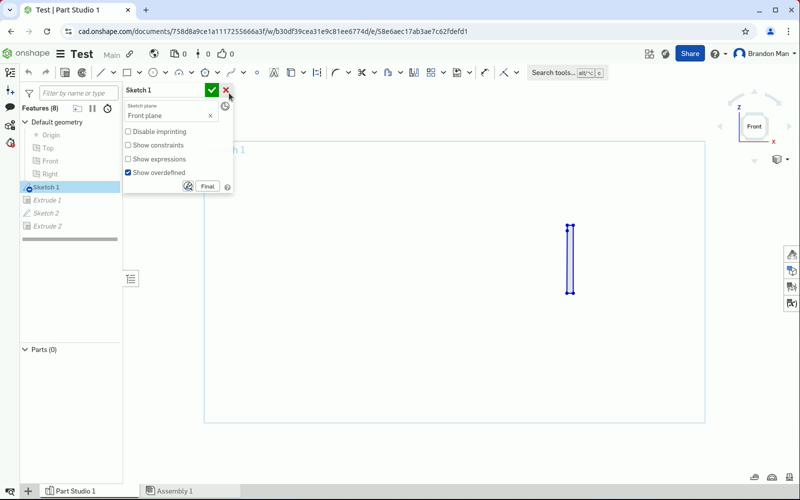
click(229, 92)
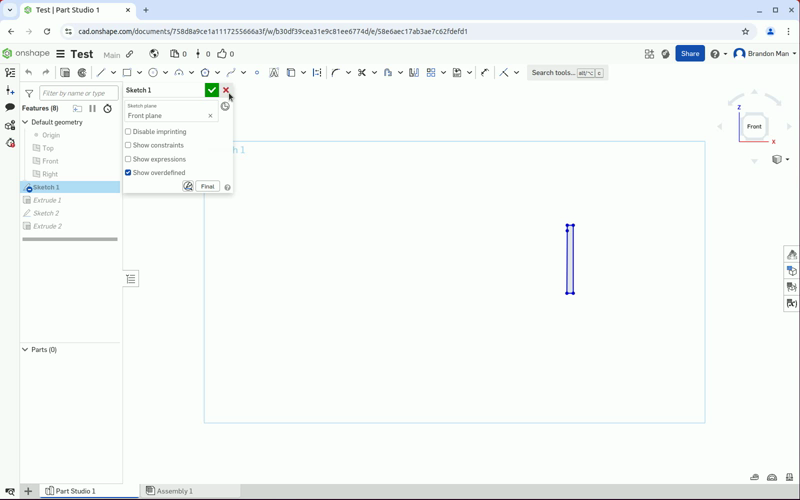
key(shift+s)
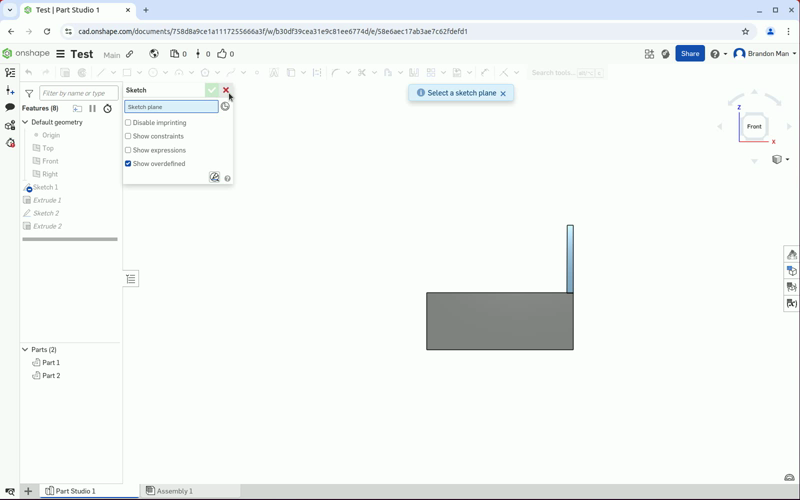
mouse_move(73, 163)
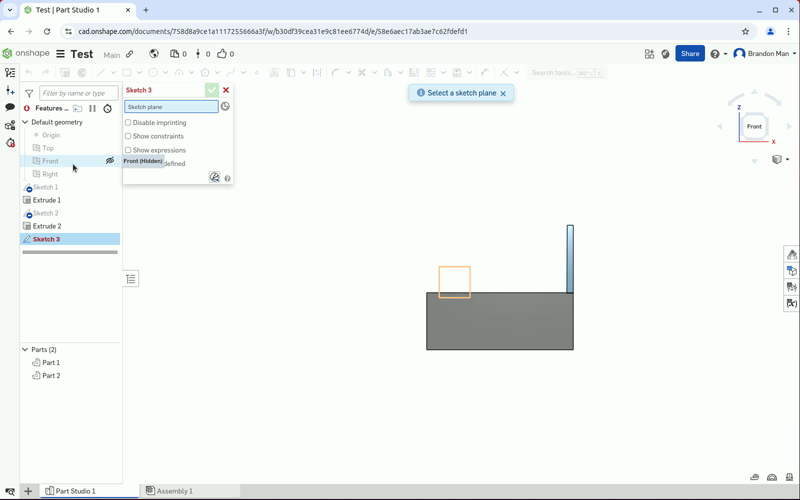
click(73, 163)
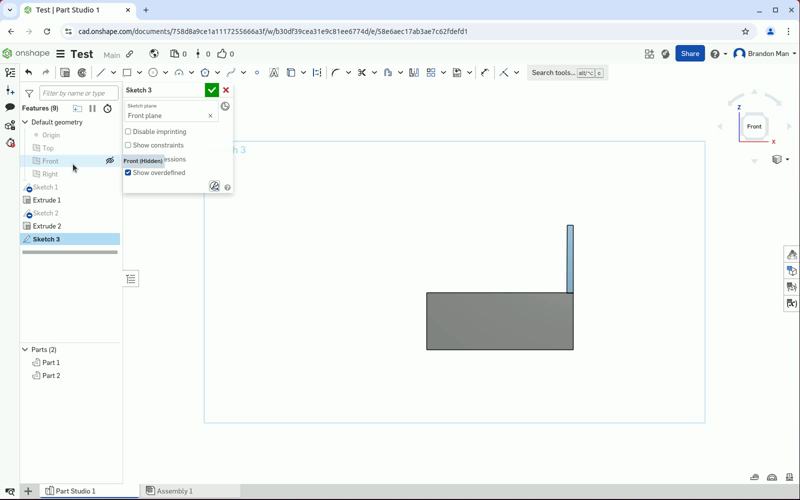
mouse_move(73, 352)
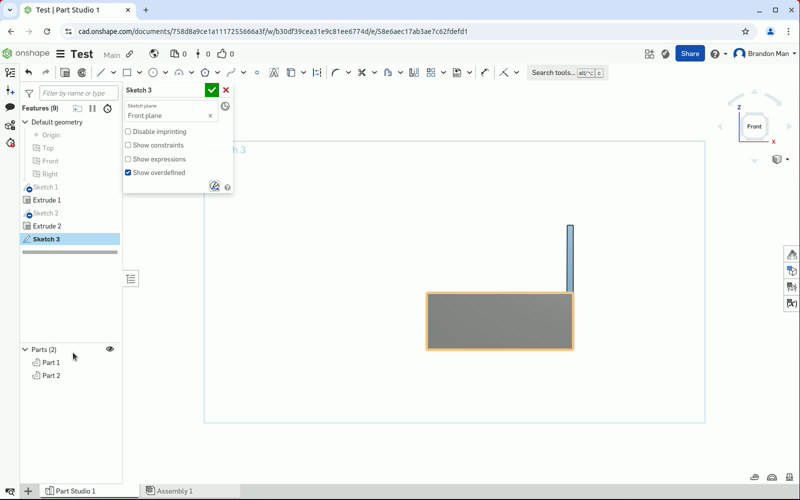
key(y)
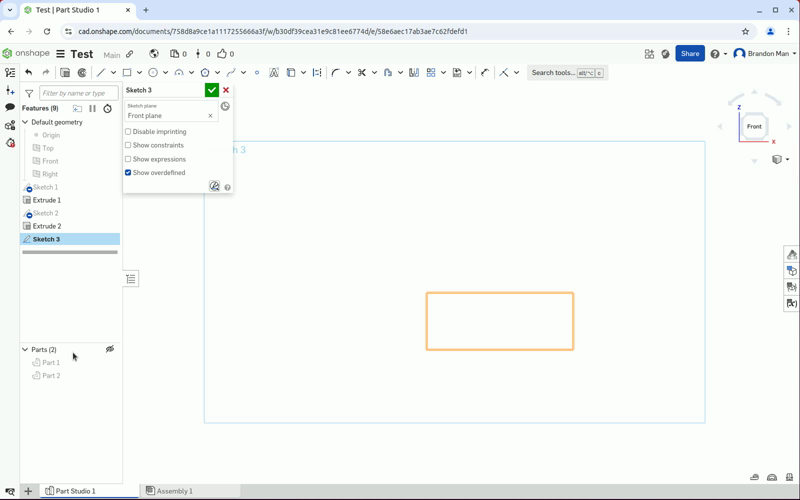
key(l)
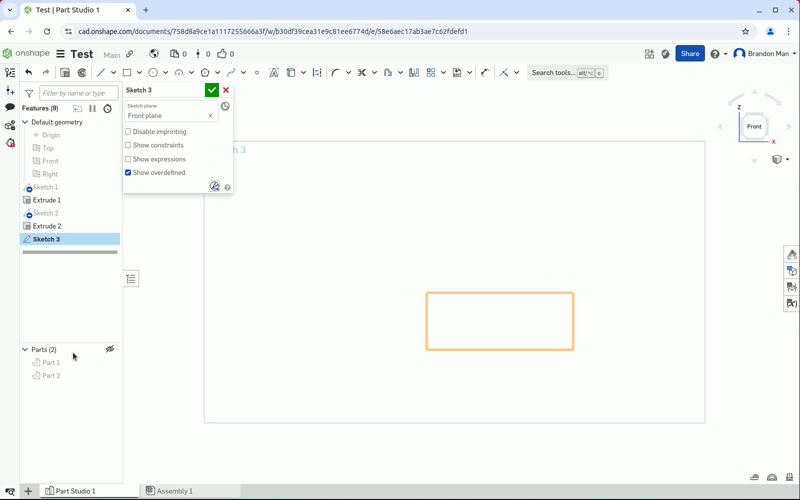
key_down(shift)
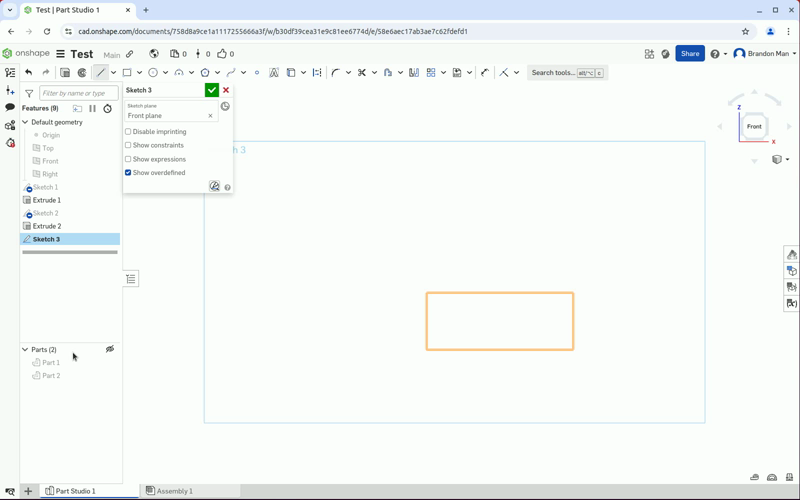
mouse_move(432, 231)
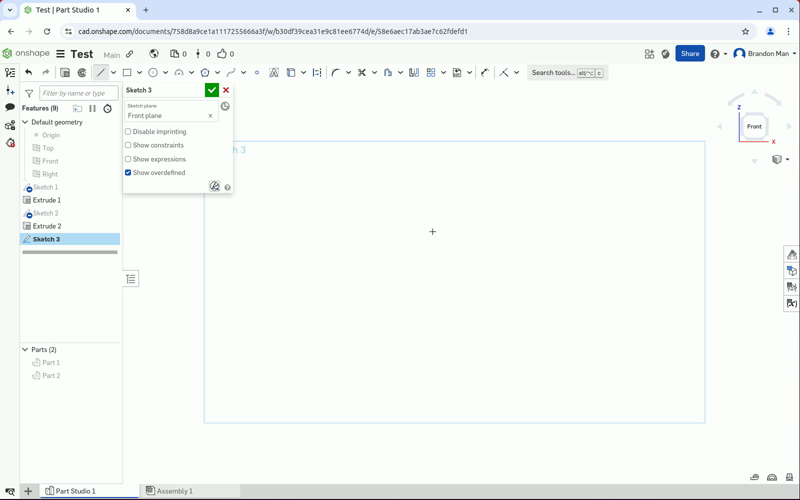
click(432, 231)
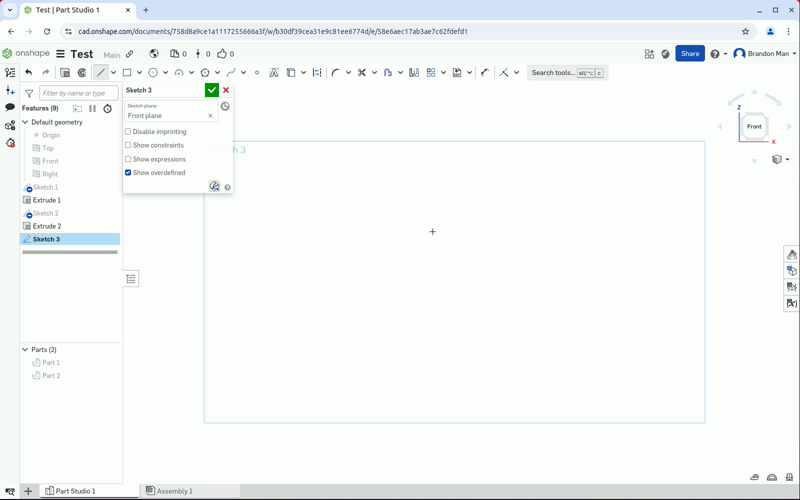
key_up(shift)
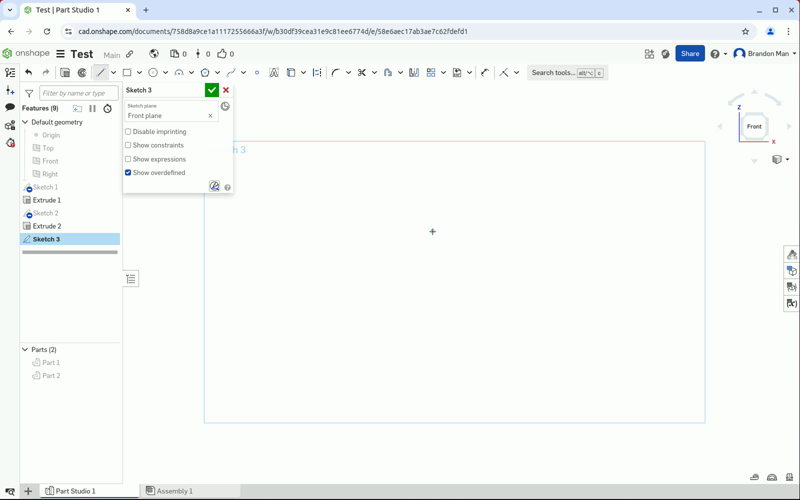
key_down(shift)
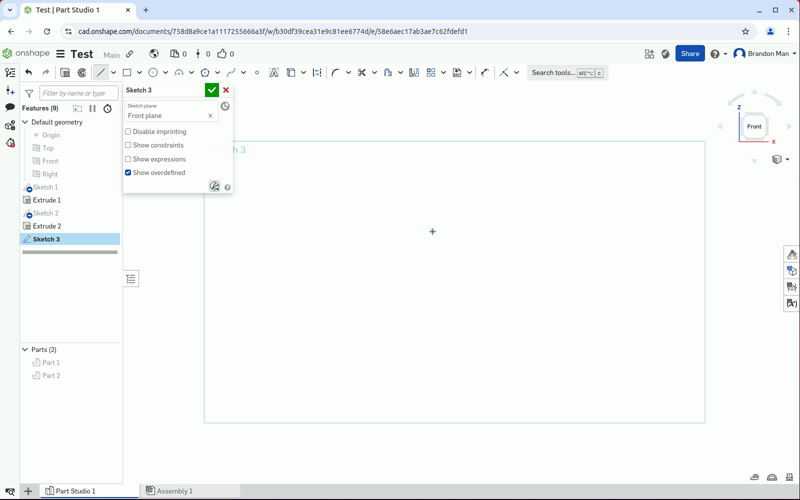
mouse_move(567, 231)
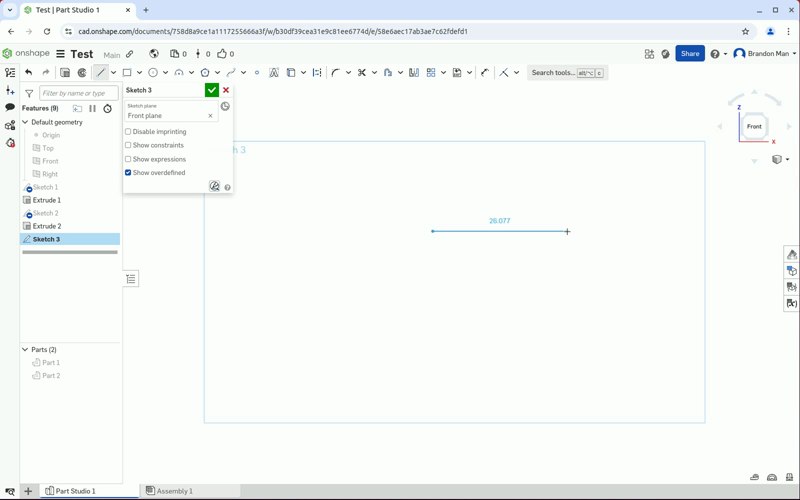
click(567, 231)
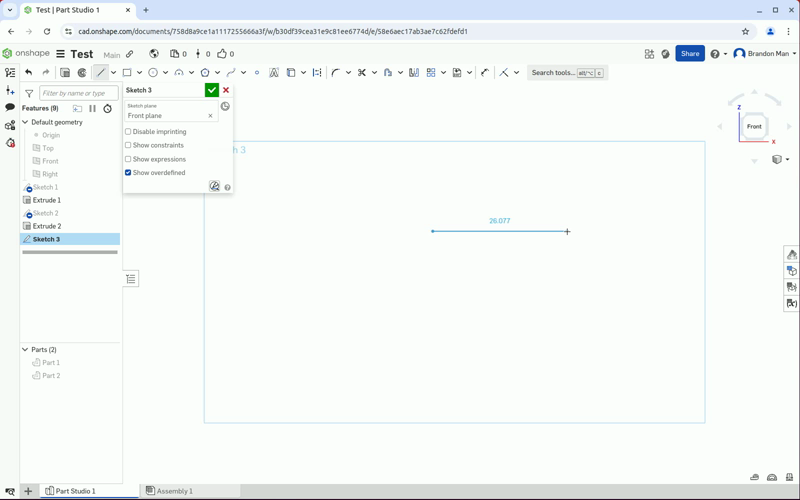
key_up(shift)
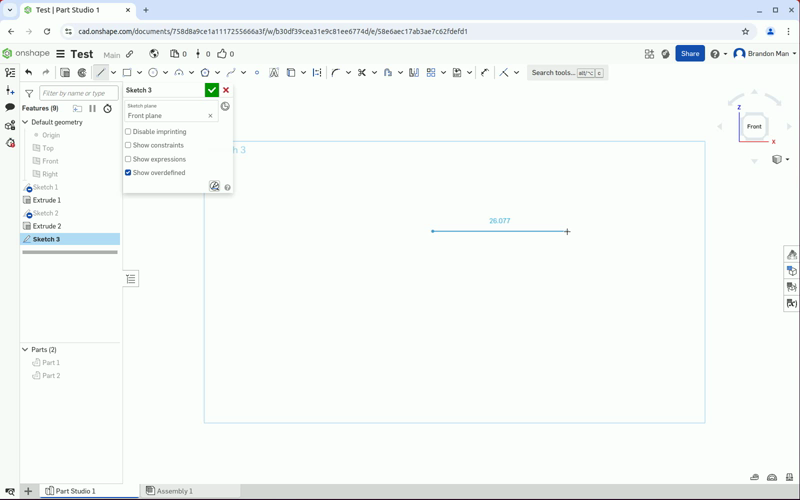
key_down(shift)
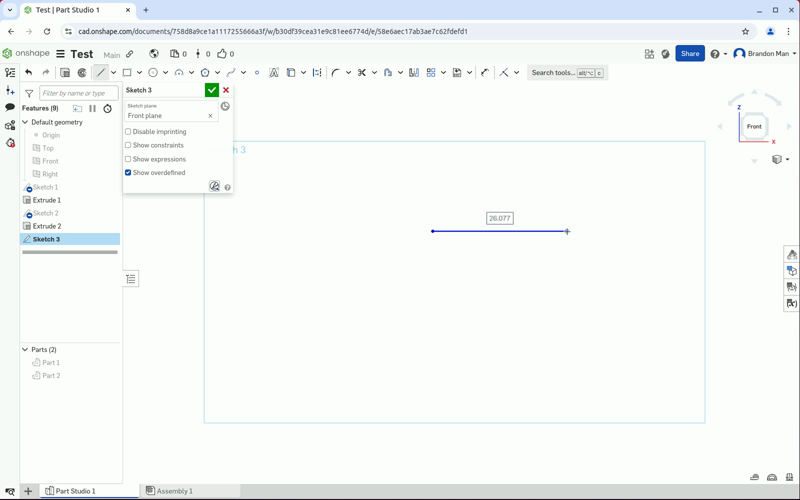
mouse_move(589, 231)
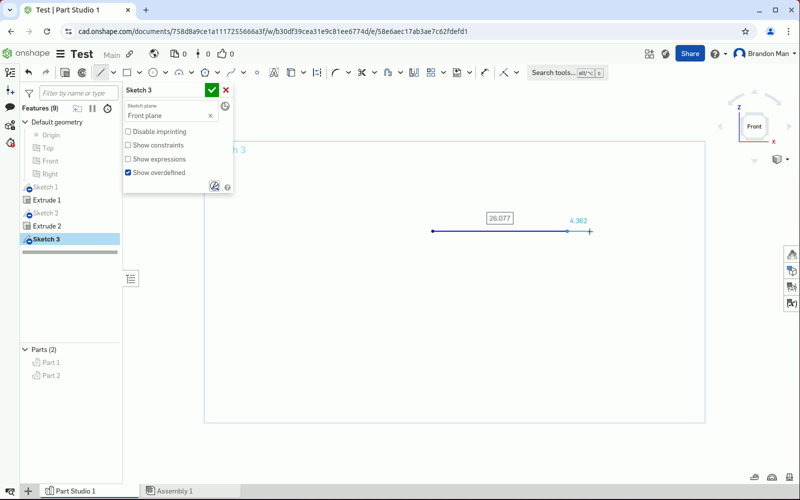
mouse_move(567, 225)
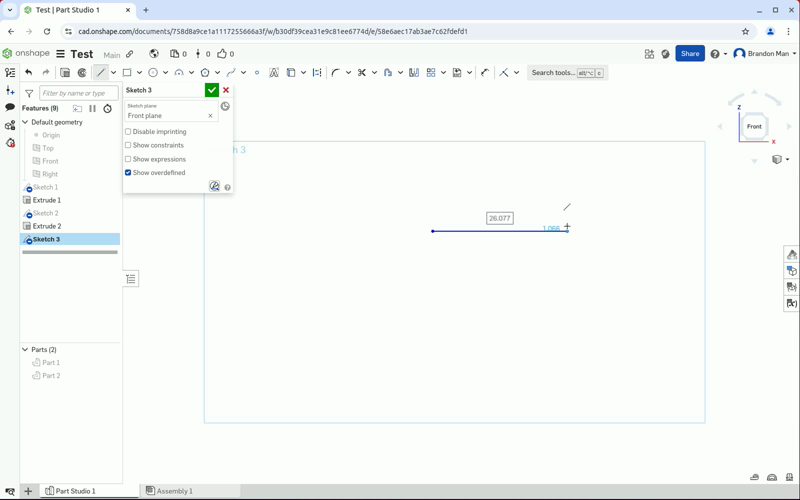
scroll(6)
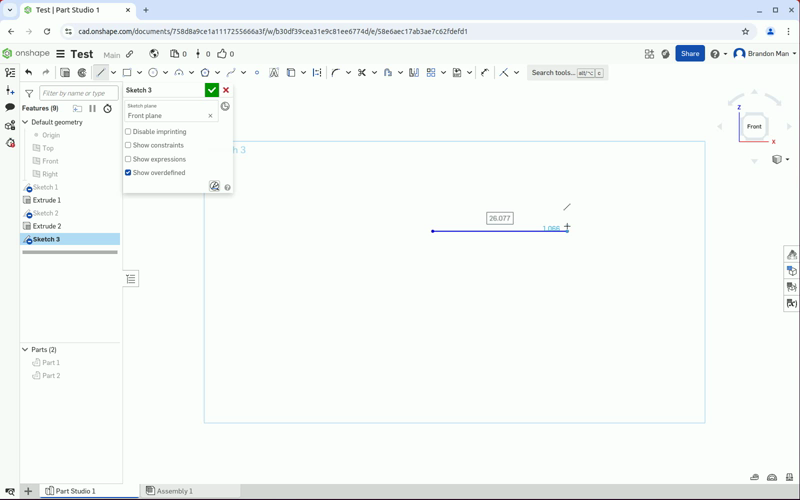
scroll(6)
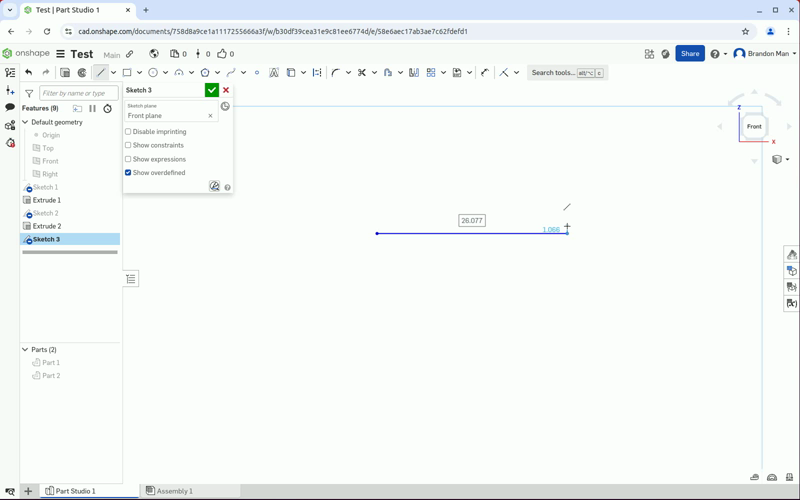
scroll(6)
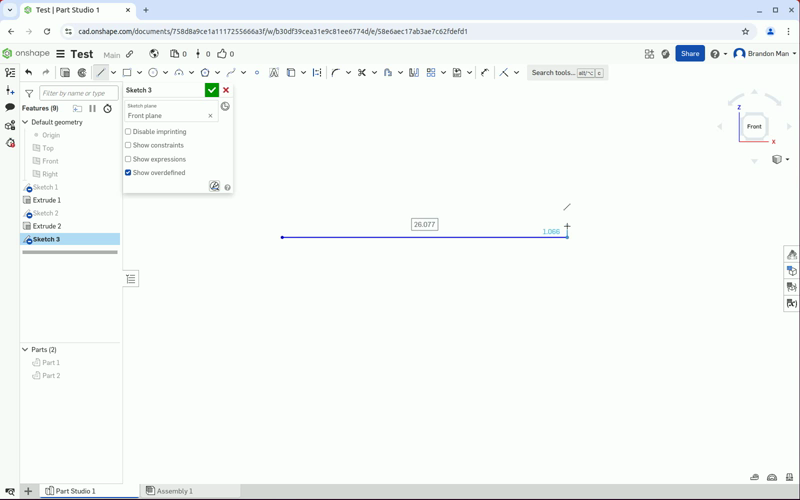
scroll(6)
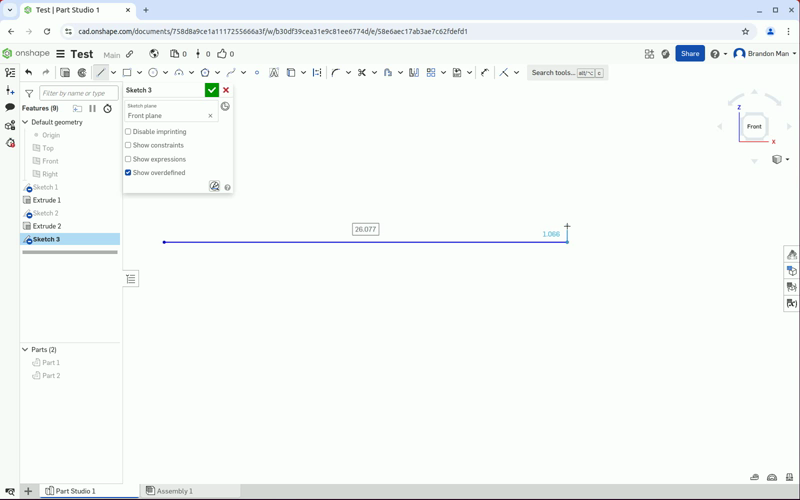
scroll(6)
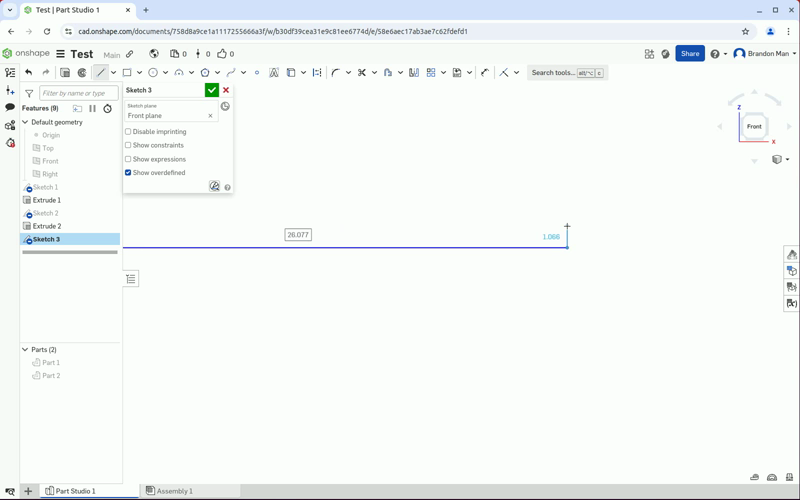
scroll(6)
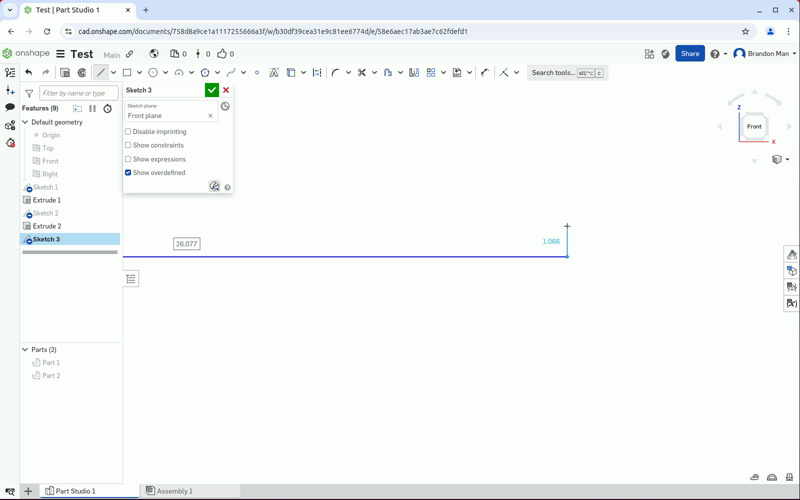
scroll(6)
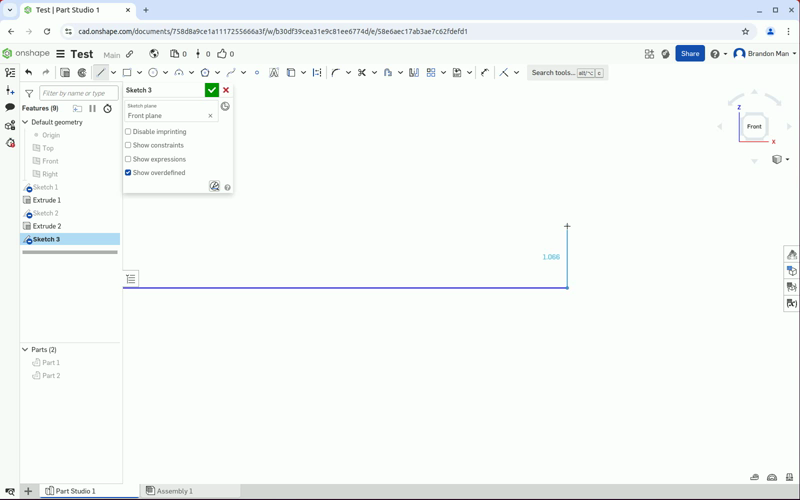
click(567, 225)
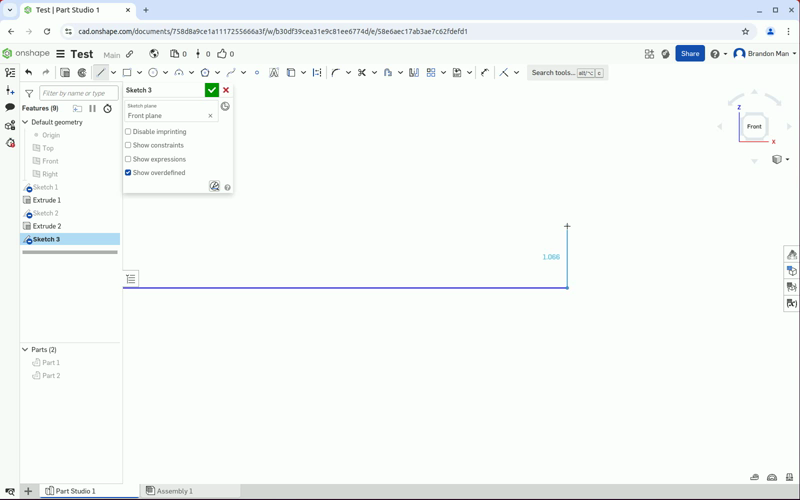
scroll(-6)
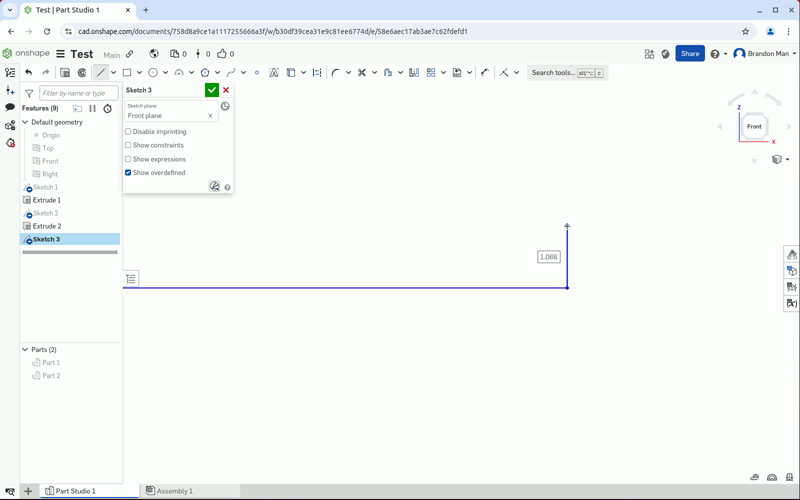
scroll(-6)
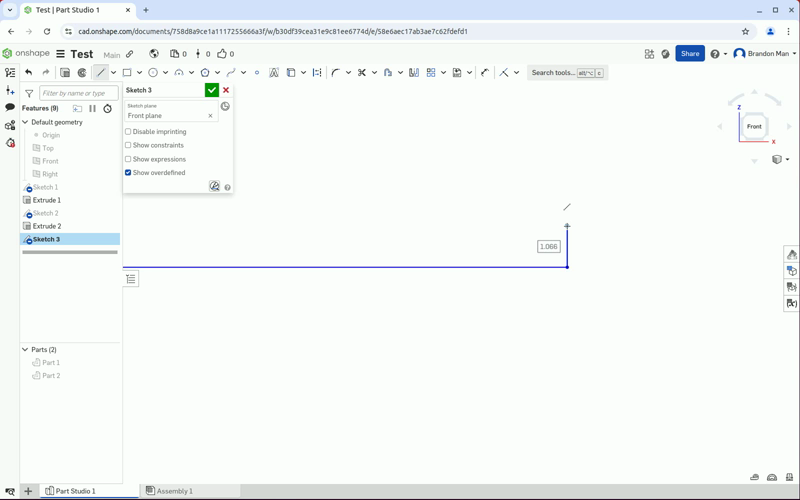
scroll(-6)
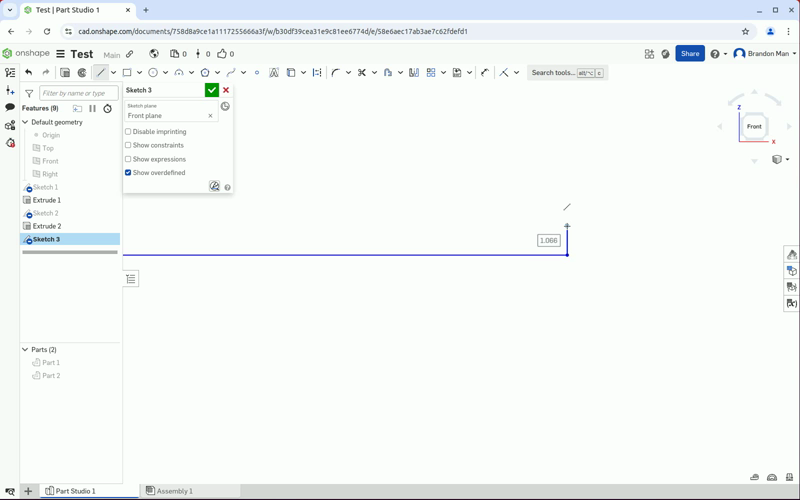
scroll(-6)
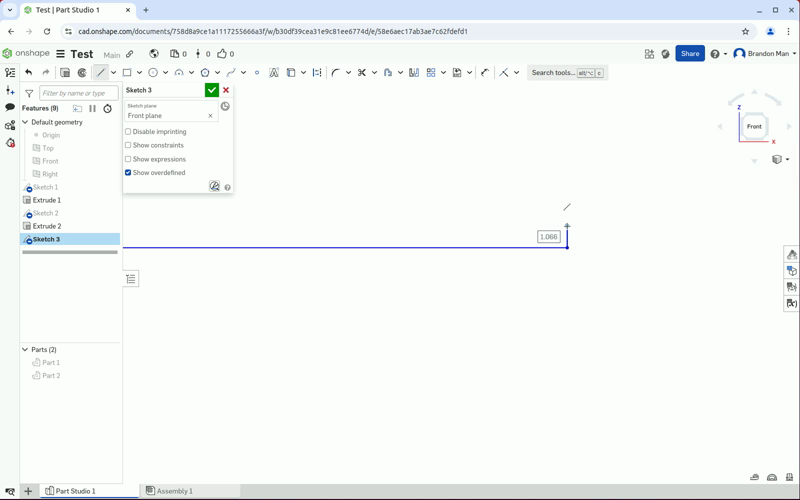
scroll(-6)
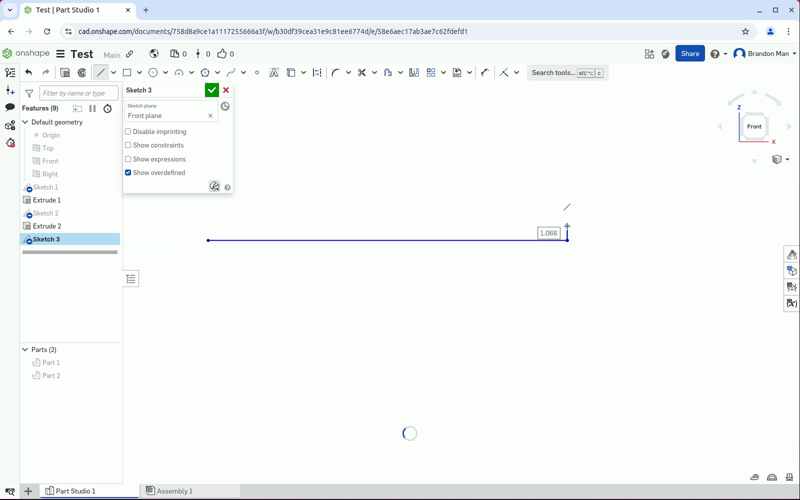
scroll(-6)
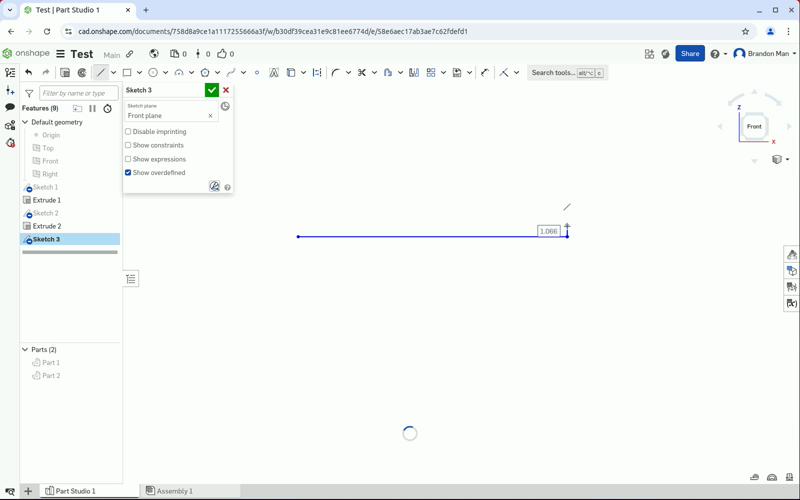
scroll(-6)
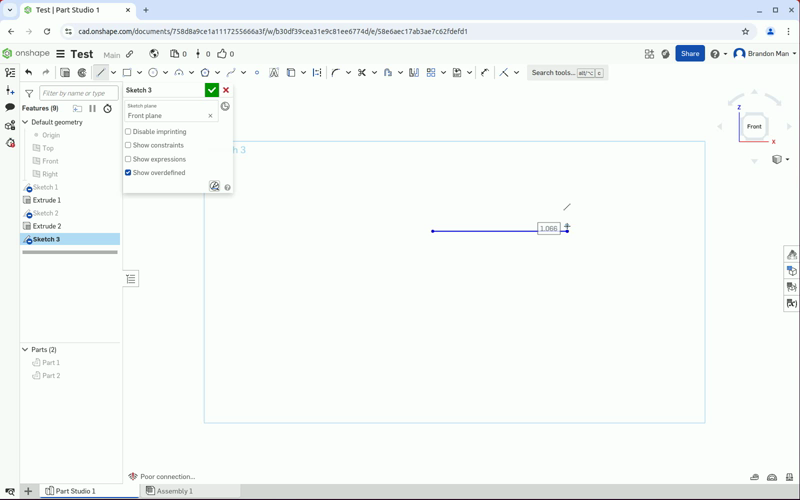
key_up(shift)
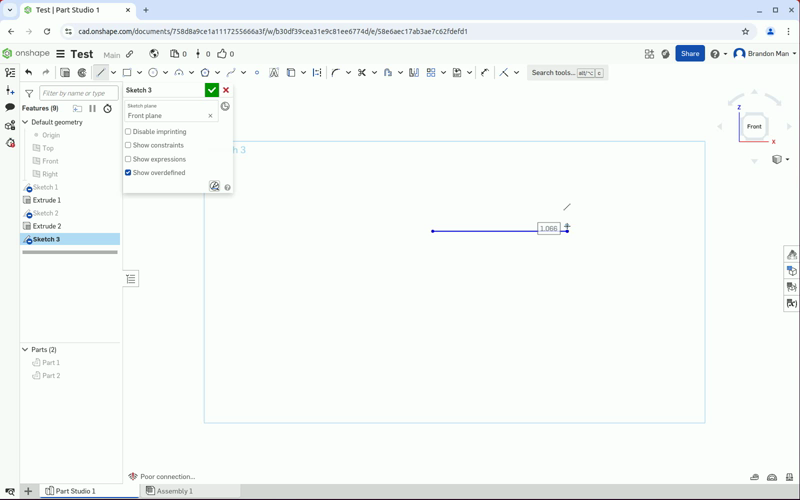
key_down(shift)
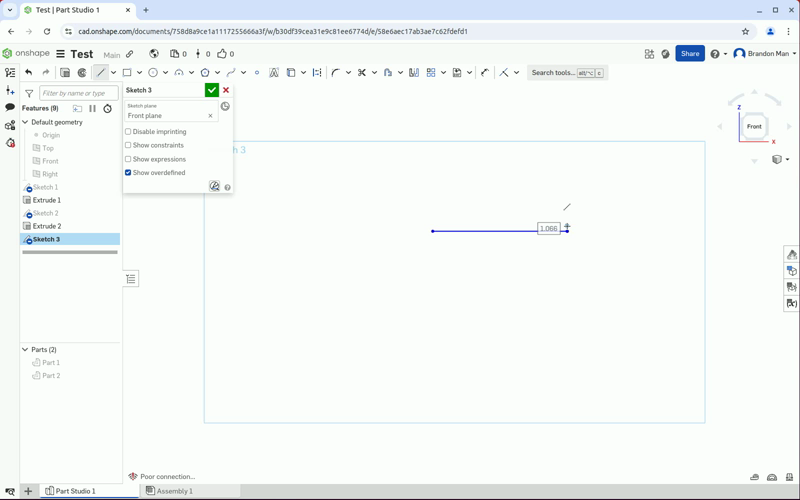
mouse_move(432, 225)
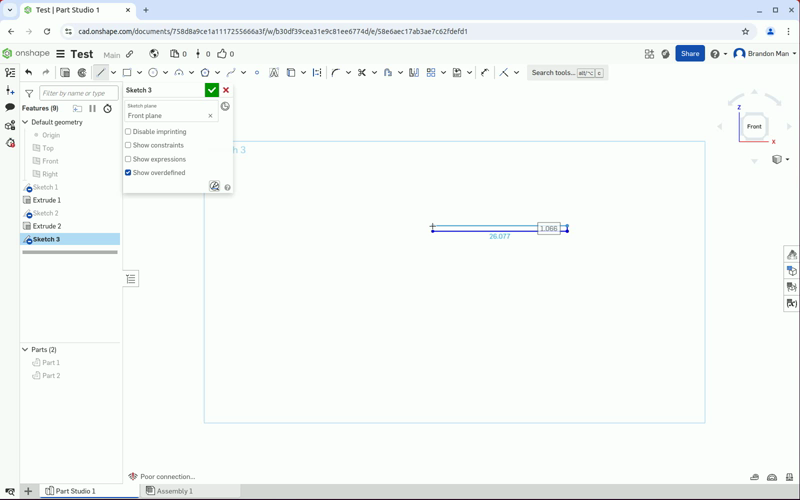
click(432, 225)
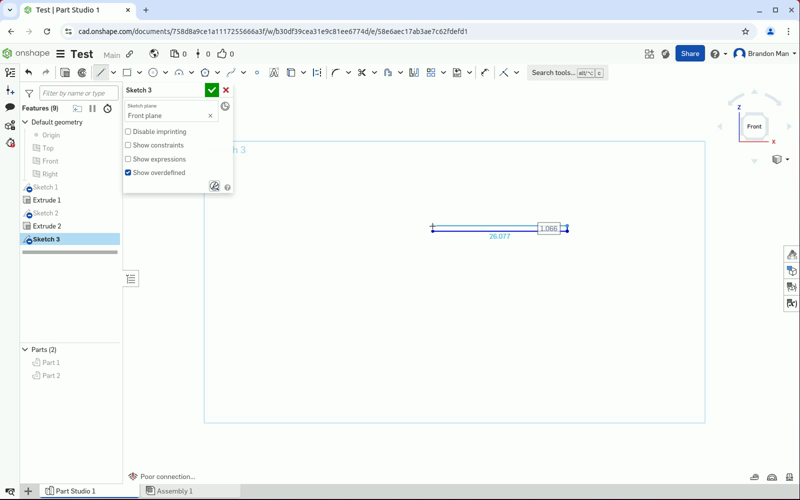
key_up(shift)
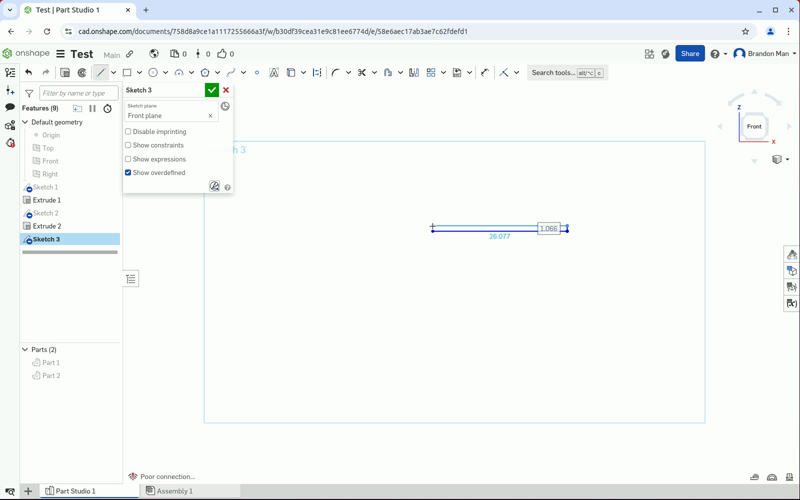
mouse_move(462, 225)
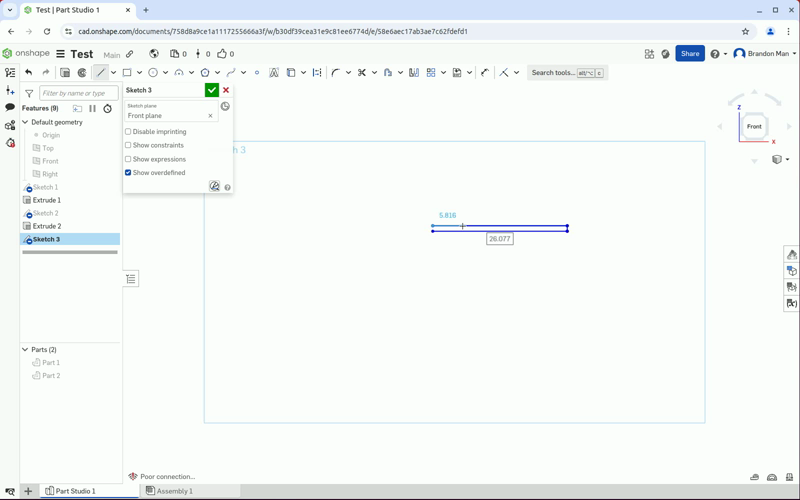
key_down(shift)
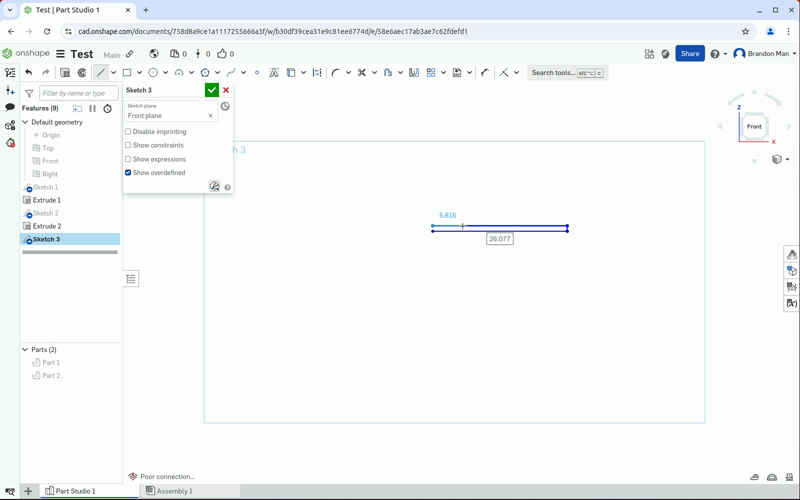
mouse_move(432, 231)
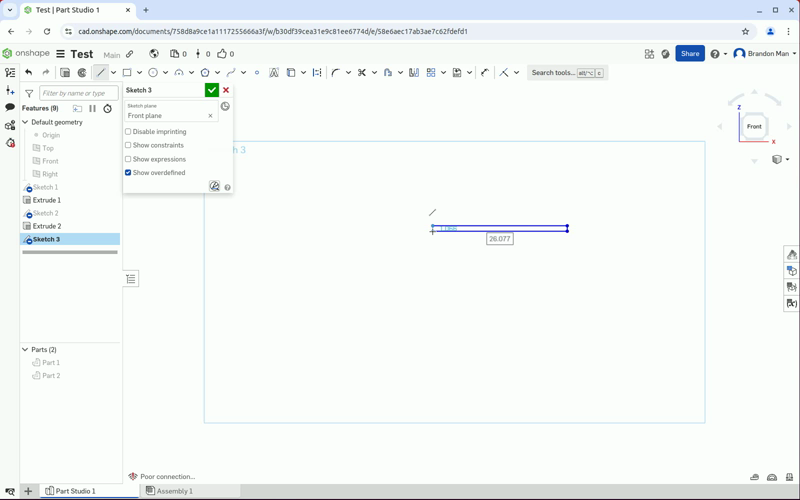
scroll(6)
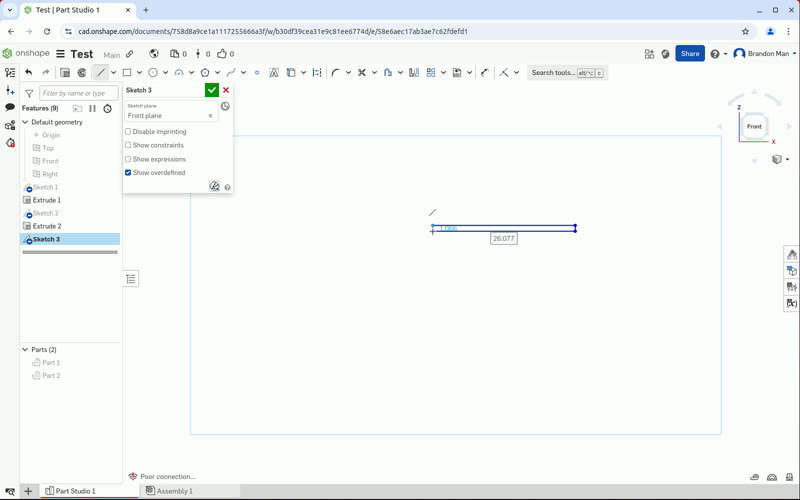
scroll(6)
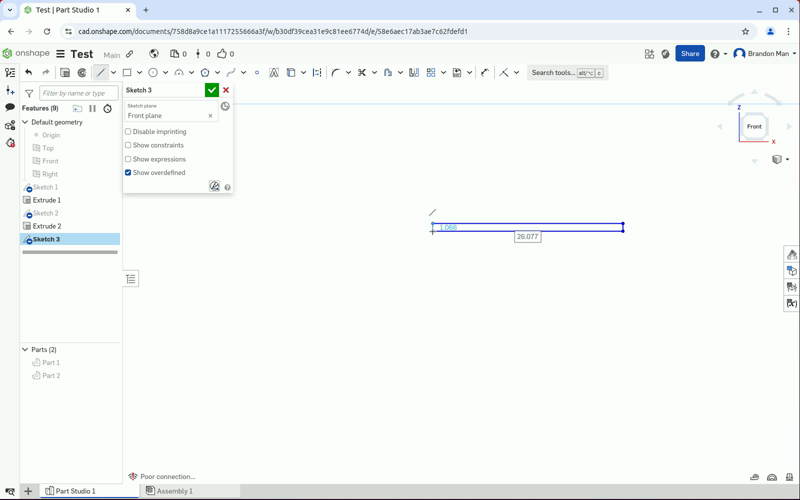
scroll(6)
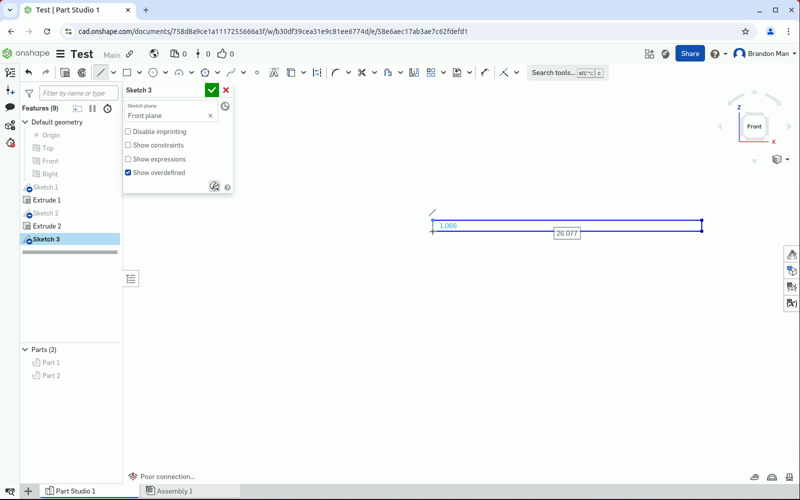
scroll(6)
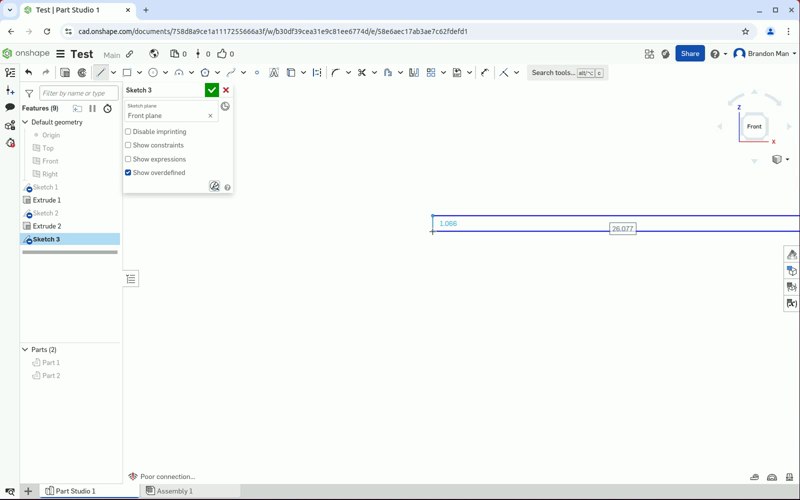
scroll(6)
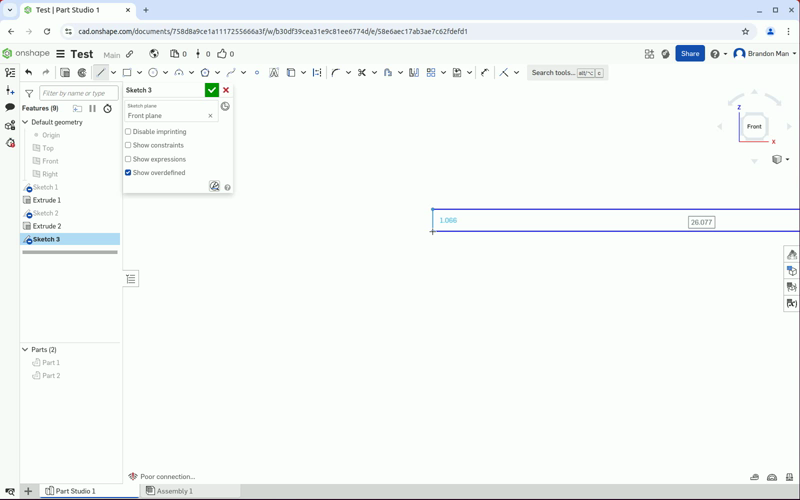
scroll(6)
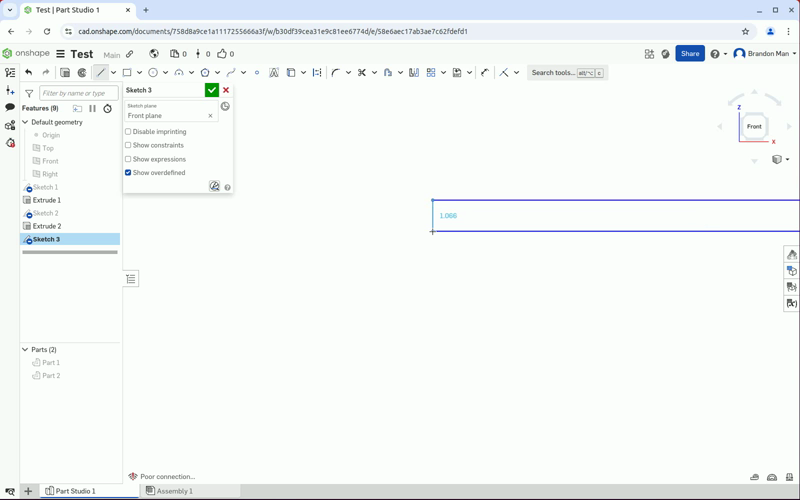
scroll(6)
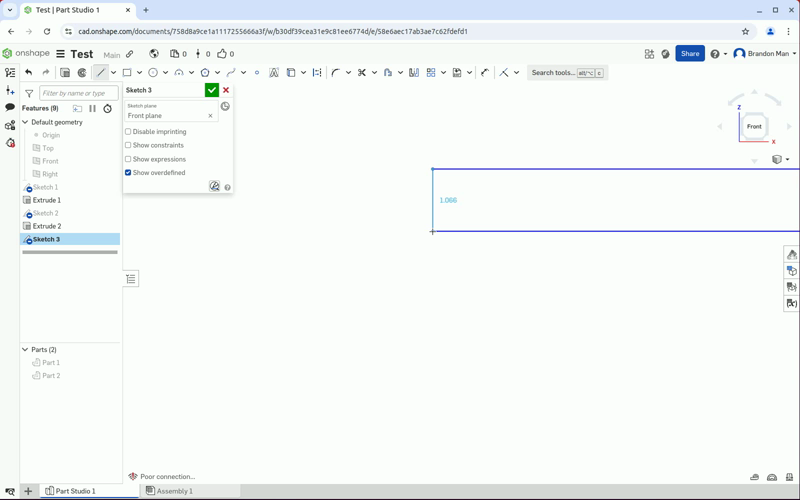
key_up(shift)
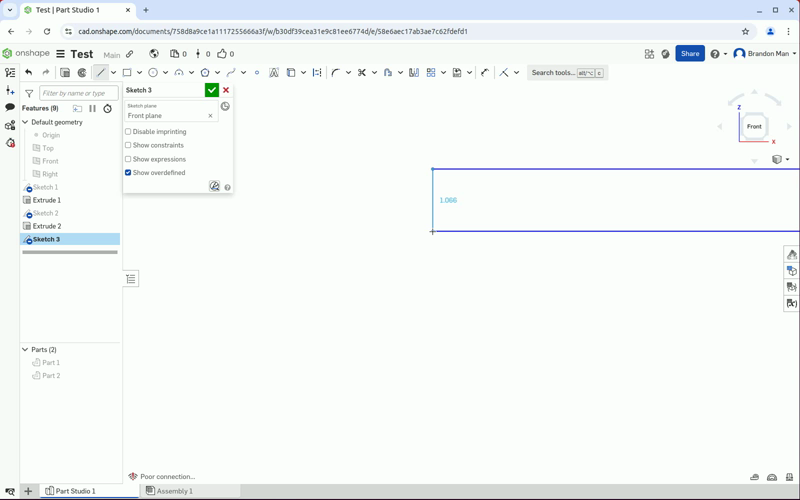
click(432, 231)
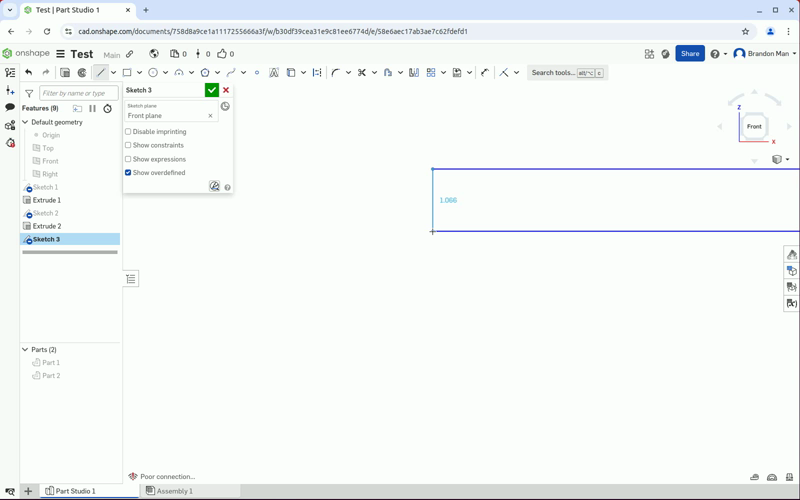
scroll(-6)
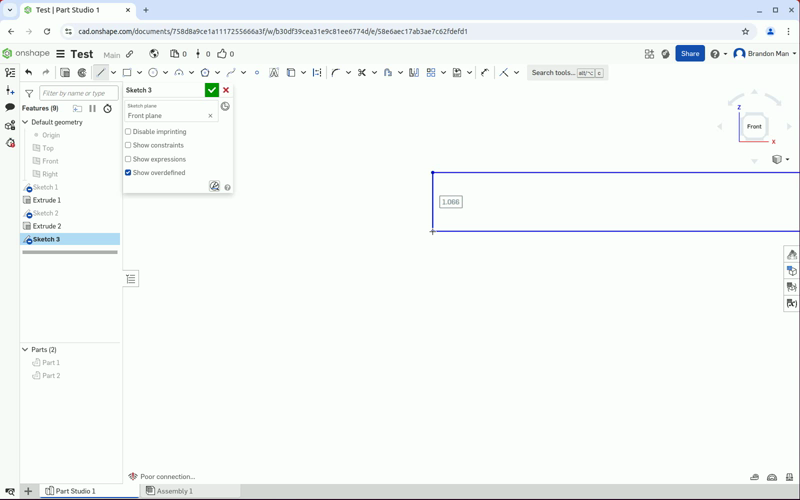
scroll(-6)
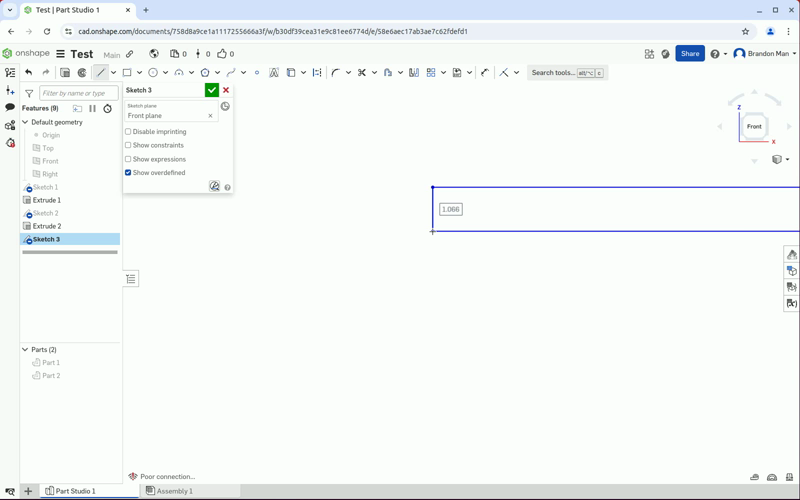
scroll(-6)
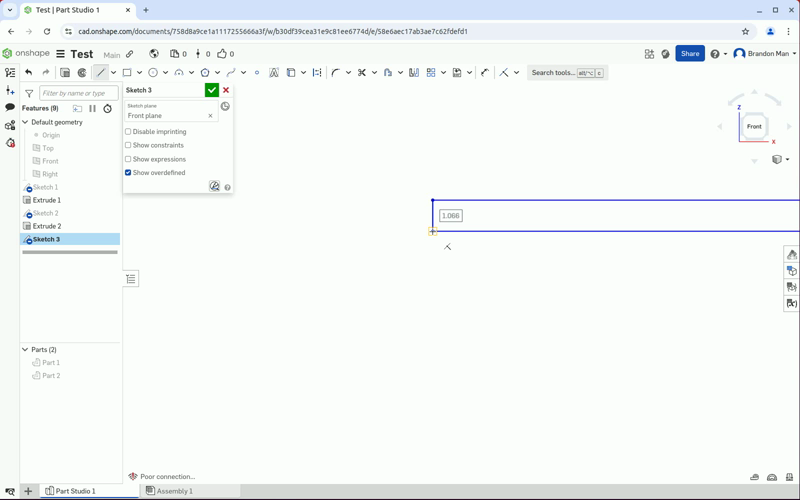
scroll(-6)
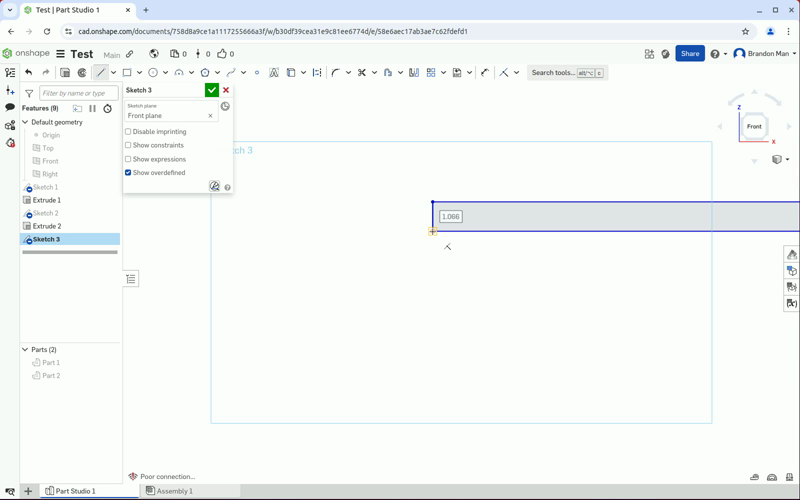
scroll(-6)
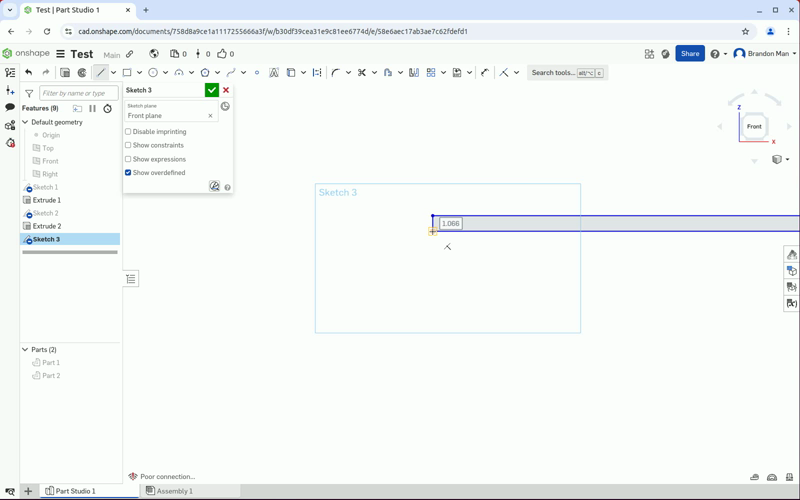
scroll(-6)
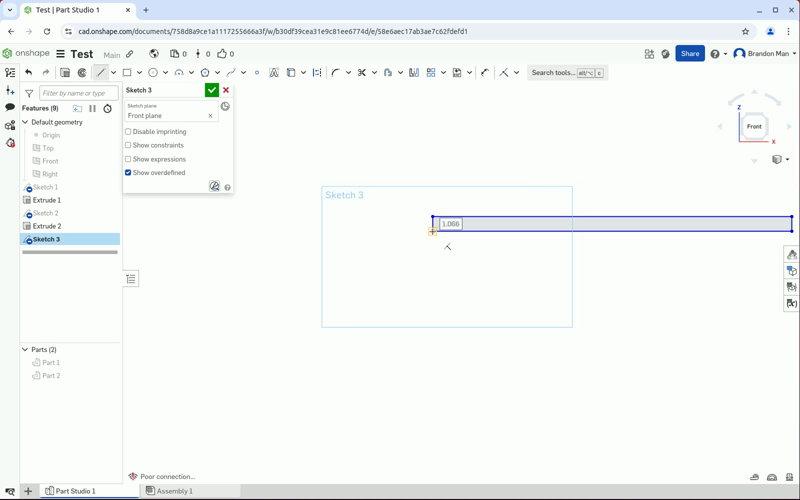
scroll(-6)
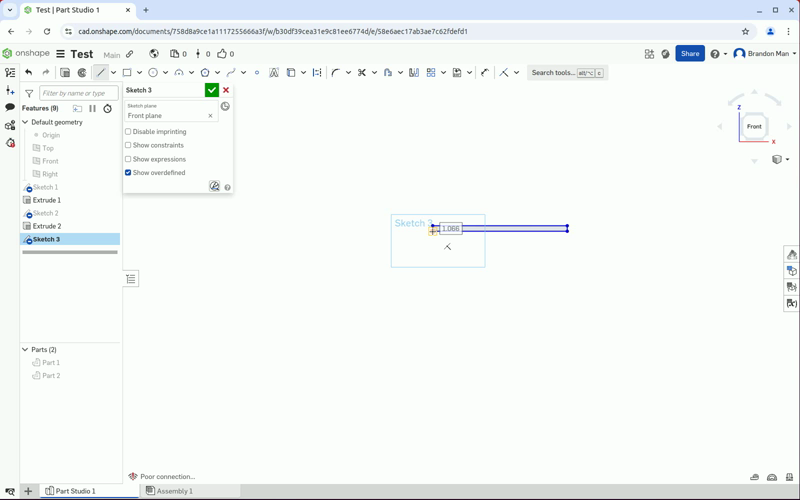
key(esc)
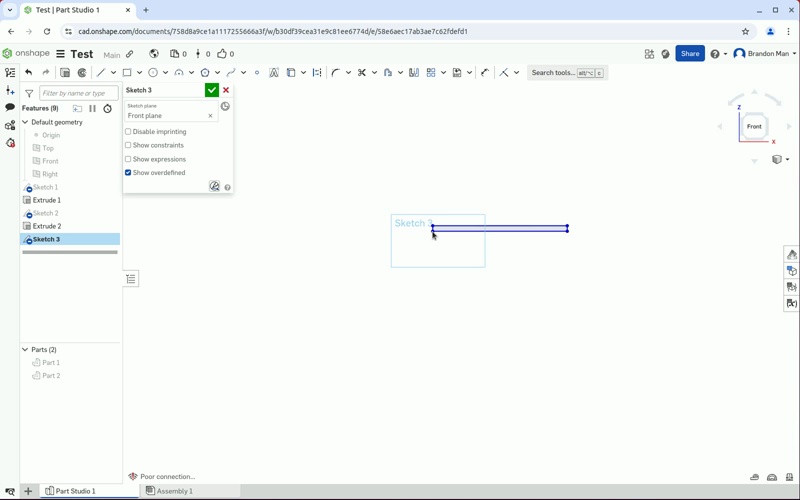
mouse_move(455, 229)
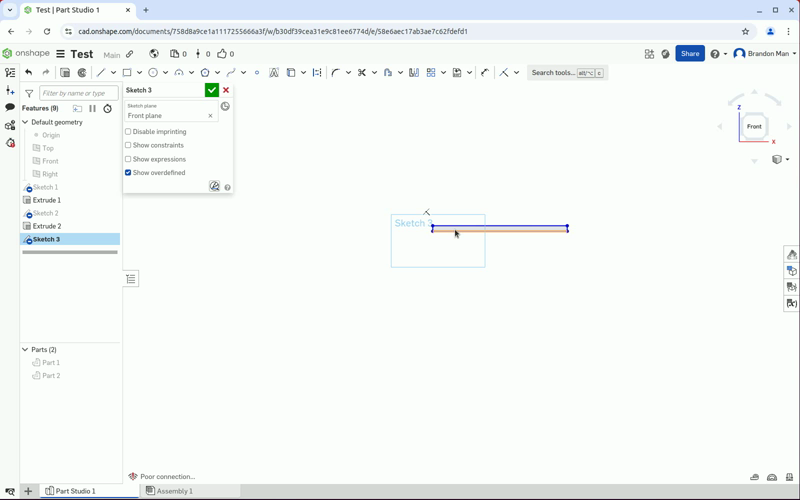
scroll(6)
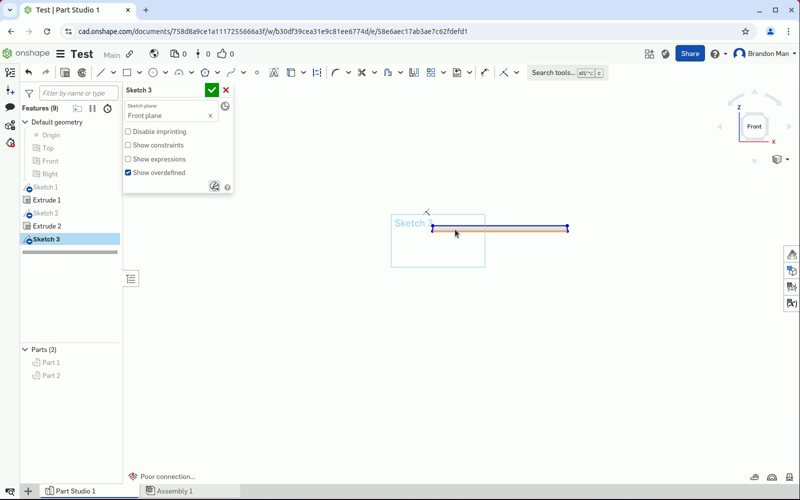
scroll(6)
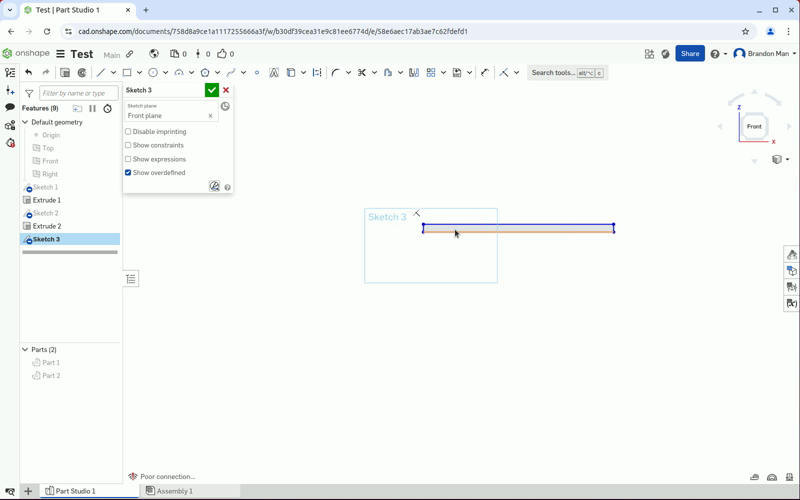
scroll(6)
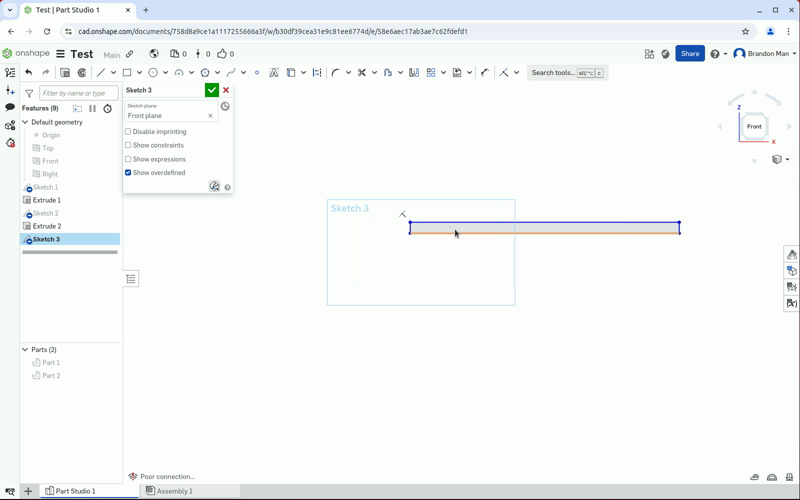
scroll(6)
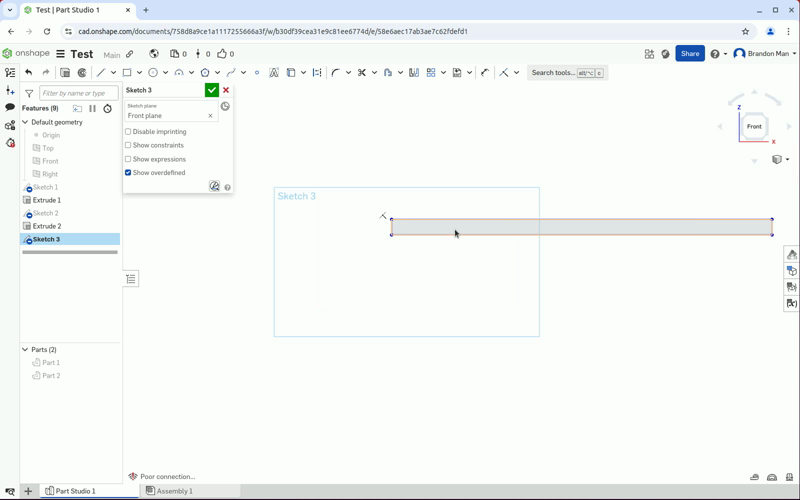
scroll(6)
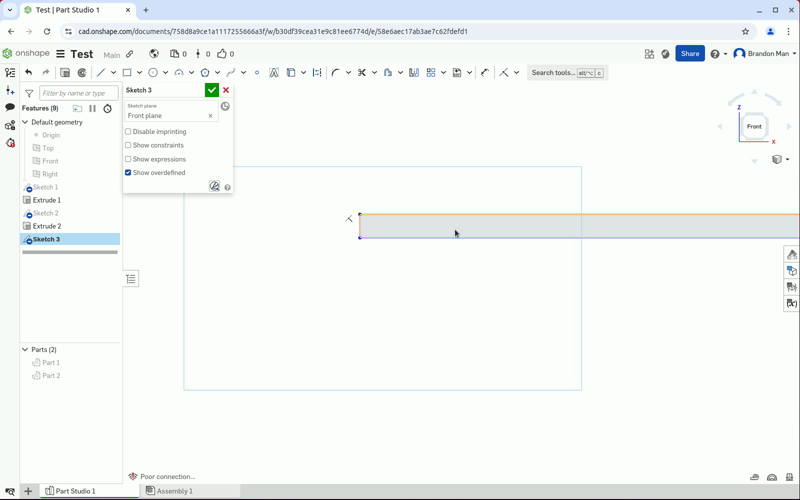
scroll(6)
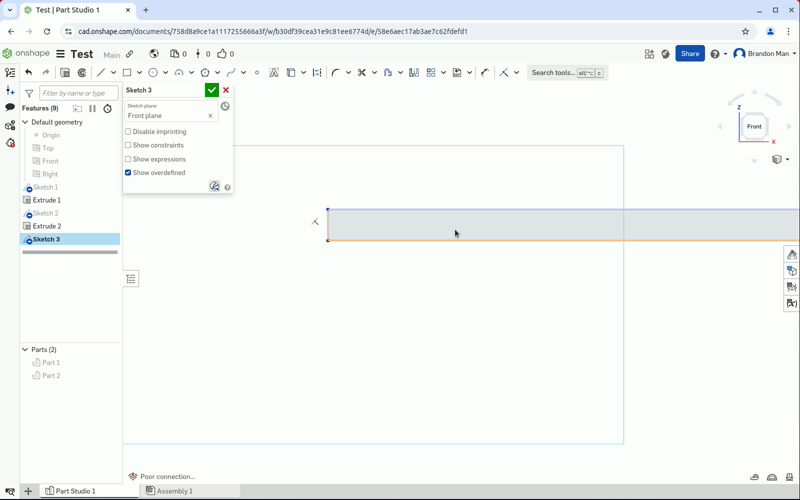
scroll(6)
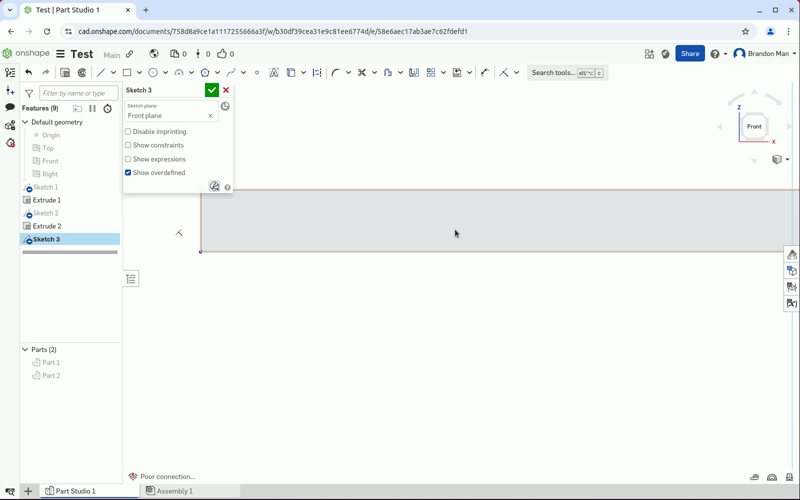
click(455, 229)
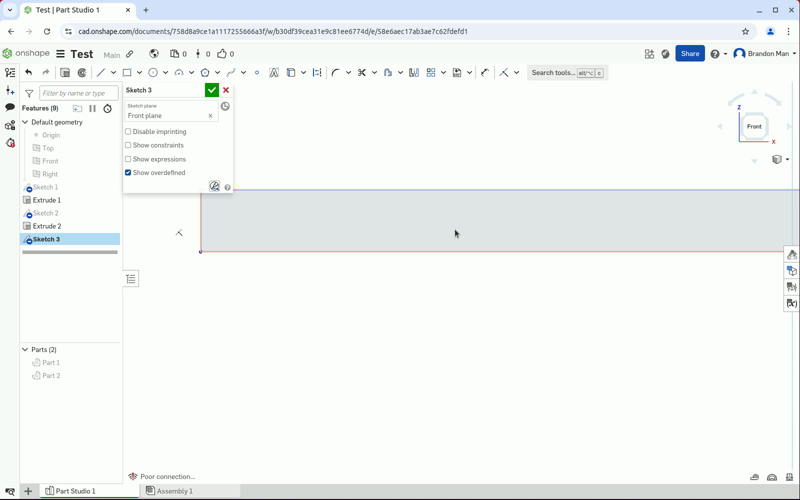
scroll(-6)
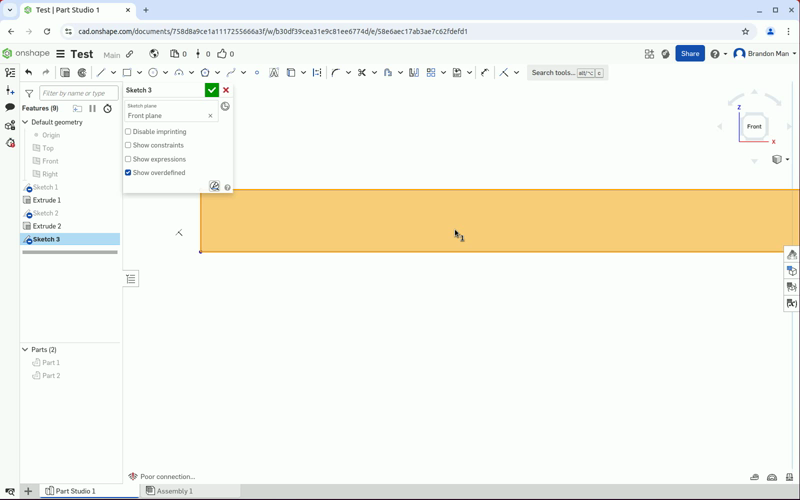
scroll(-6)
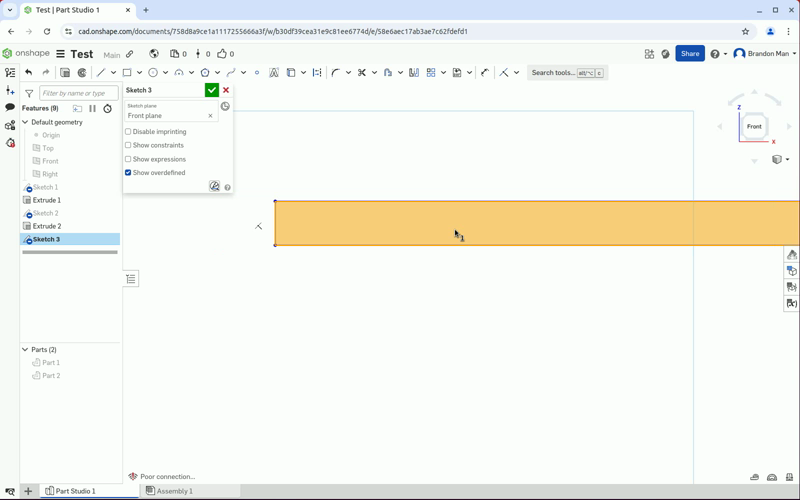
scroll(-6)
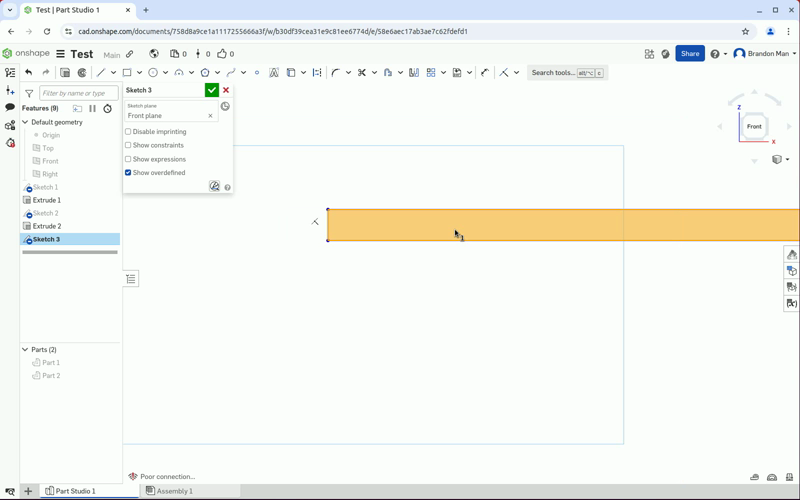
scroll(-6)
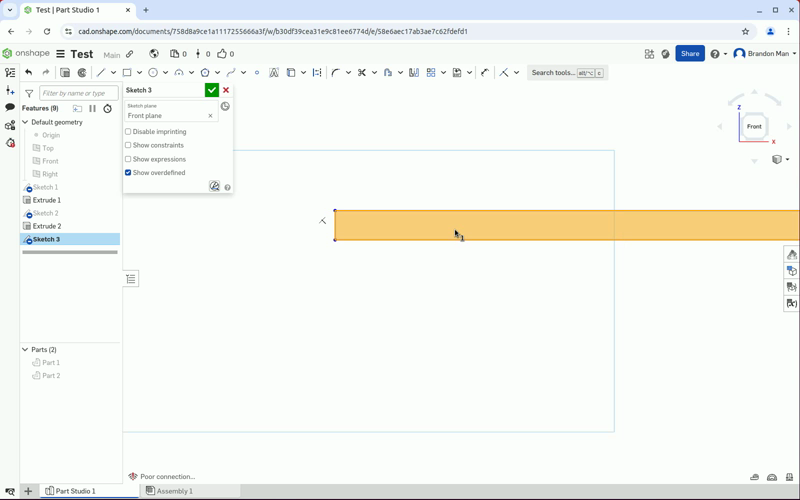
scroll(-6)
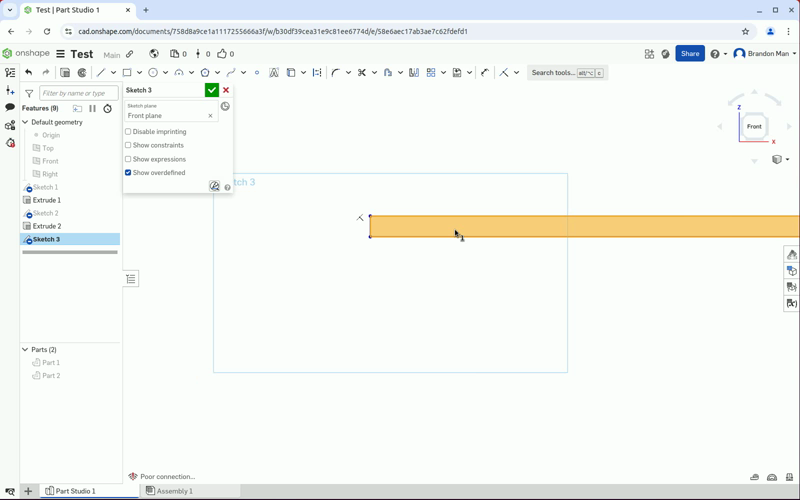
scroll(-6)
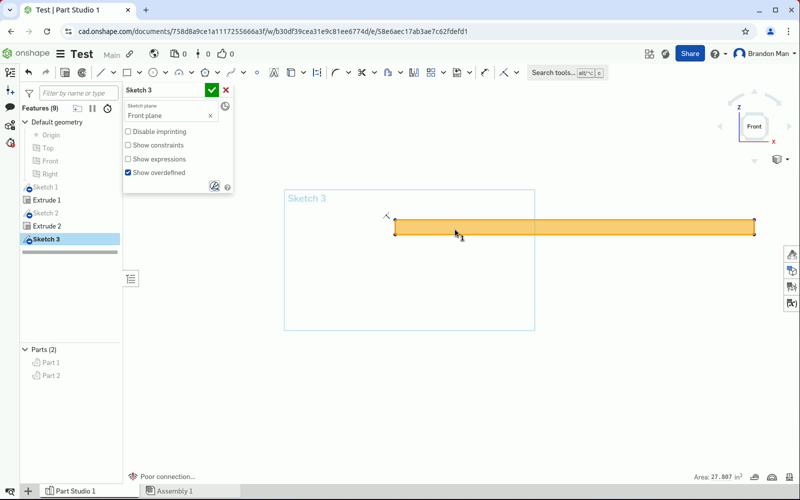
scroll(-6)
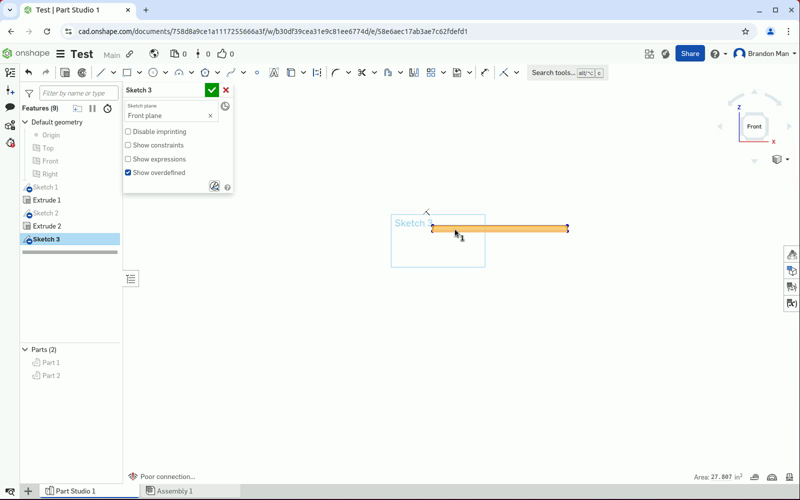
mouse_move(73, 352)
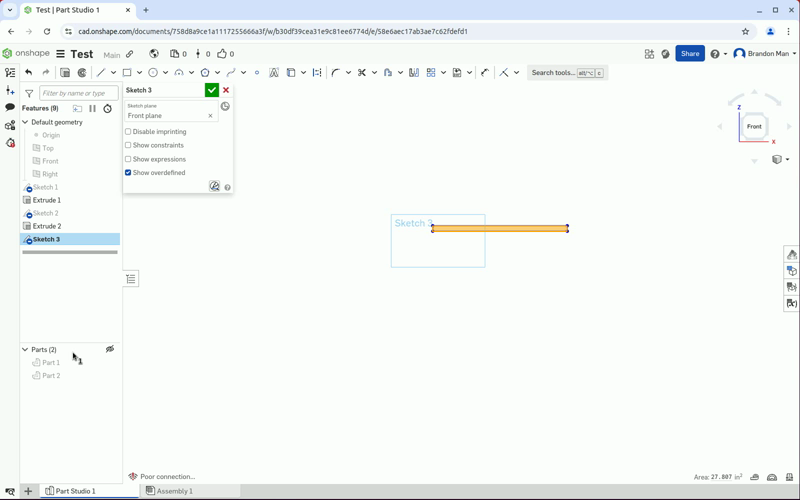
key(shift+y)
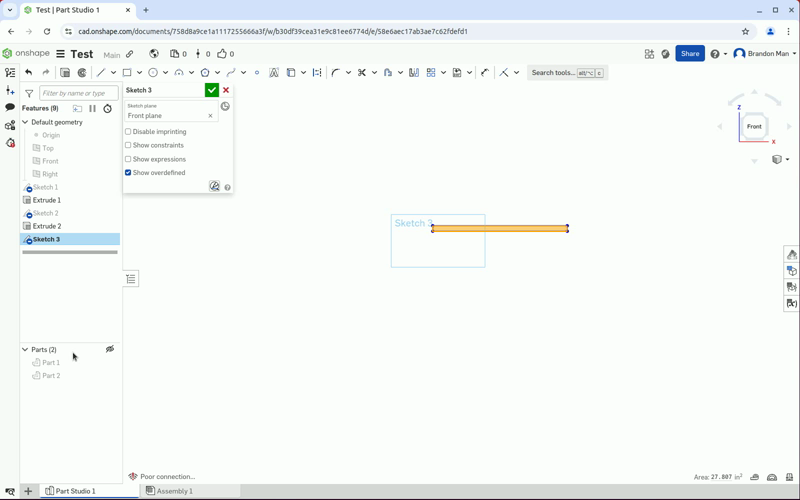
key(shift+e)
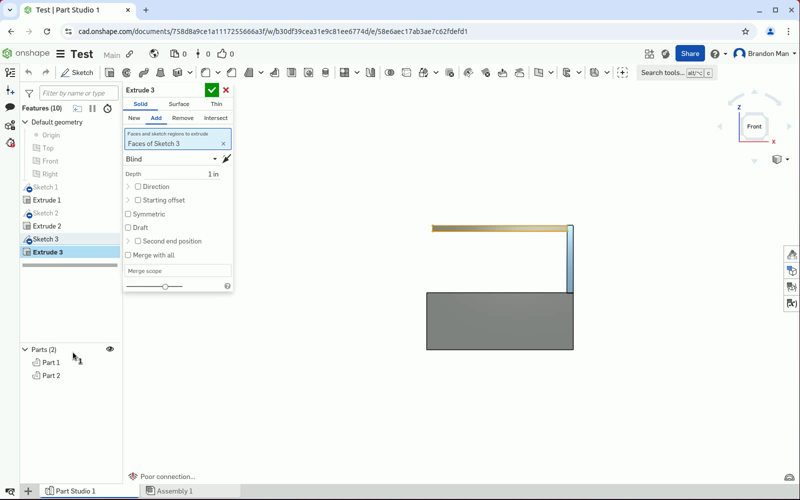
mouse_move(143, 106)
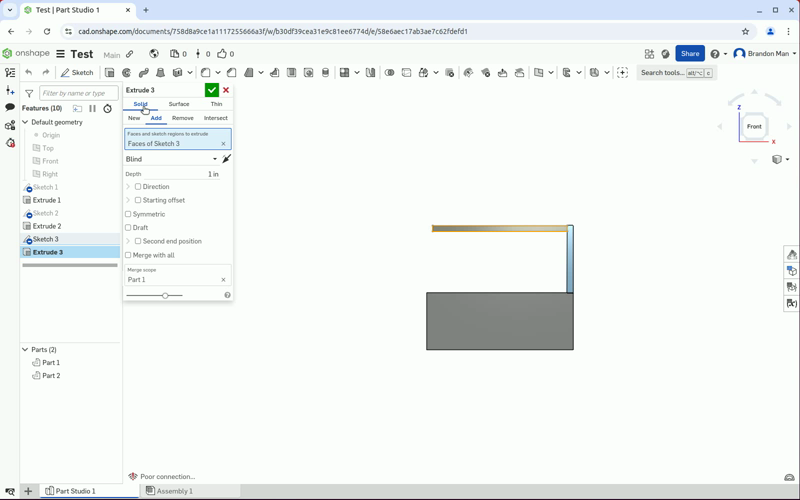
click(143, 106)
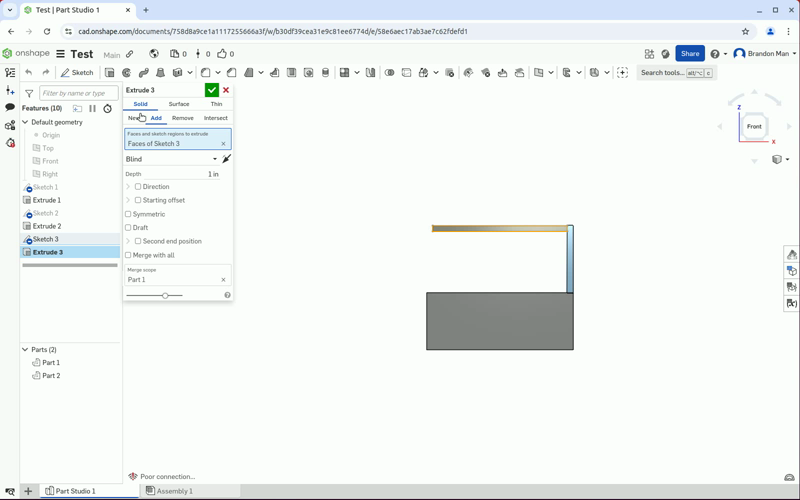
mouse_move(137, 120)
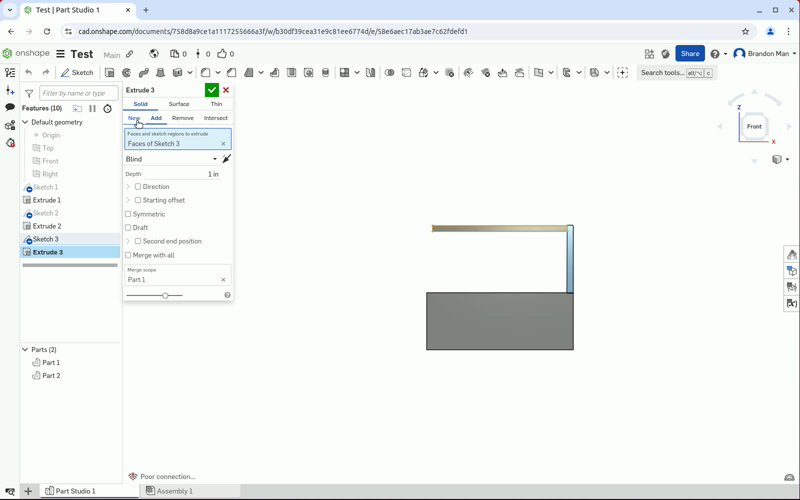
click(137, 120)
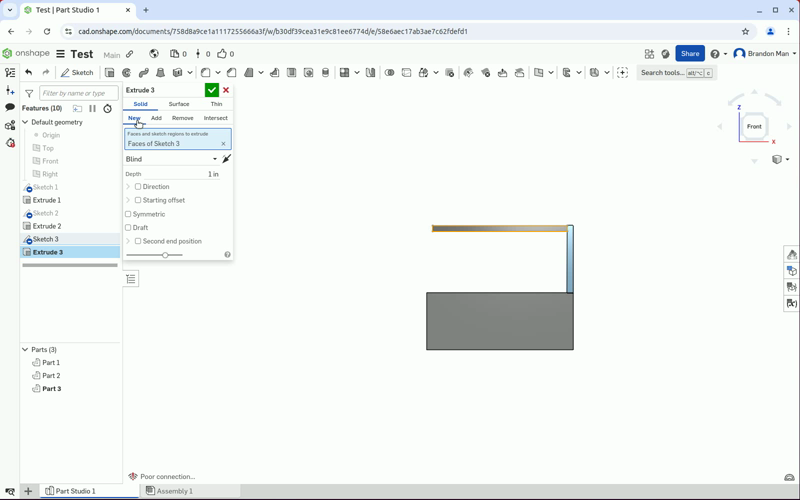
key(tab, 4)
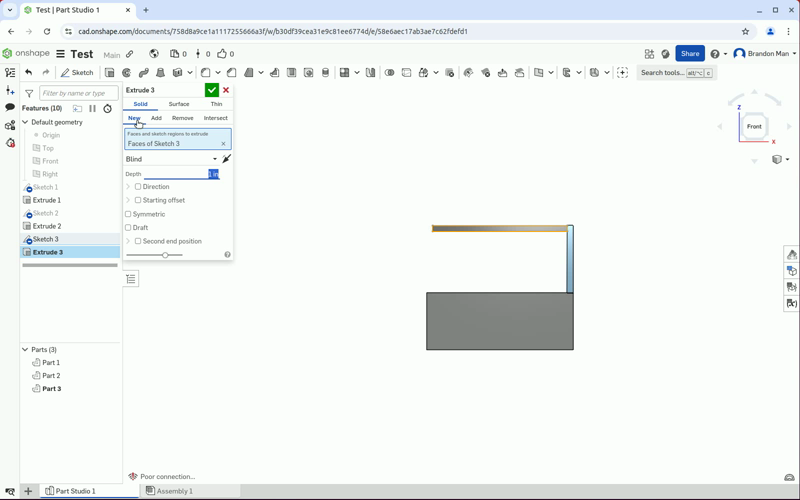
text(3.37)
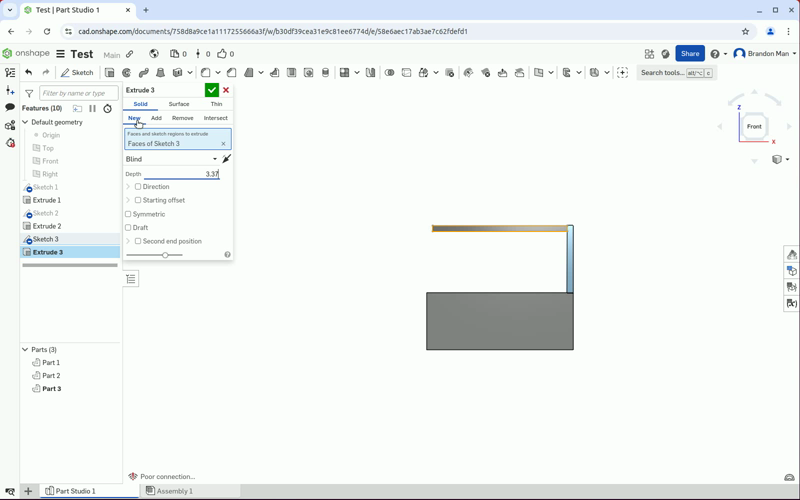
key(enter)
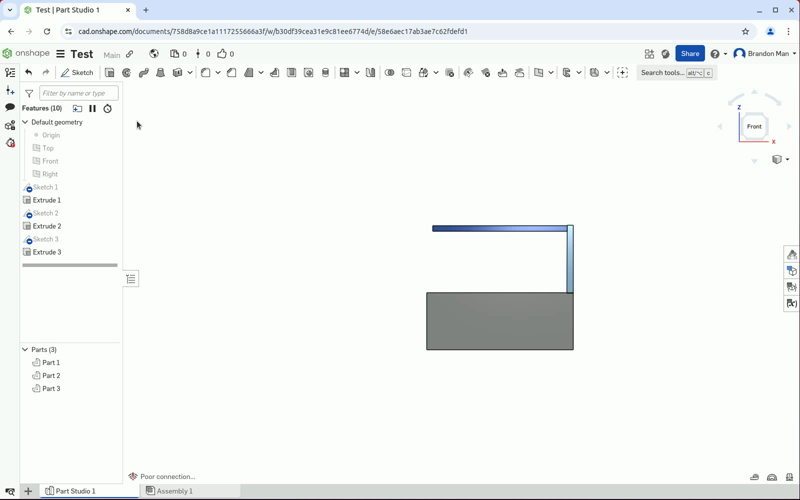
key(shift+h)
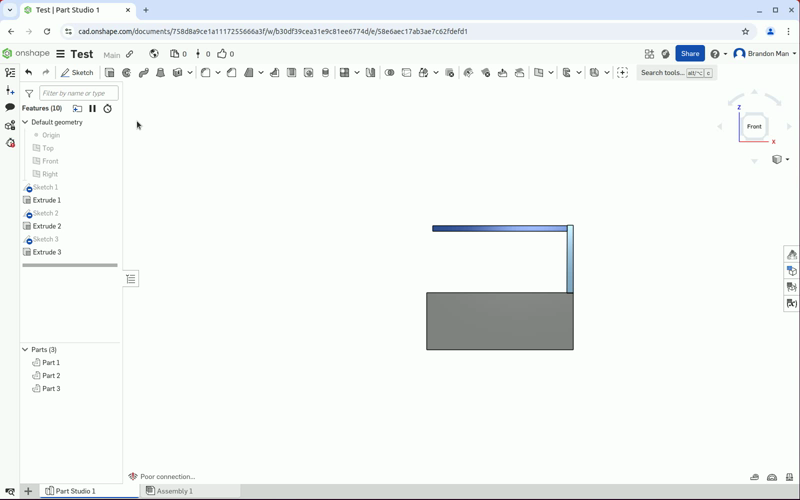
key(shift+h)
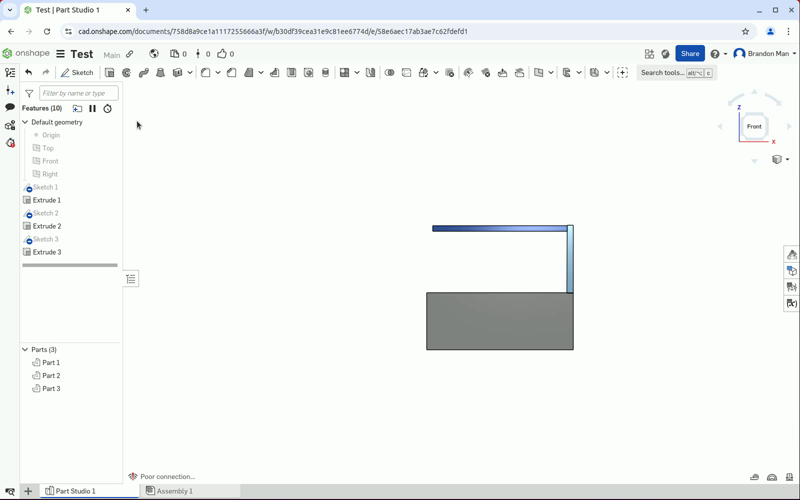
mouse_move(73, 189)
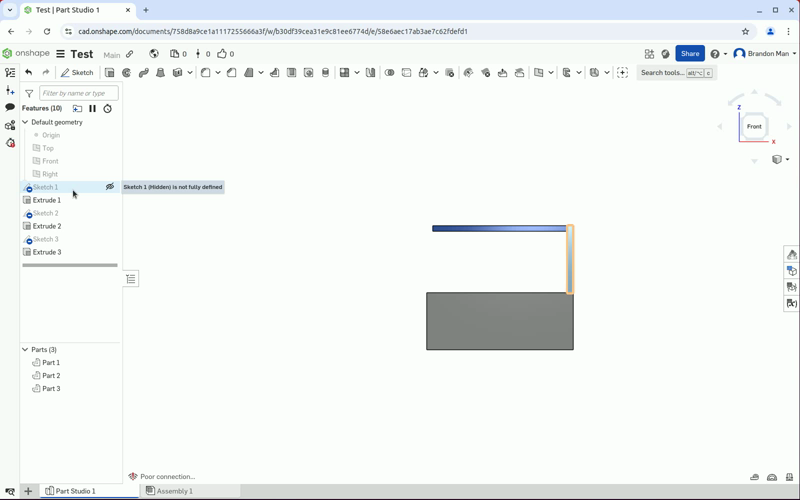
click(73, 189)
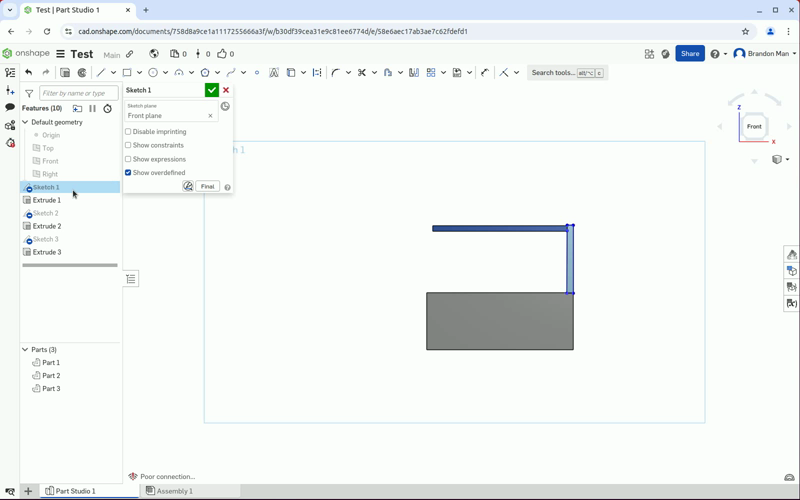
mouse_move(229, 92)
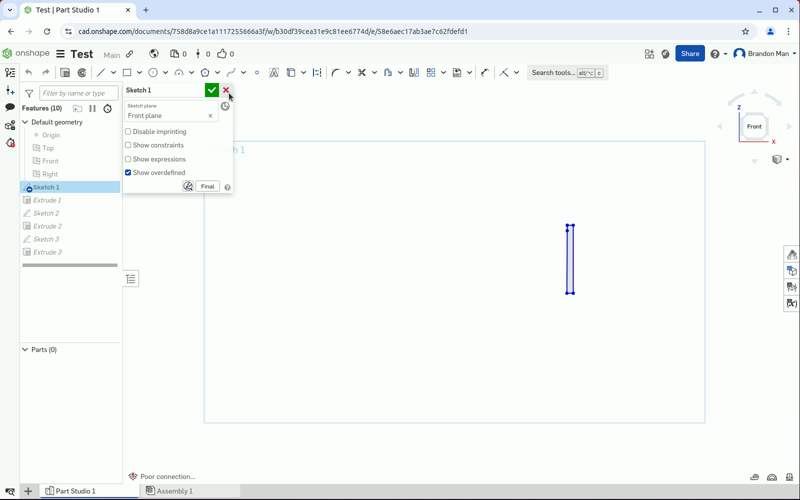
click(229, 92)
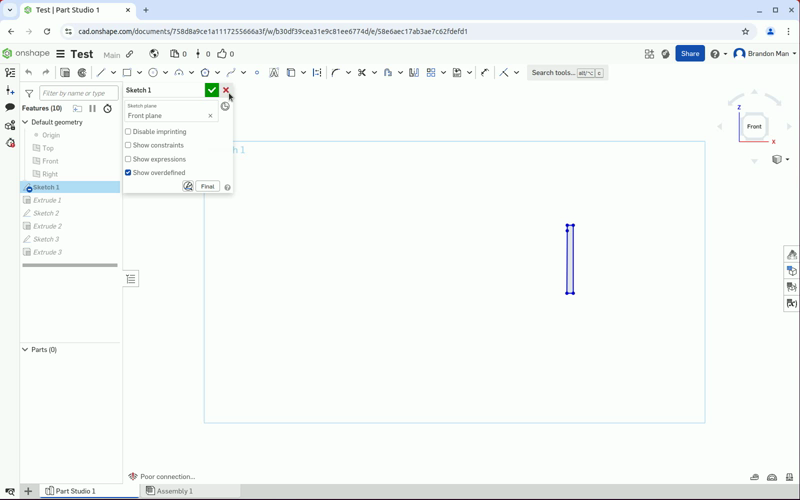
key(shift+s)
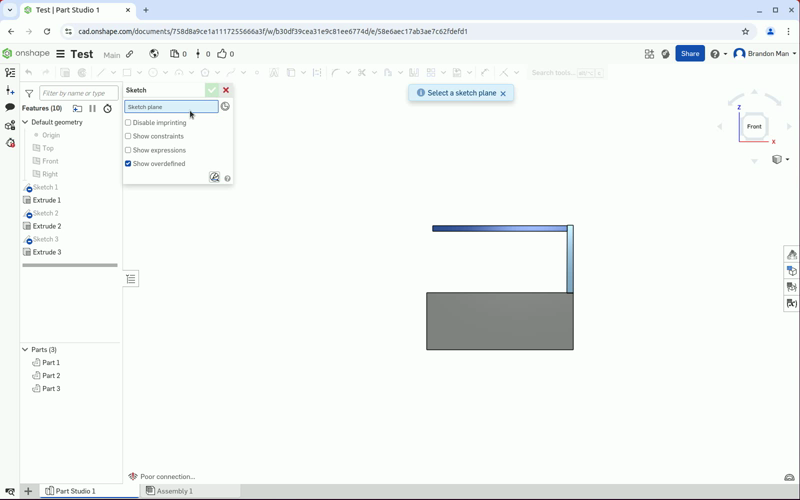
mouse_move(73, 163)
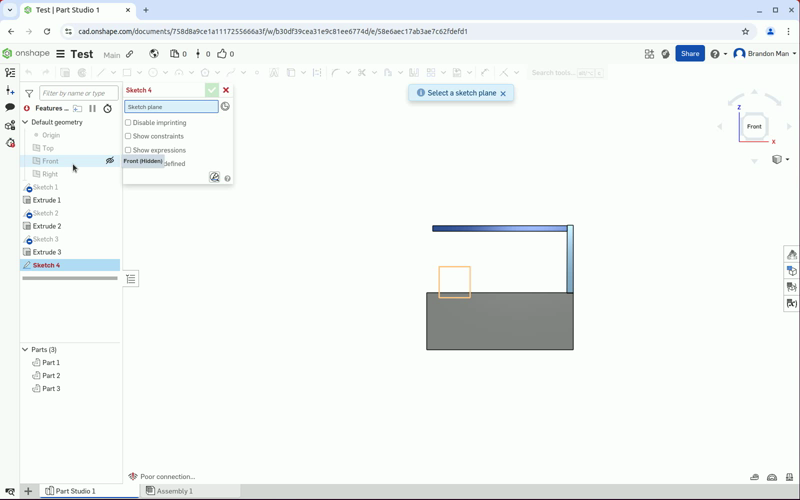
click(73, 163)
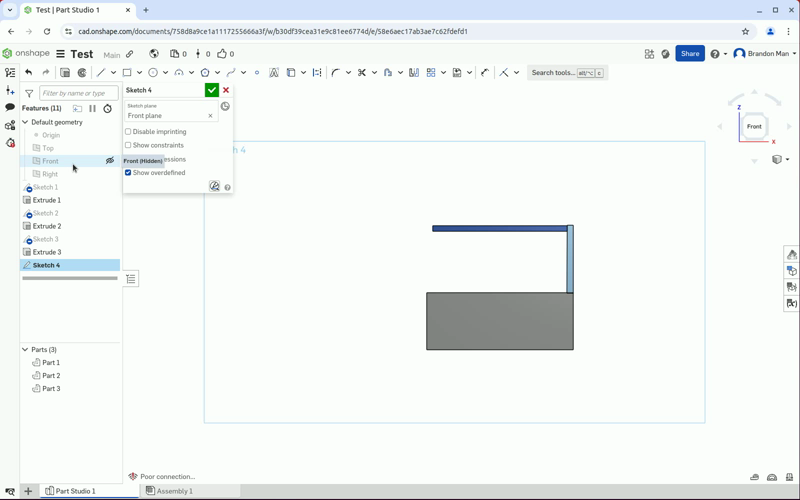
mouse_move(73, 352)
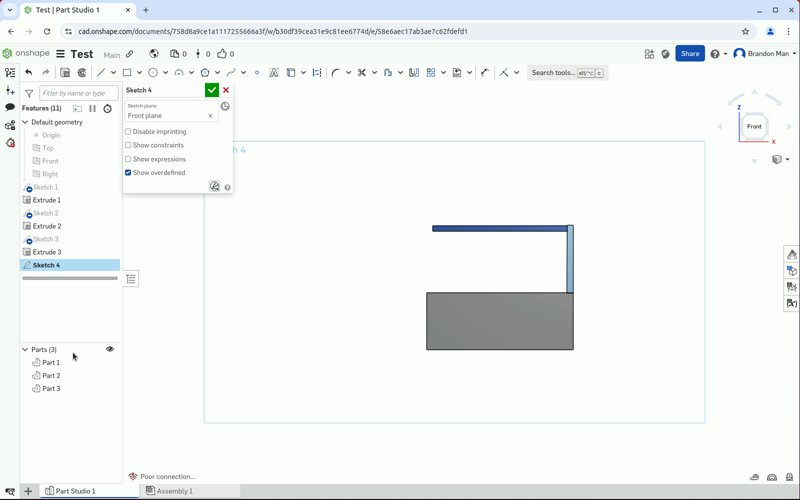
key(y)
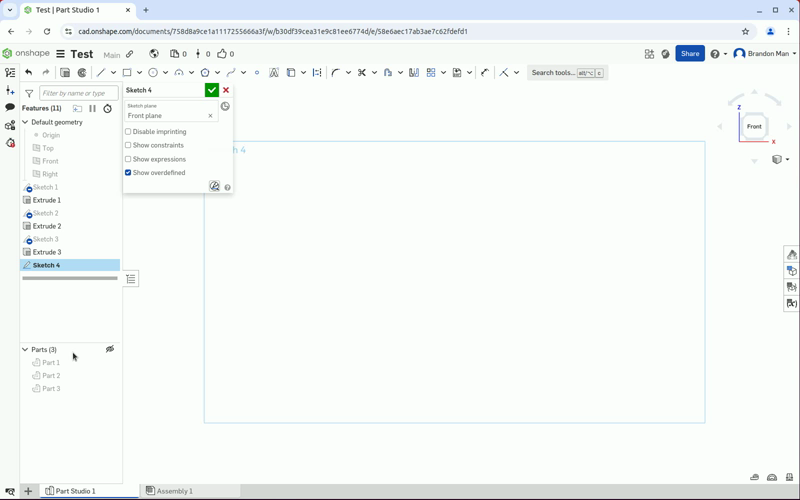
key(l)
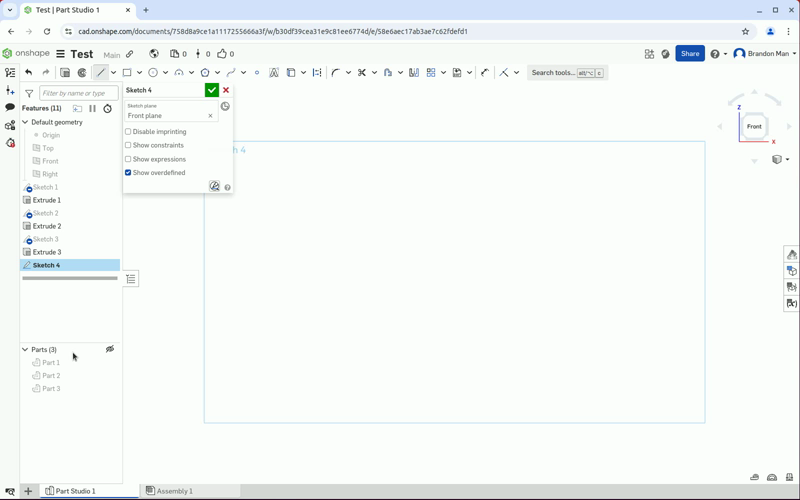
key_down(shift)
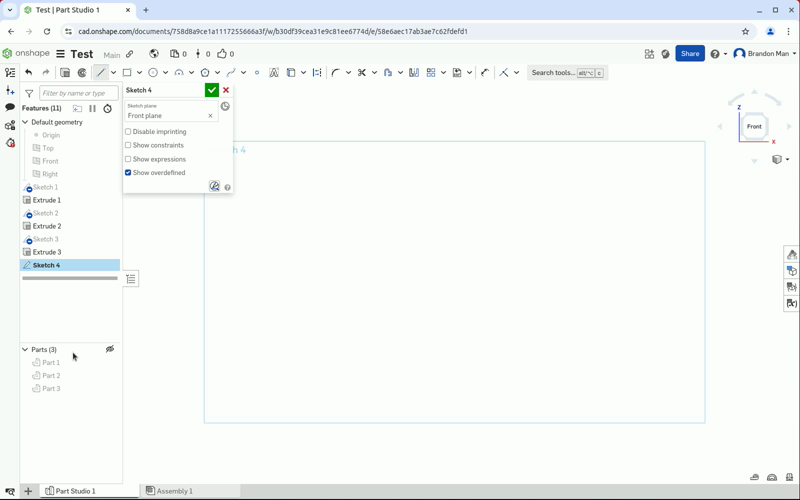
mouse_move(426, 293)
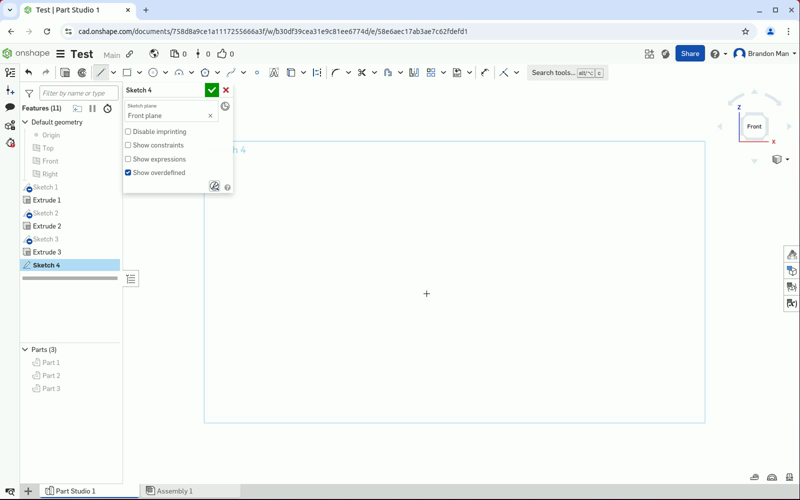
click(426, 293)
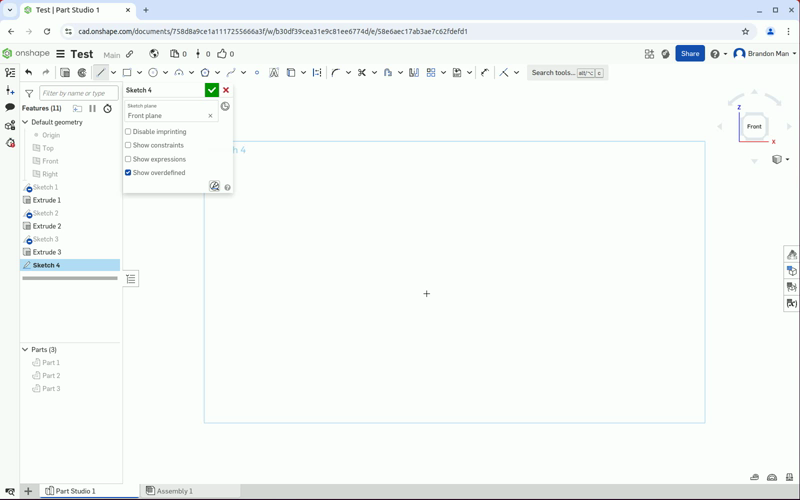
key_up(shift)
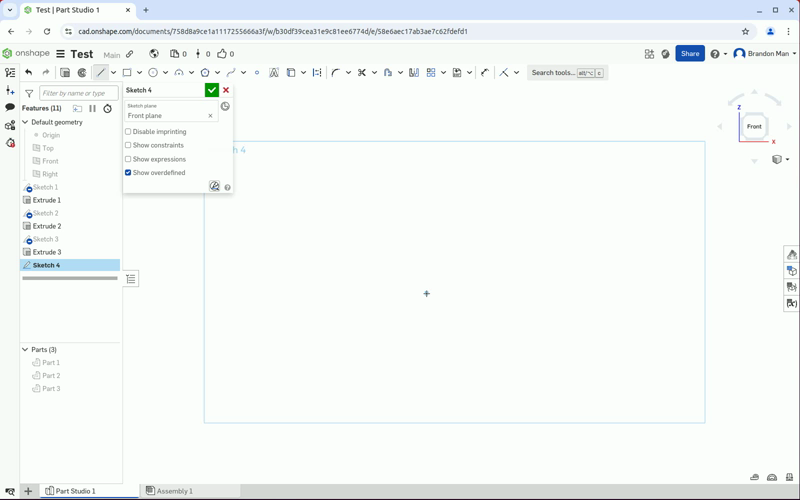
key_down(shift)
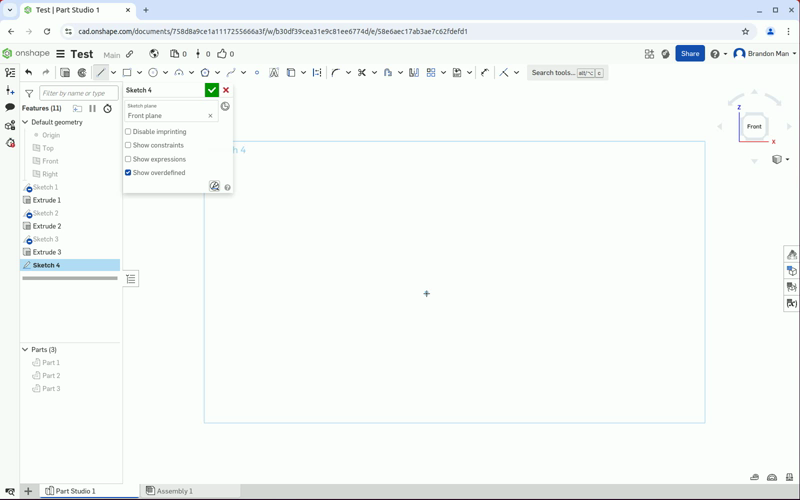
mouse_move(456, 293)
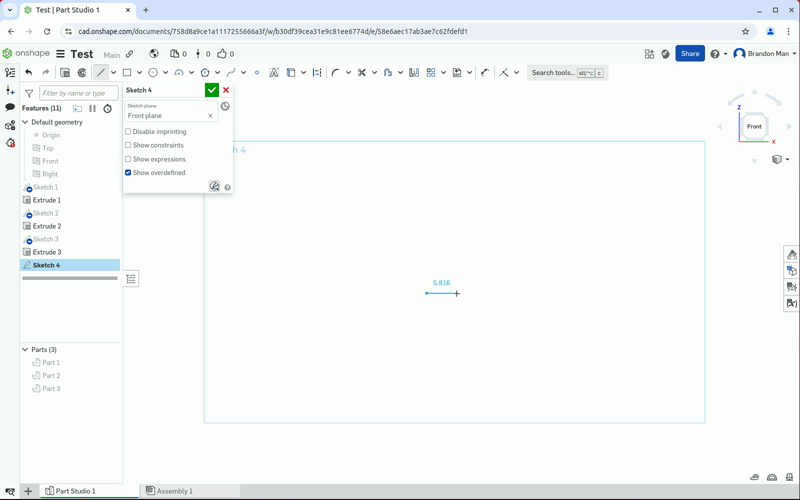
mouse_move(432, 293)
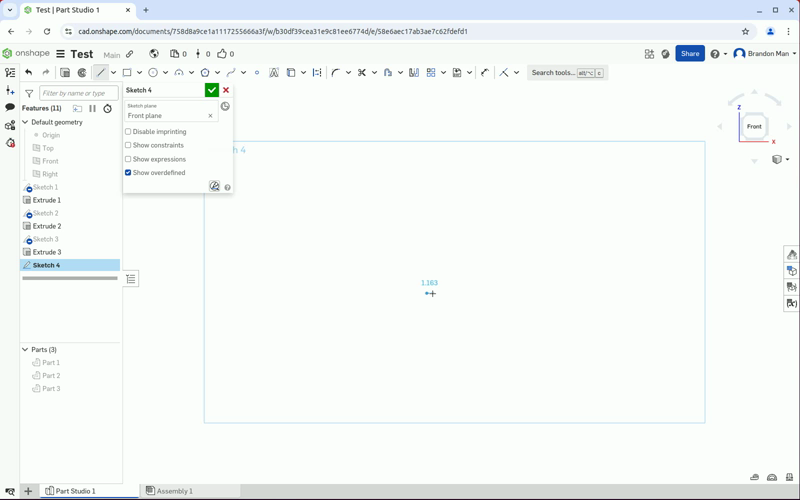
scroll(6)
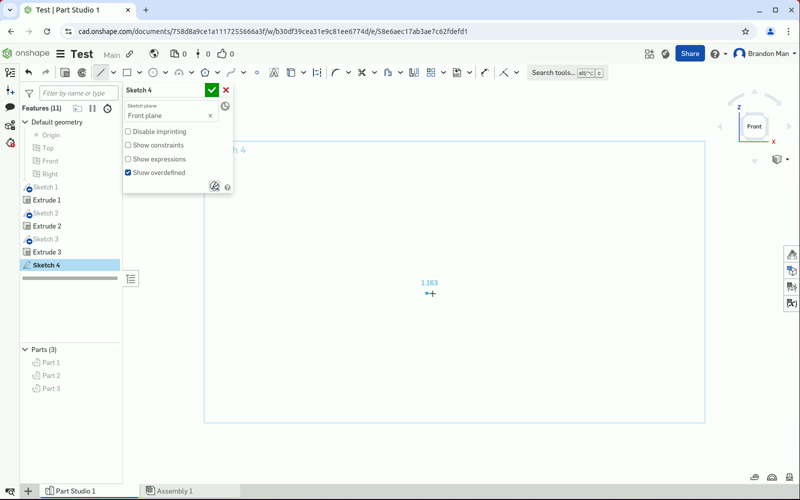
scroll(6)
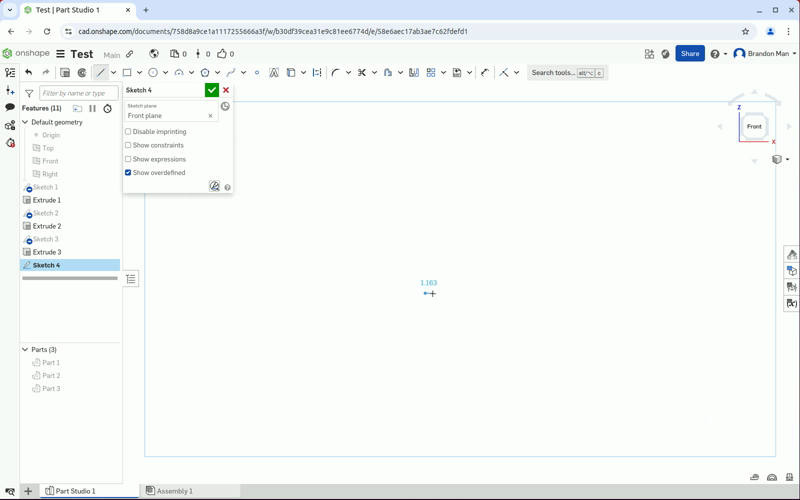
scroll(6)
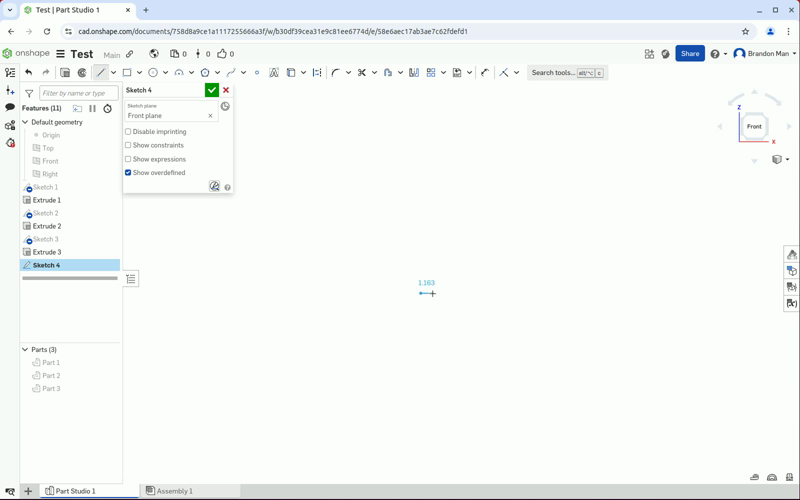
scroll(6)
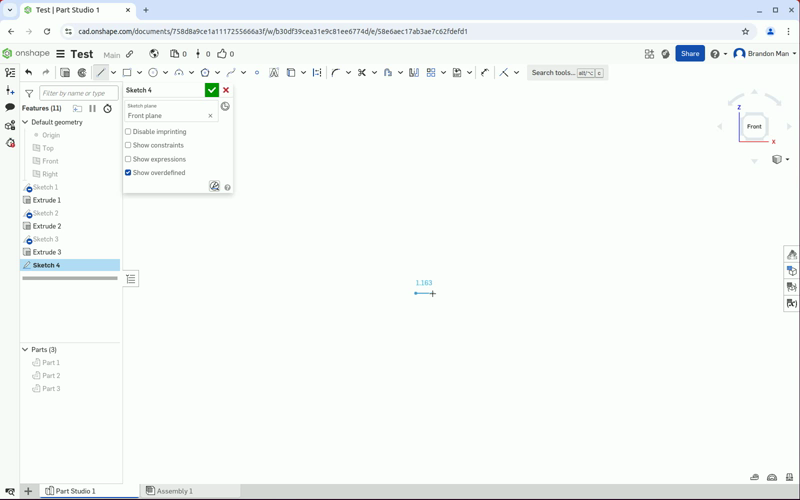
scroll(6)
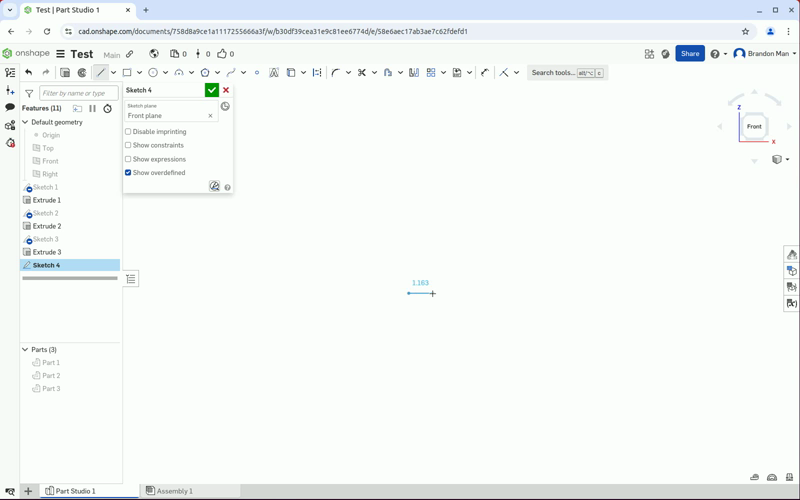
scroll(6)
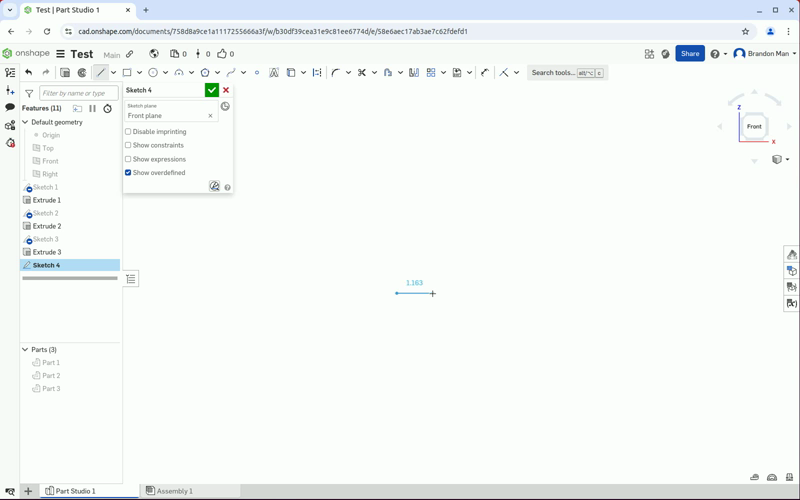
scroll(6)
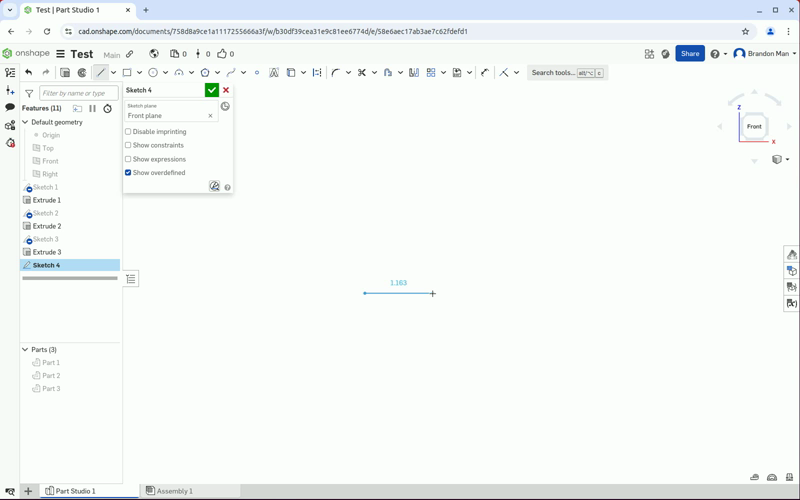
click(432, 293)
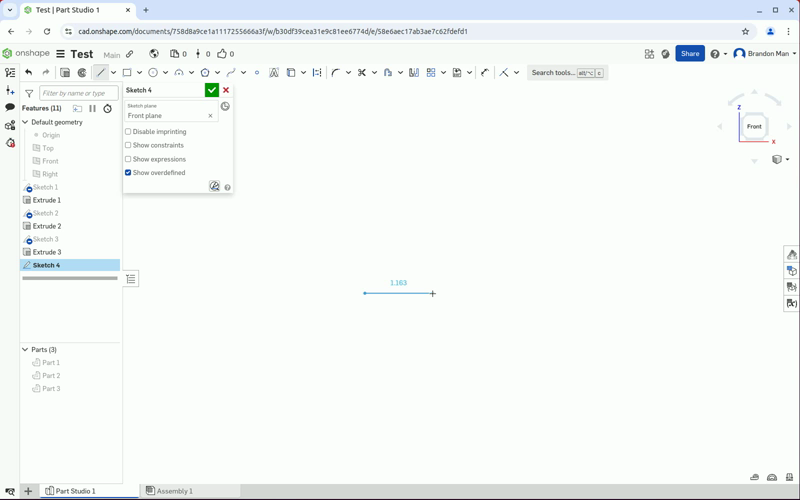
scroll(-6)
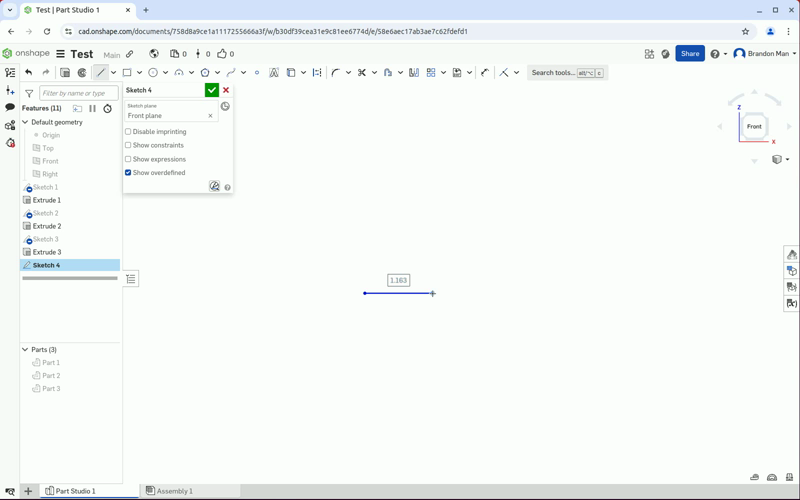
scroll(-6)
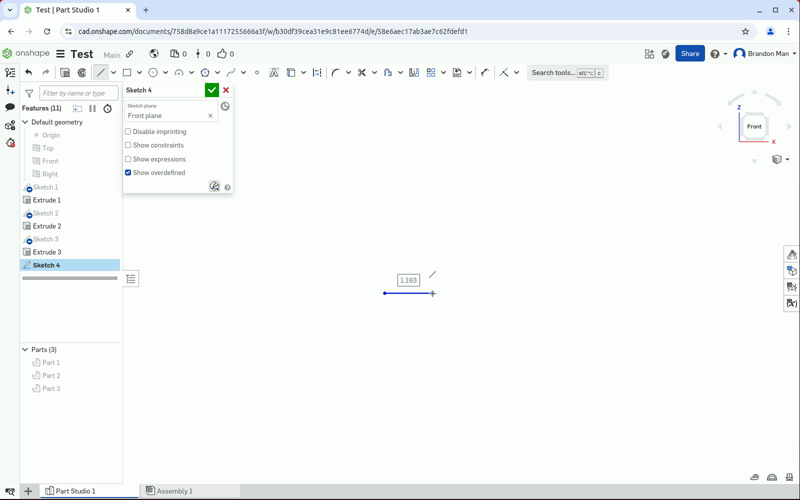
scroll(-6)
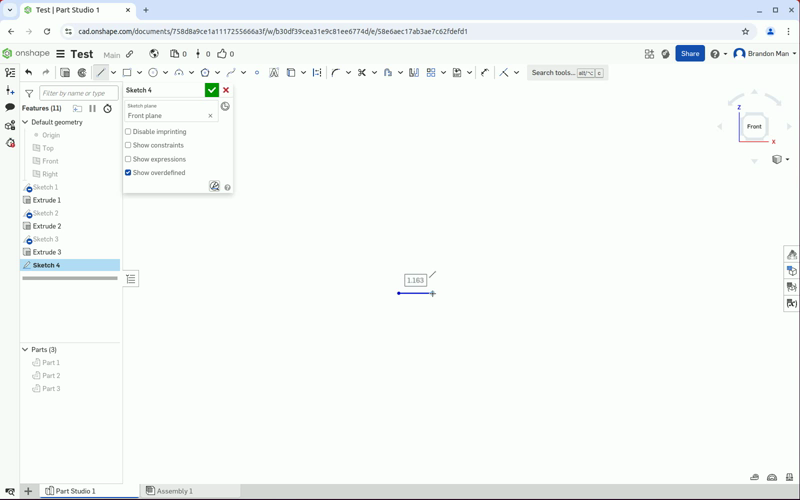
scroll(-6)
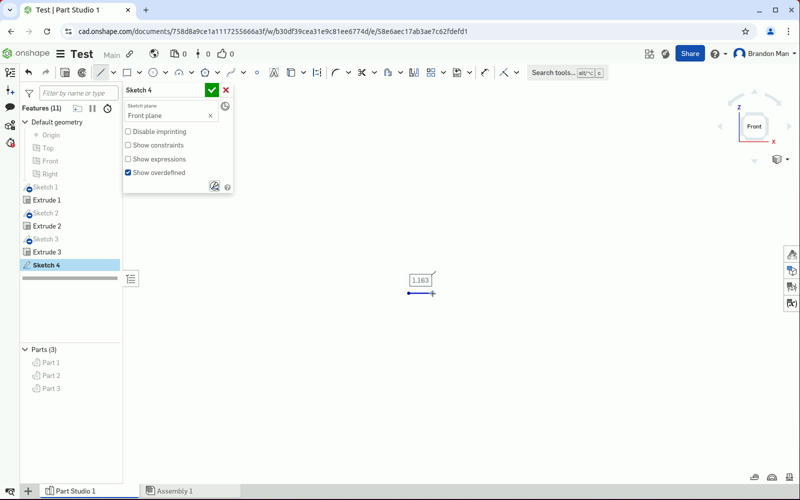
scroll(-6)
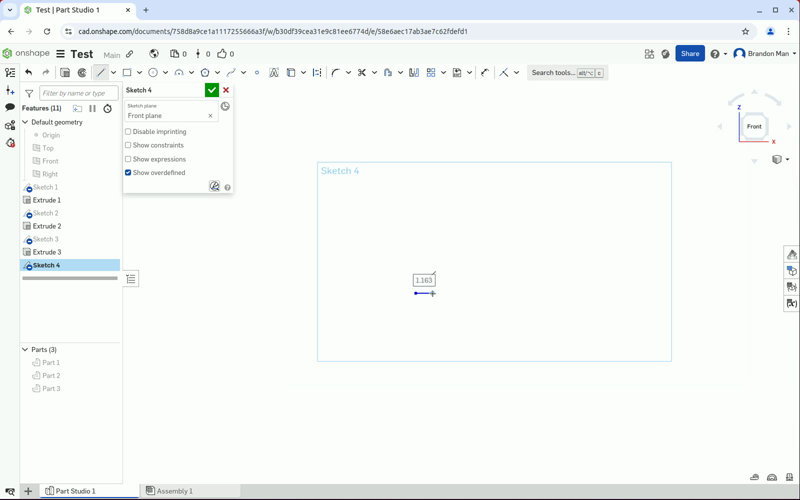
scroll(-6)
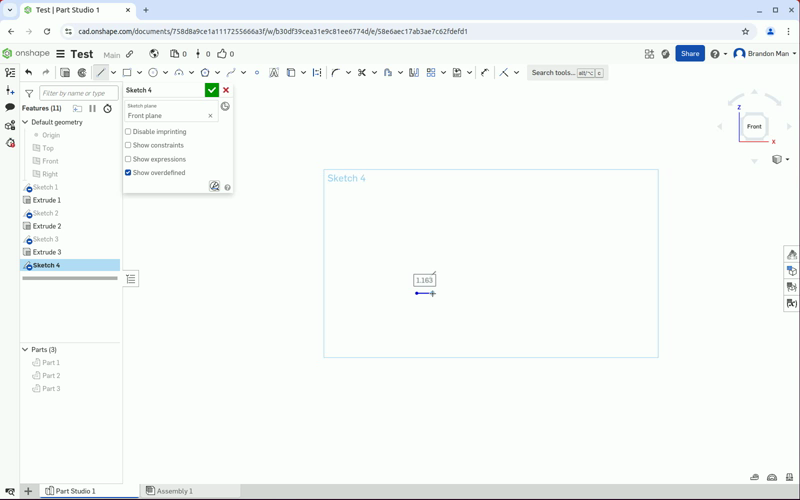
scroll(-6)
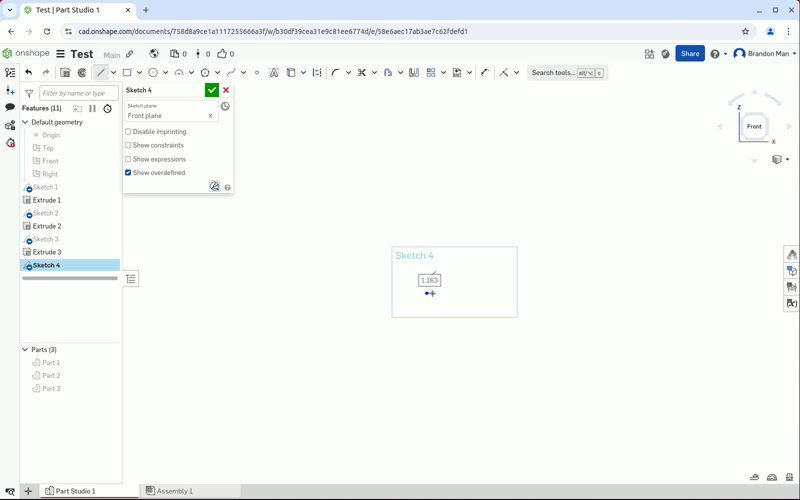
key_up(shift)
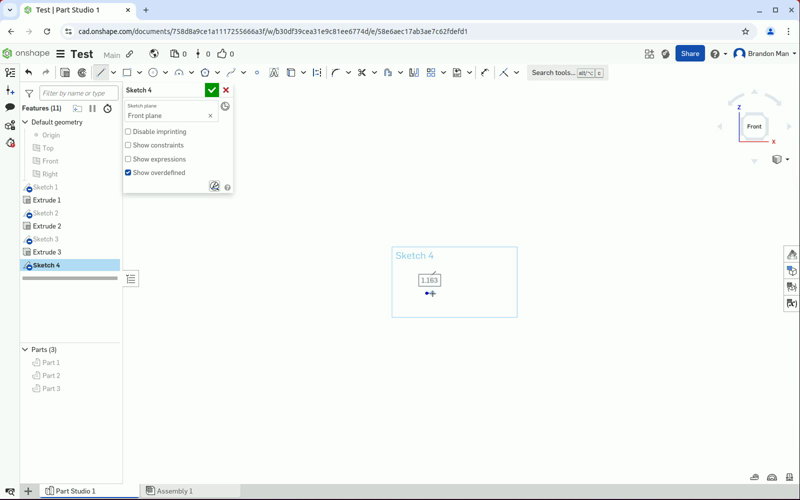
key_down(shift)
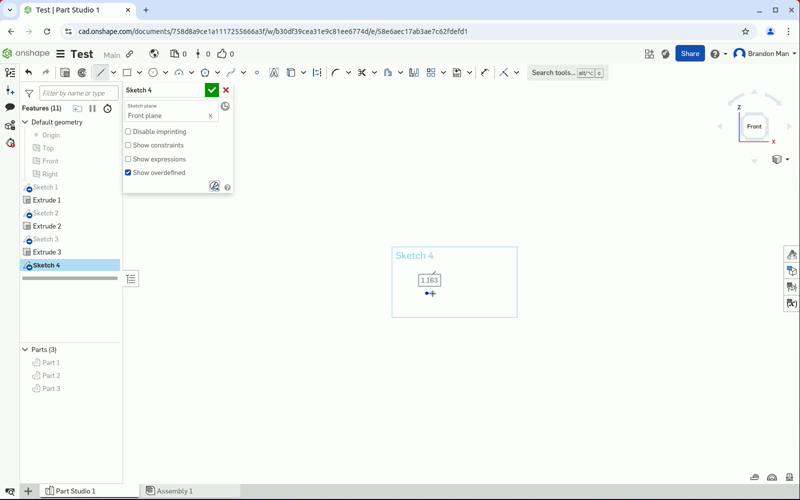
mouse_move(432, 230)
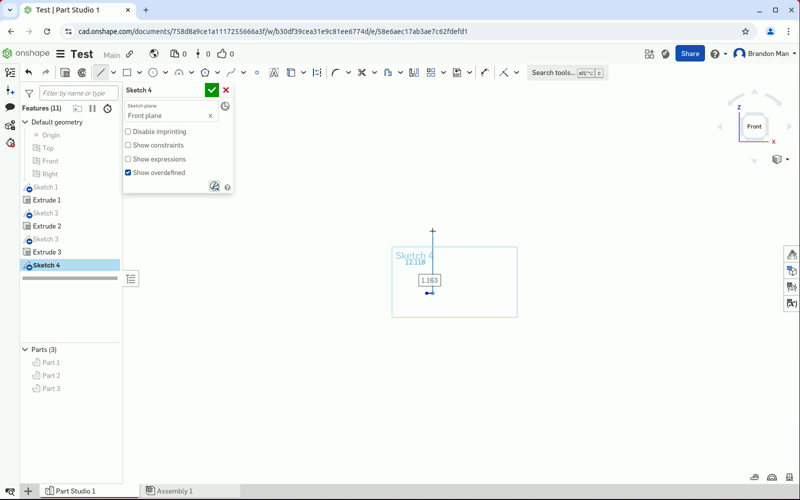
click(432, 230)
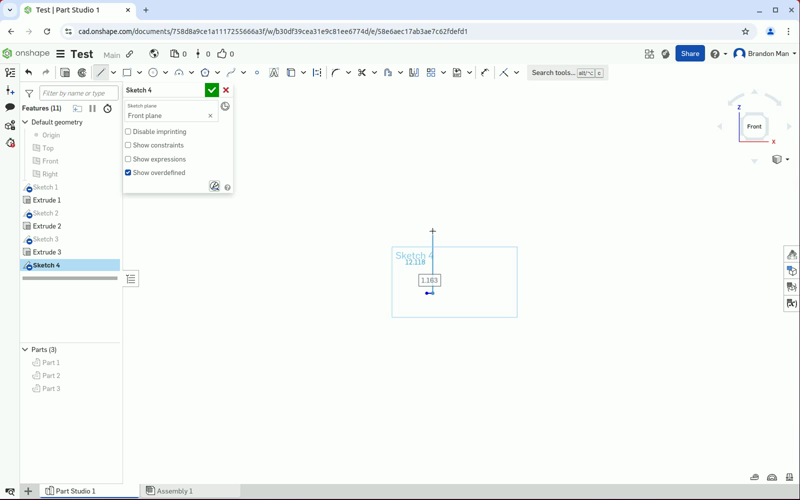
key_up(shift)
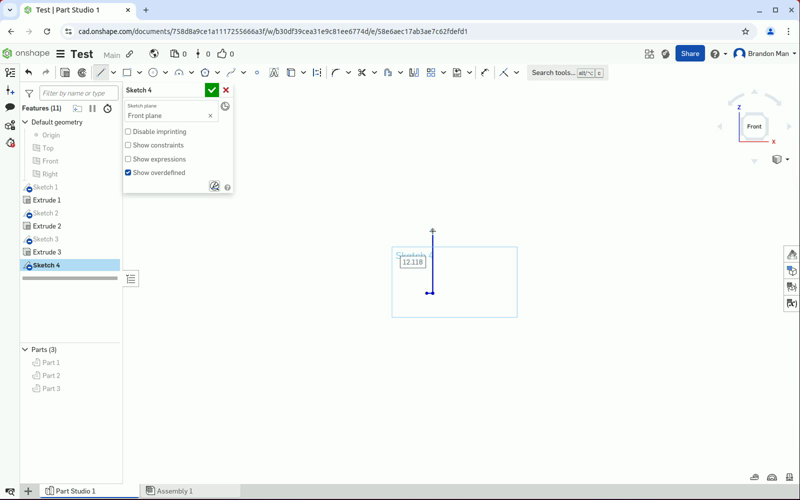
key_down(shift)
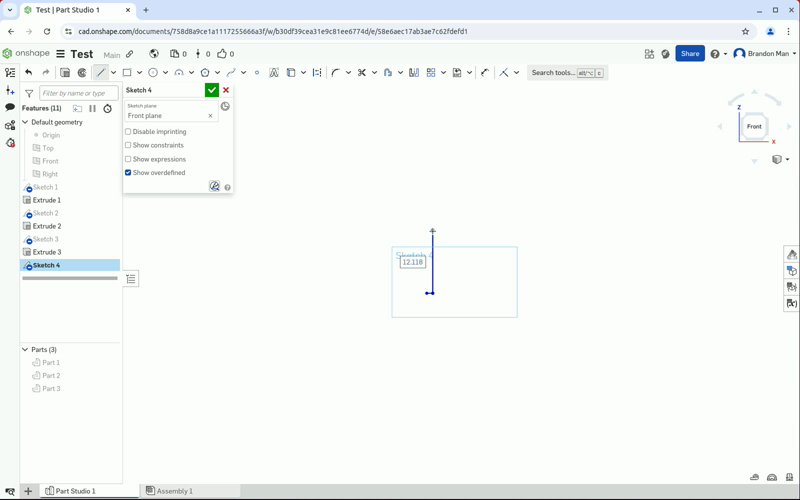
mouse_move(462, 230)
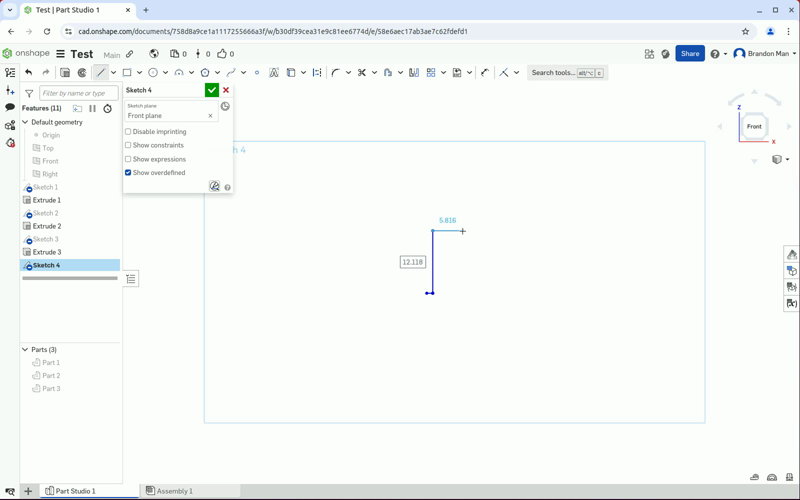
mouse_move(432, 225)
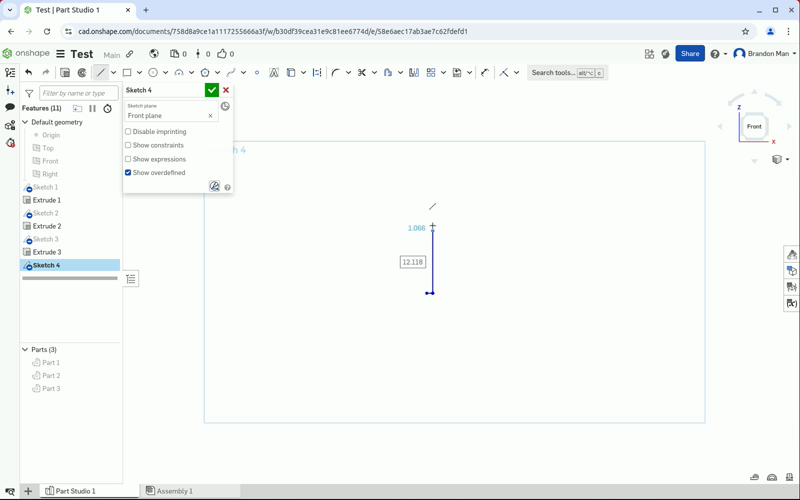
scroll(6)
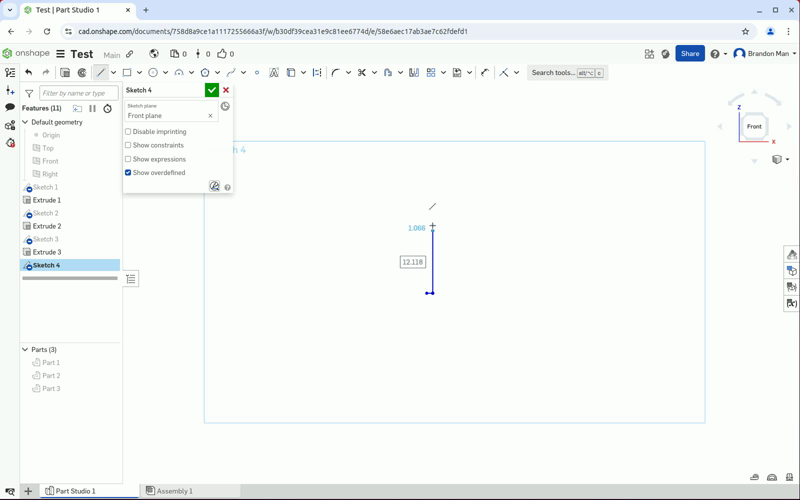
scroll(6)
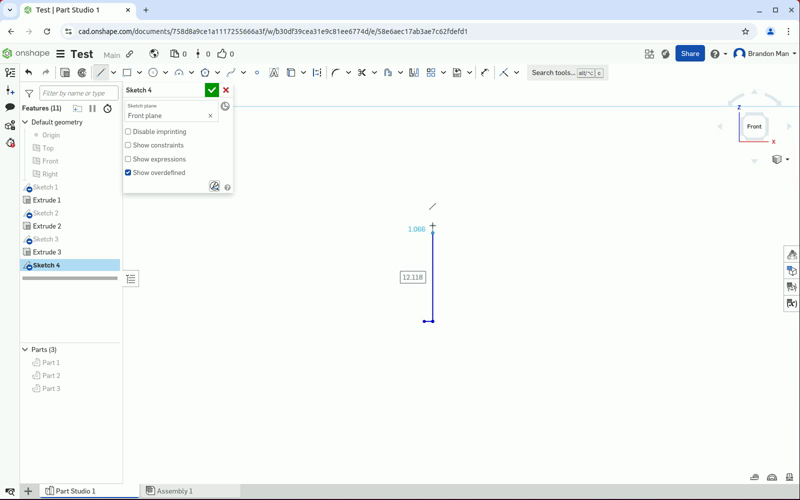
scroll(6)
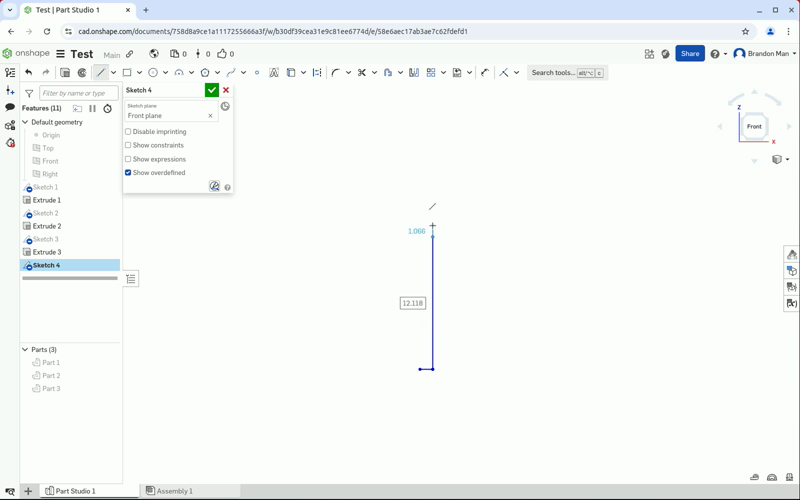
scroll(6)
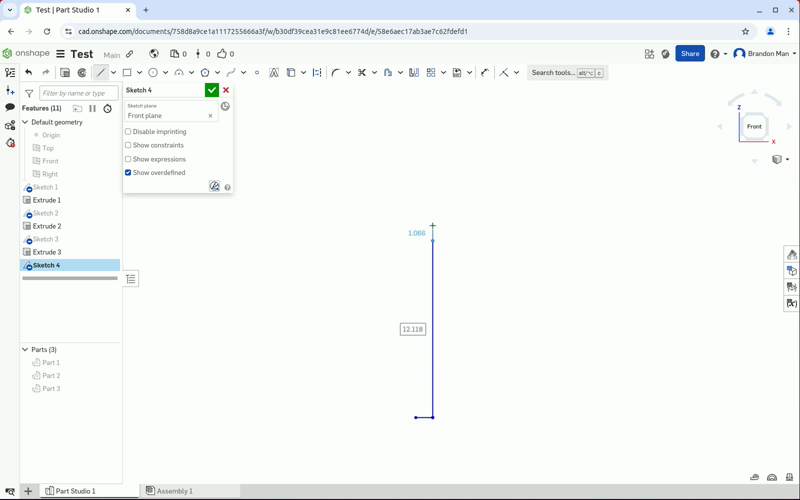
scroll(6)
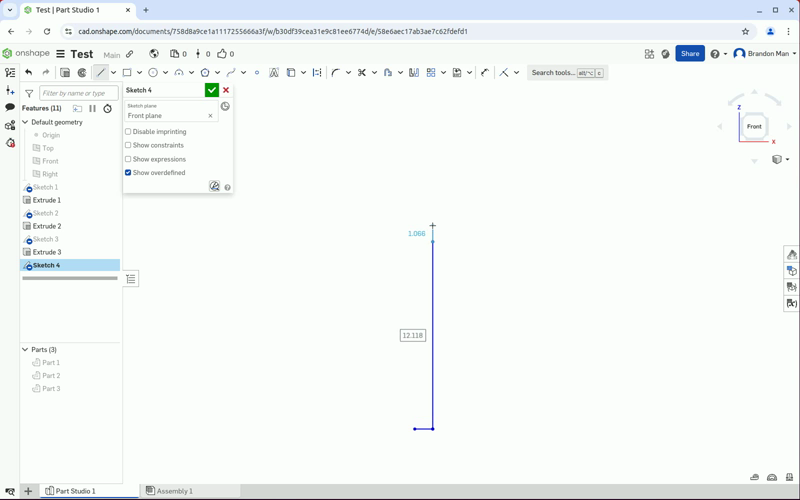
scroll(6)
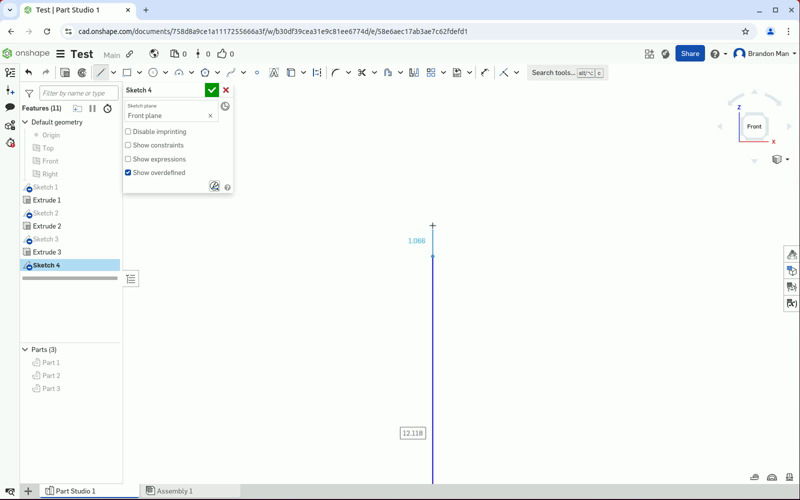
scroll(6)
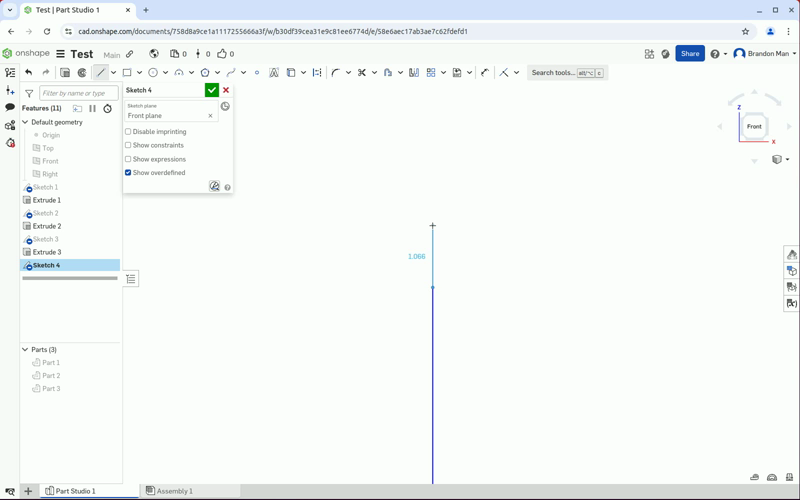
click(432, 225)
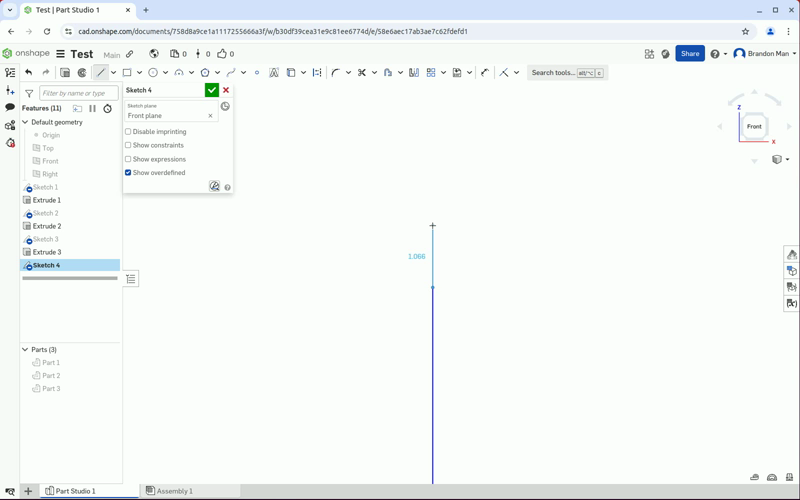
scroll(-6)
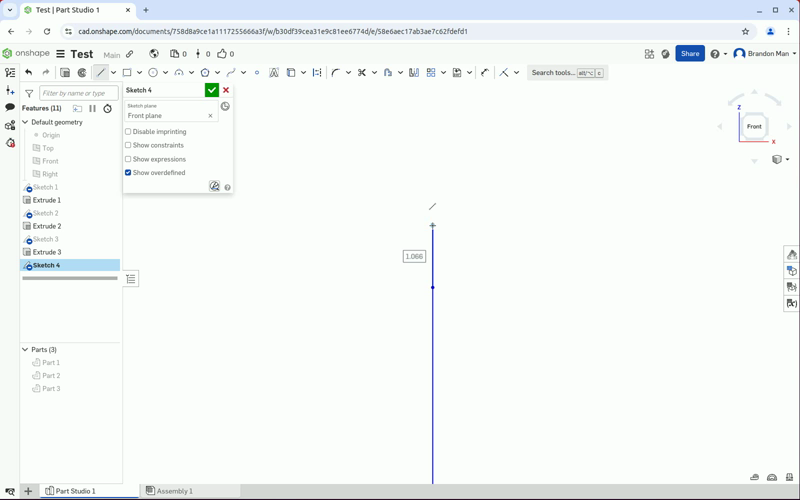
scroll(-6)
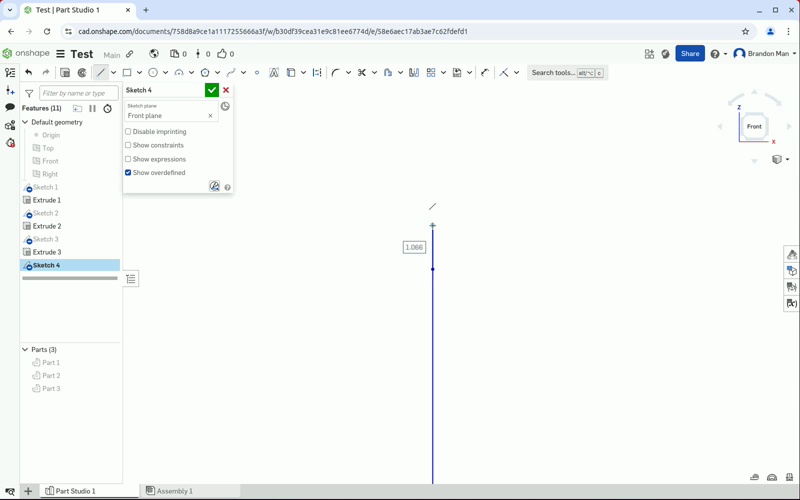
scroll(-6)
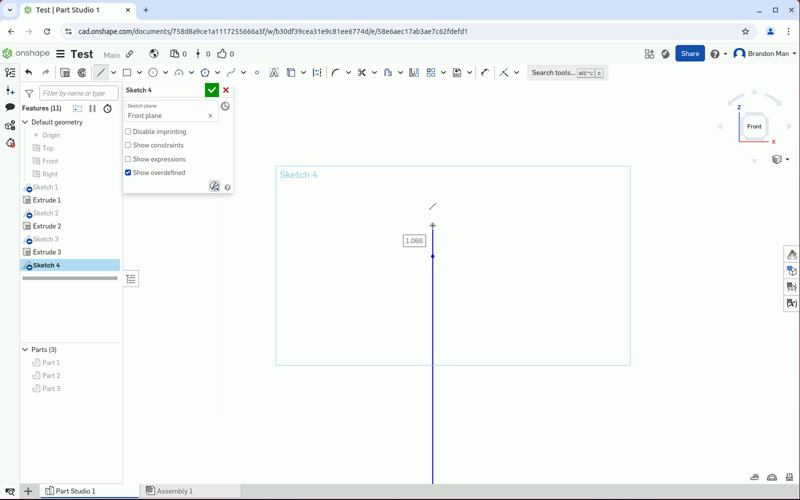
scroll(-6)
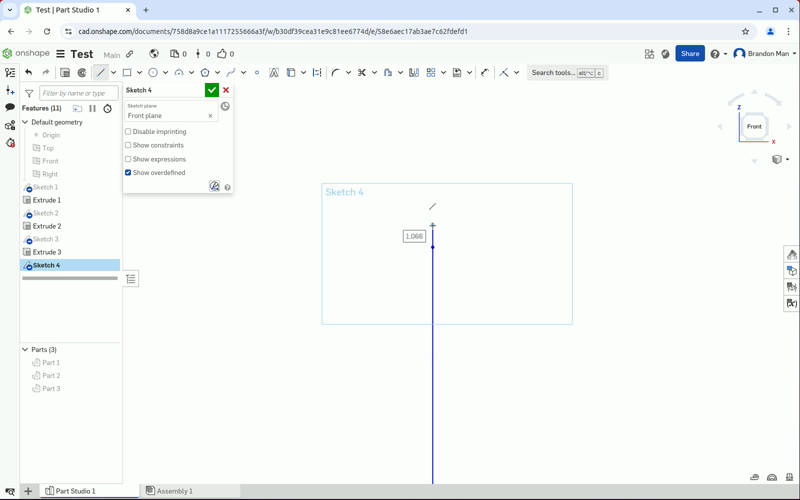
scroll(-6)
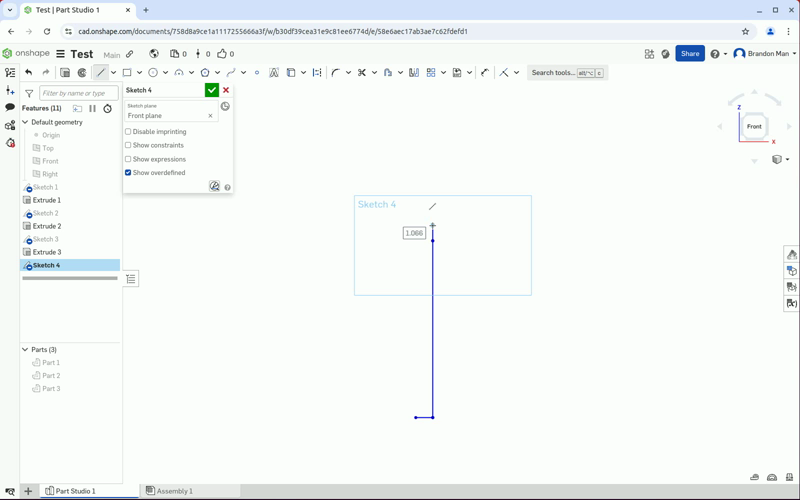
scroll(-6)
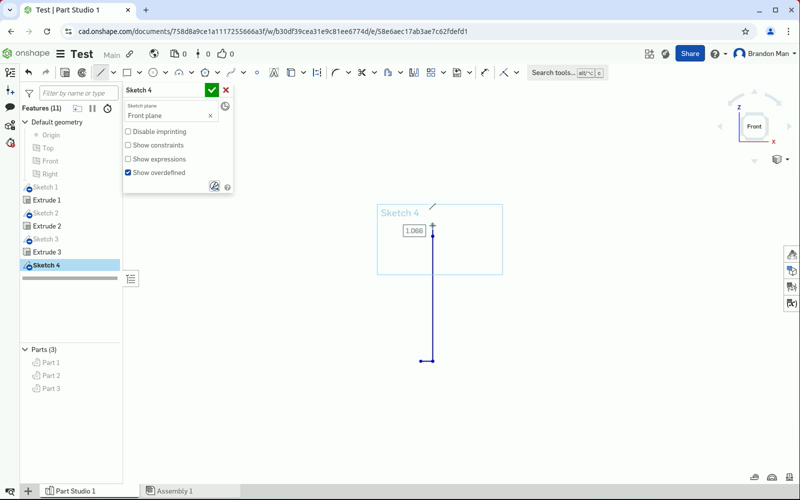
scroll(-6)
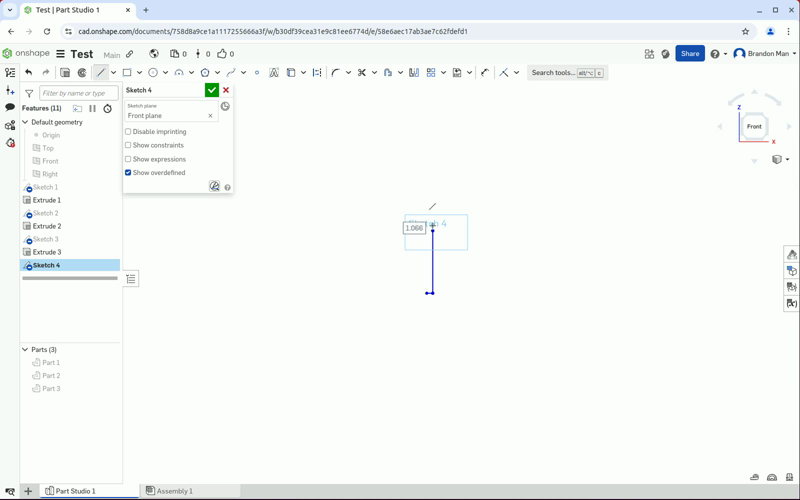
key_up(shift)
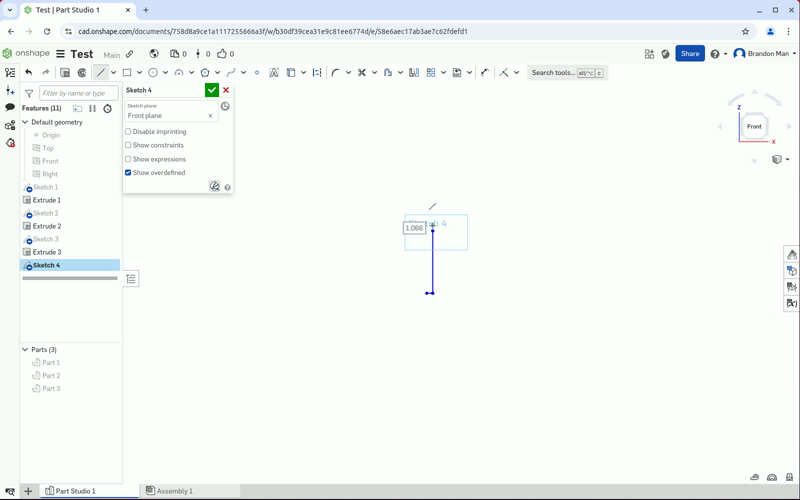
key_down(shift)
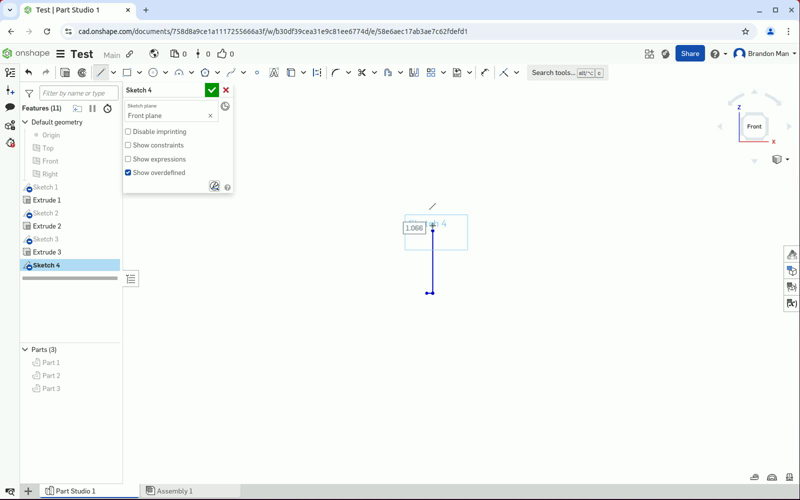
mouse_move(462, 225)
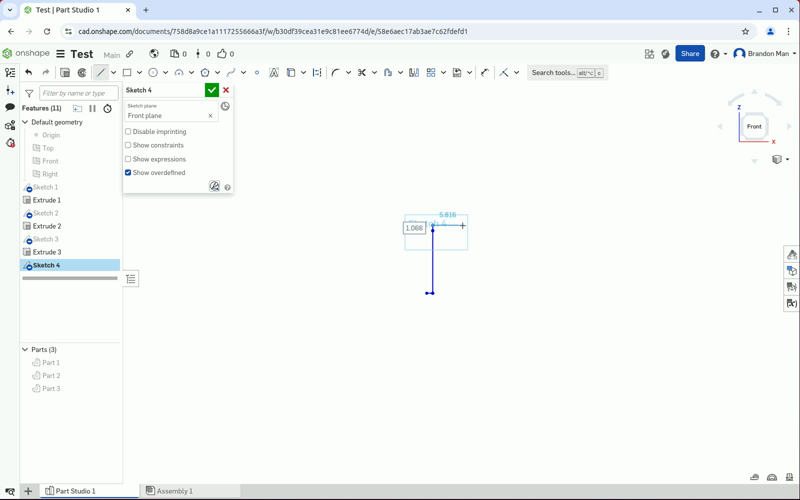
mouse_move(426, 225)
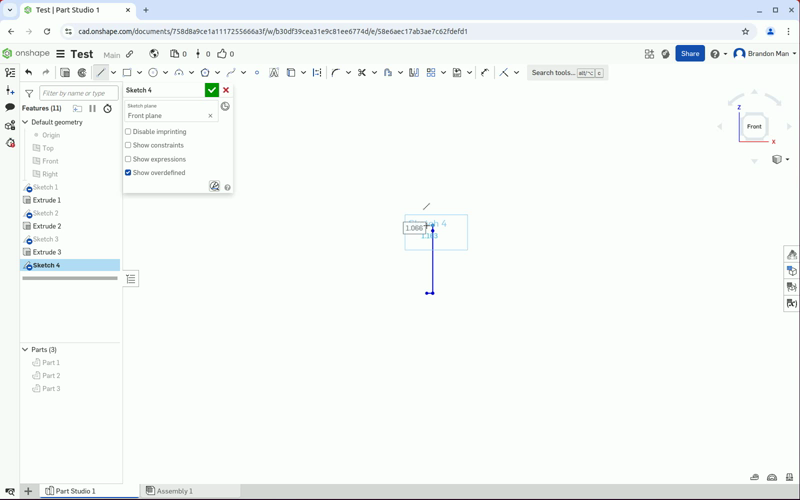
scroll(6)
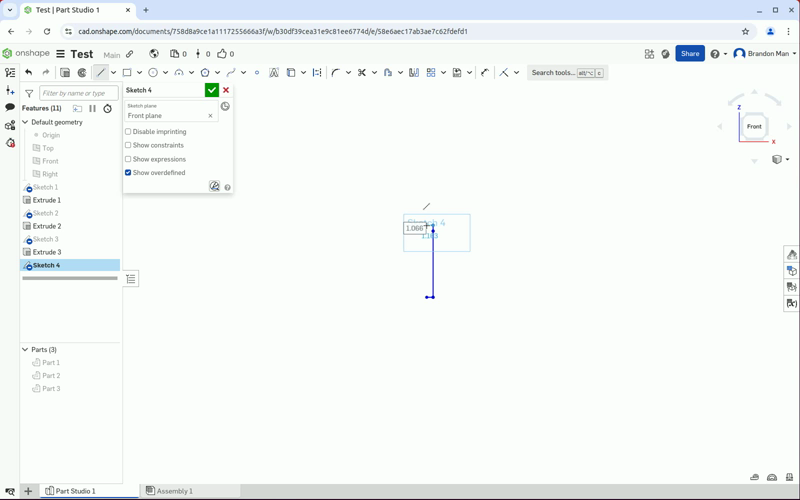
scroll(6)
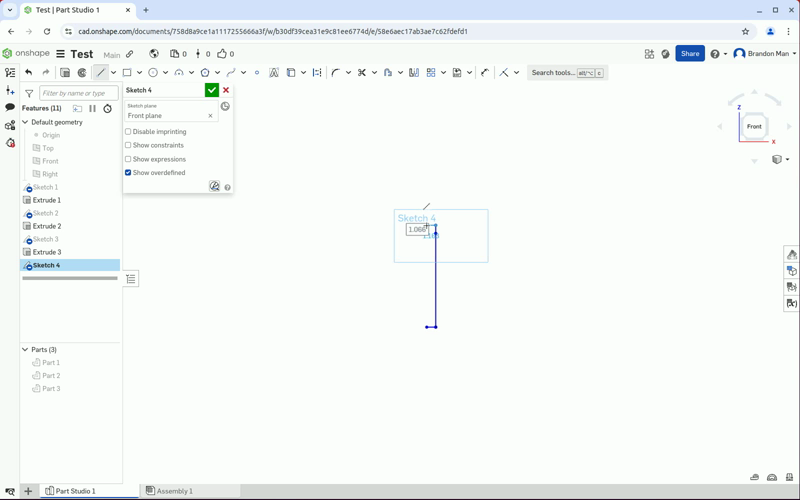
scroll(6)
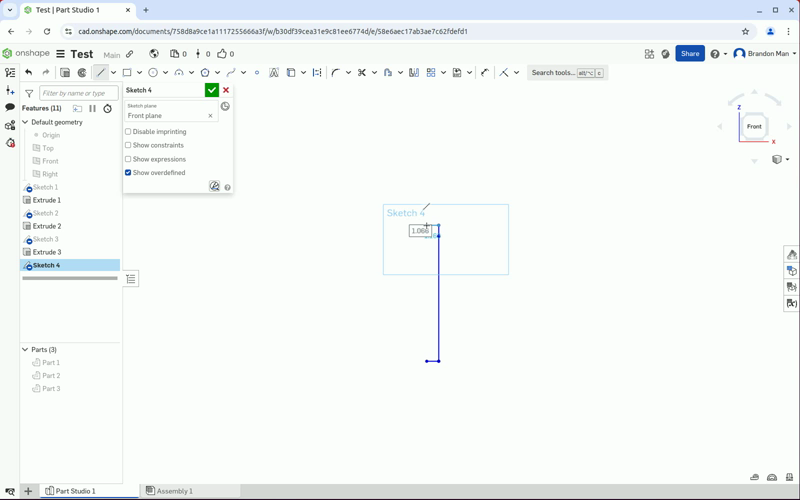
scroll(6)
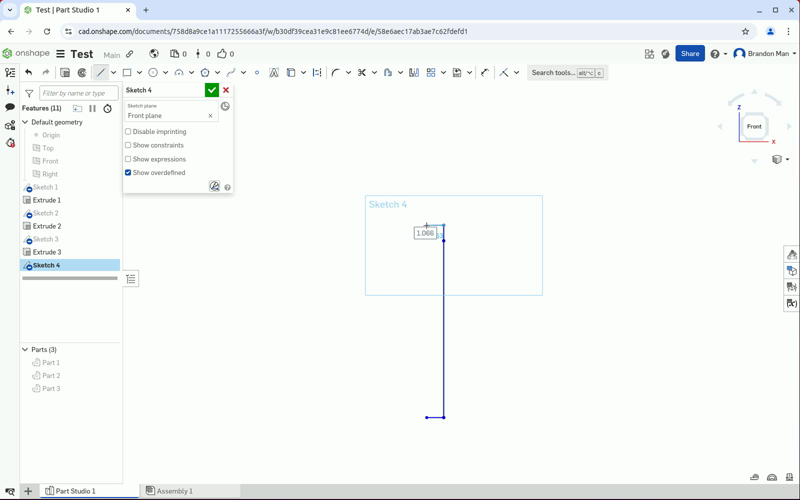
scroll(6)
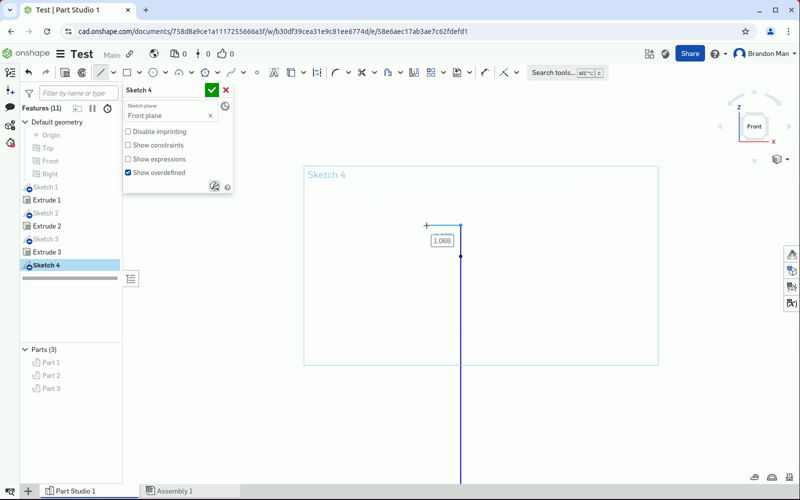
scroll(6)
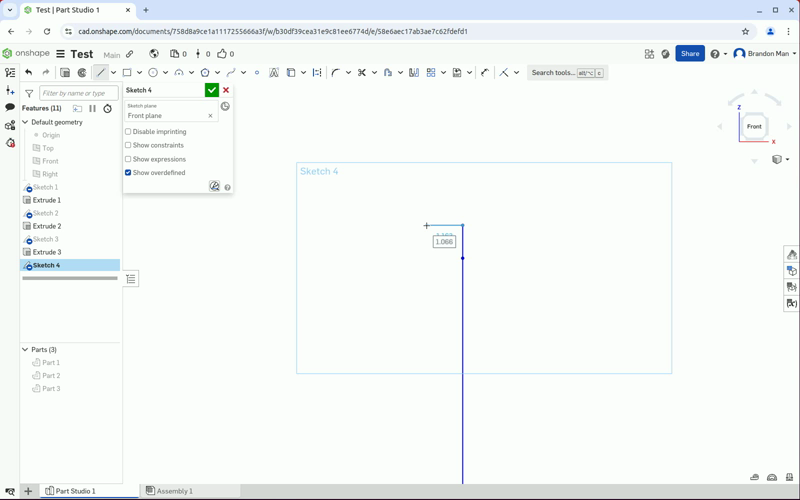
scroll(6)
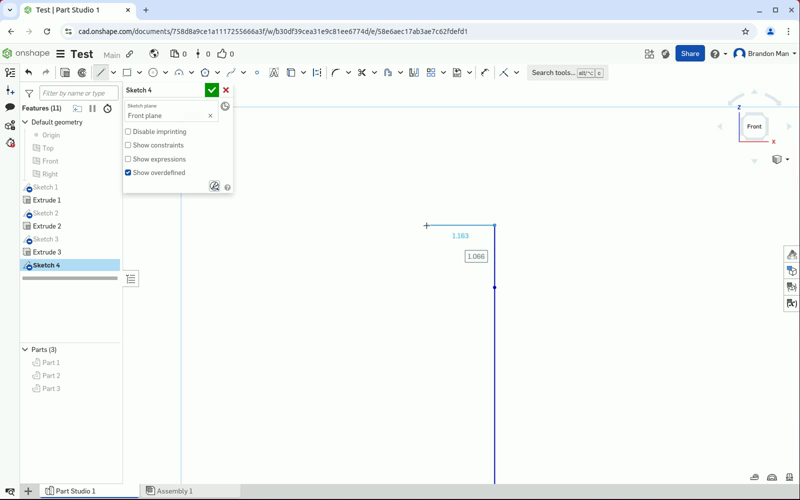
click(426, 225)
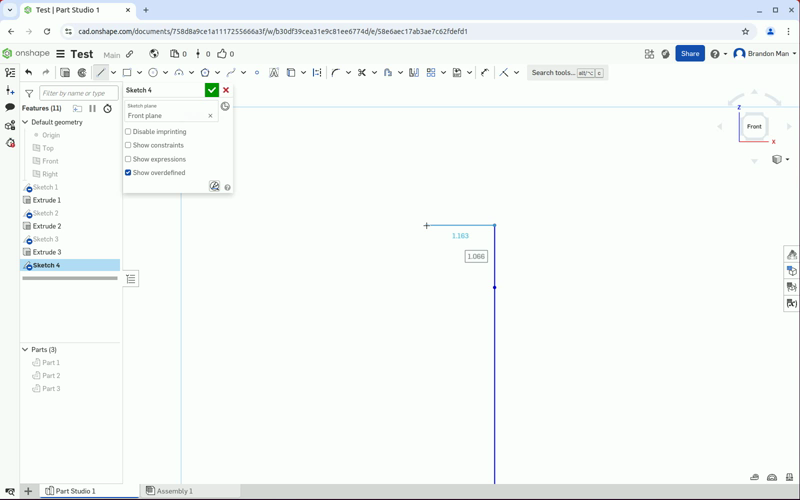
scroll(-6)
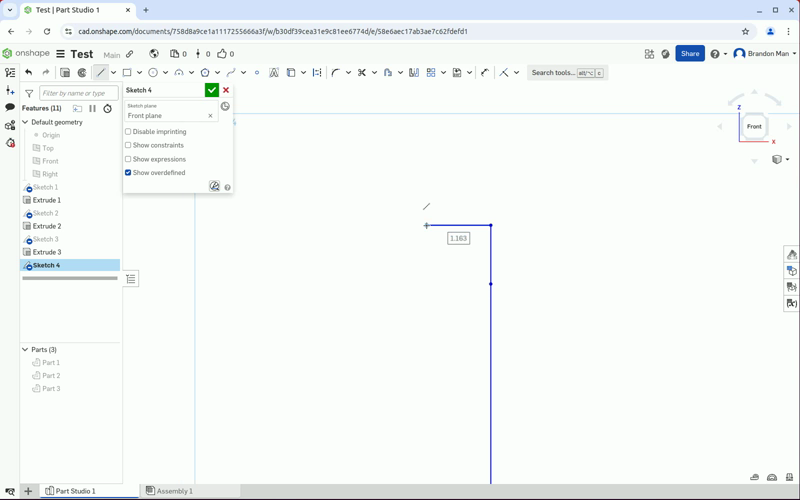
scroll(-6)
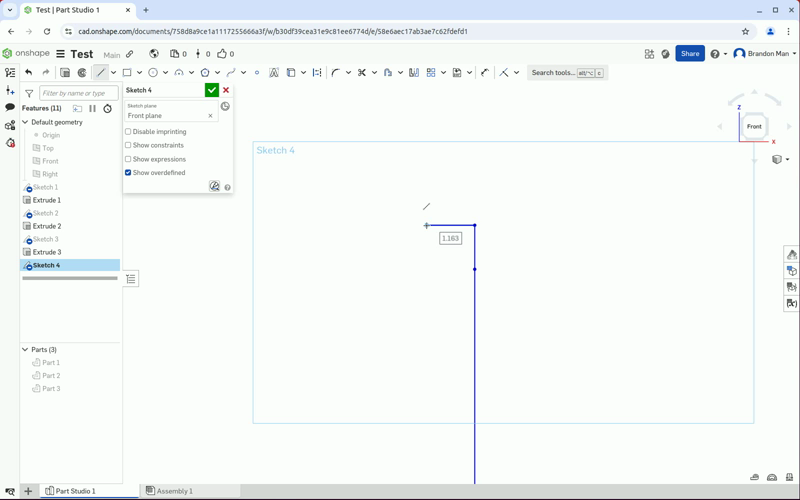
scroll(-6)
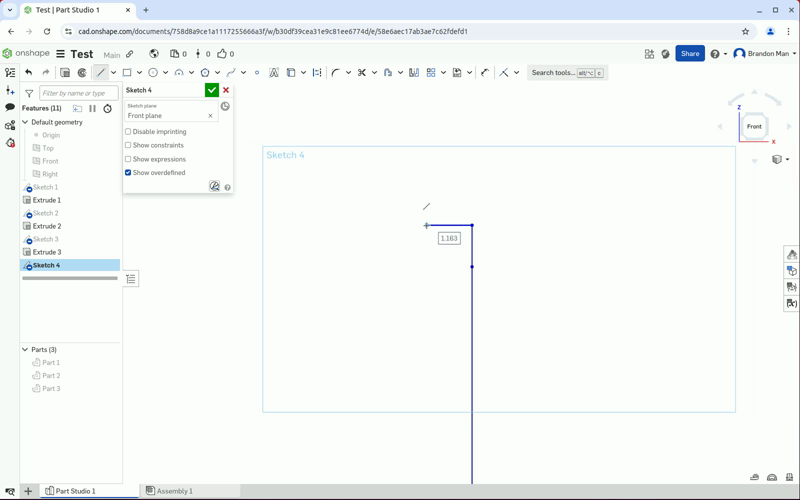
scroll(-6)
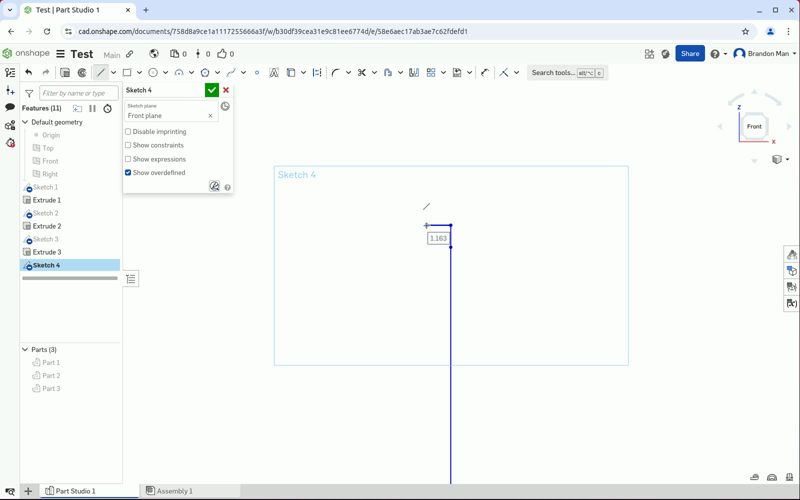
scroll(-6)
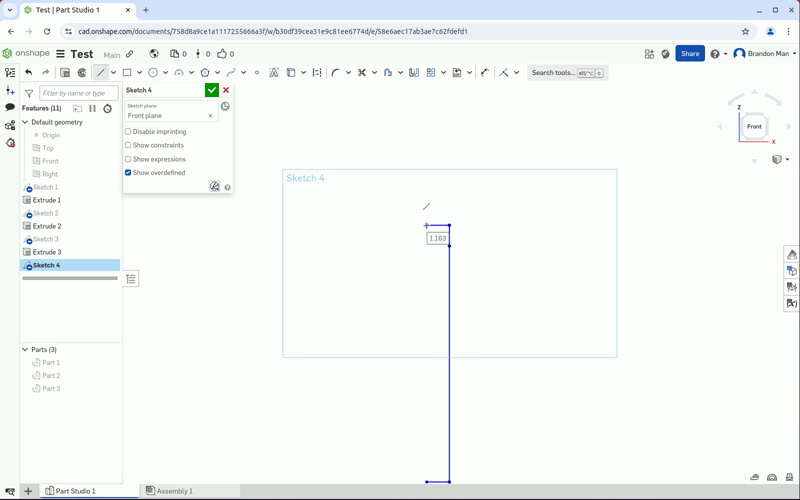
scroll(-6)
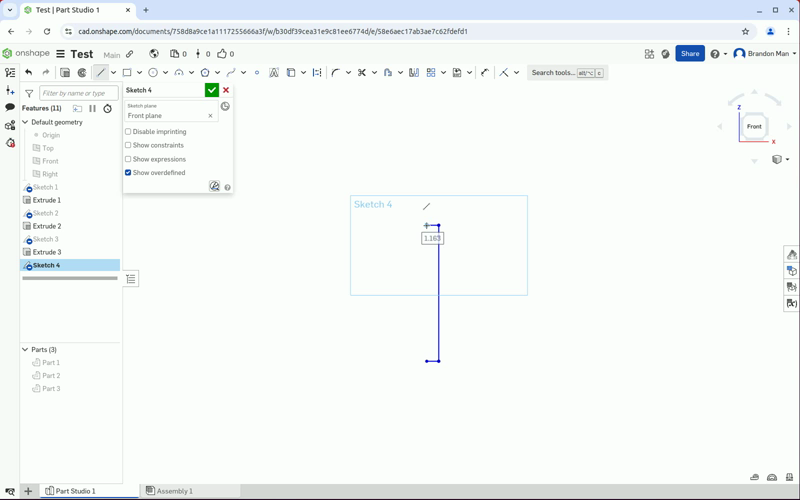
scroll(-6)
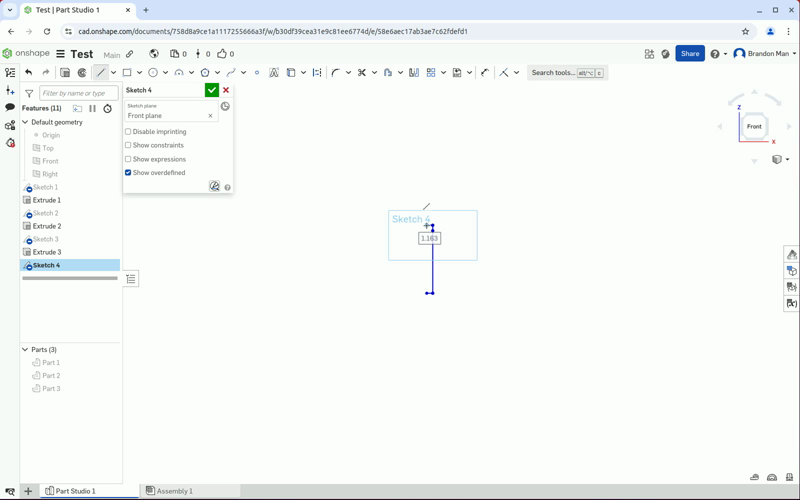
key_up(shift)
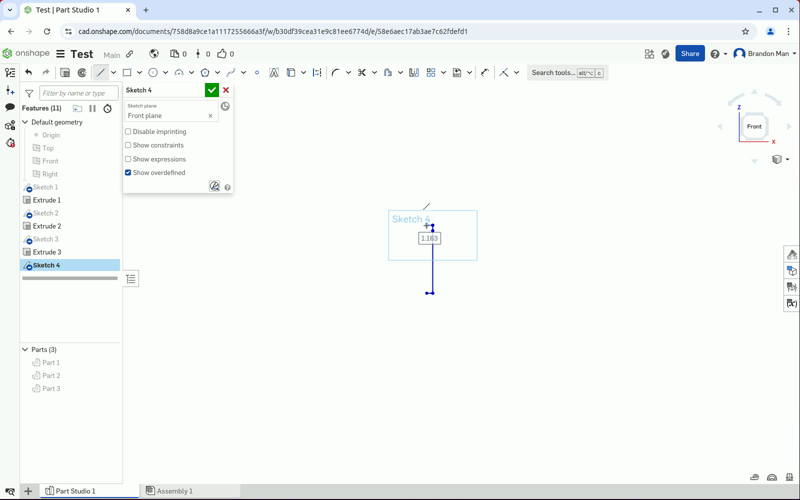
key_down(shift)
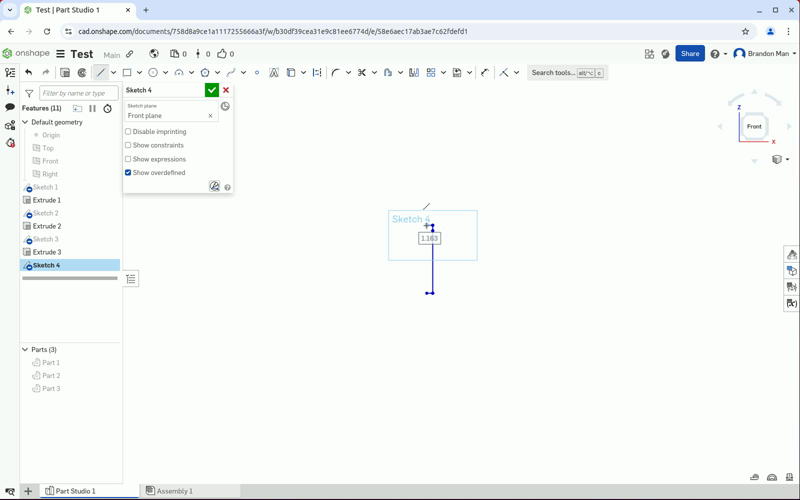
mouse_move(426, 293)
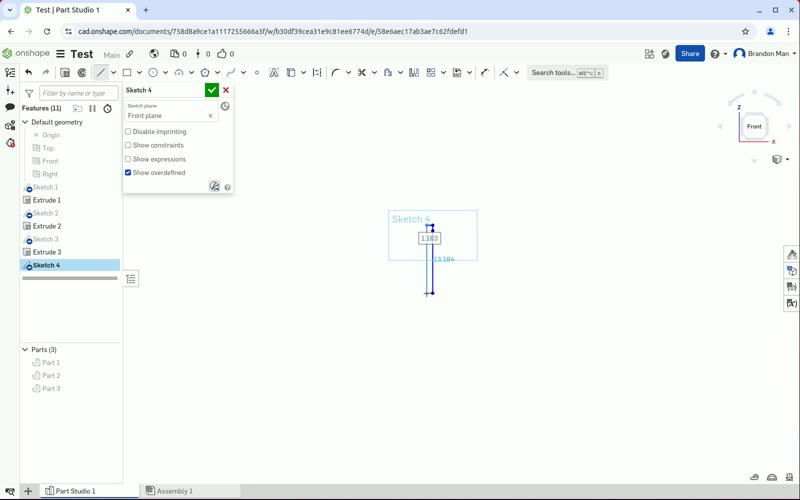
key_up(shift)
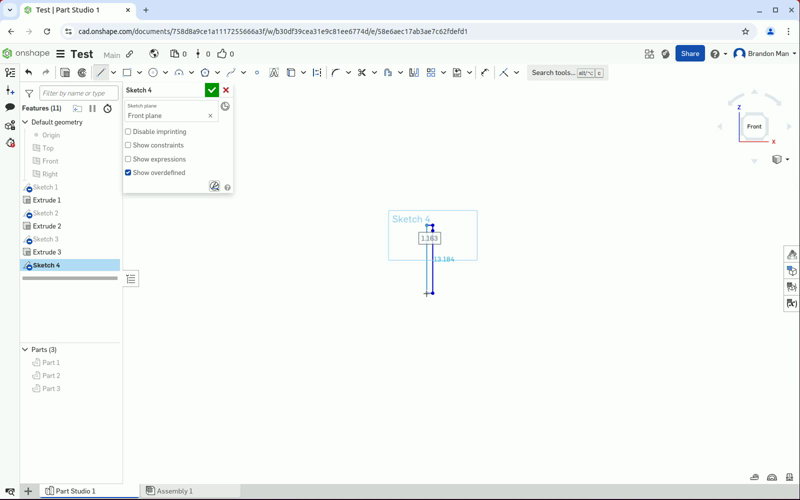
click(426, 293)
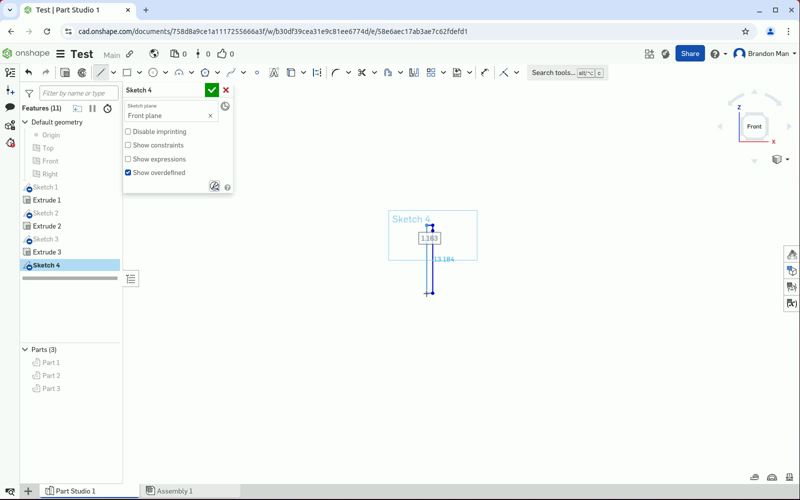
key(esc)
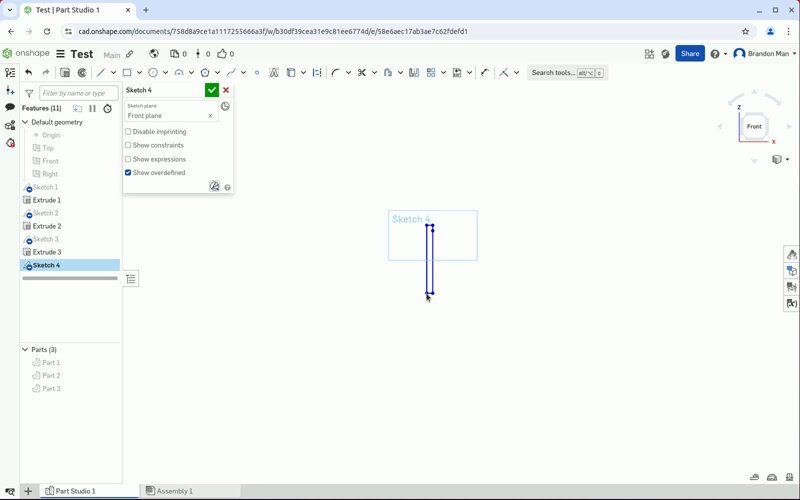
mouse_move(432, 272)
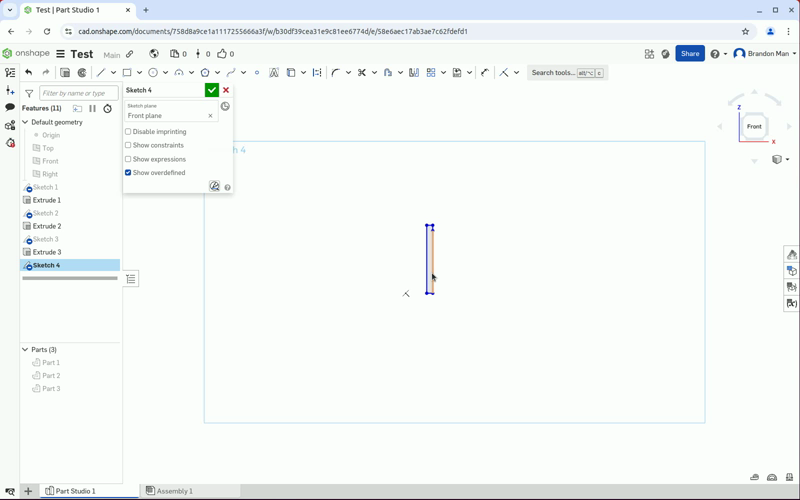
scroll(6)
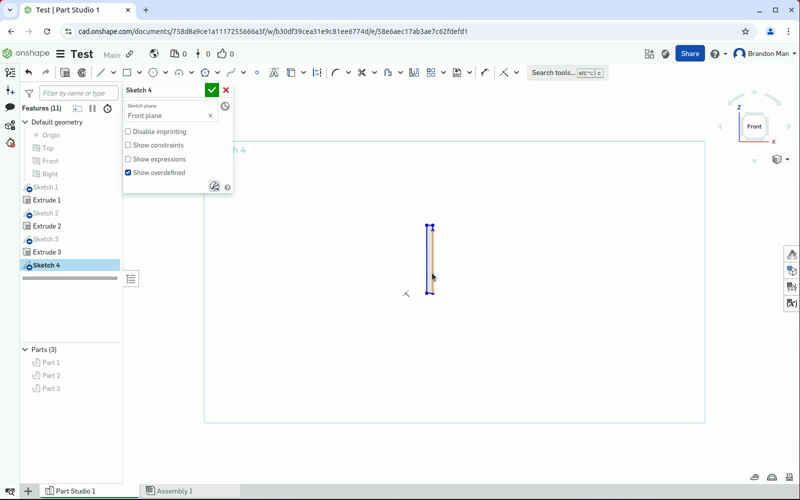
scroll(6)
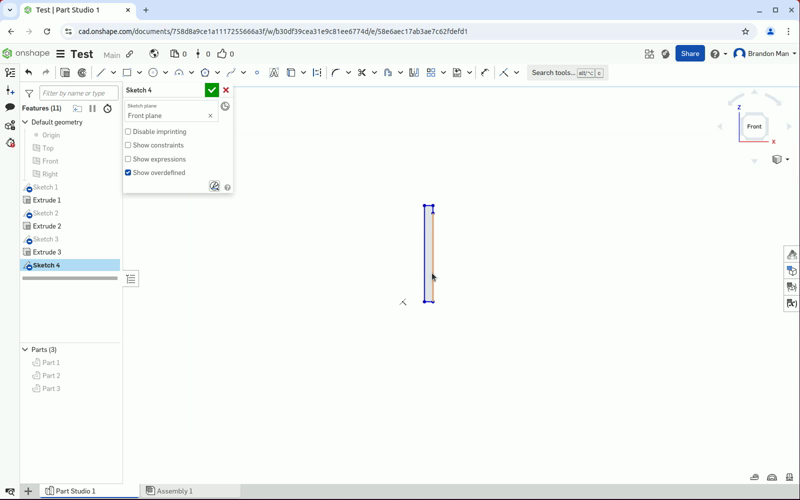
scroll(6)
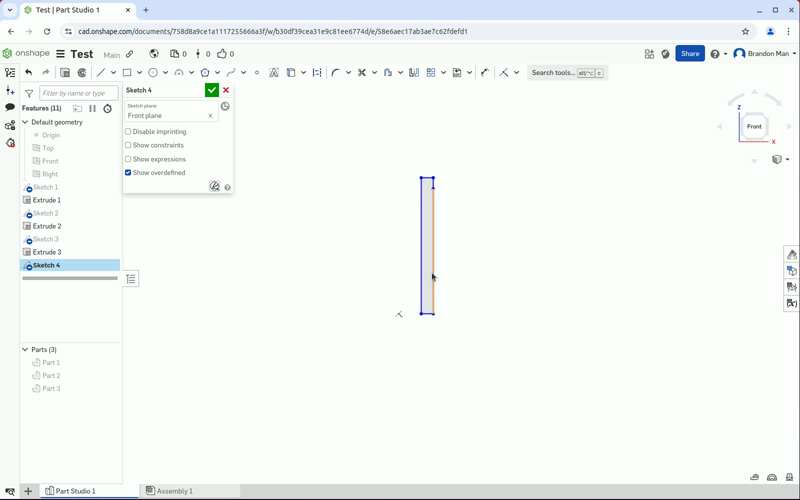
scroll(6)
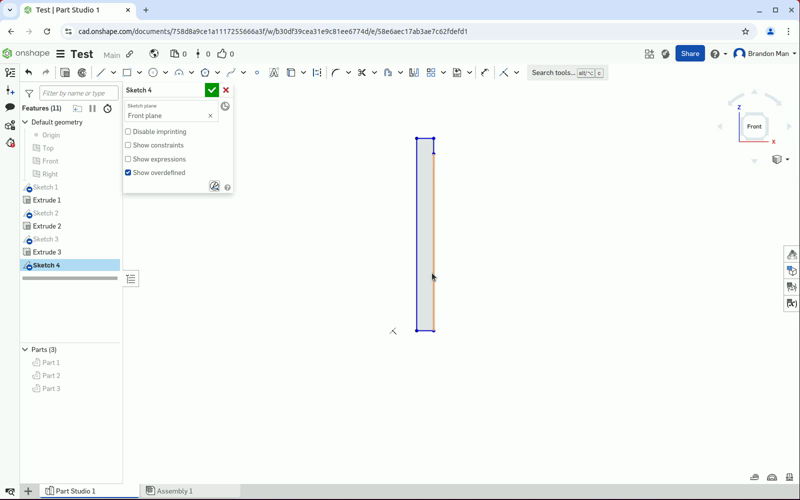
scroll(6)
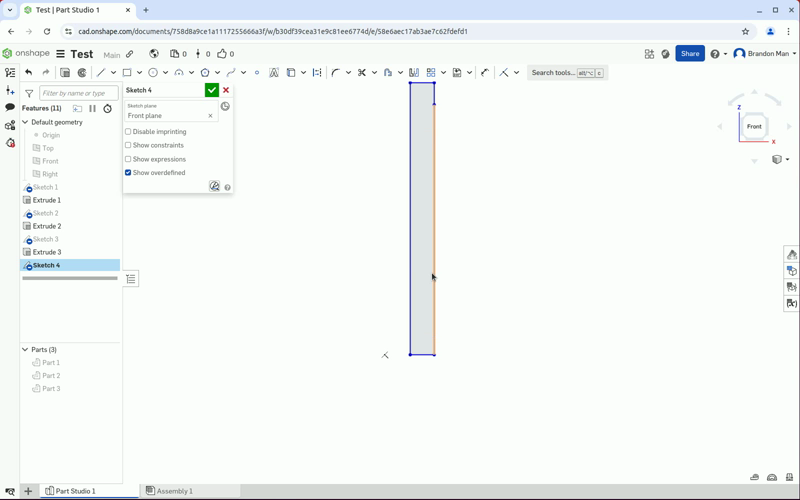
scroll(6)
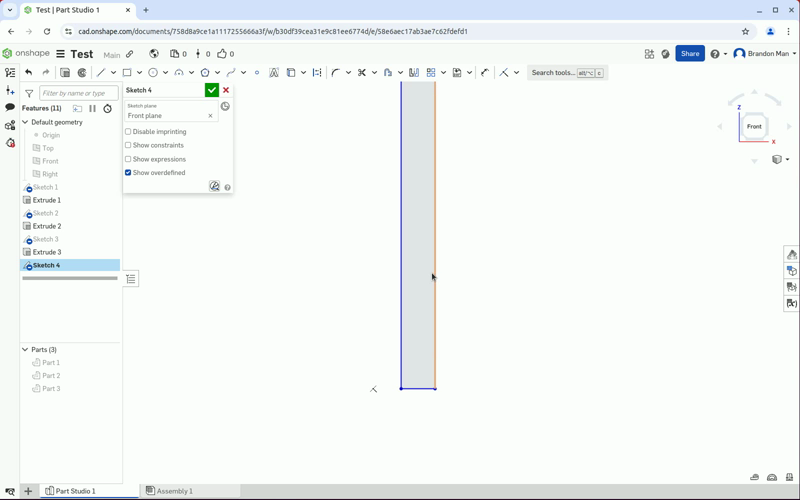
scroll(6)
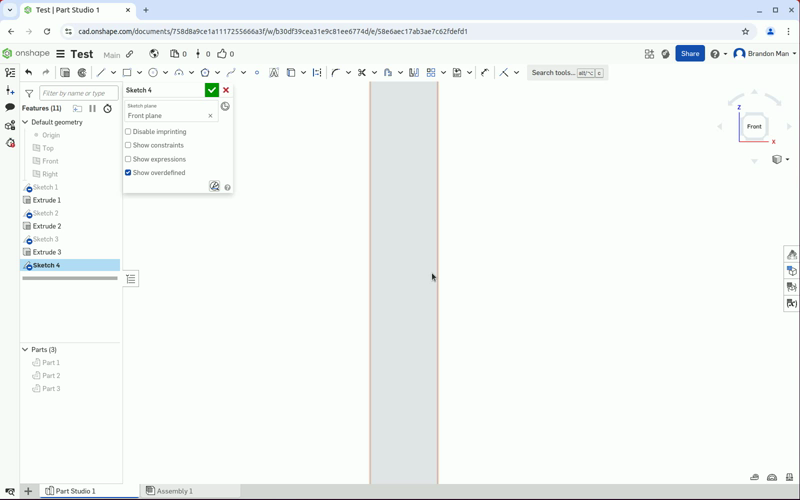
click(432, 272)
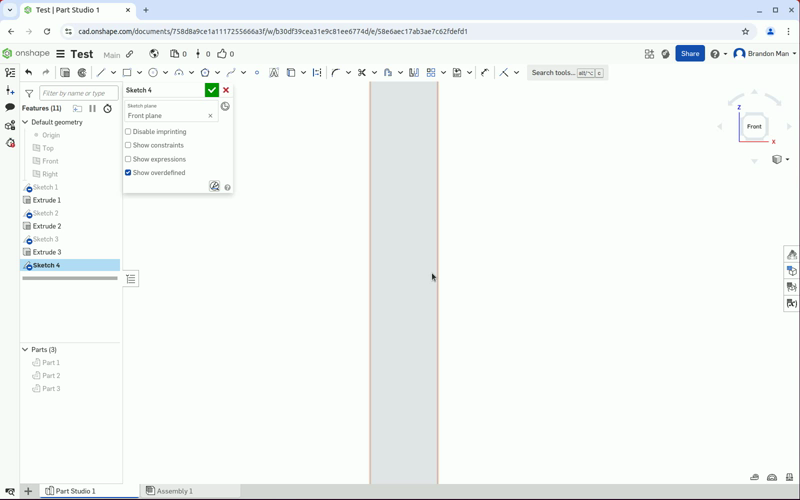
scroll(-6)
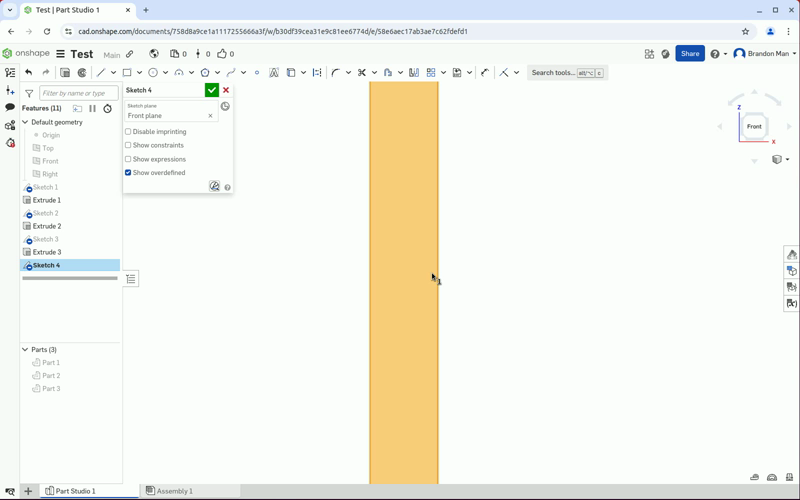
scroll(-6)
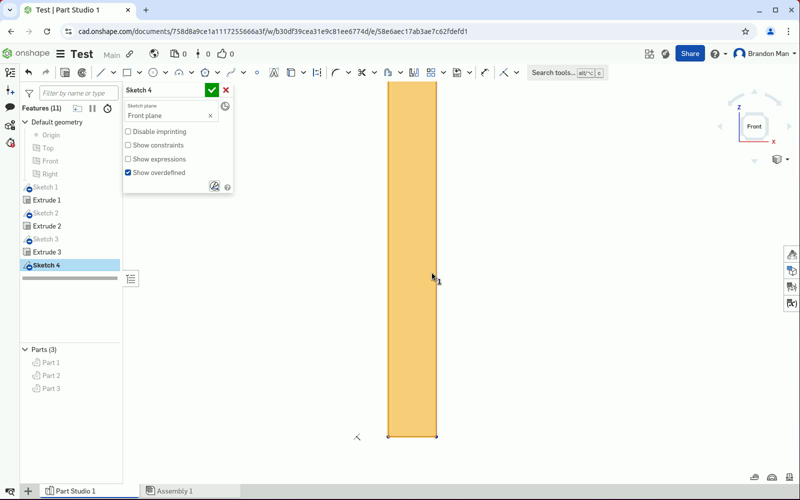
scroll(-6)
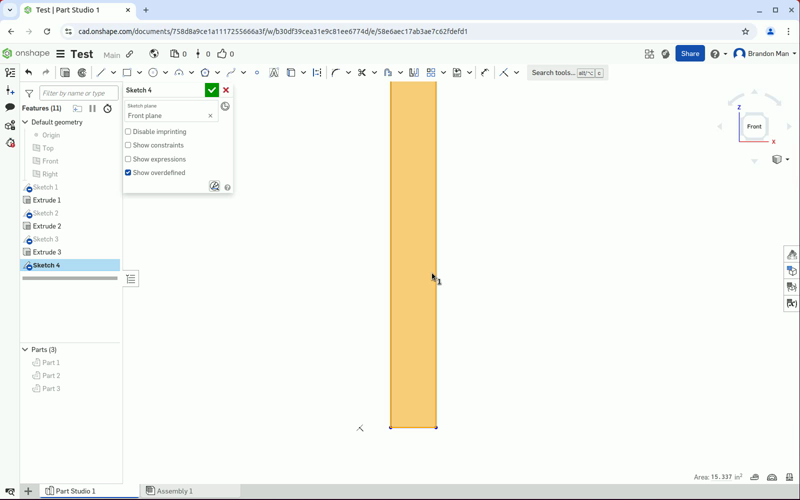
scroll(-6)
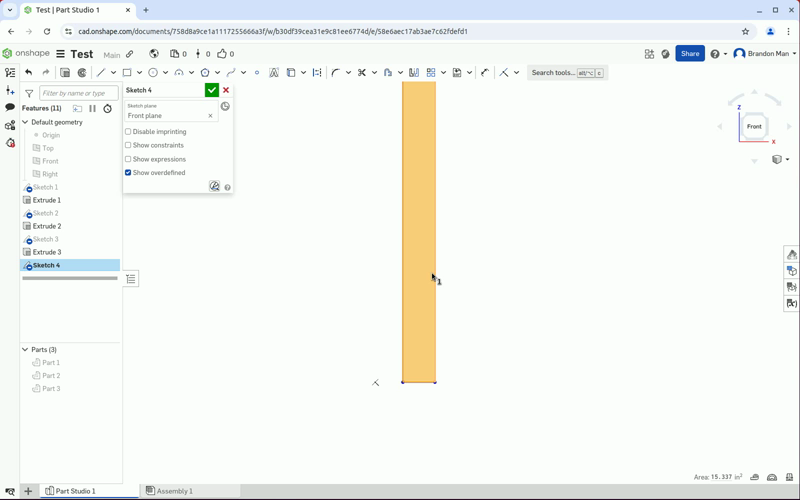
scroll(-6)
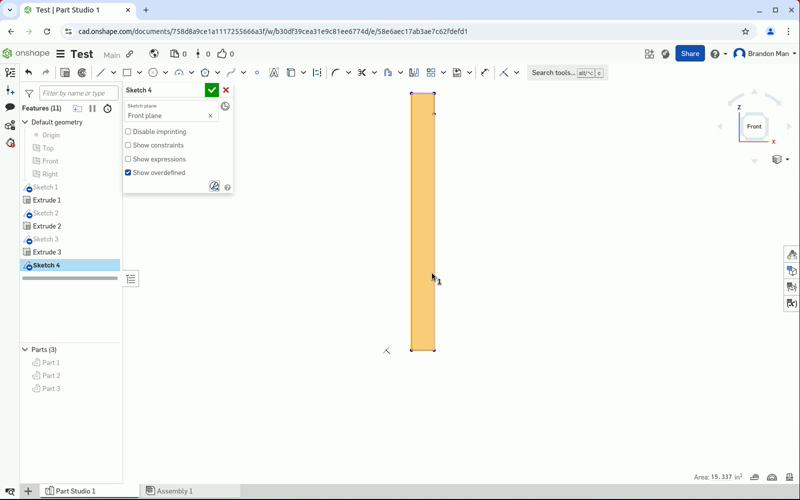
scroll(-6)
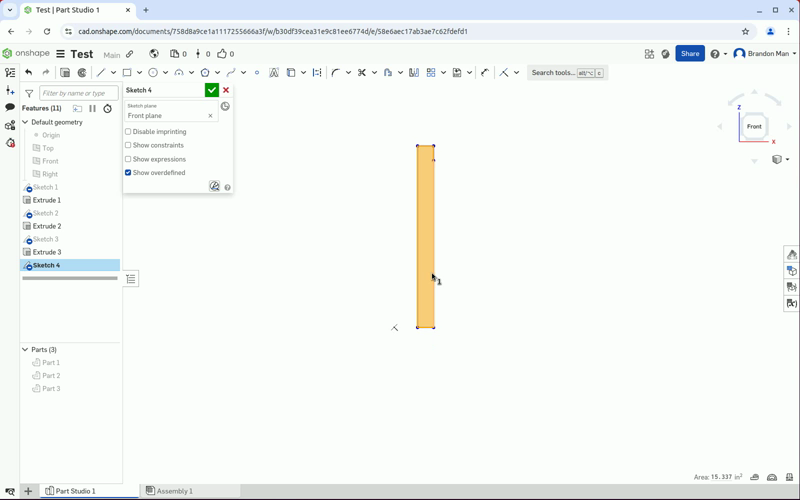
scroll(-6)
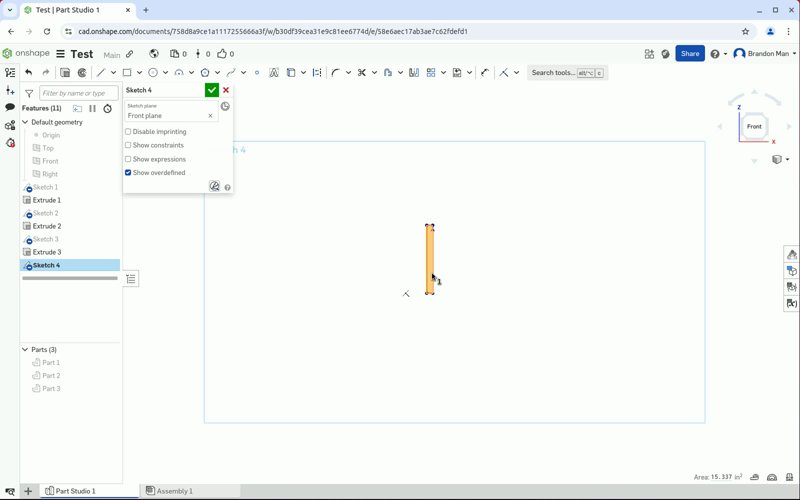
mouse_move(73, 352)
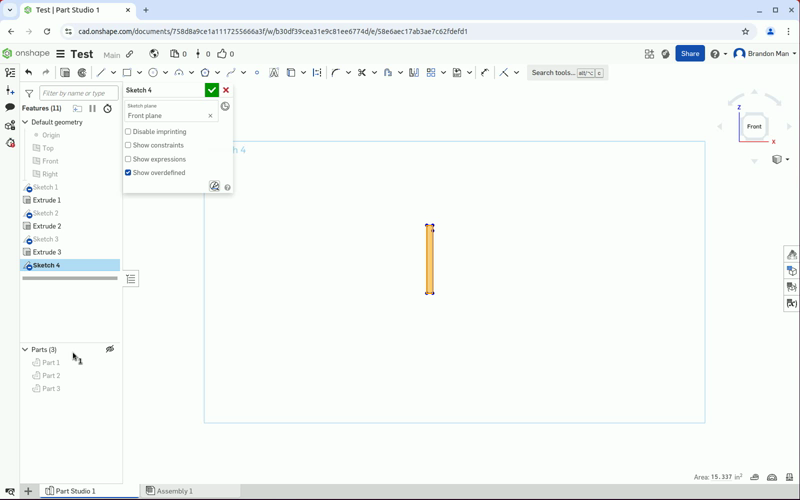
key(shift+y)
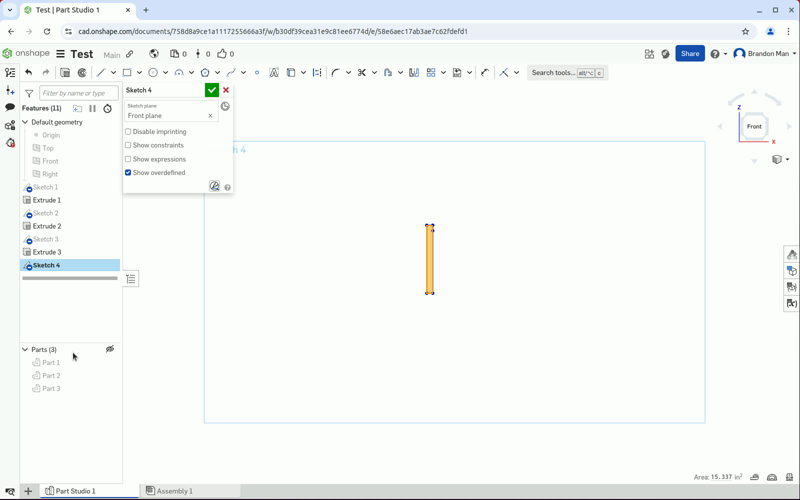
key(shift+e)
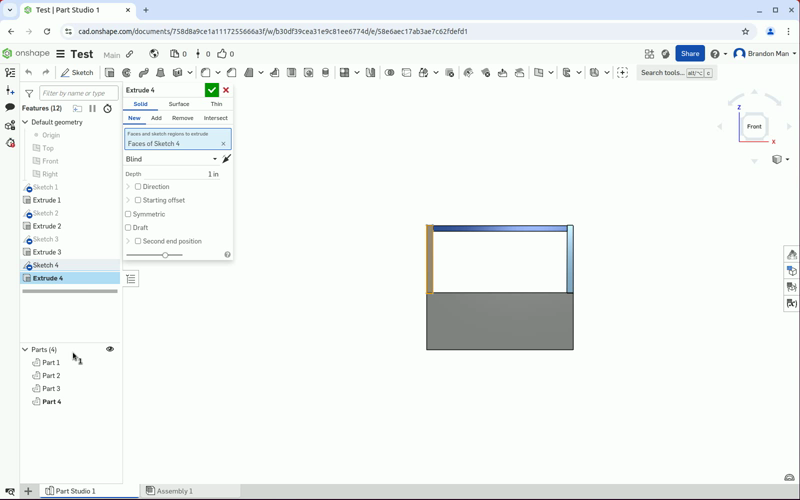
mouse_move(143, 106)
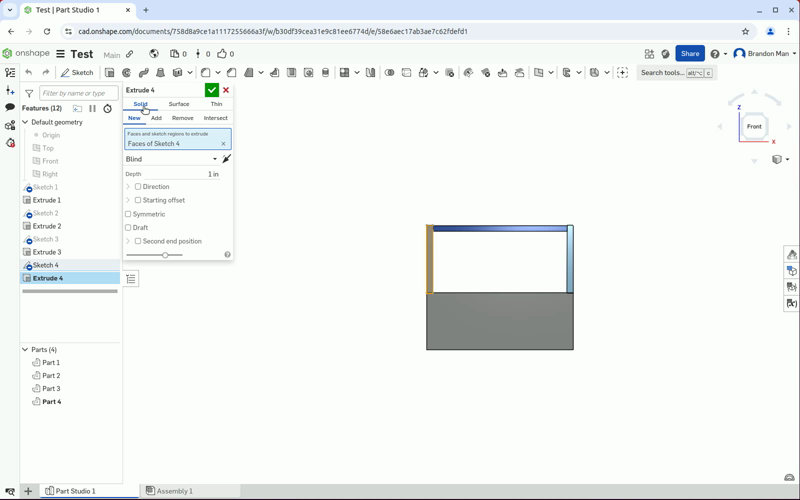
click(143, 106)
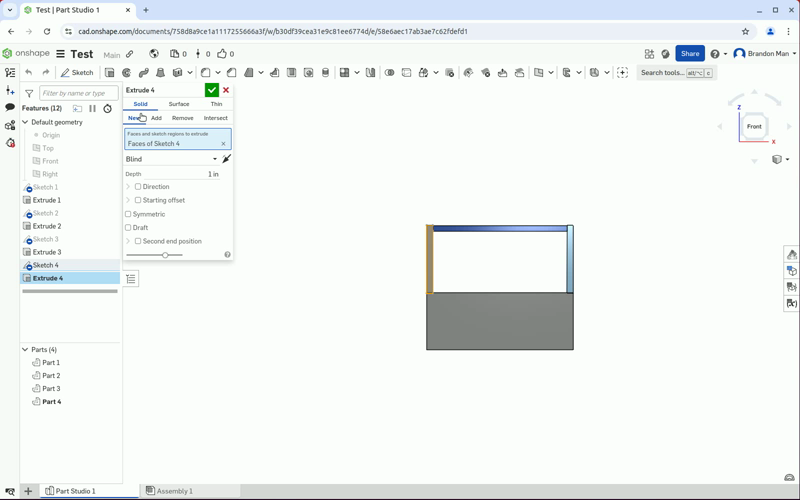
mouse_move(137, 120)
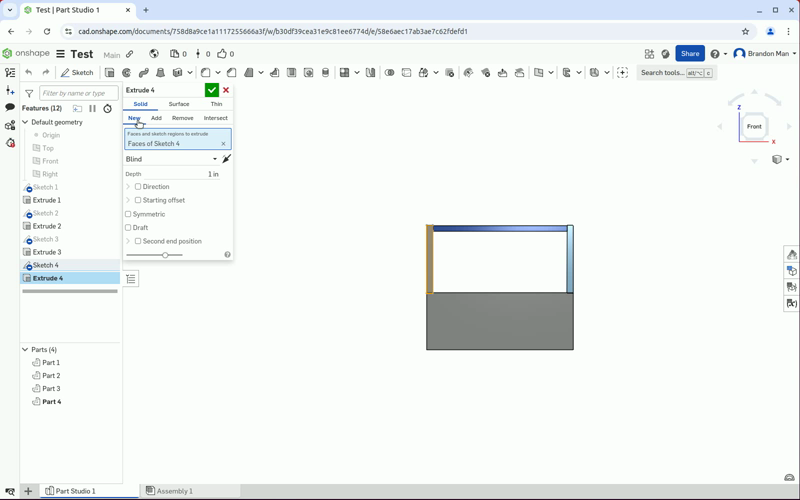
click(137, 120)
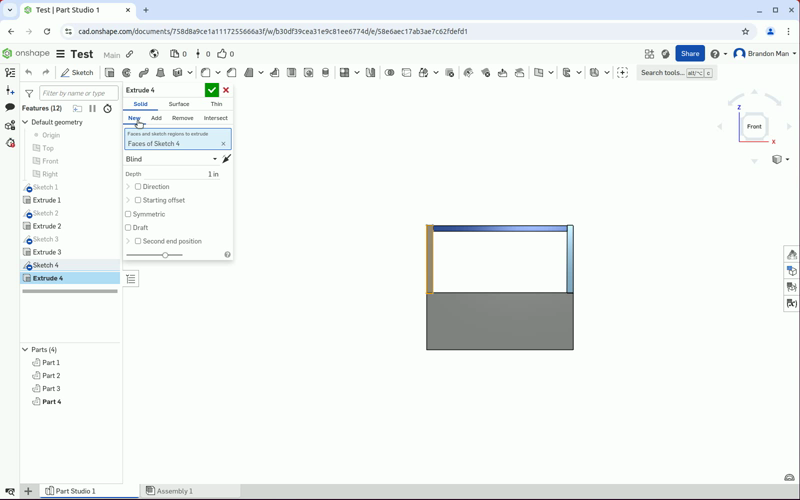
key(tab, 4)
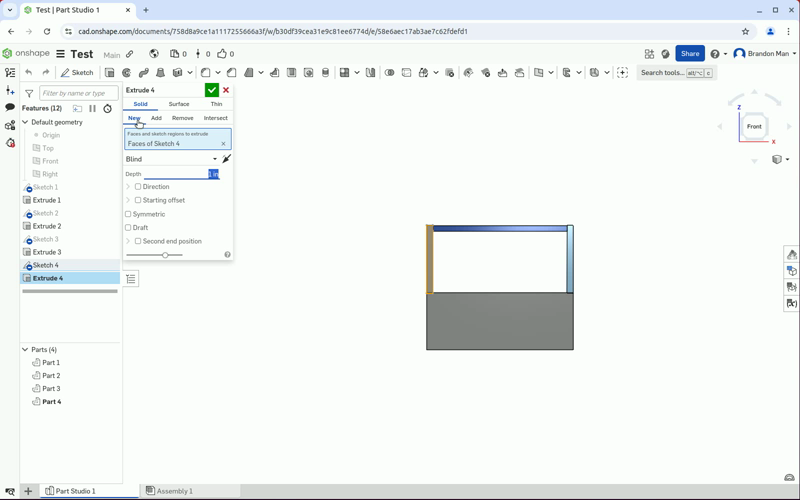
text(3.37)
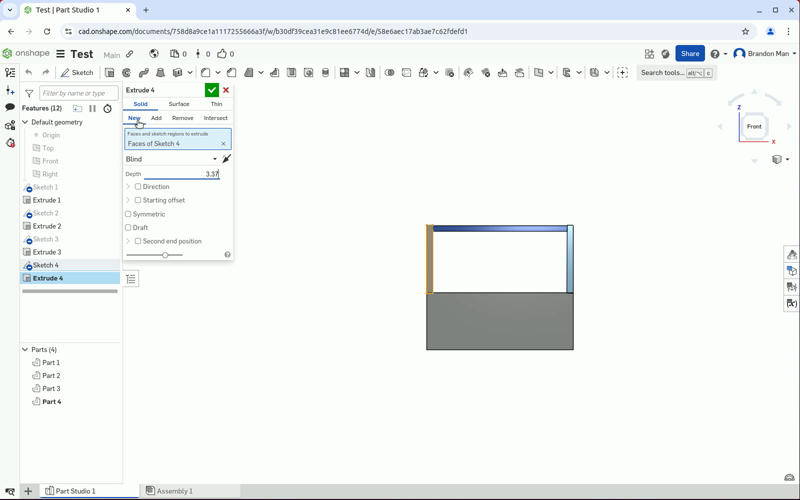
key(enter)
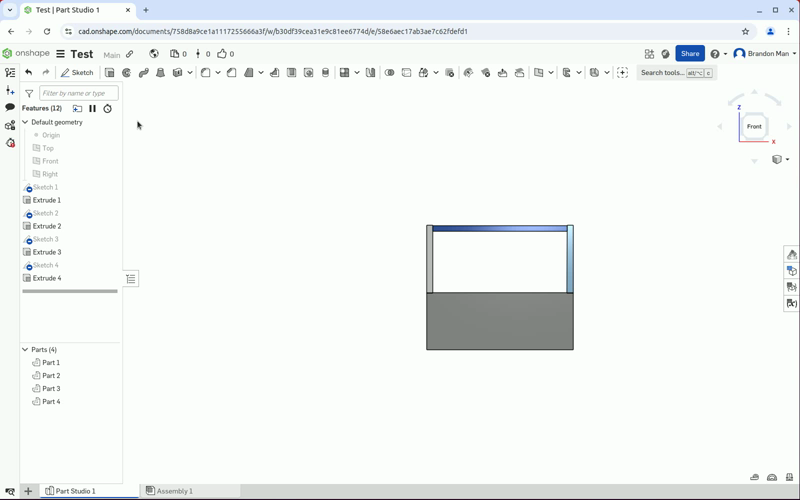
key(shift+h)
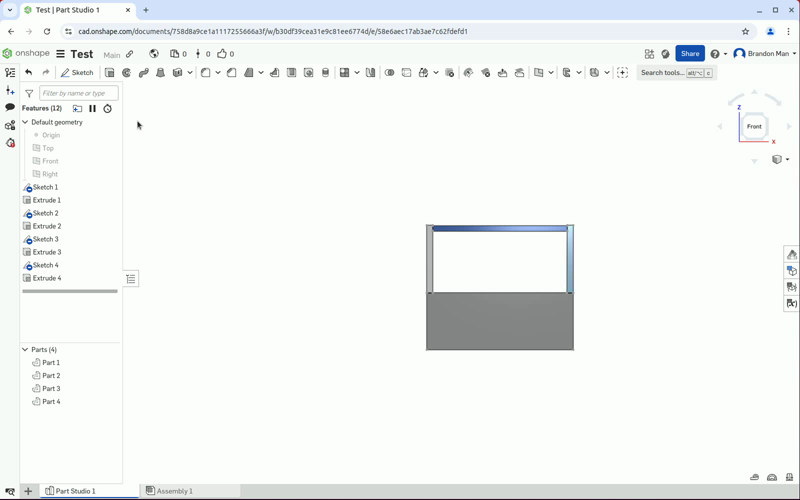
key(shift+h)
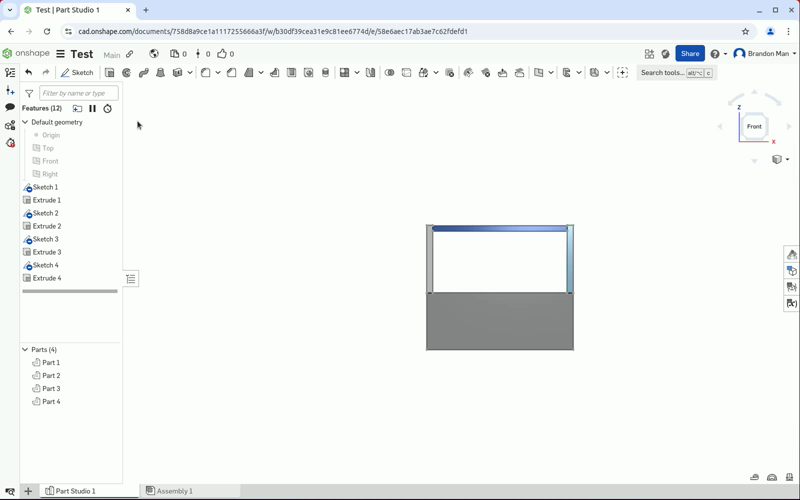
key(shift+7)
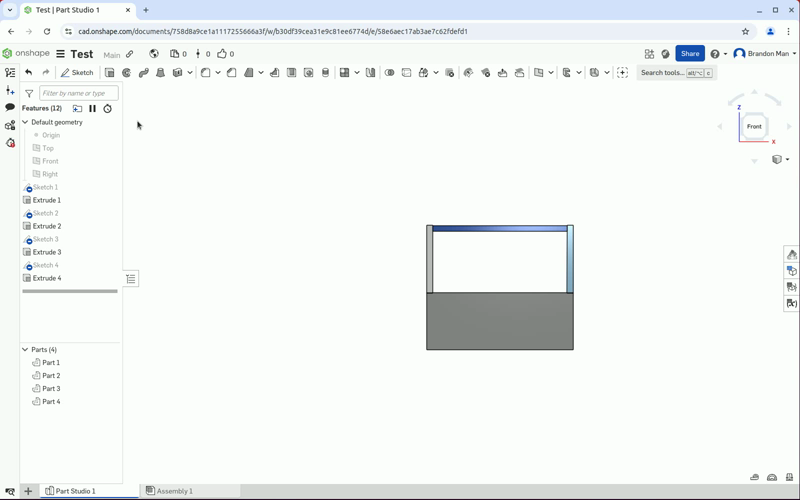
key(left, 2)
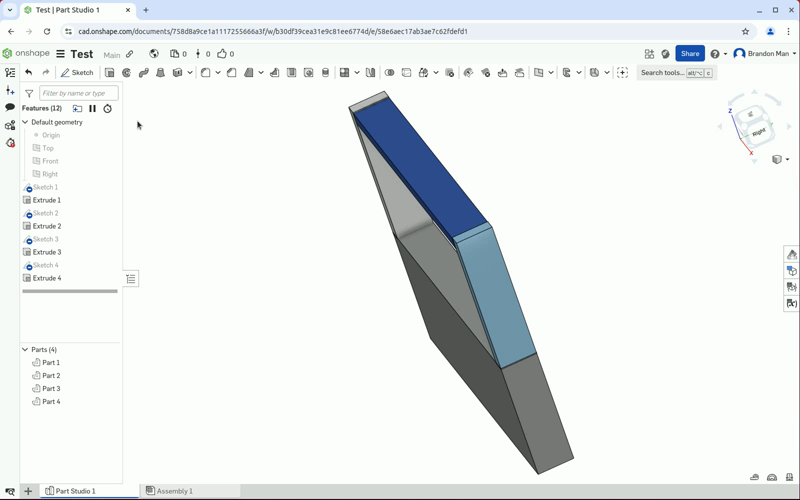
key(down, 2)
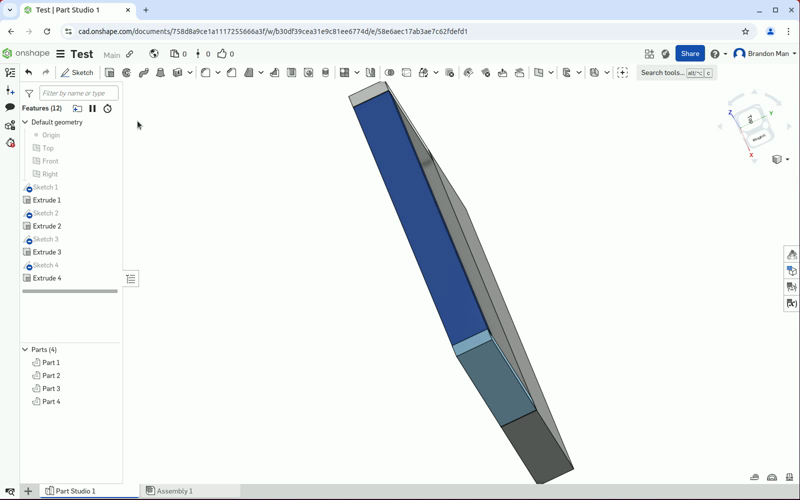
key(up, 2)
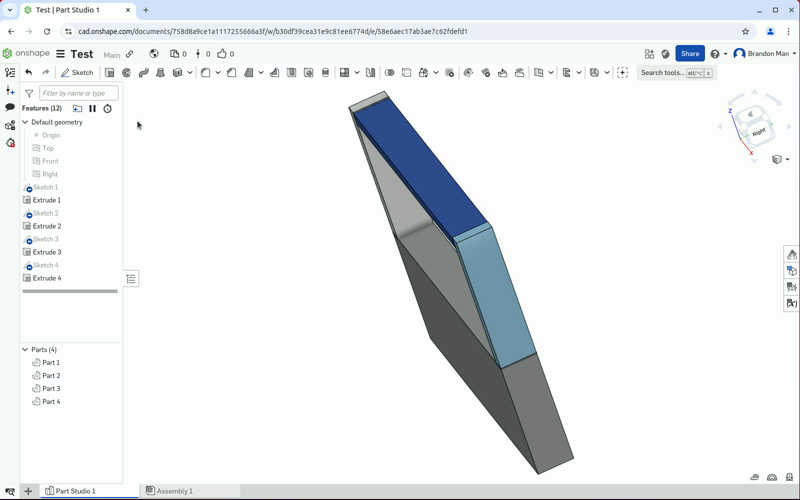
key(right, 2)
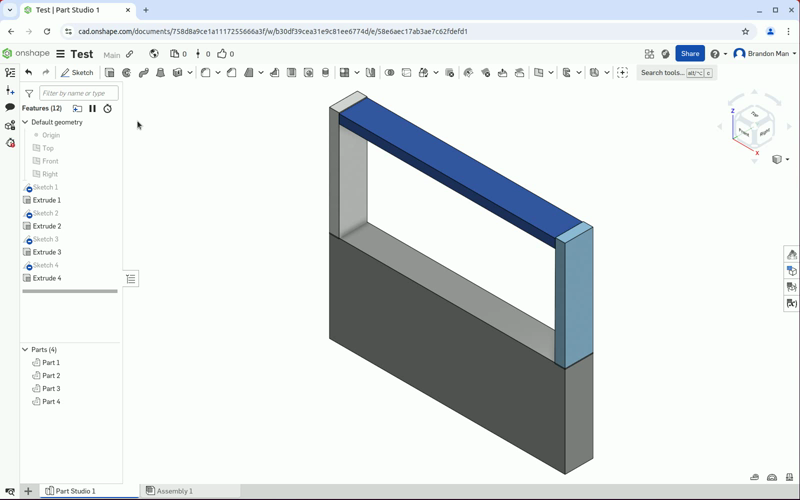
mouse_move(73, 189)
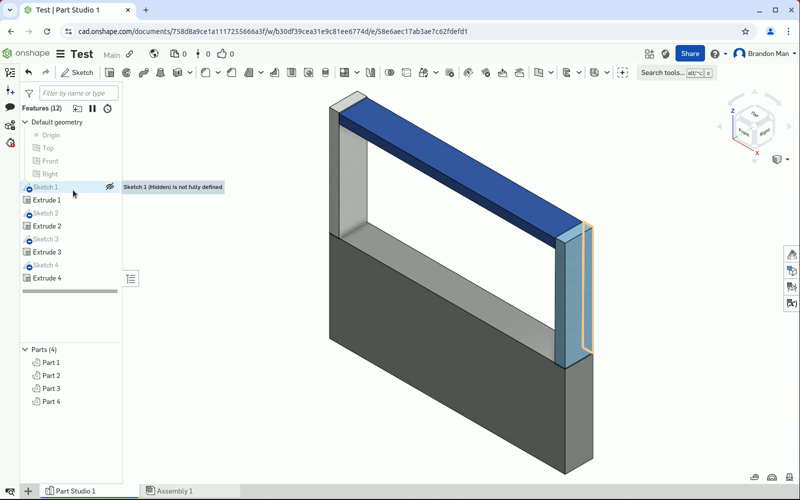
click(73, 189)